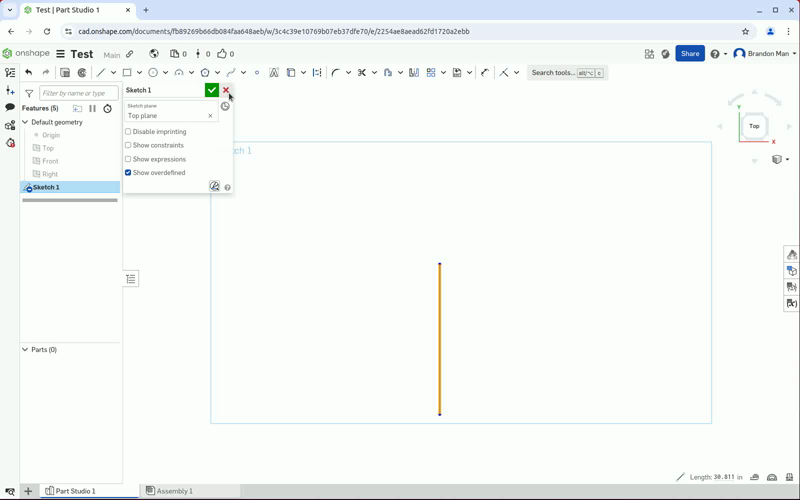
key(shift+h)
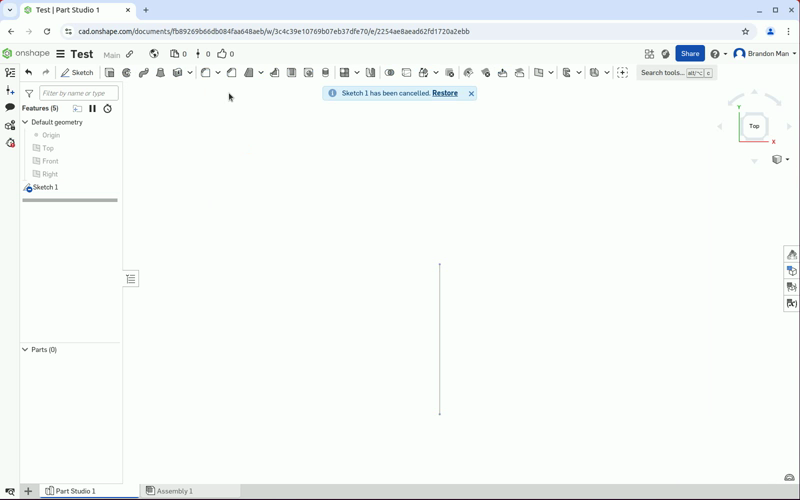
mouse_move(73, 352)
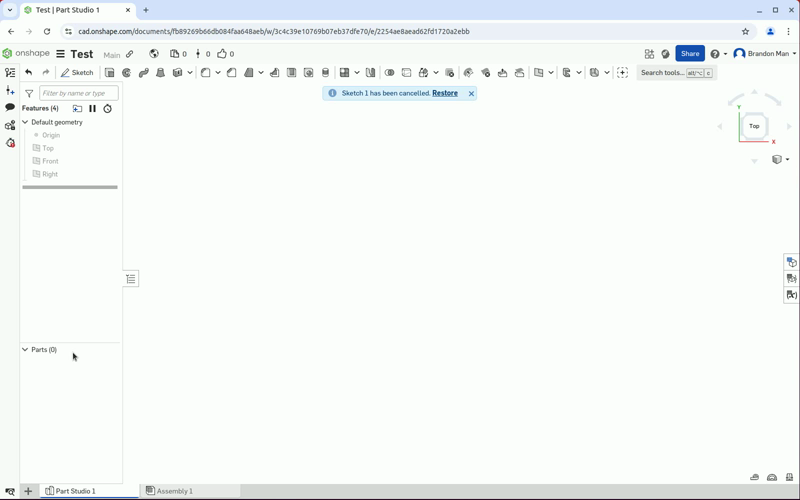
key(y)
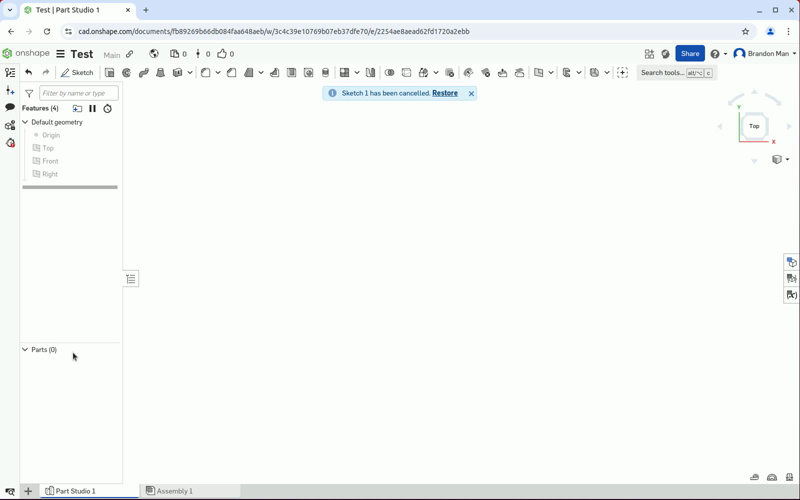
key(shift+p)
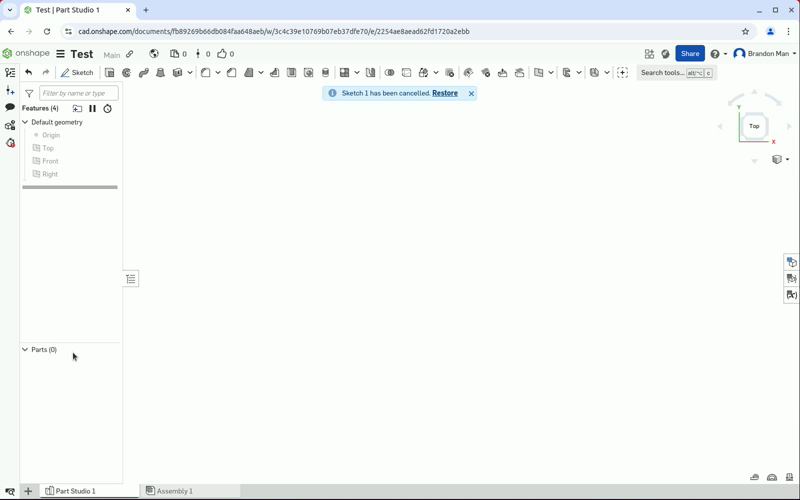
key(space)
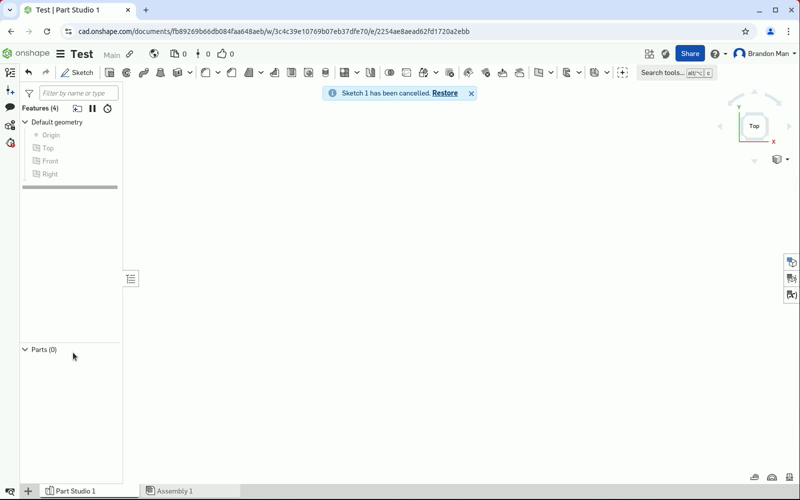
key_down(shift)
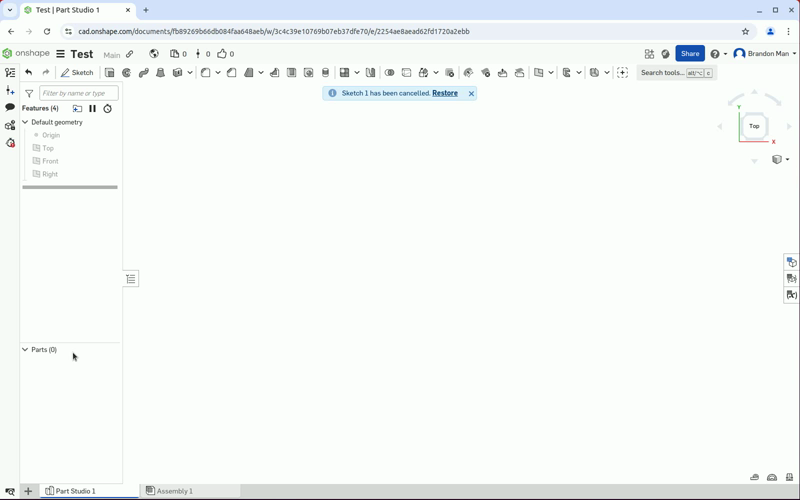
key(up)
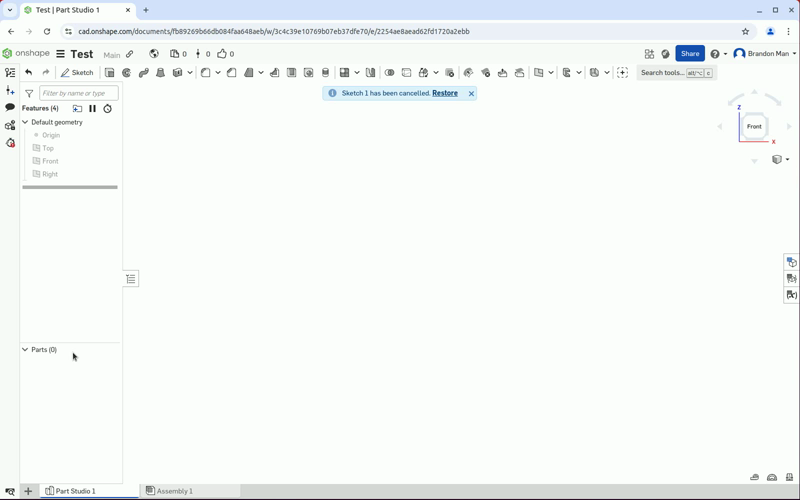
key_up(shift)
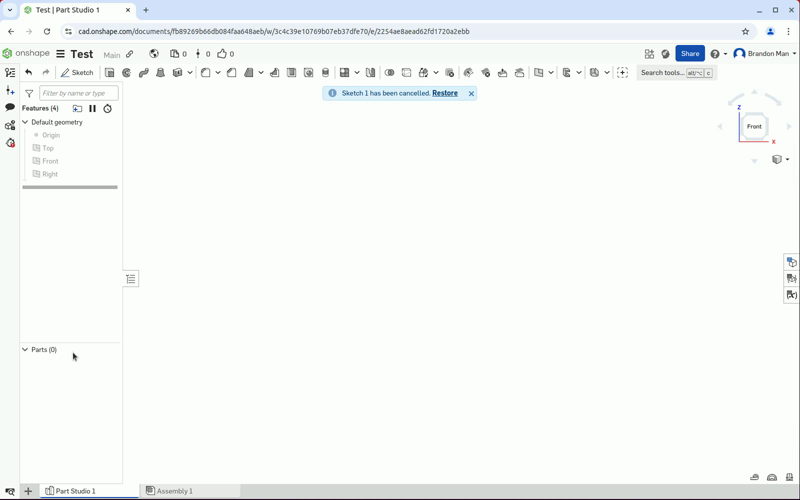
mouse_move(73, 352)
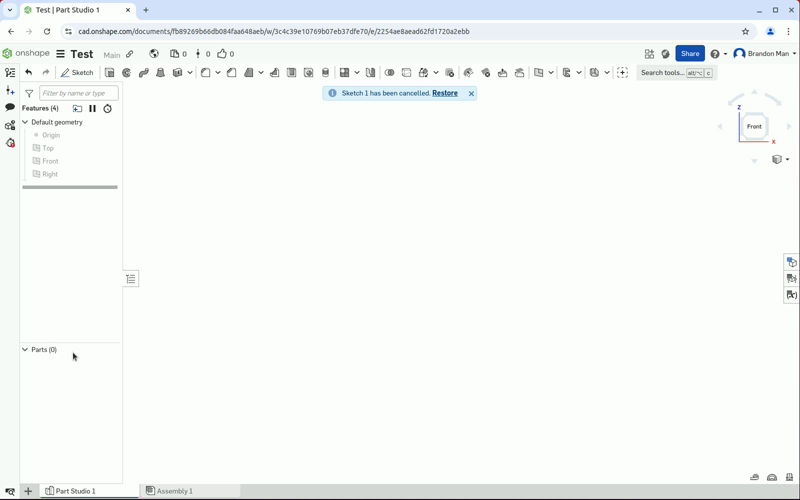
key(shift+y)
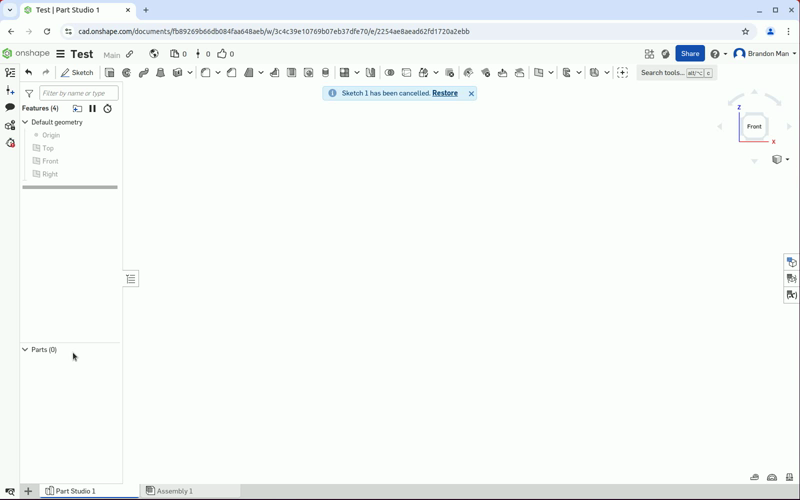
key(shift+s)
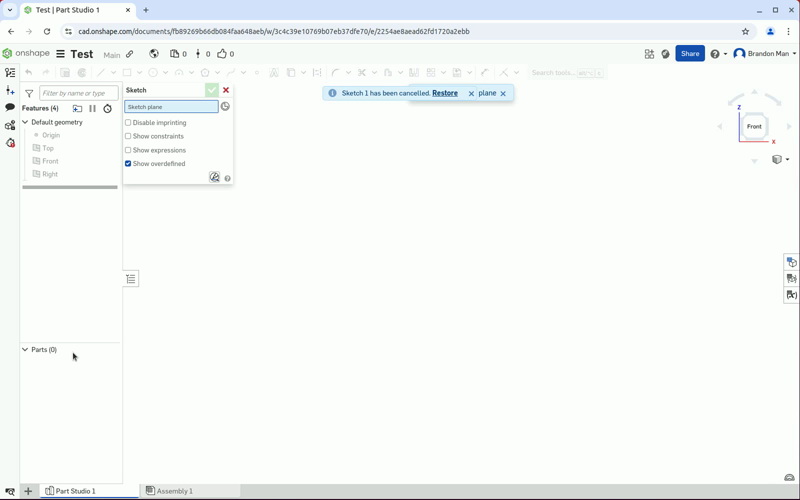
mouse_move(73, 163)
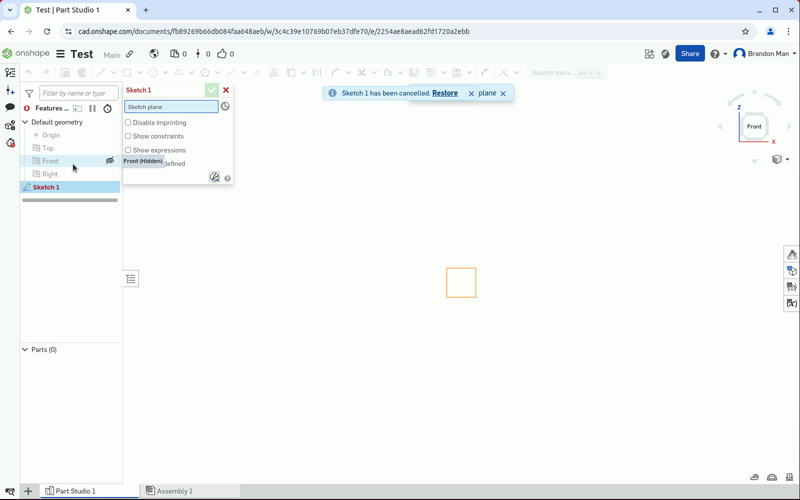
click(73, 163)
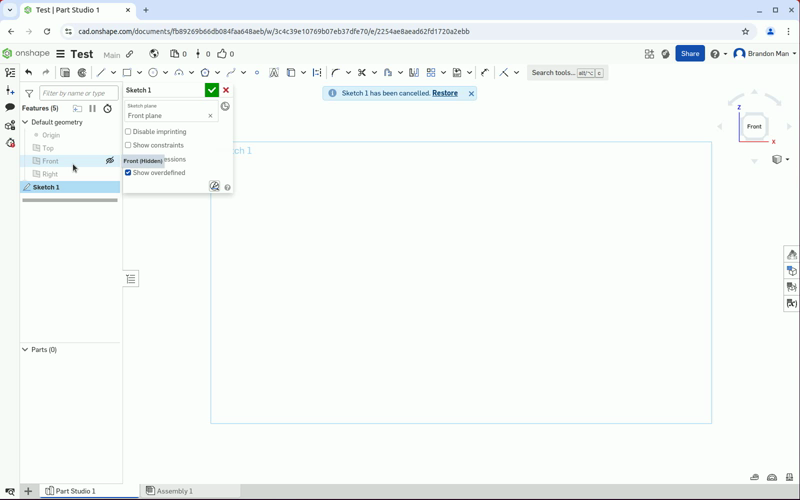
mouse_move(73, 352)
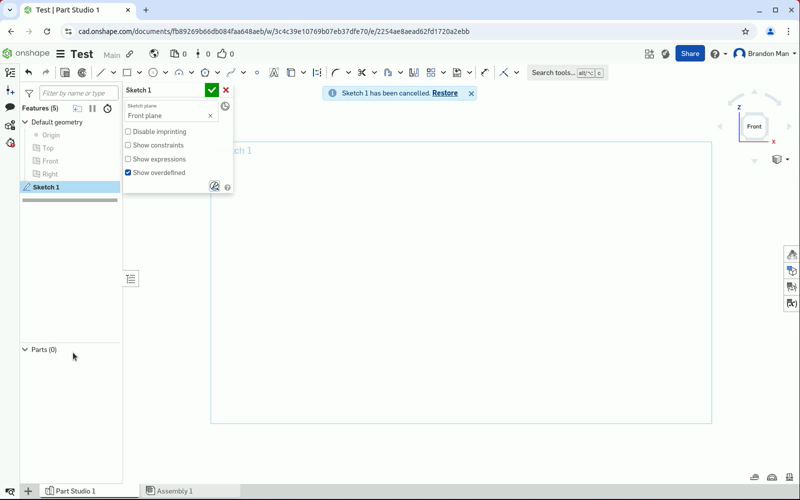
key(y)
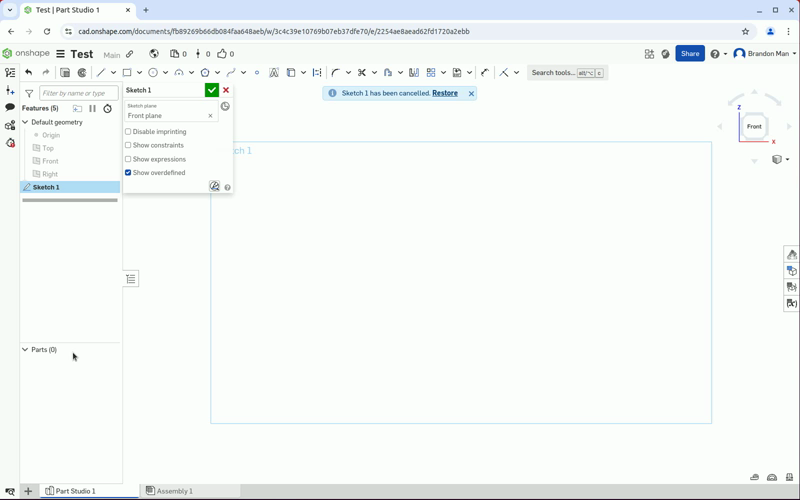
key(l)
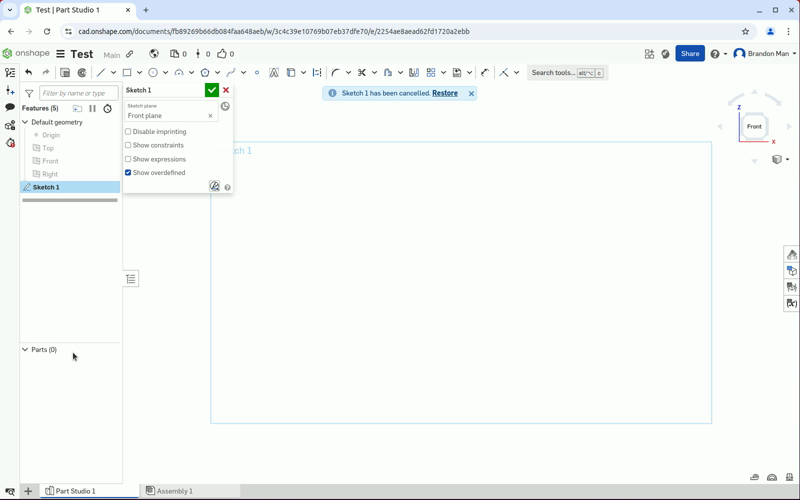
key_down(shift)
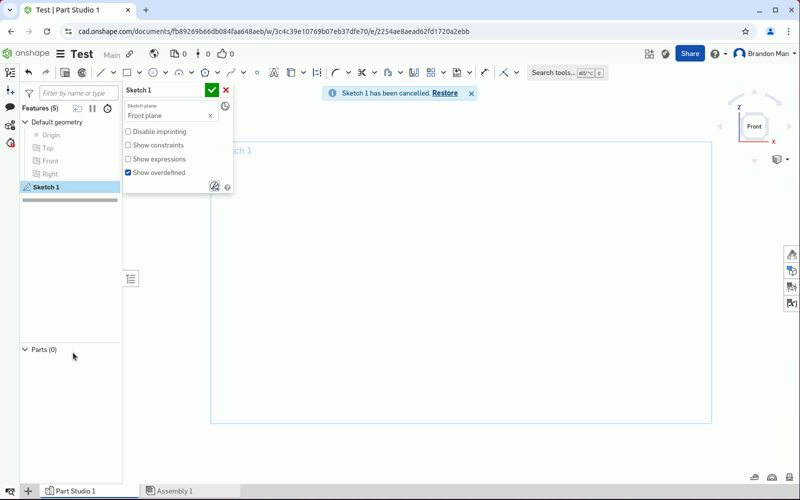
mouse_move(493, 285)
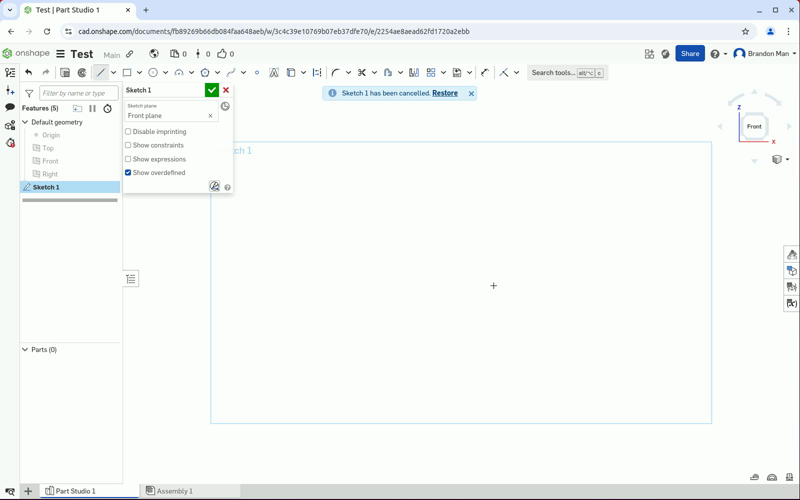
click(493, 285)
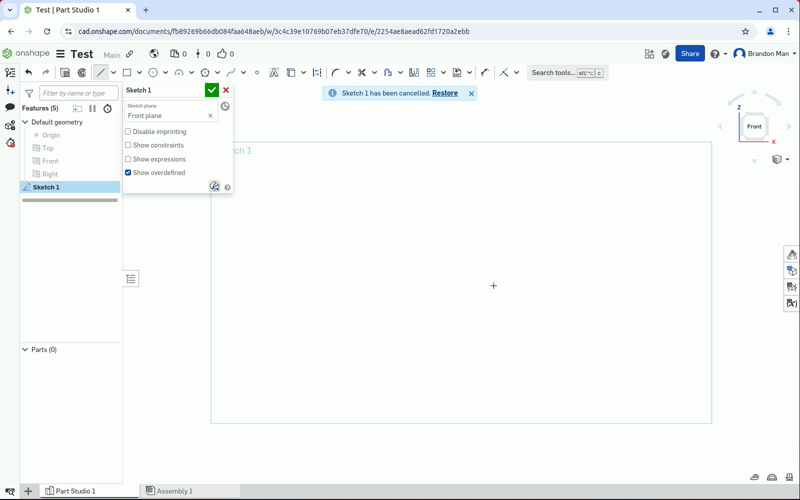
key_up(shift)
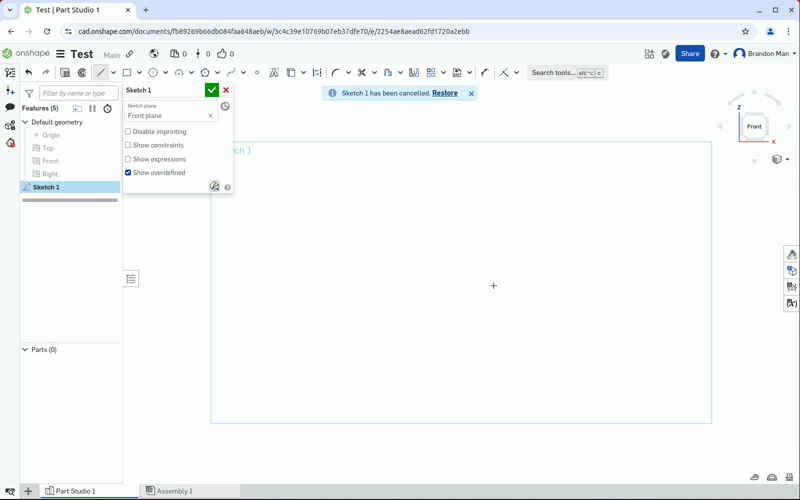
key_down(shift)
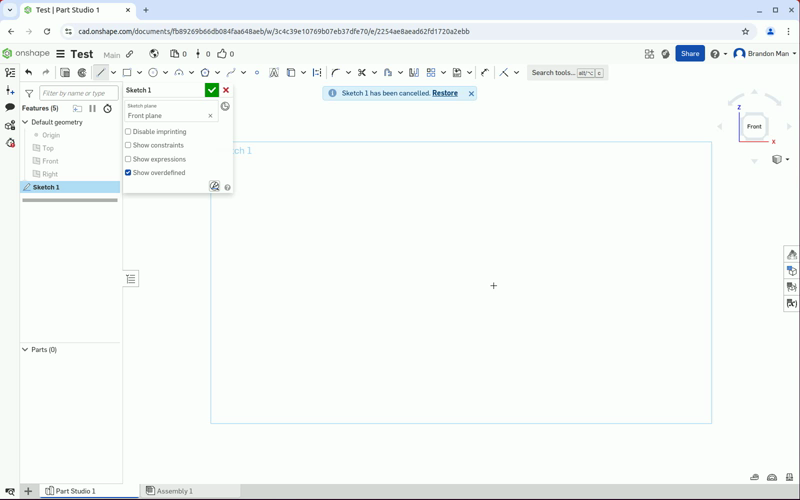
mouse_move(523, 285)
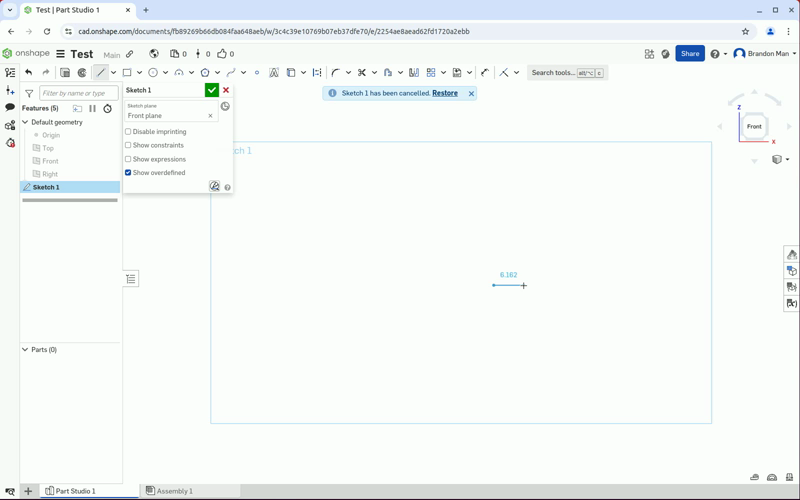
mouse_move(512, 285)
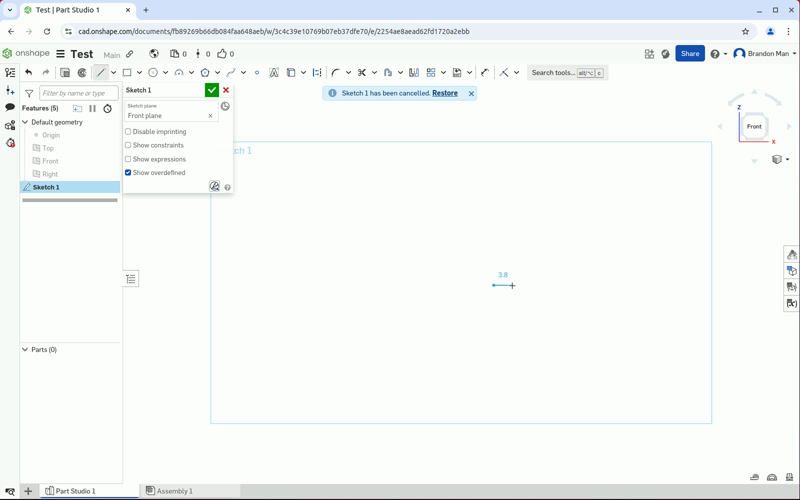
click(512, 285)
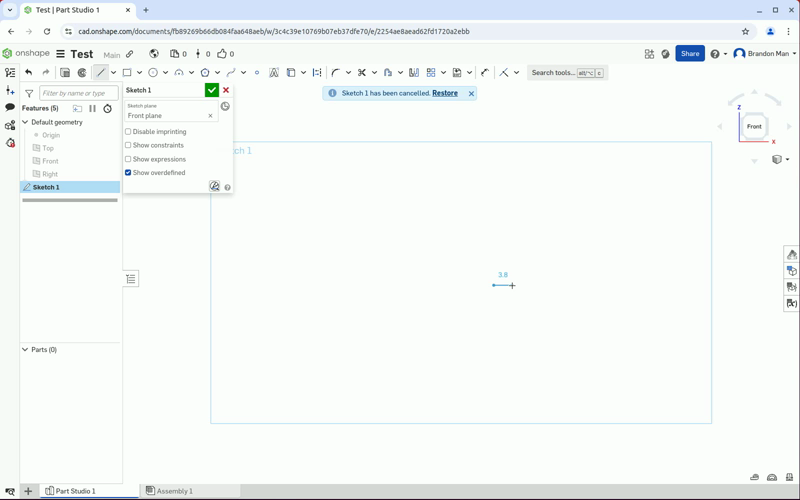
key_up(shift)
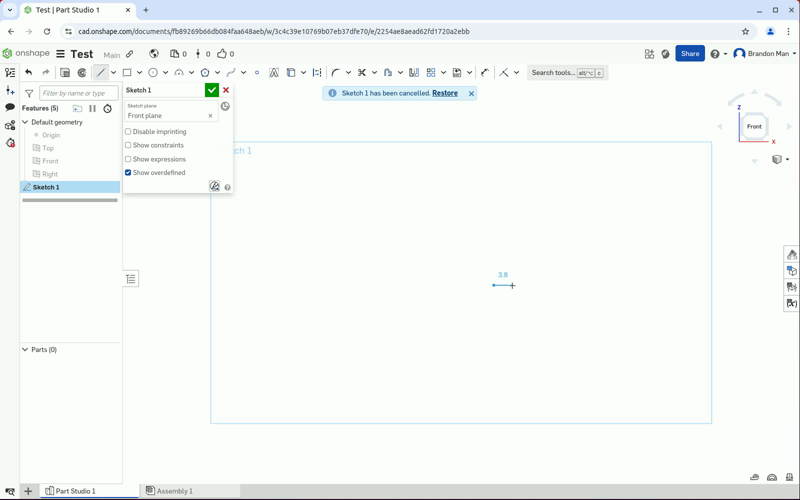
key_down(shift)
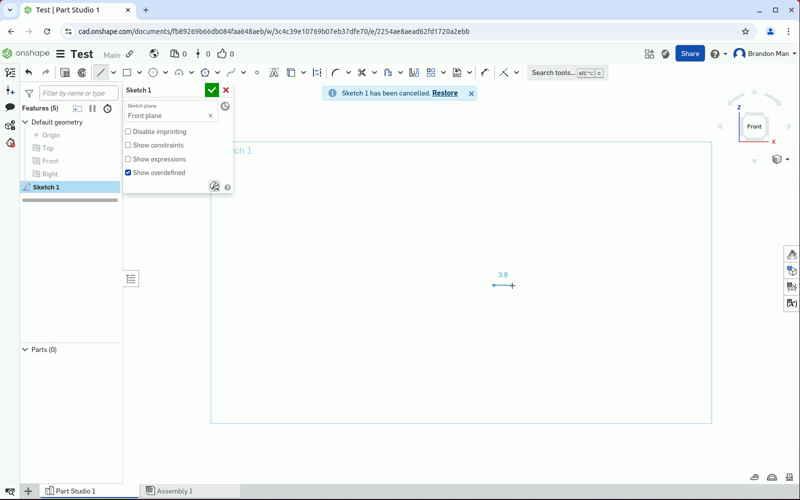
mouse_move(542, 285)
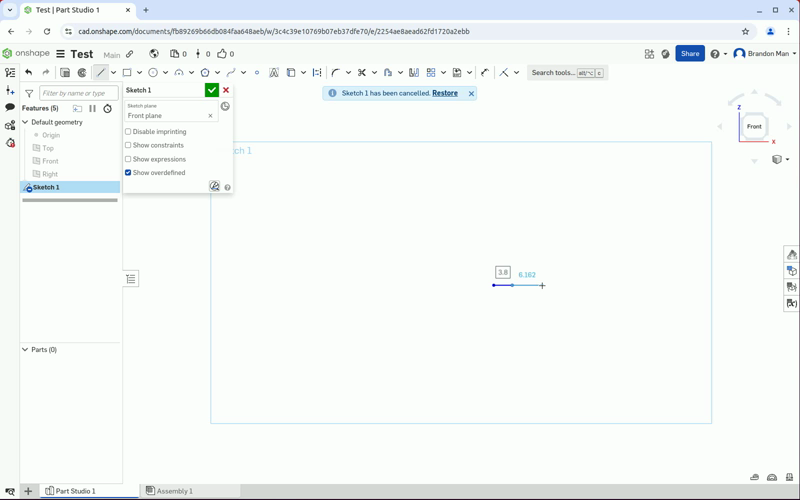
mouse_move(512, 282)
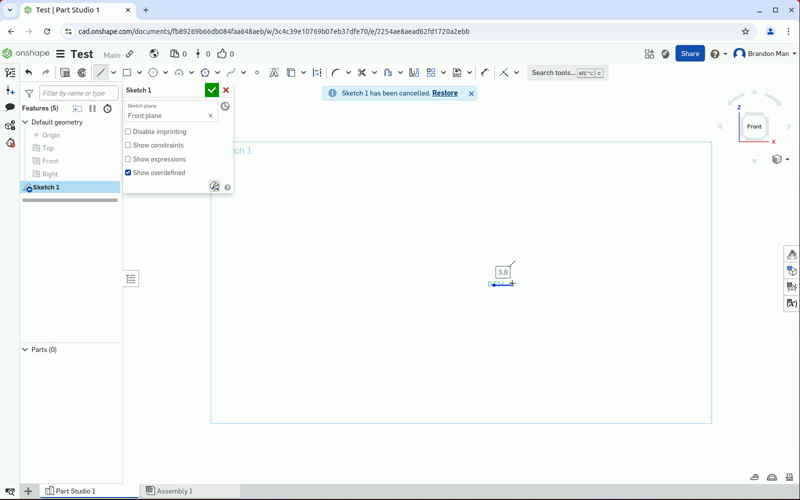
scroll(6)
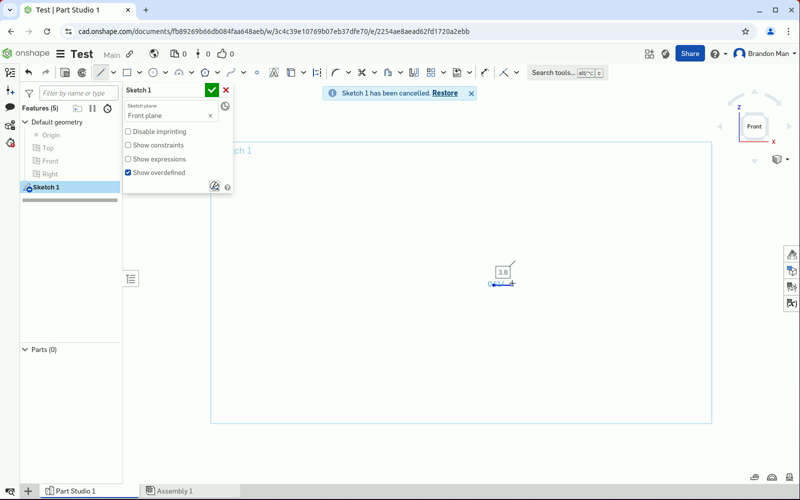
scroll(6)
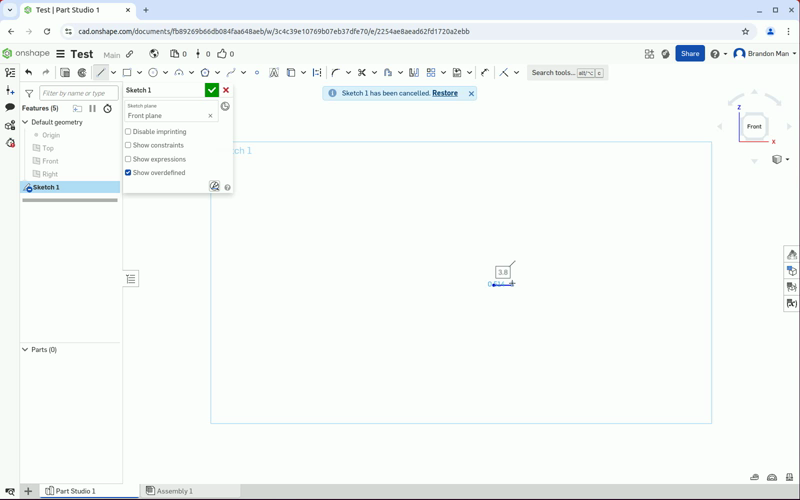
scroll(6)
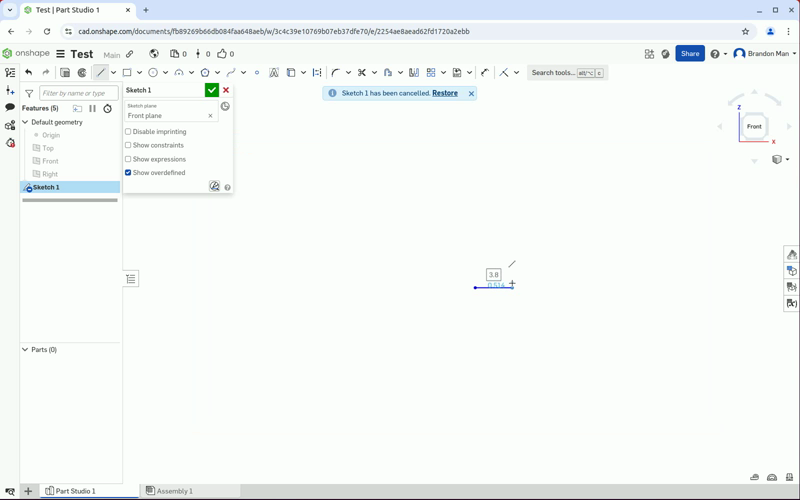
scroll(6)
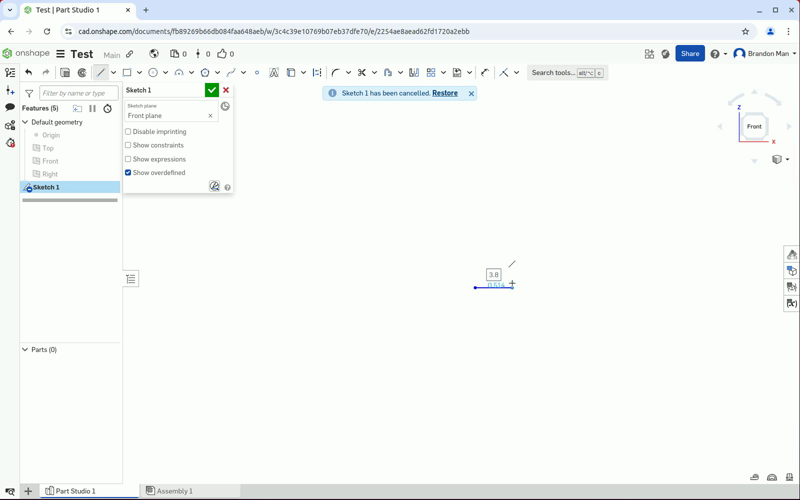
scroll(6)
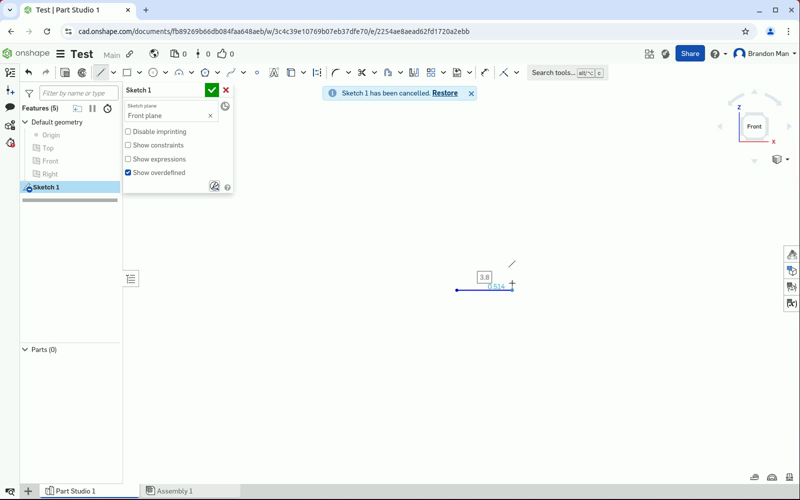
scroll(6)
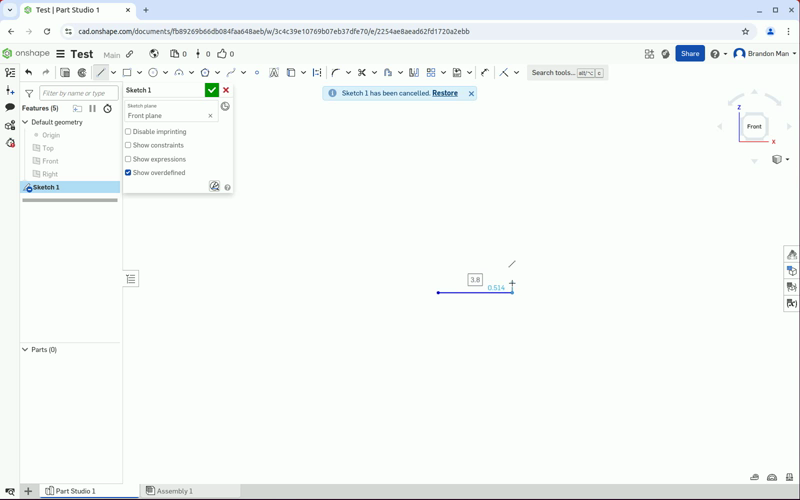
scroll(6)
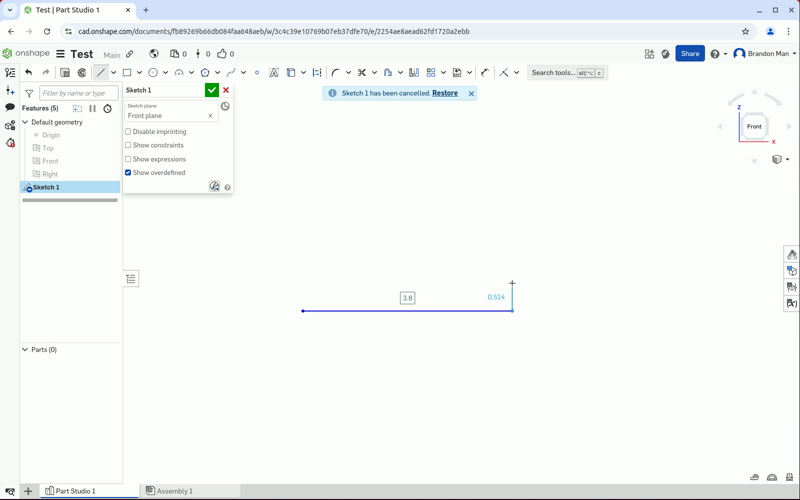
click(512, 282)
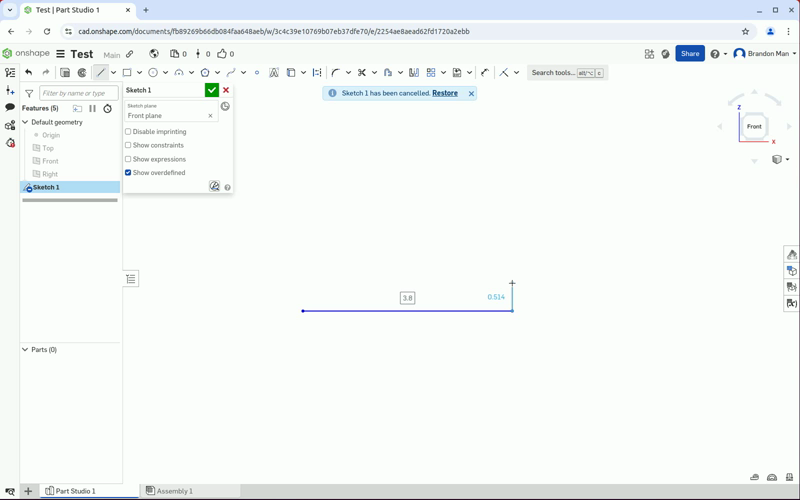
scroll(-6)
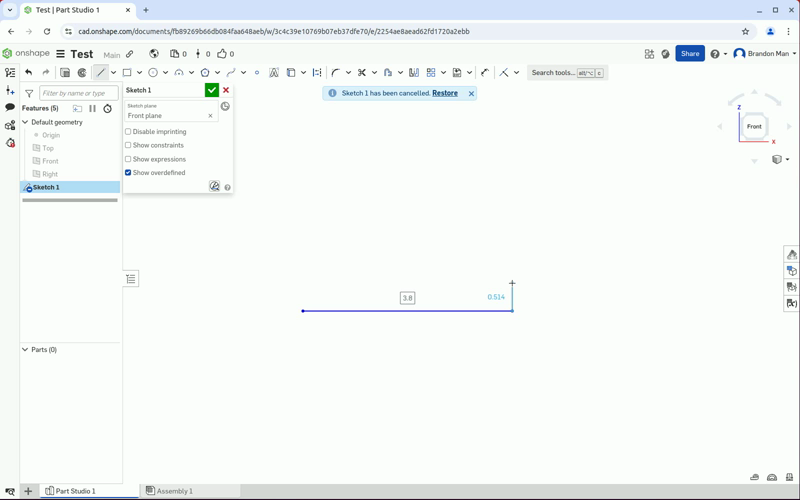
scroll(-6)
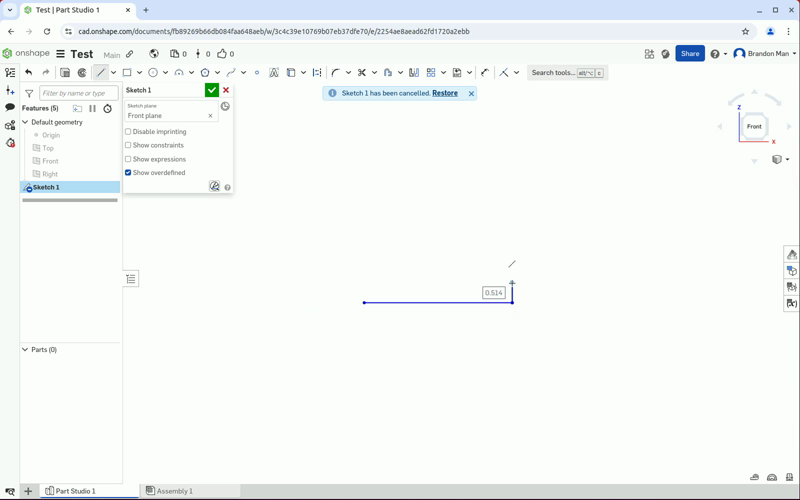
scroll(-6)
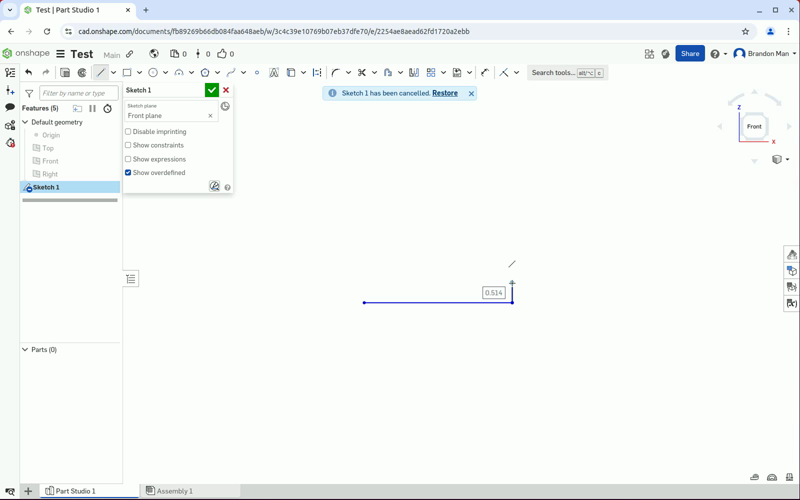
scroll(-6)
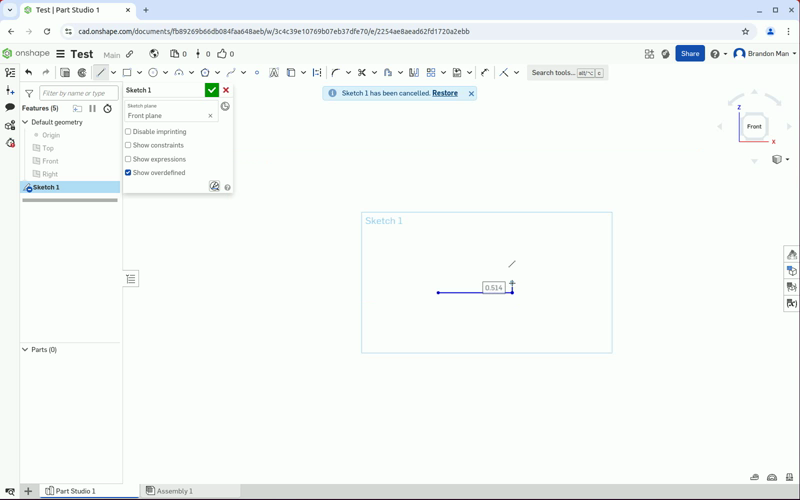
scroll(-6)
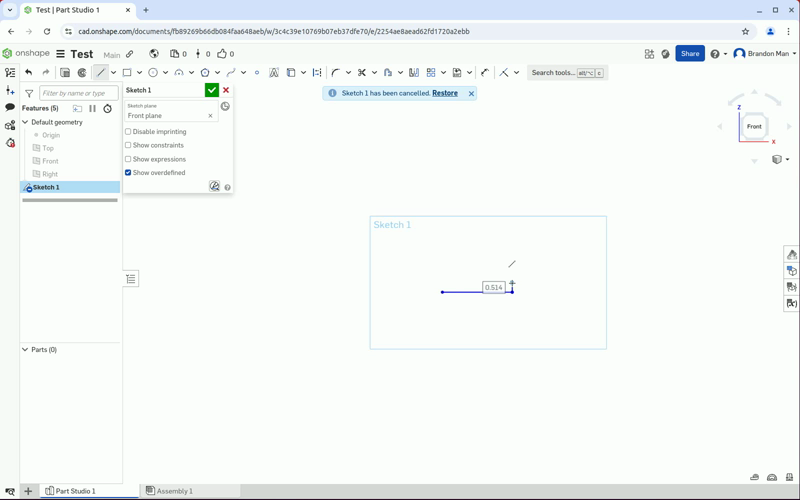
scroll(-6)
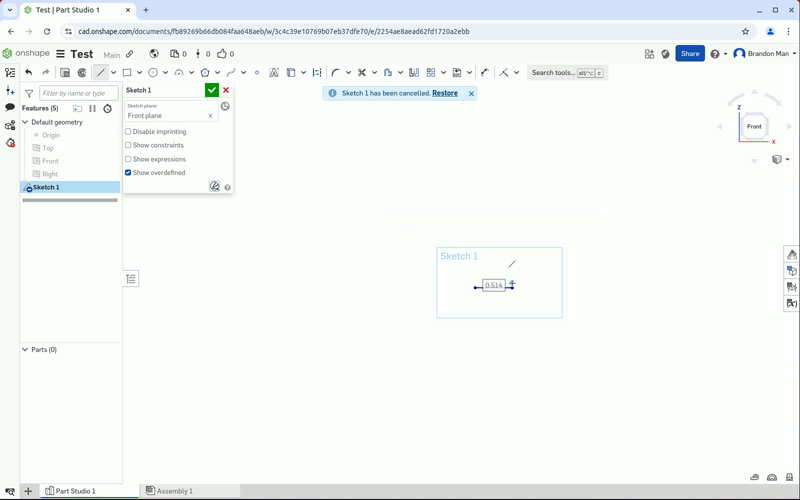
scroll(-6)
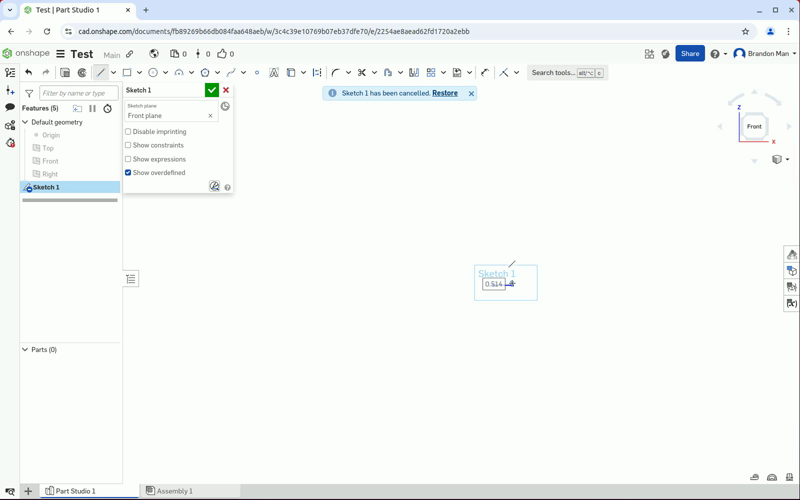
key_up(shift)
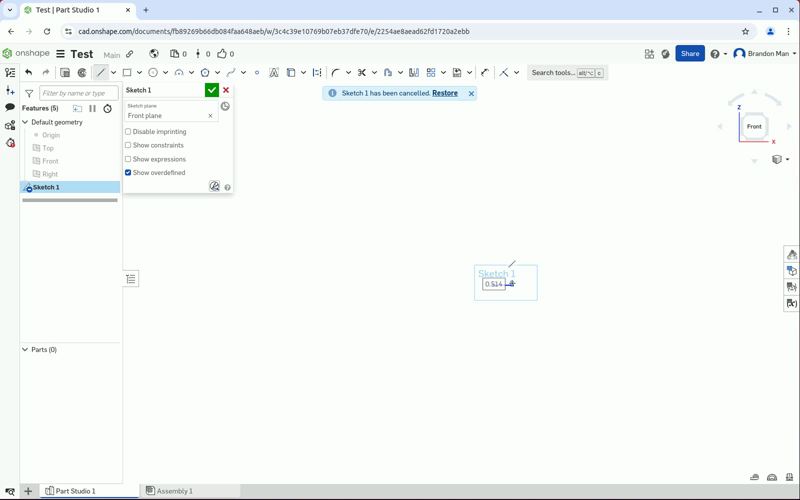
key_down(shift)
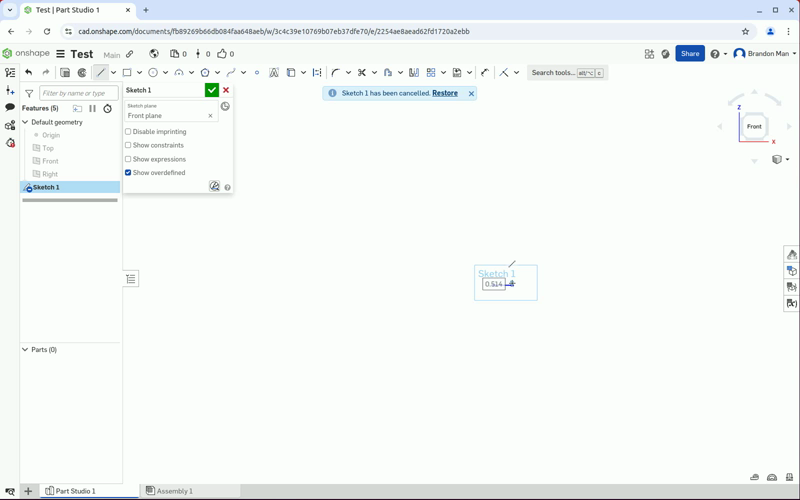
mouse_move(542, 282)
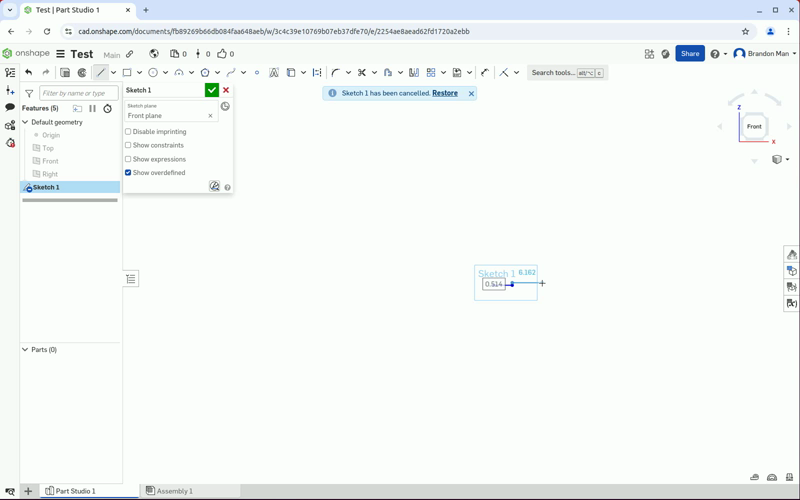
mouse_move(510, 282)
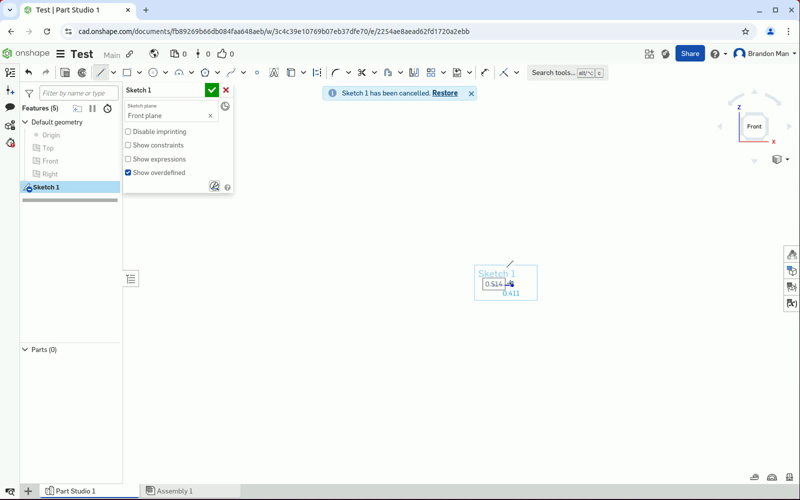
scroll(6)
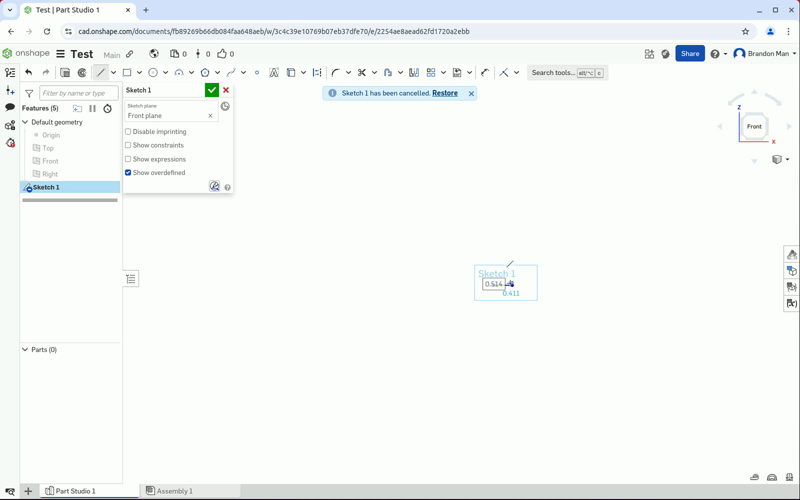
scroll(6)
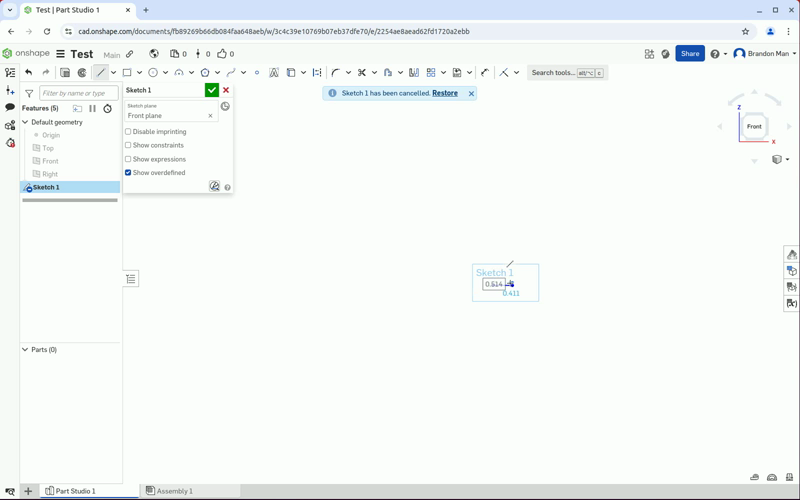
scroll(6)
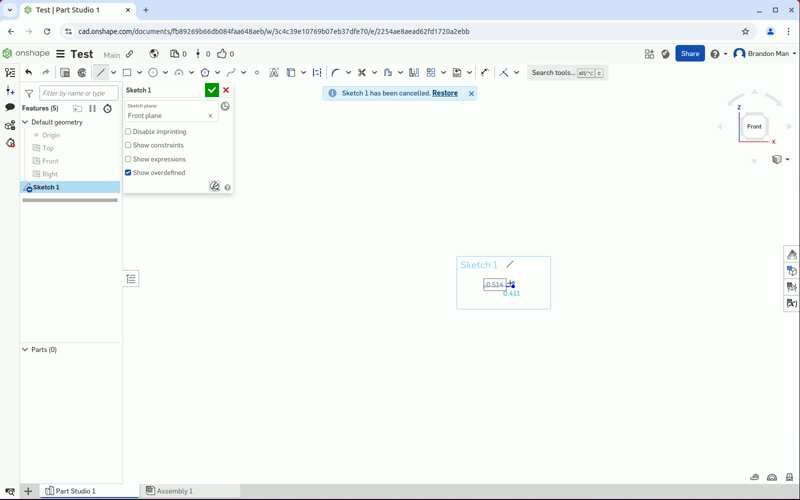
scroll(6)
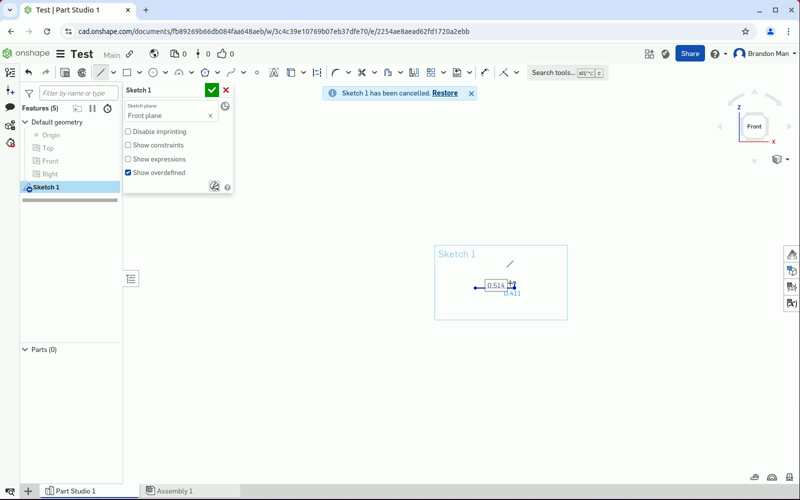
scroll(6)
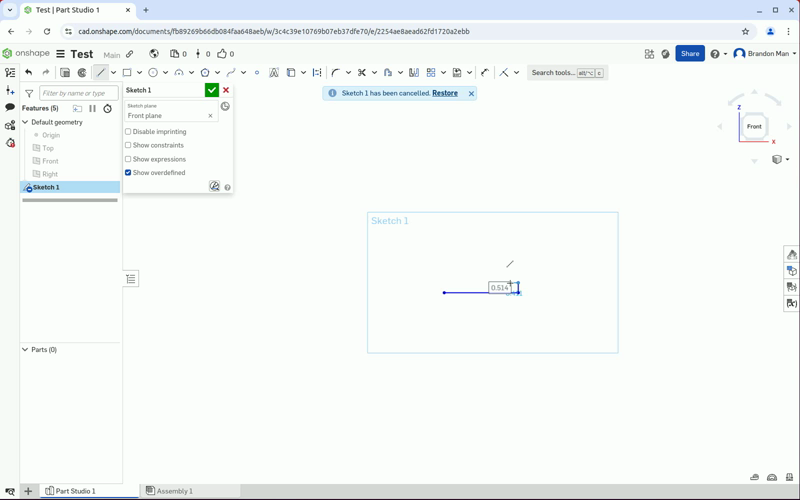
scroll(6)
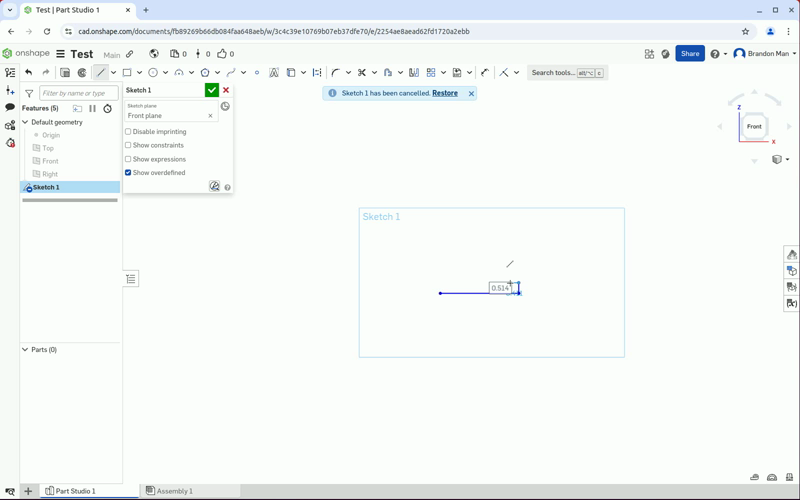
scroll(6)
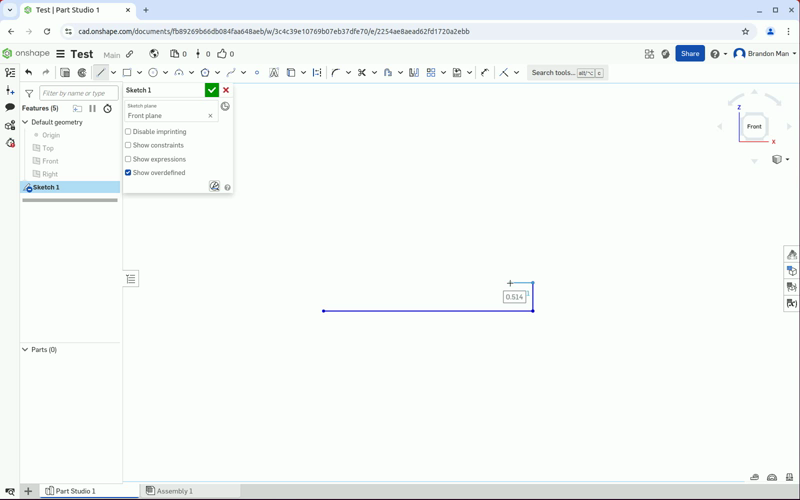
click(510, 282)
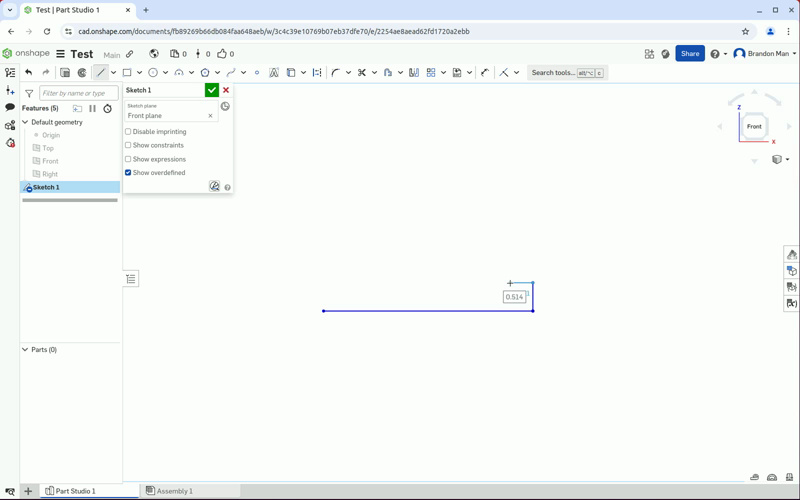
scroll(-6)
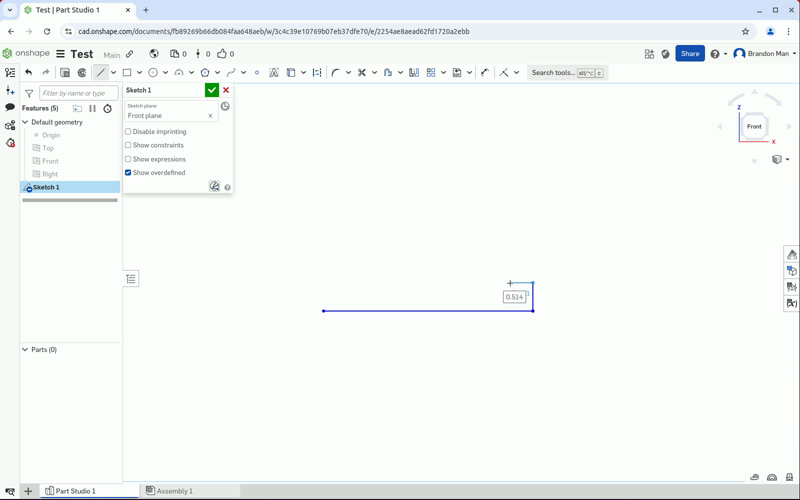
scroll(-6)
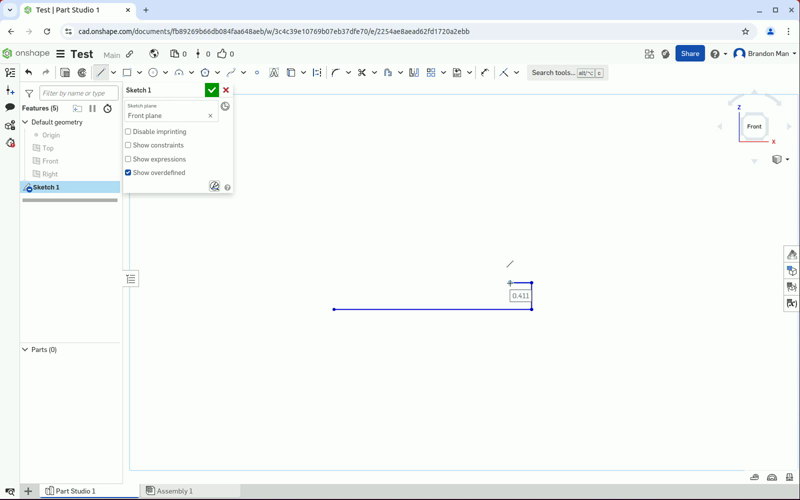
scroll(-6)
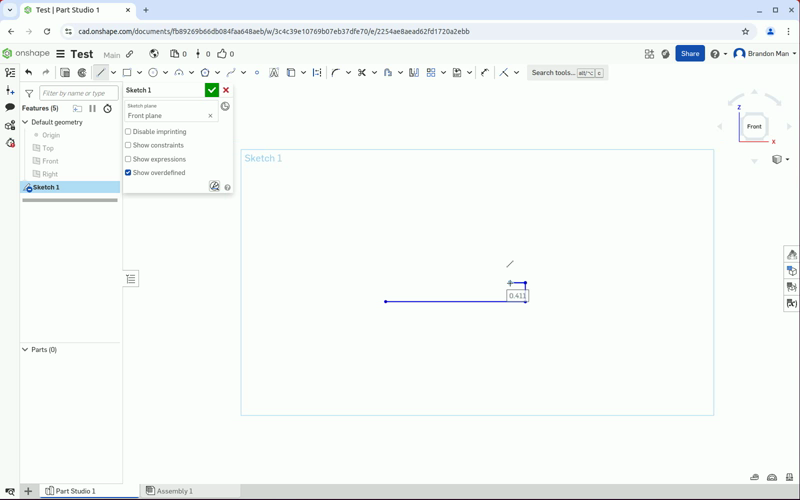
scroll(-6)
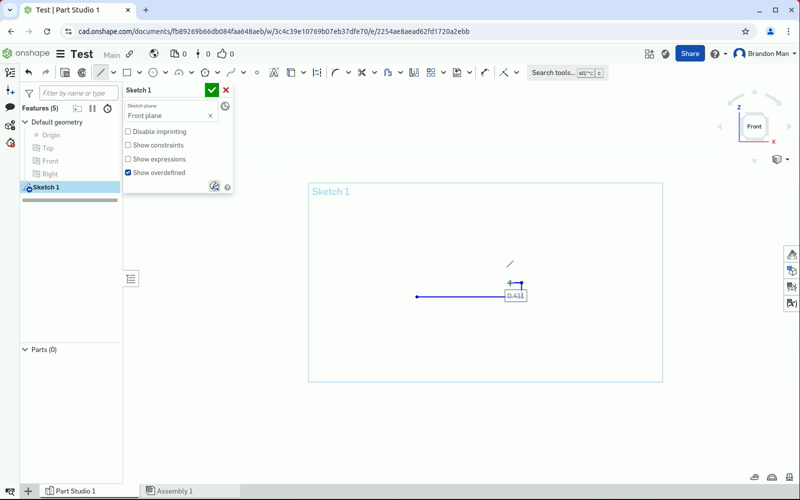
scroll(-6)
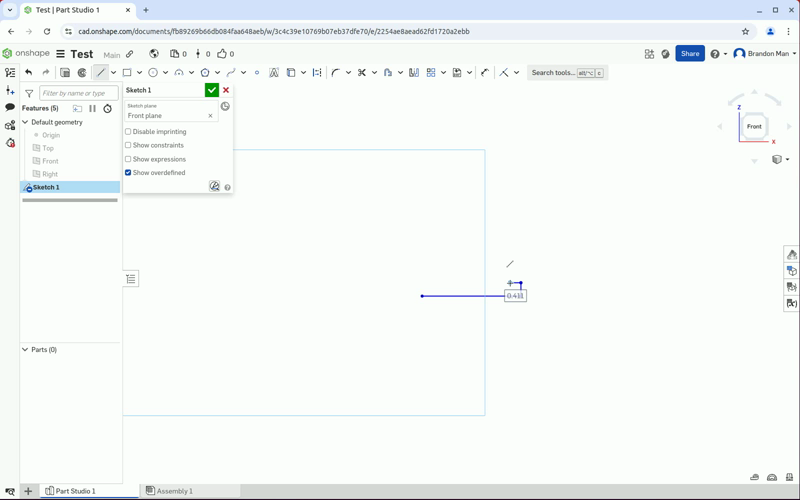
scroll(-6)
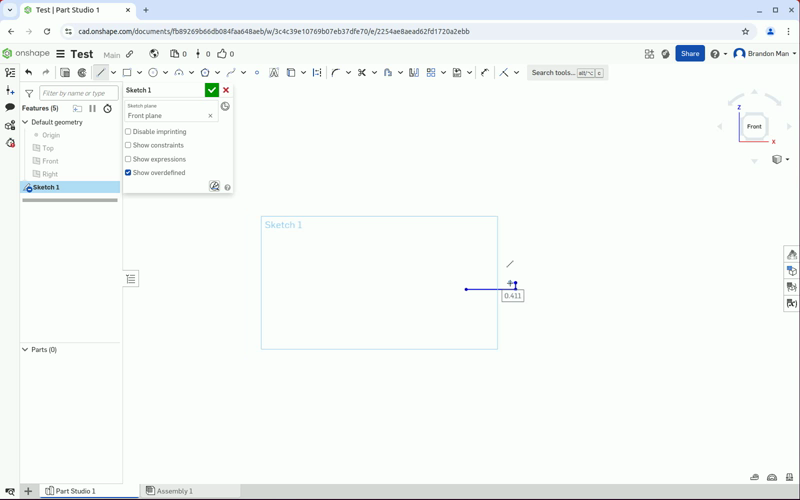
scroll(-6)
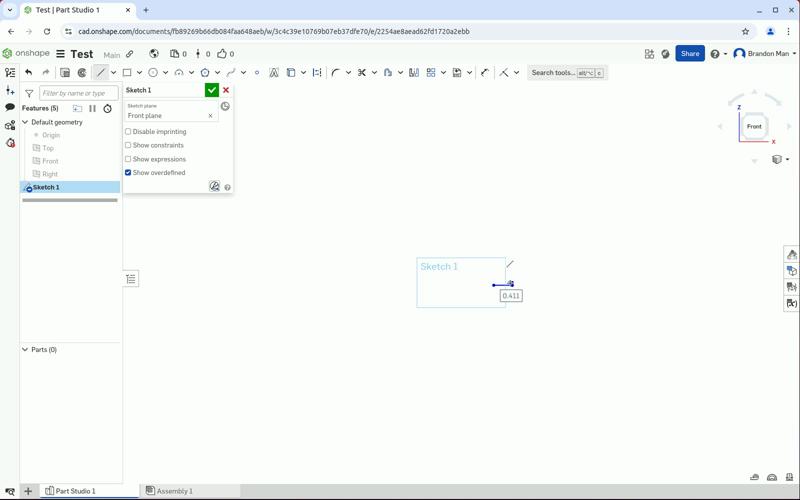
key_up(shift)
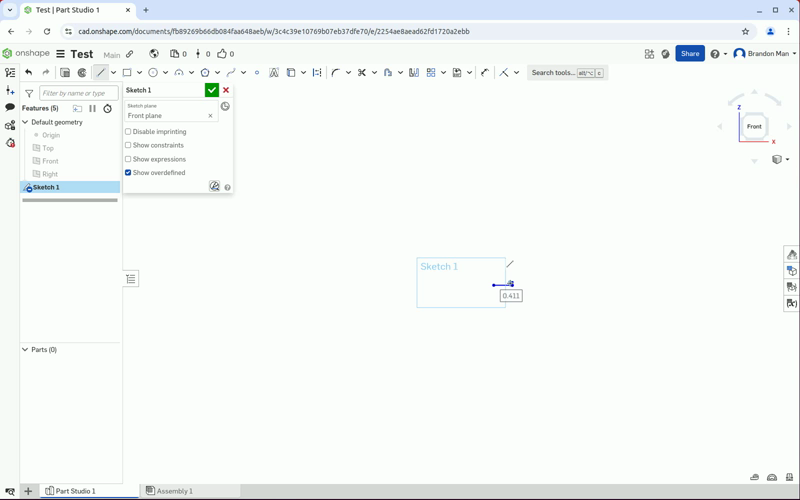
key_down(shift)
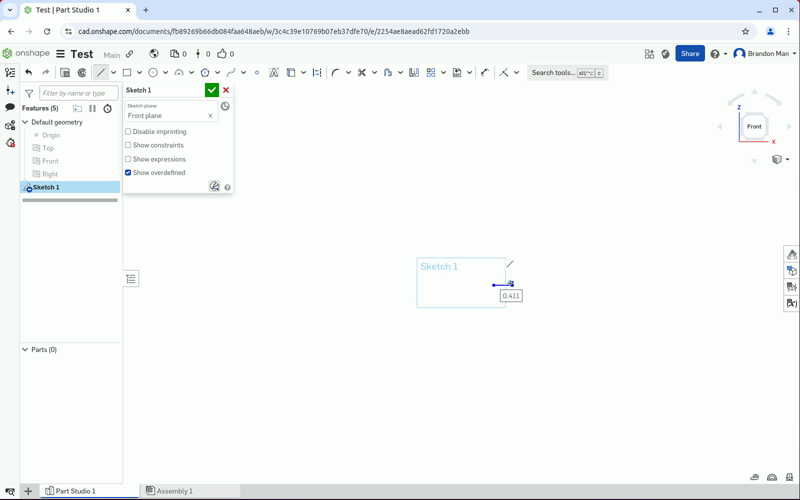
mouse_move(540, 282)
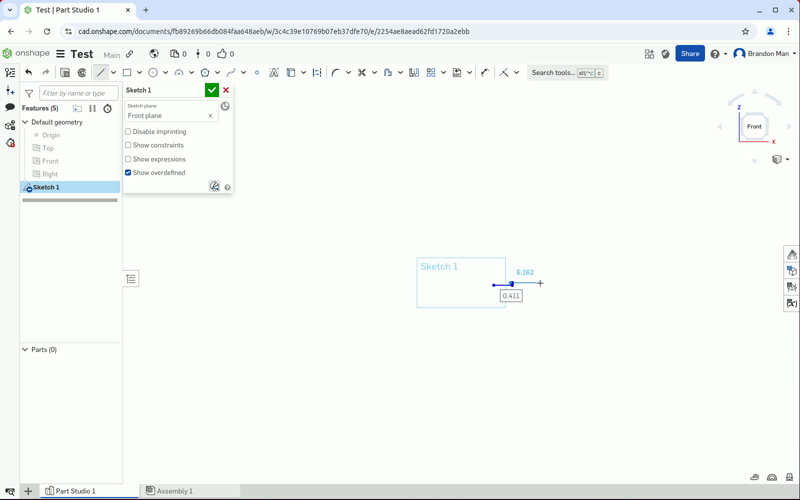
mouse_move(495, 282)
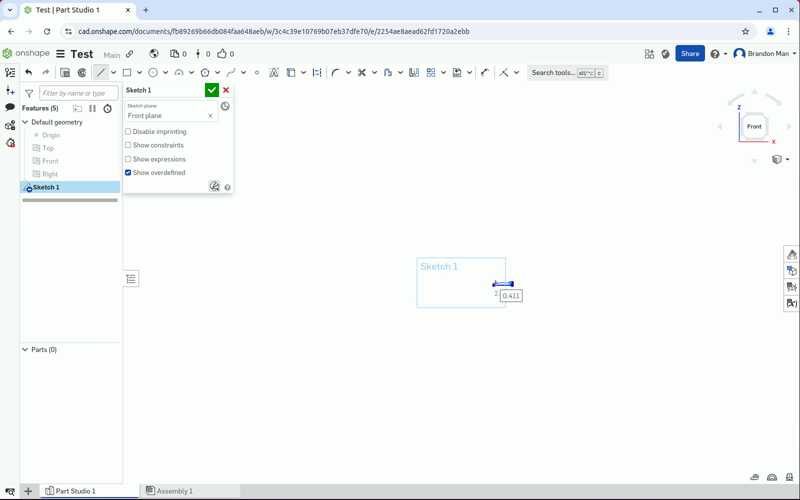
scroll(6)
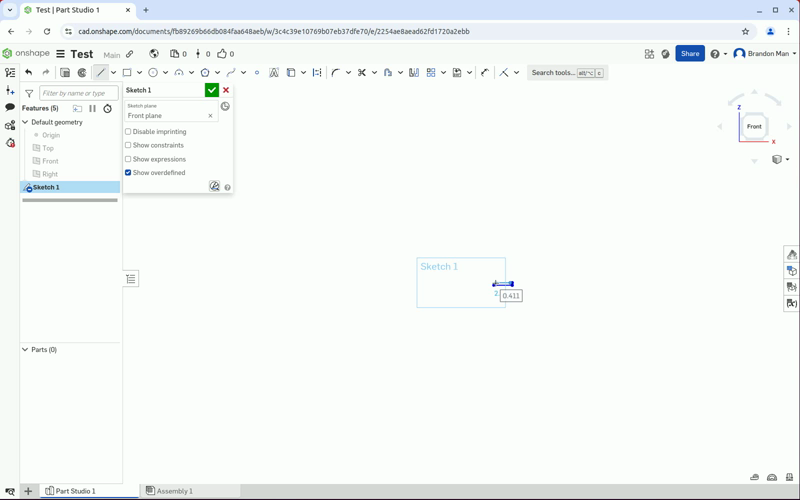
scroll(6)
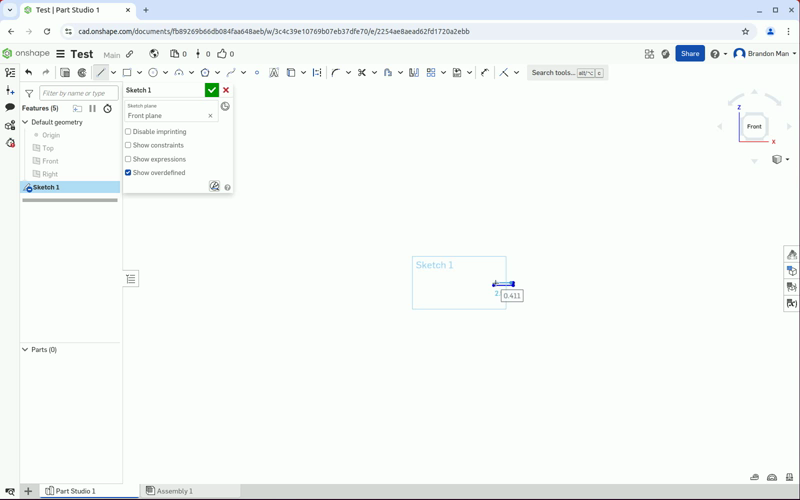
scroll(6)
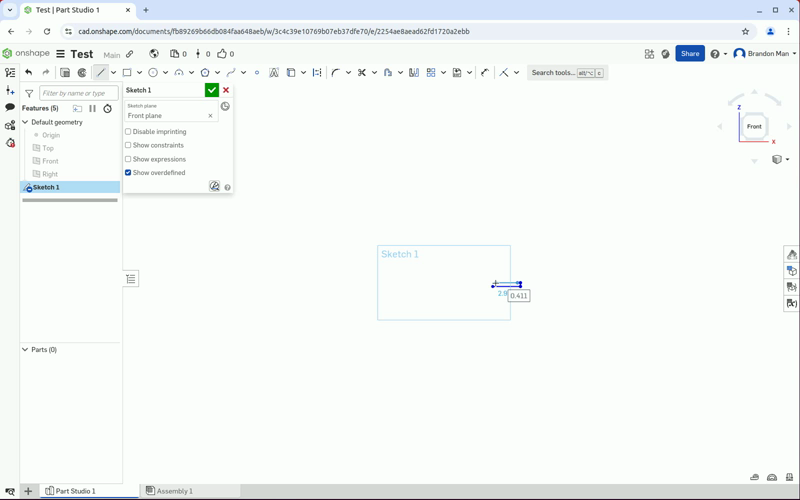
scroll(6)
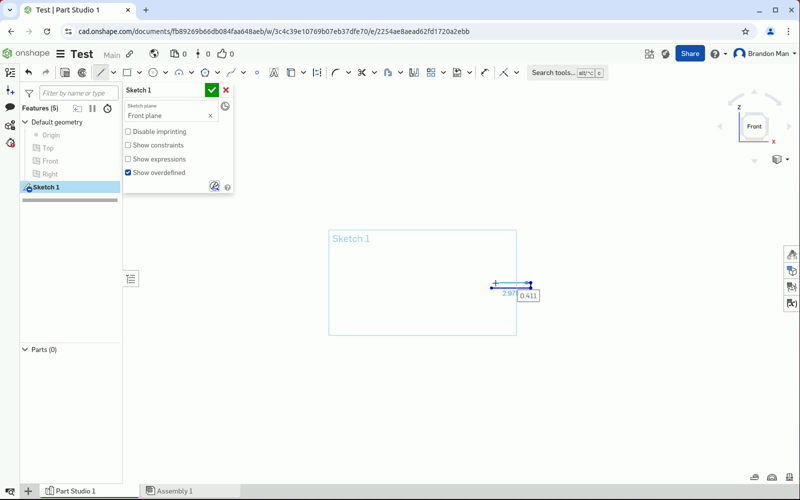
scroll(6)
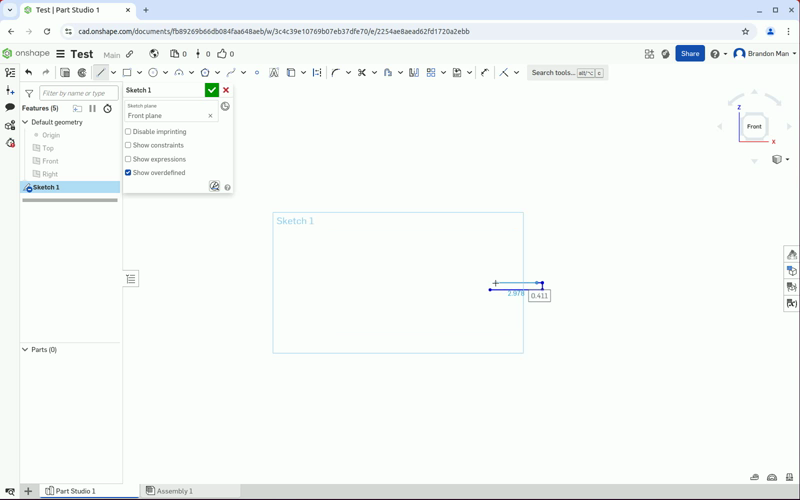
scroll(6)
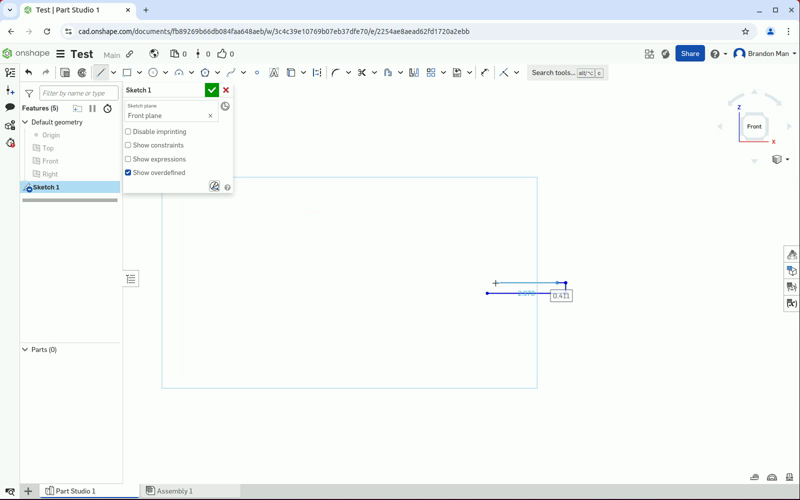
scroll(6)
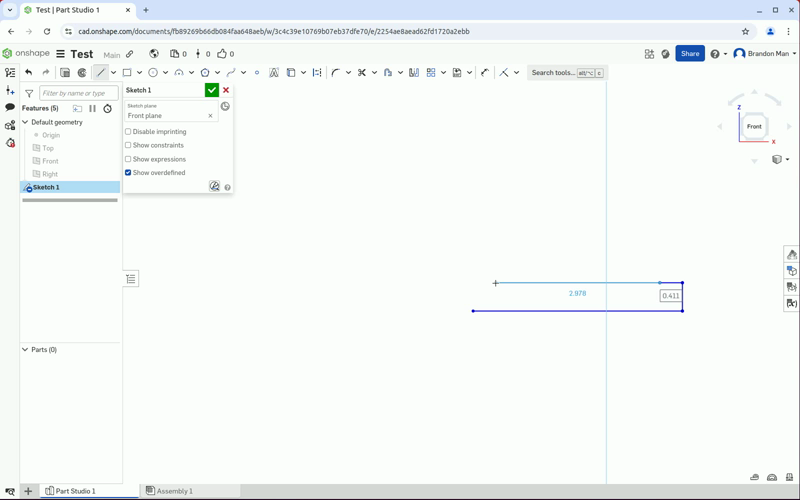
click(495, 282)
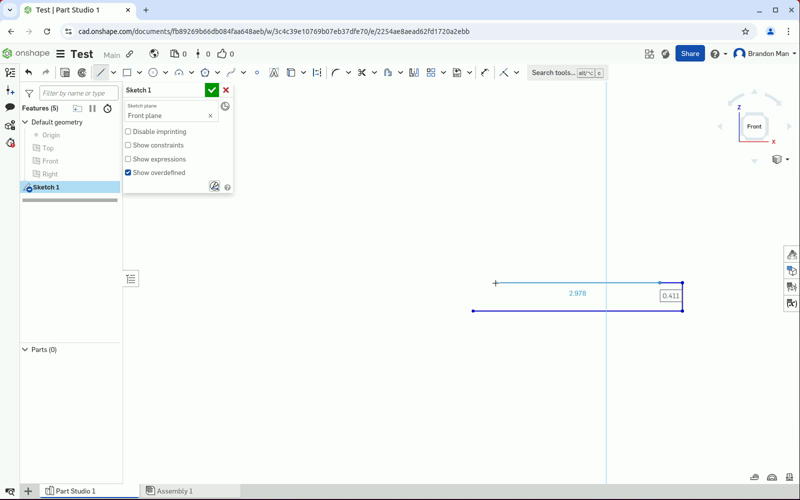
scroll(-6)
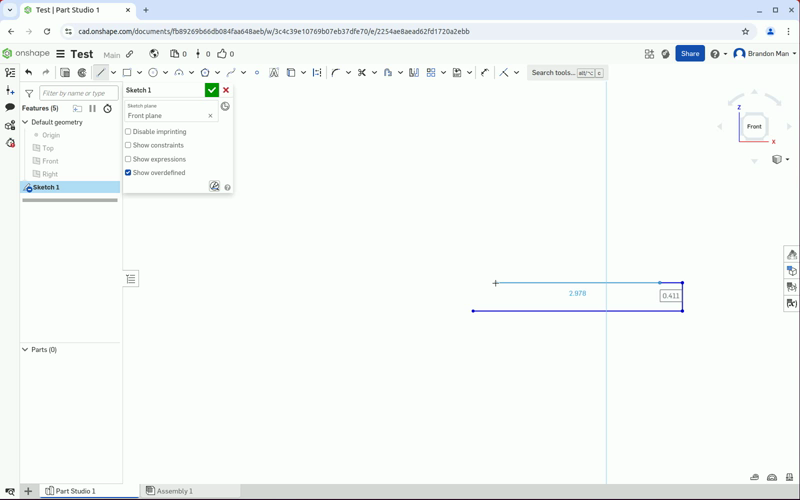
scroll(-6)
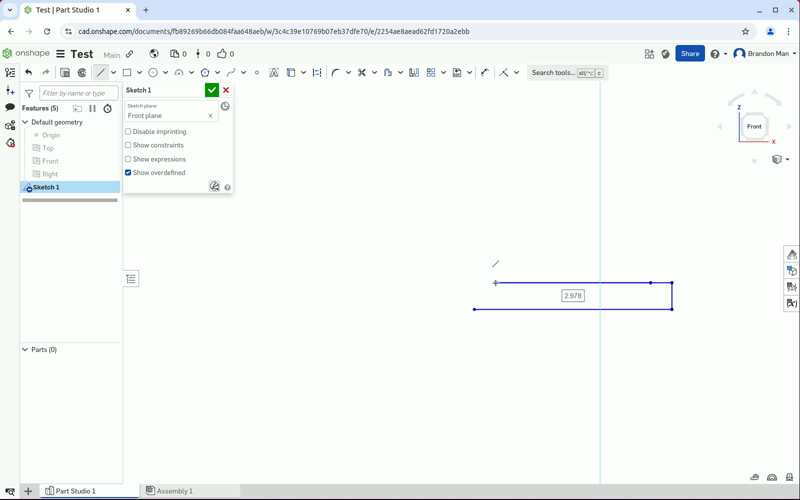
scroll(-6)
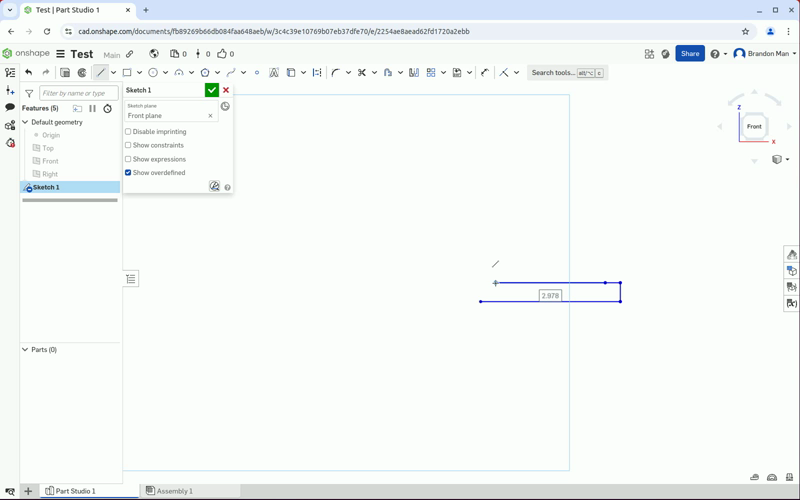
scroll(-6)
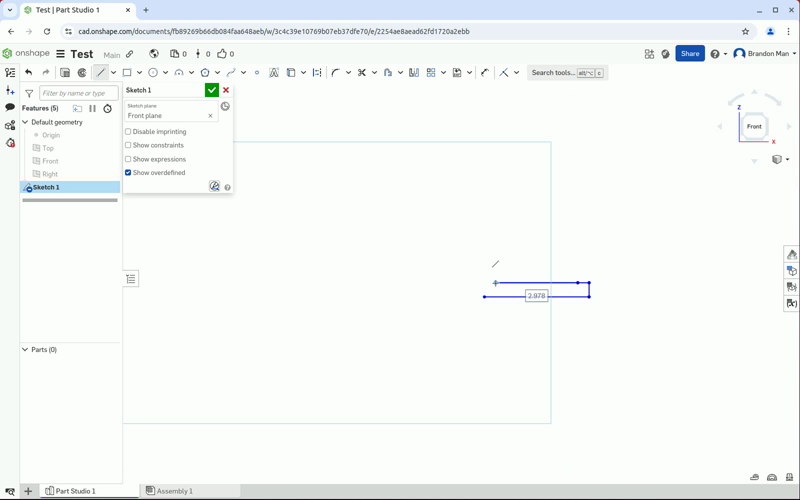
scroll(-6)
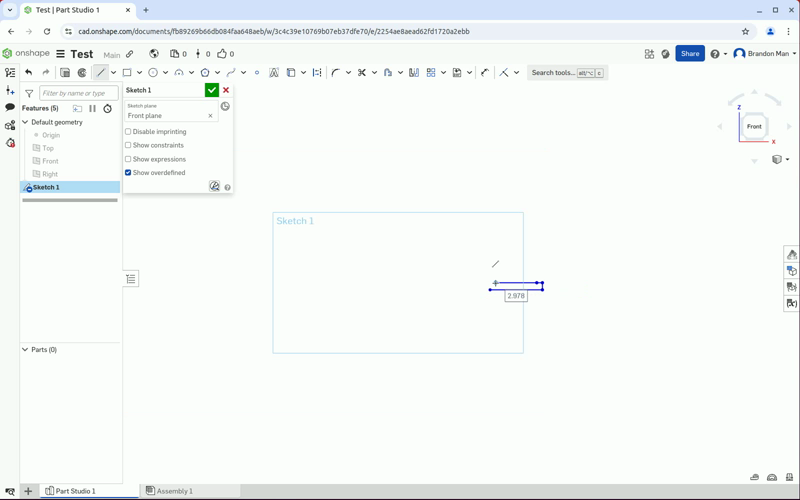
scroll(-6)
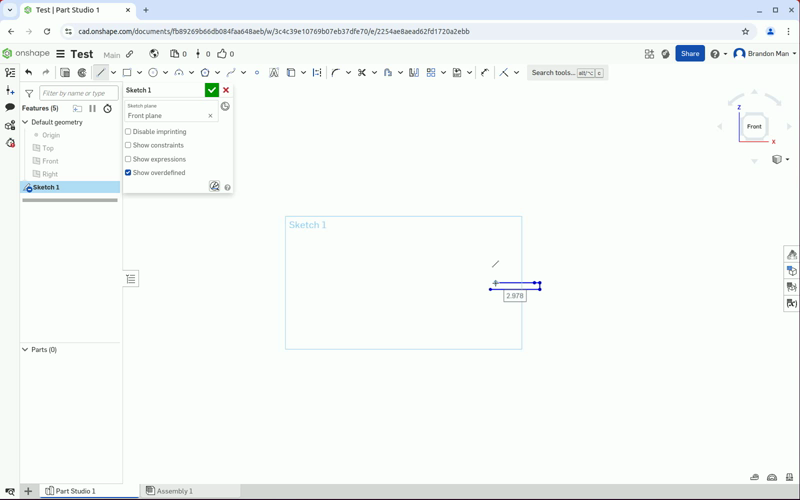
scroll(-6)
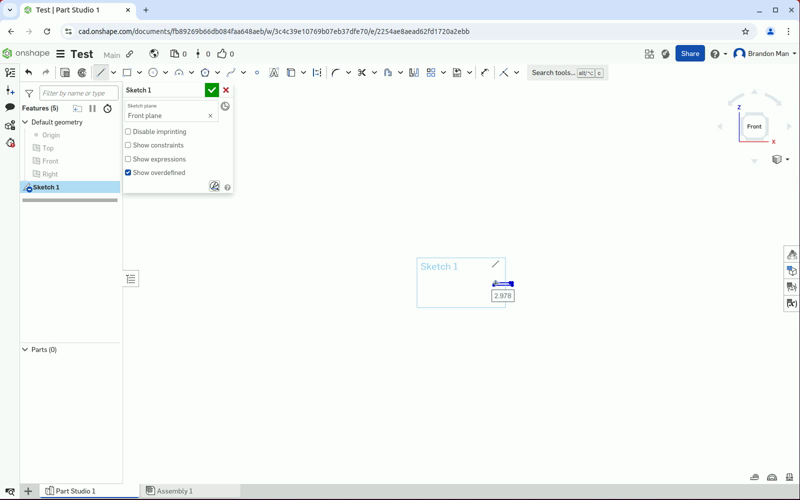
key_up(shift)
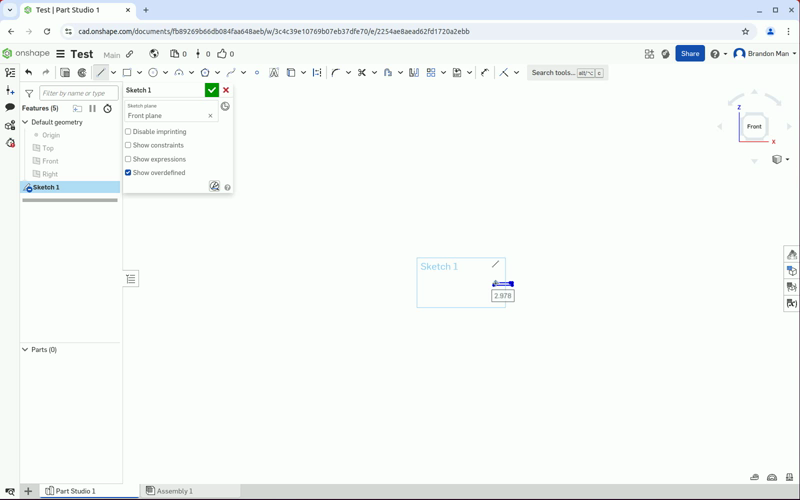
key_down(shift)
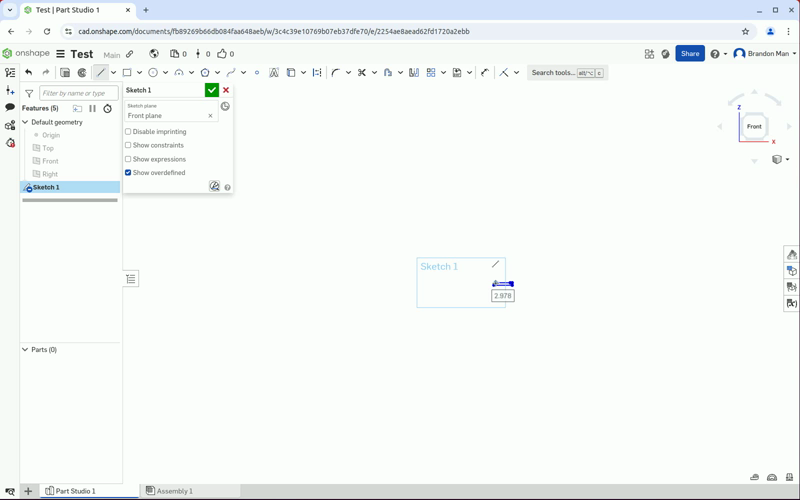
mouse_move(525, 282)
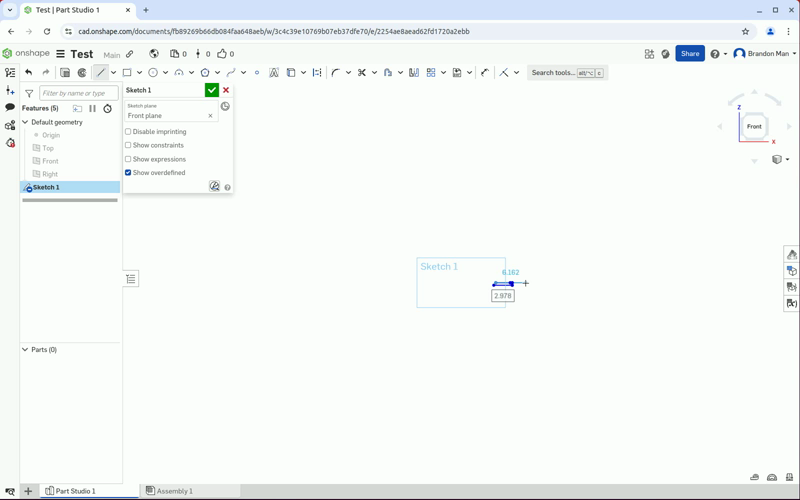
mouse_move(495, 280)
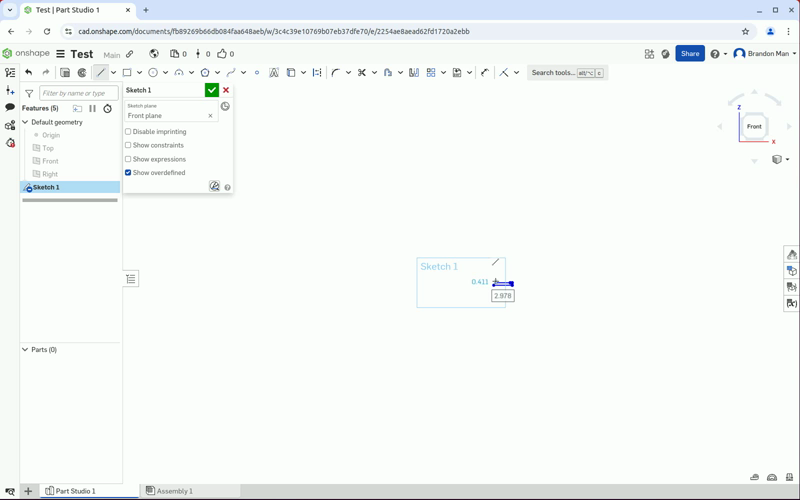
scroll(6)
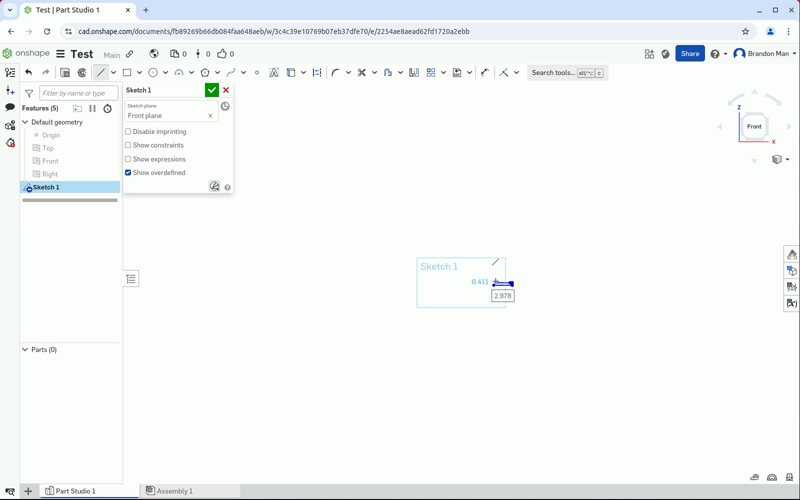
scroll(6)
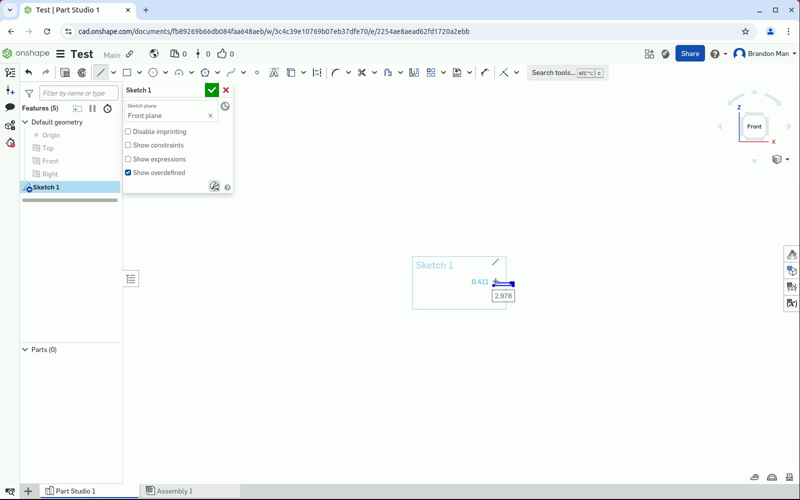
scroll(6)
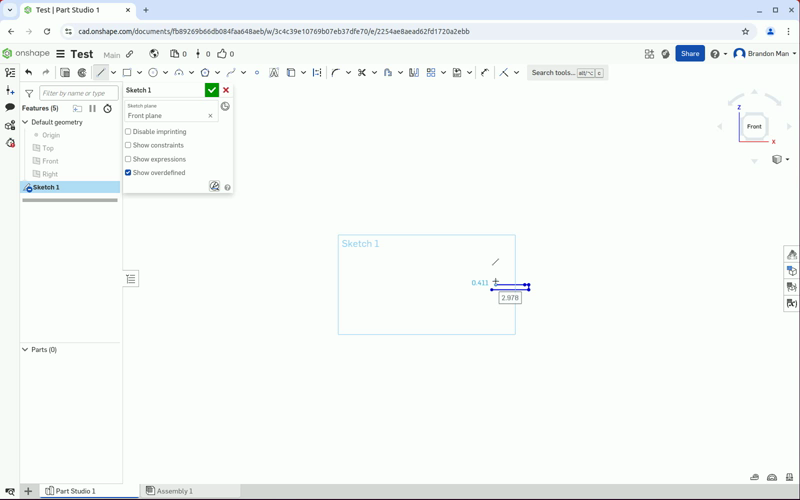
scroll(6)
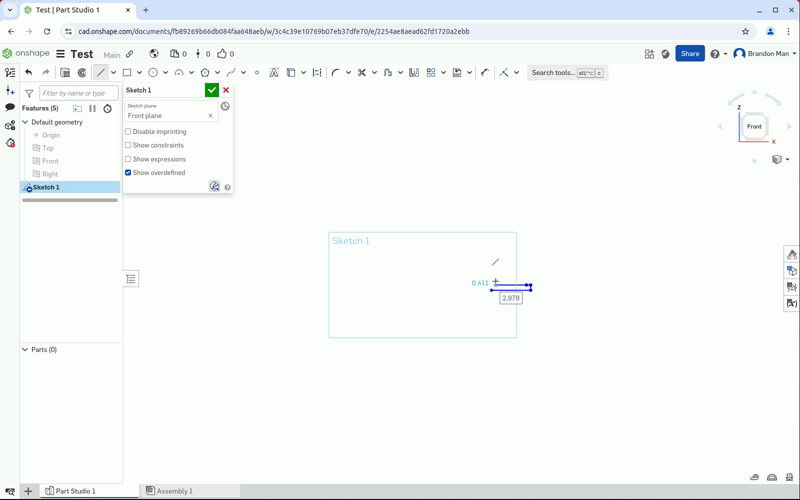
scroll(6)
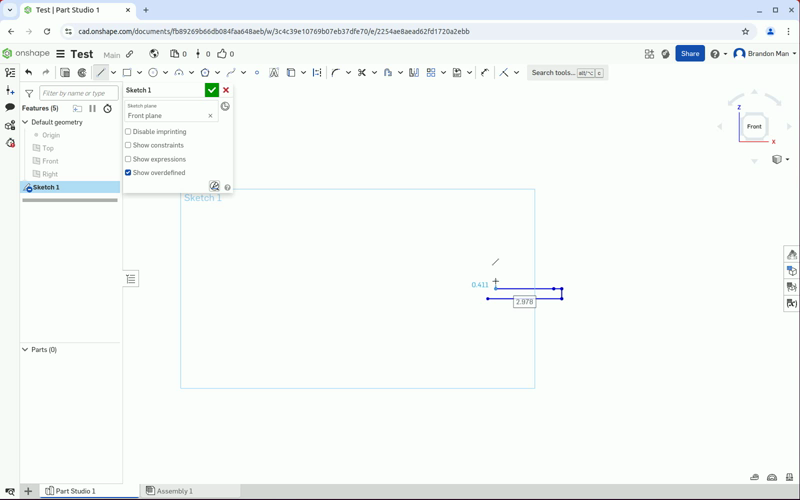
scroll(6)
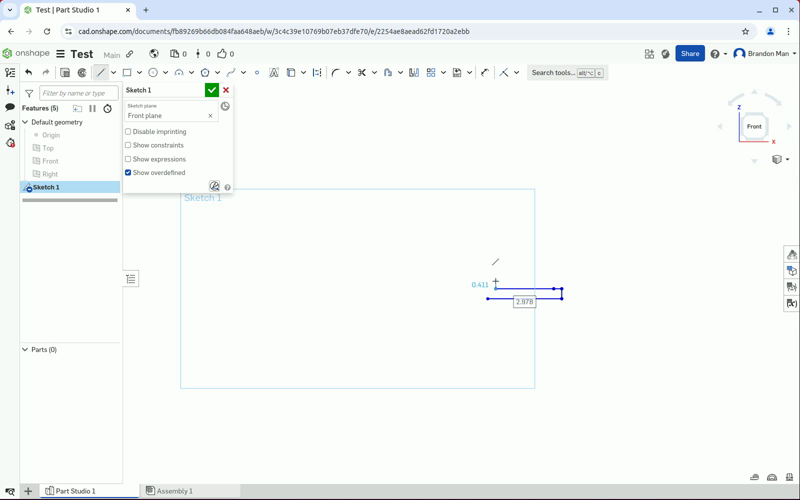
scroll(6)
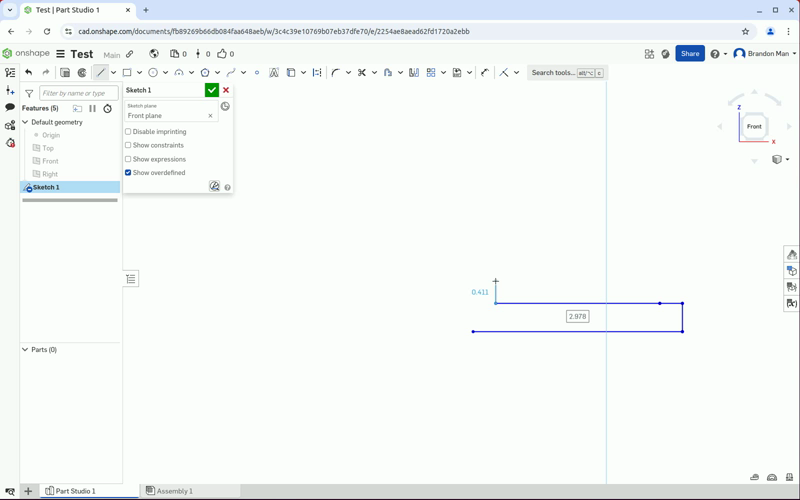
click(495, 280)
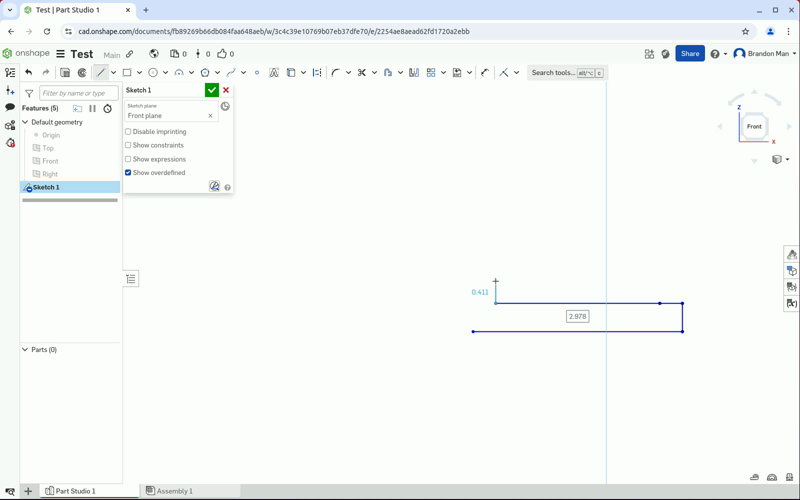
scroll(-6)
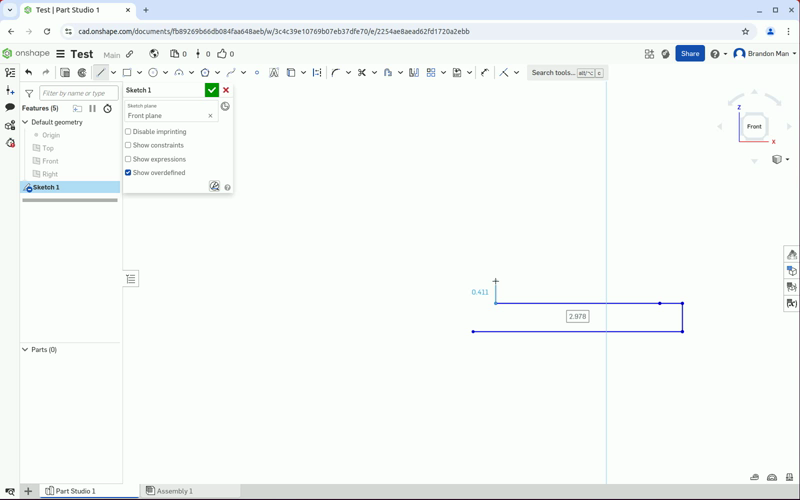
scroll(-6)
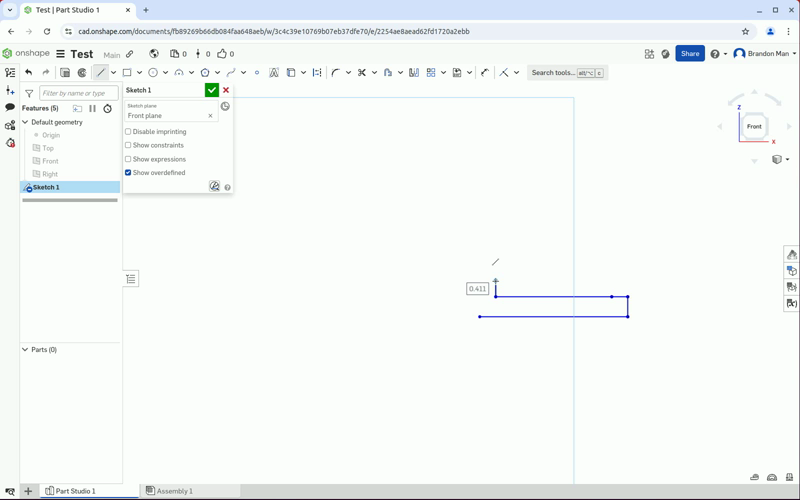
scroll(-6)
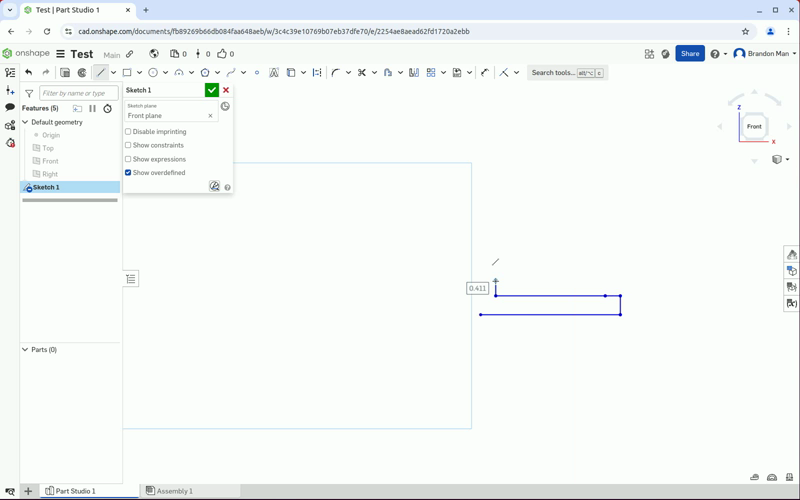
scroll(-6)
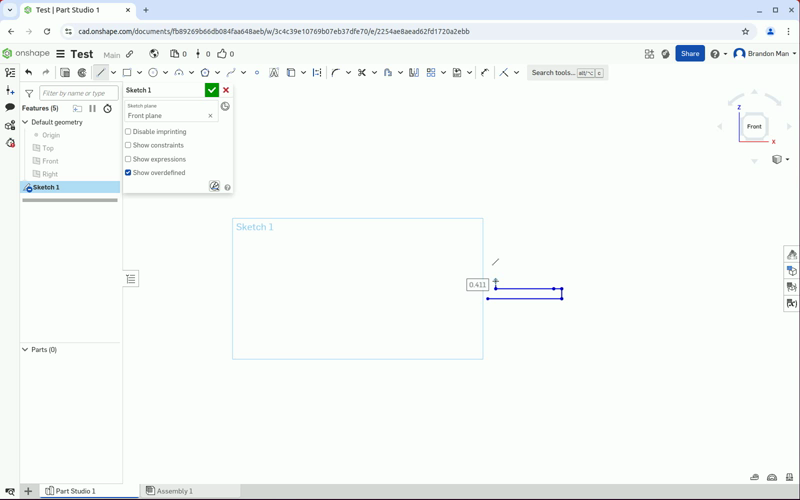
scroll(-6)
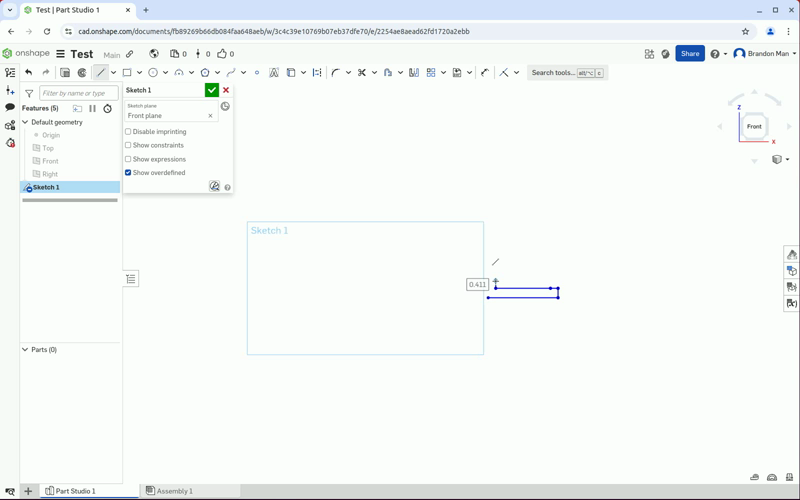
scroll(-6)
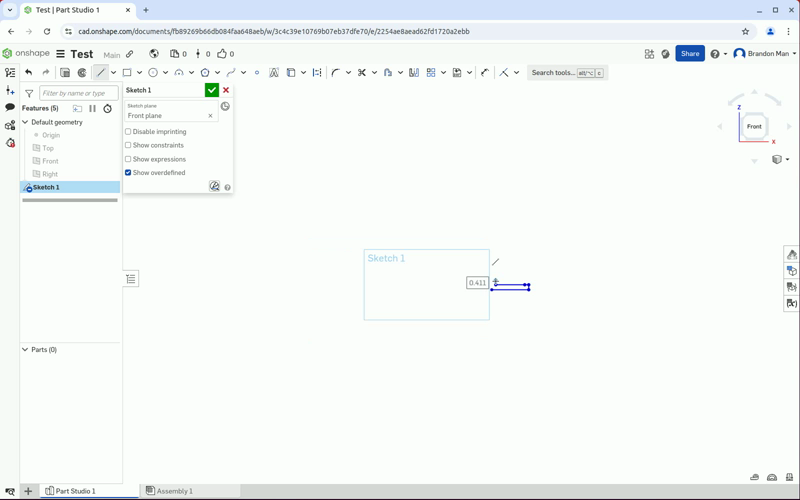
scroll(-6)
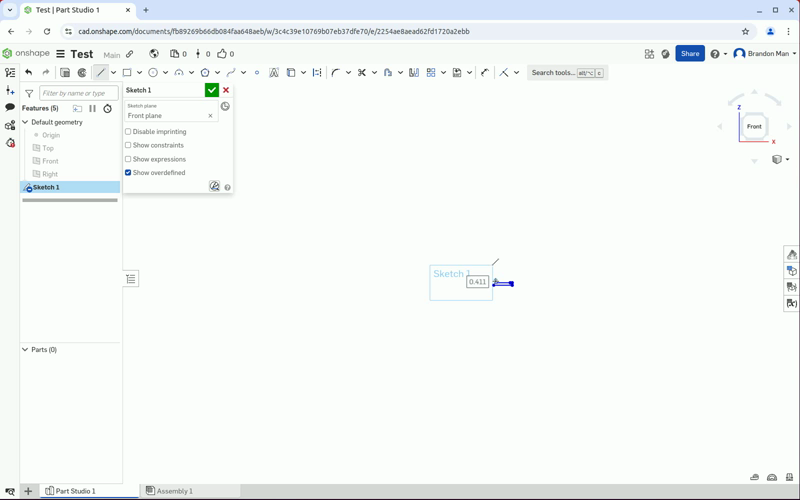
key_up(shift)
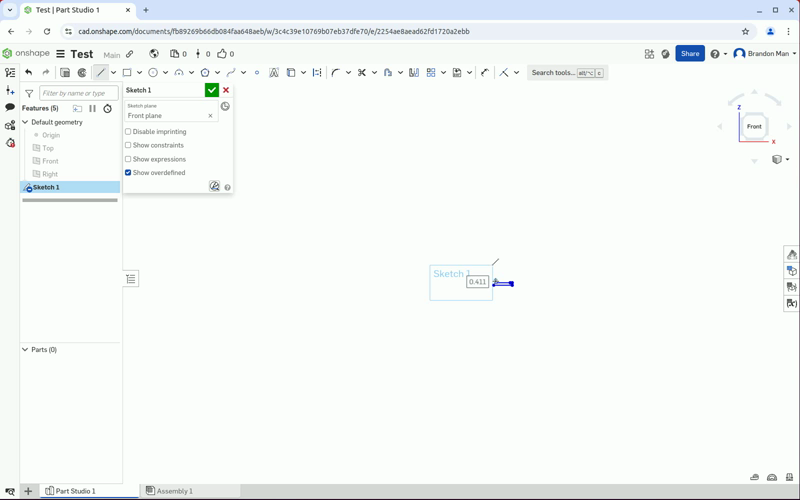
key_down(shift)
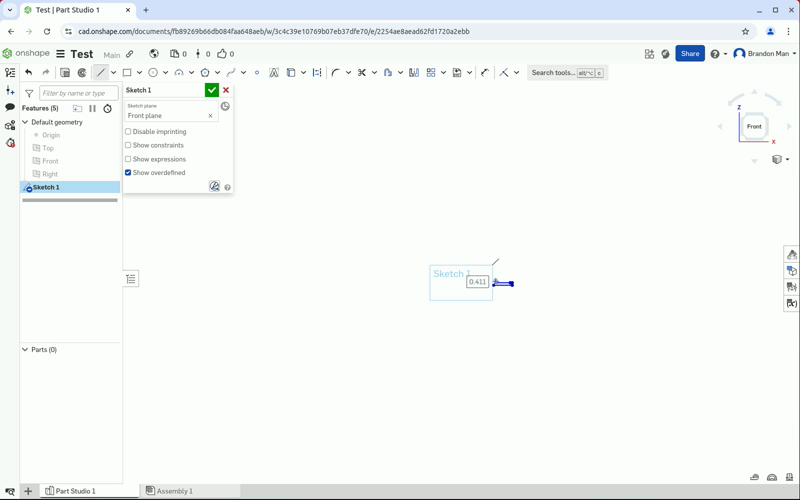
mouse_move(525, 280)
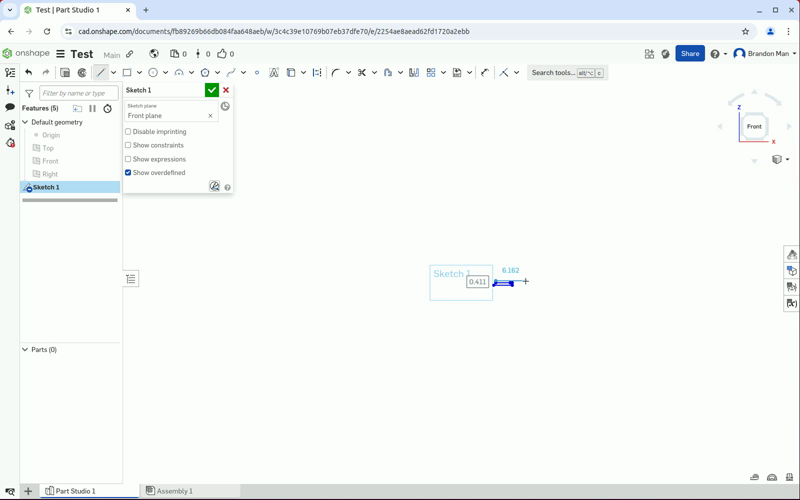
mouse_move(493, 280)
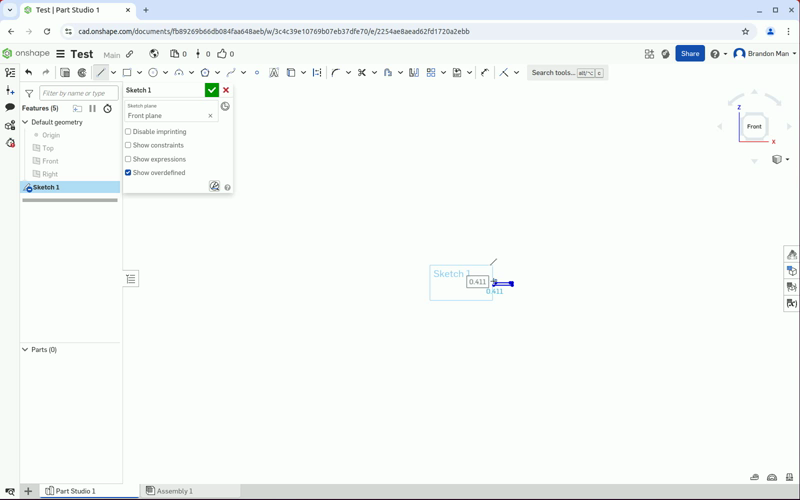
scroll(6)
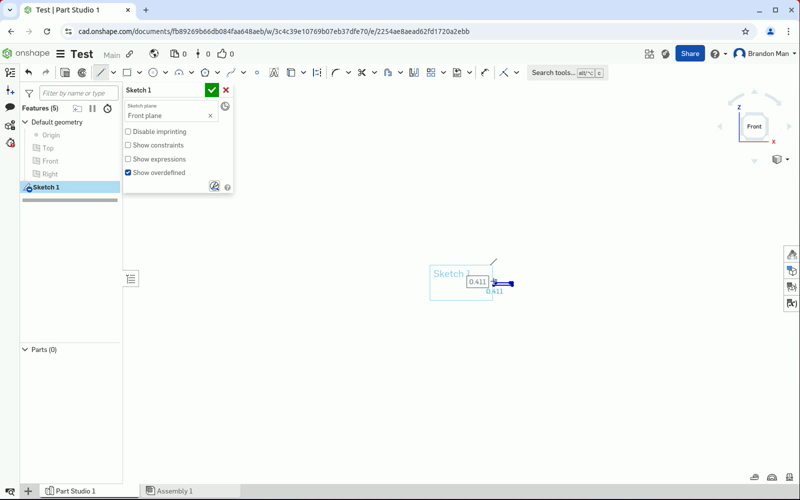
scroll(6)
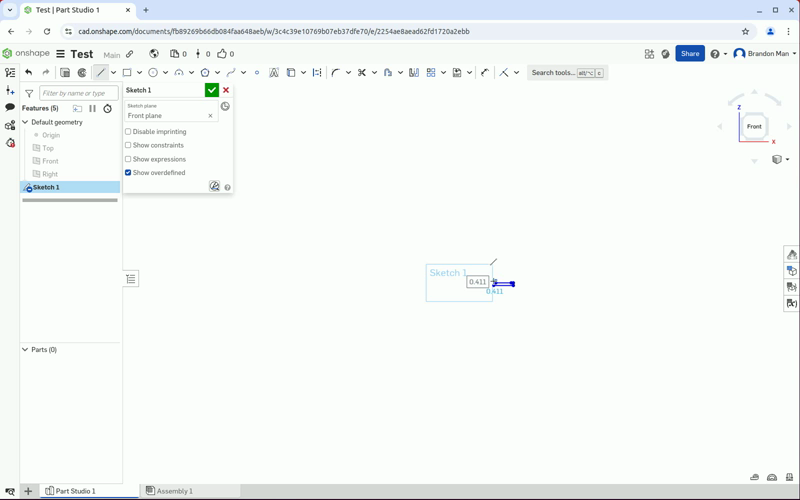
scroll(6)
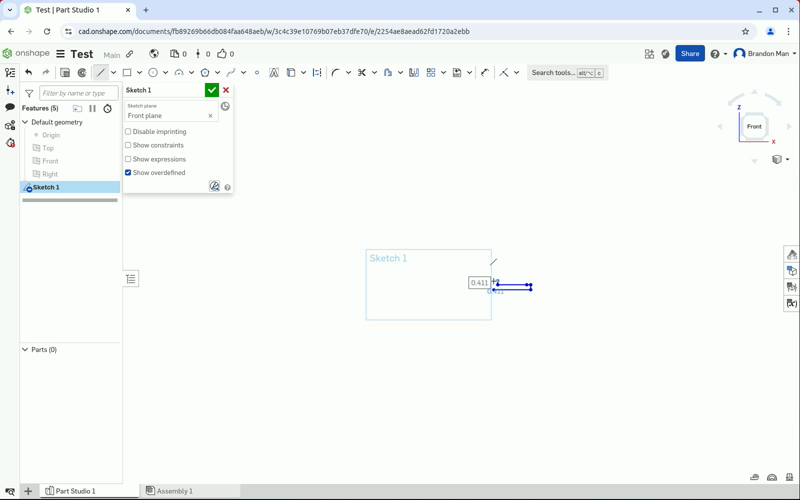
scroll(6)
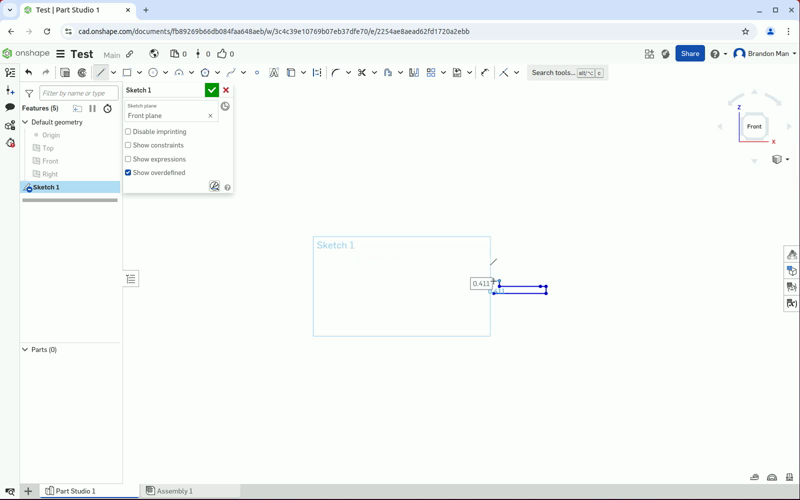
scroll(6)
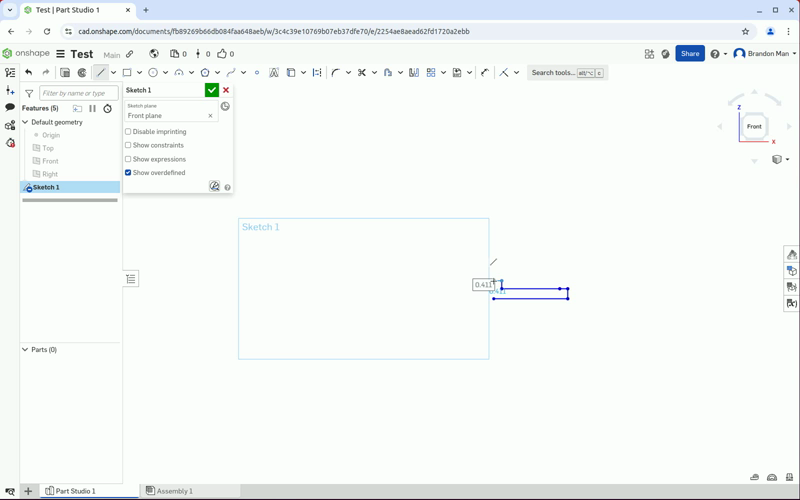
scroll(6)
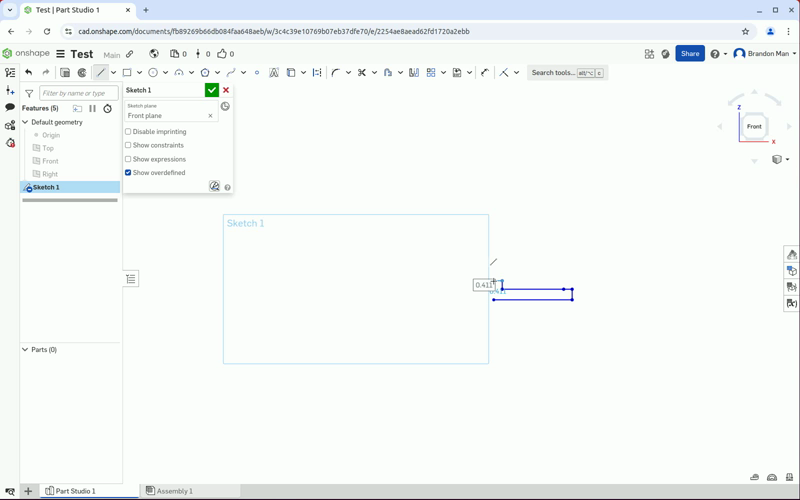
scroll(6)
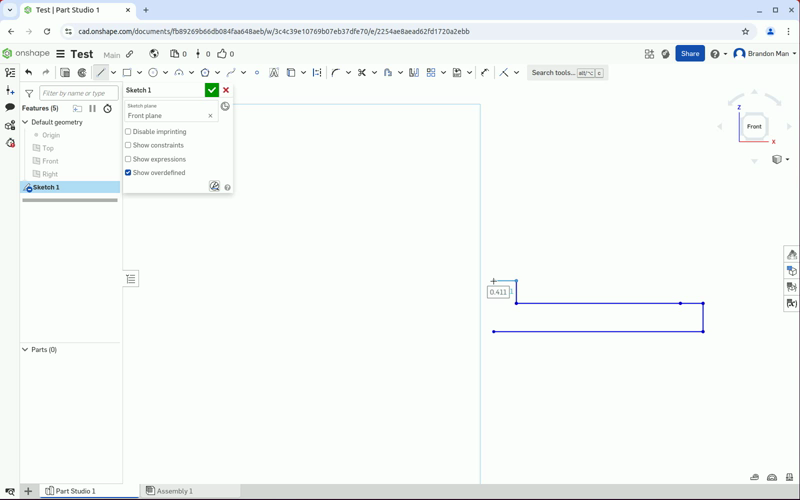
click(493, 280)
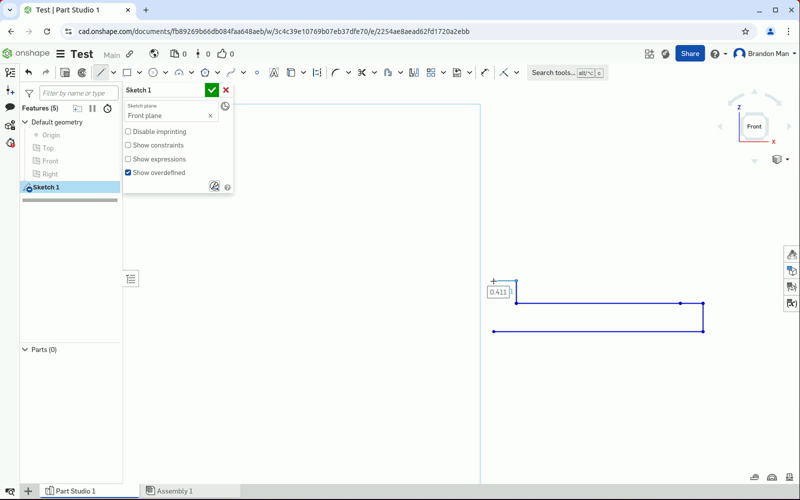
scroll(-6)
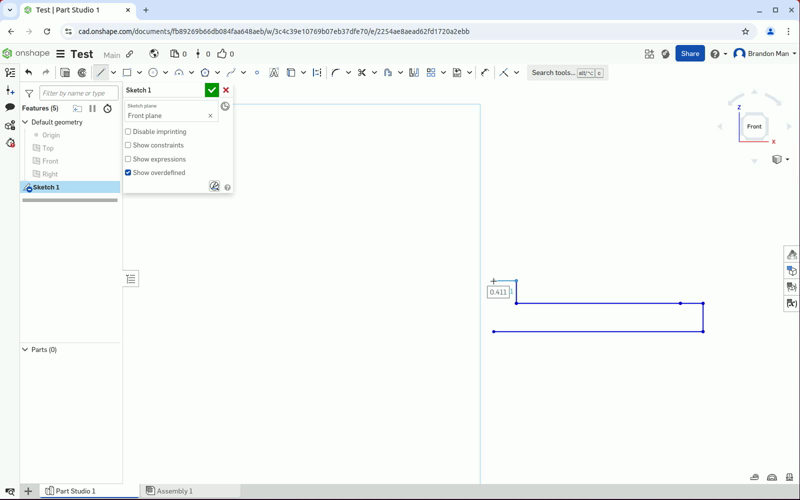
scroll(-6)
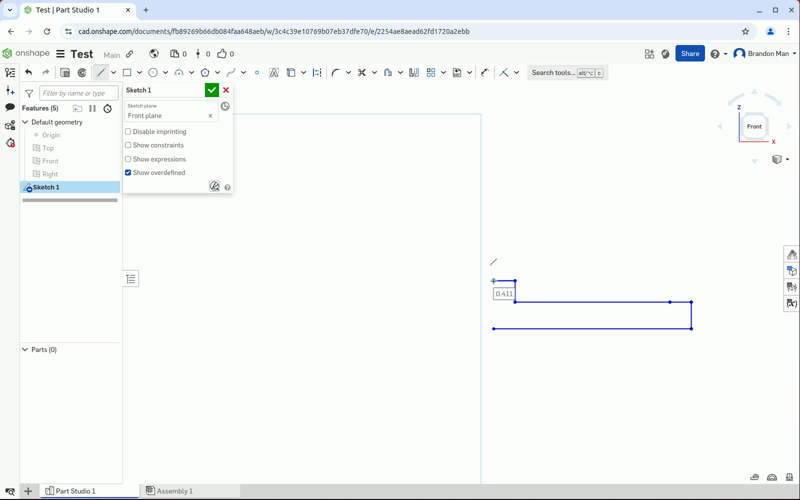
scroll(-6)
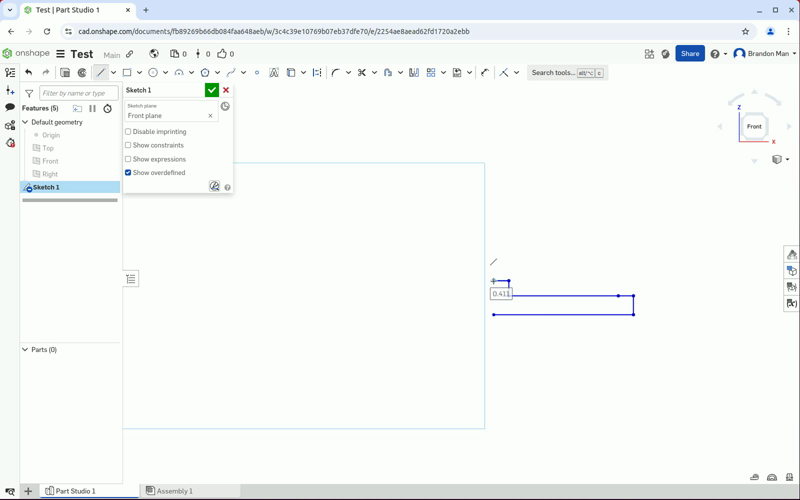
scroll(-6)
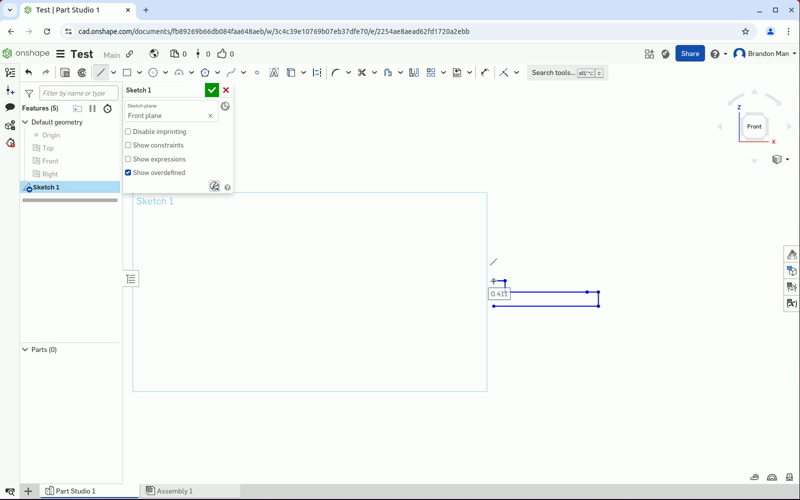
scroll(-6)
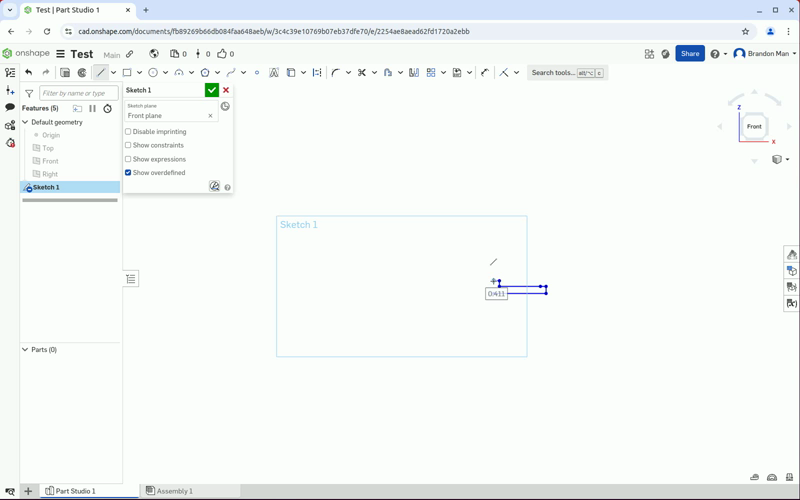
scroll(-6)
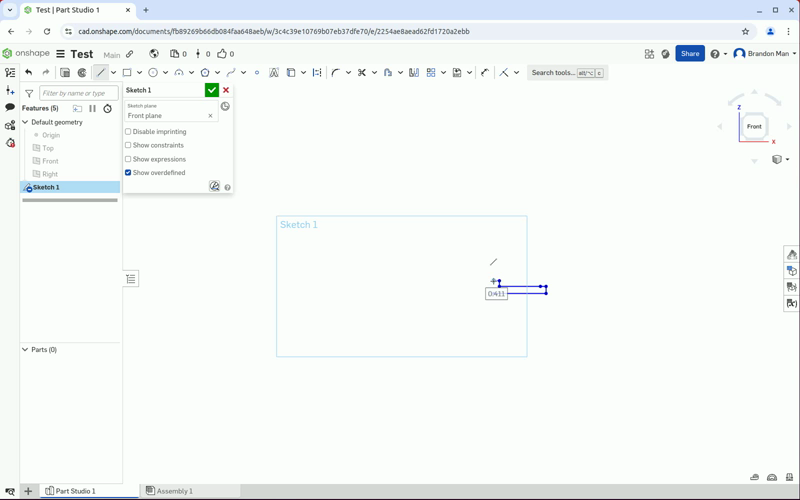
scroll(-6)
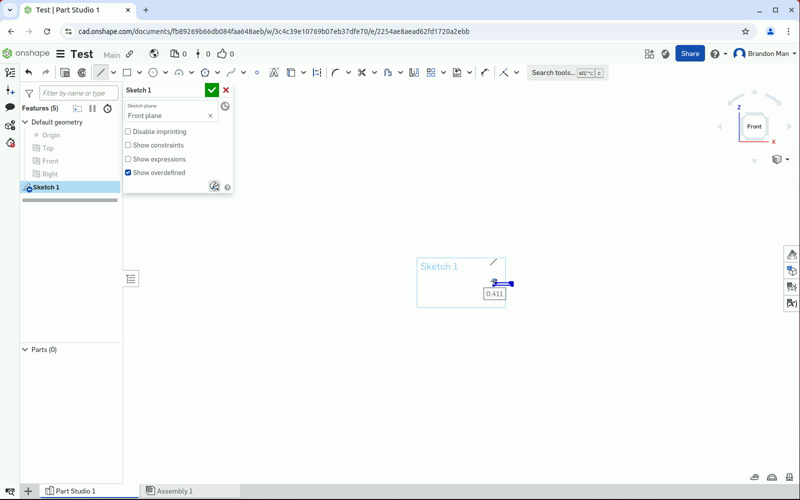
key_up(shift)
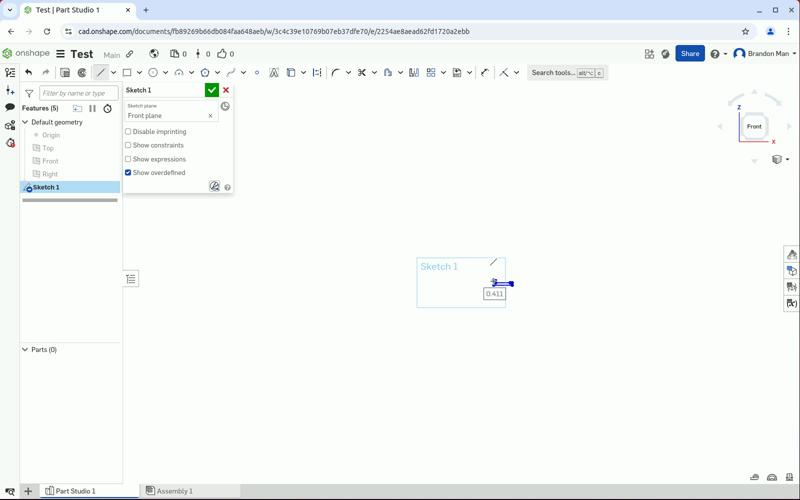
mouse_move(523, 280)
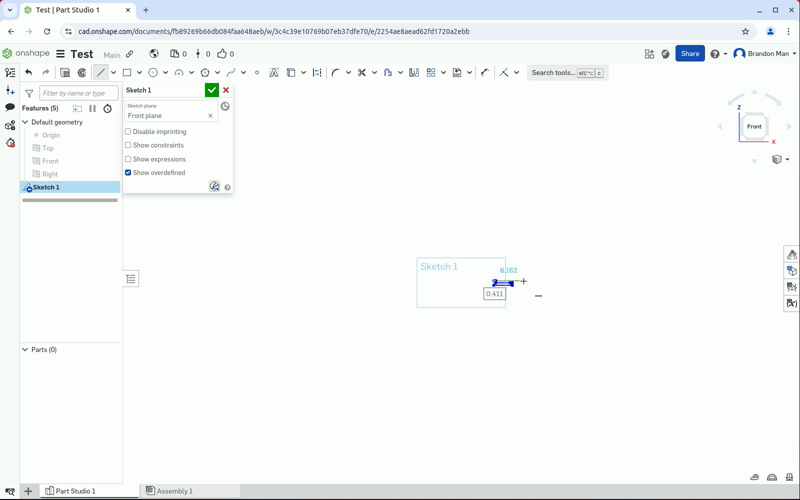
key_down(shift)
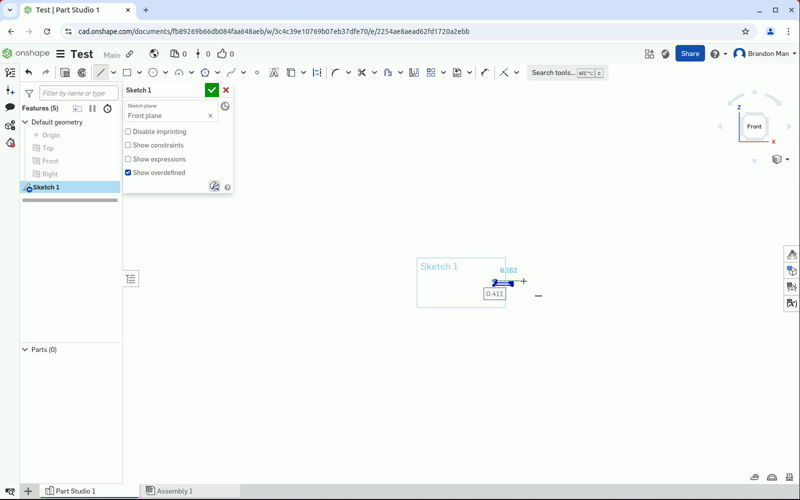
mouse_move(493, 285)
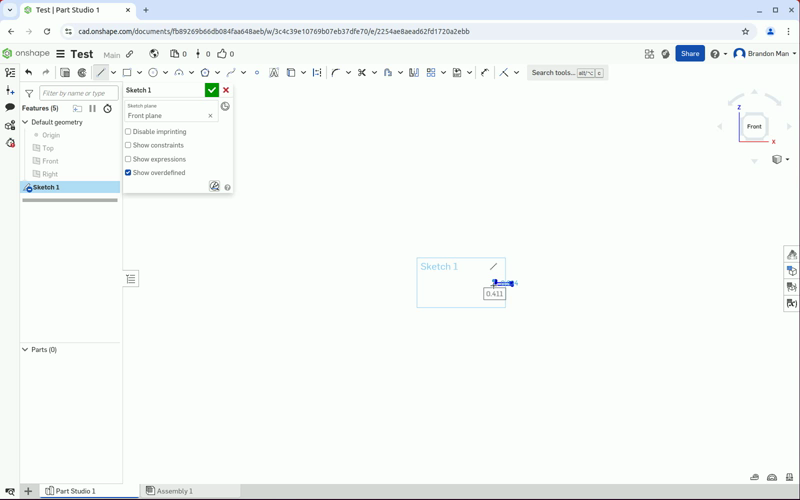
scroll(6)
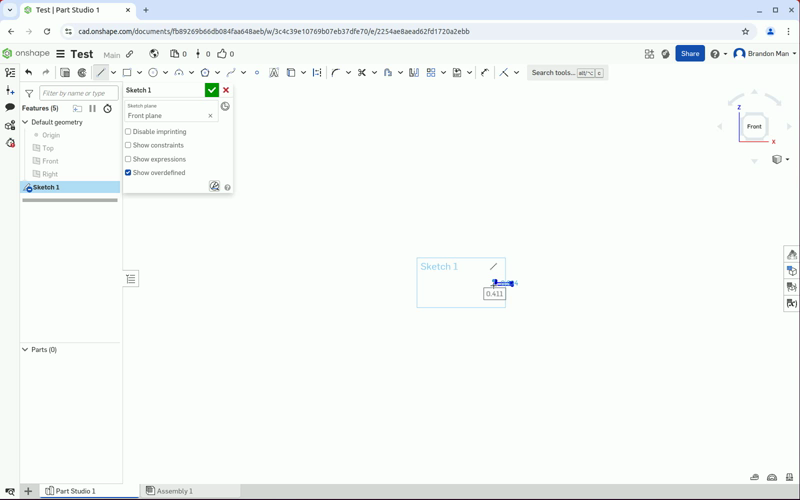
scroll(6)
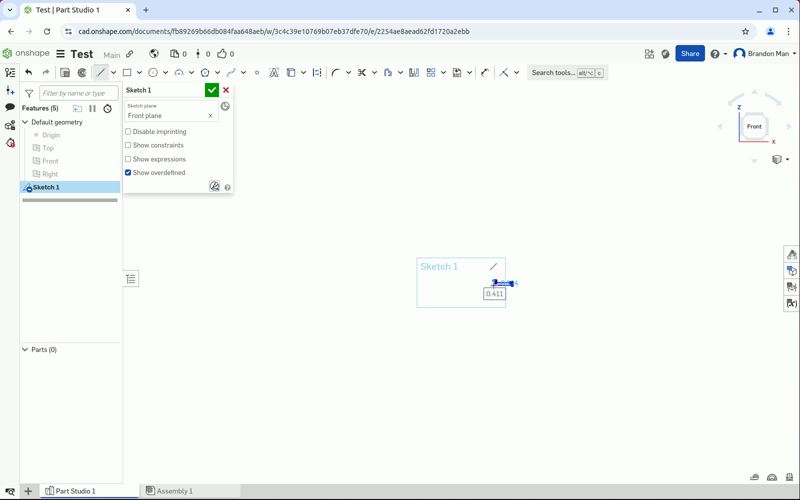
scroll(6)
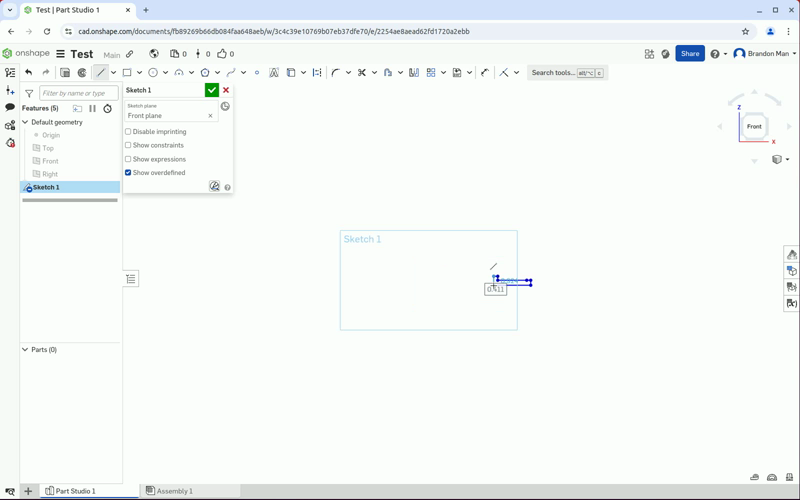
scroll(6)
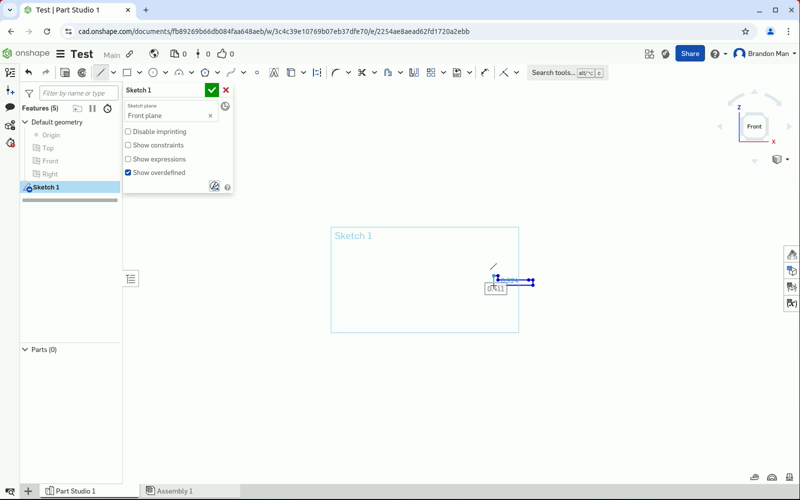
scroll(6)
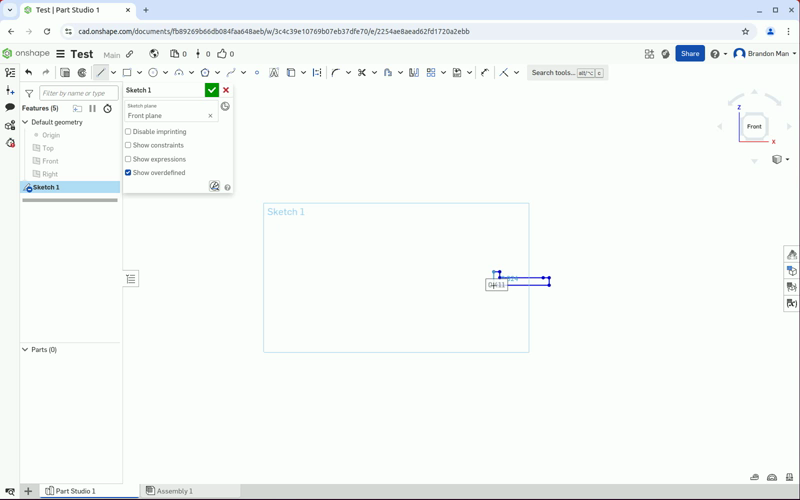
scroll(6)
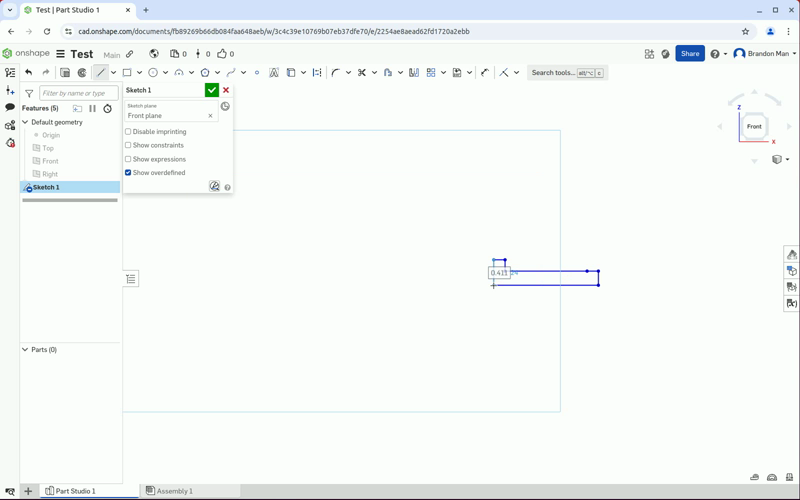
scroll(6)
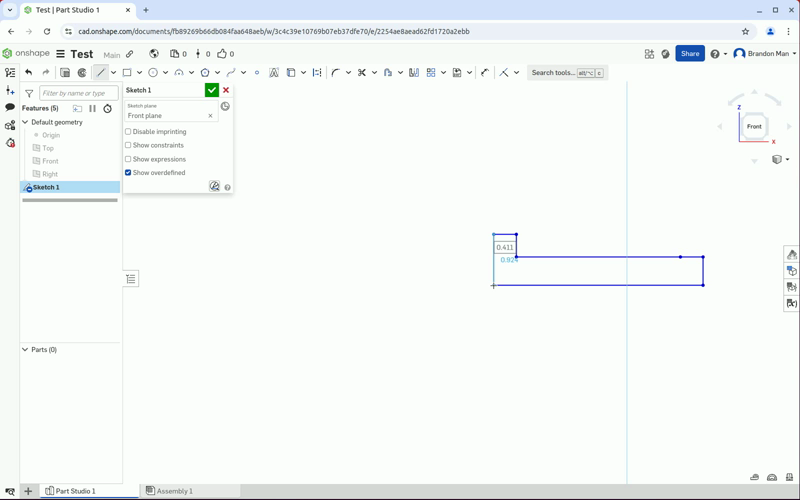
key_up(shift)
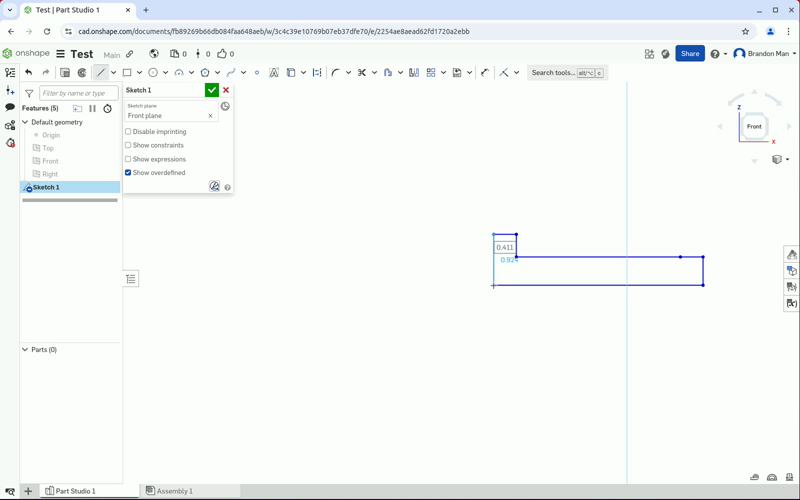
click(493, 285)
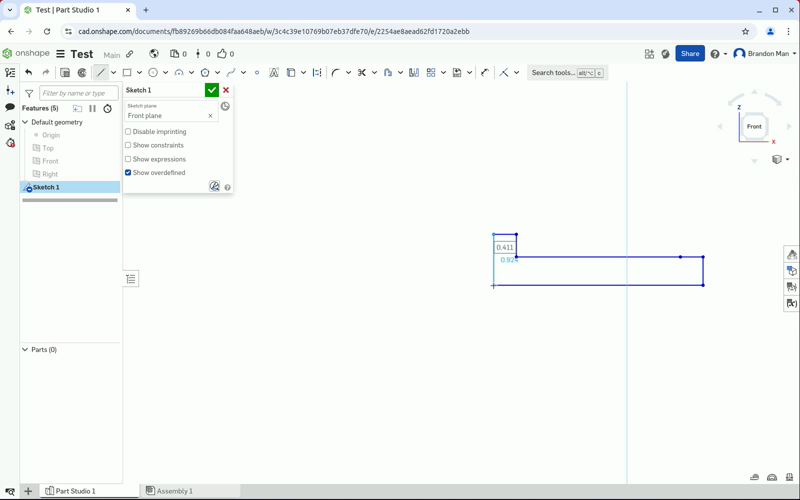
scroll(-6)
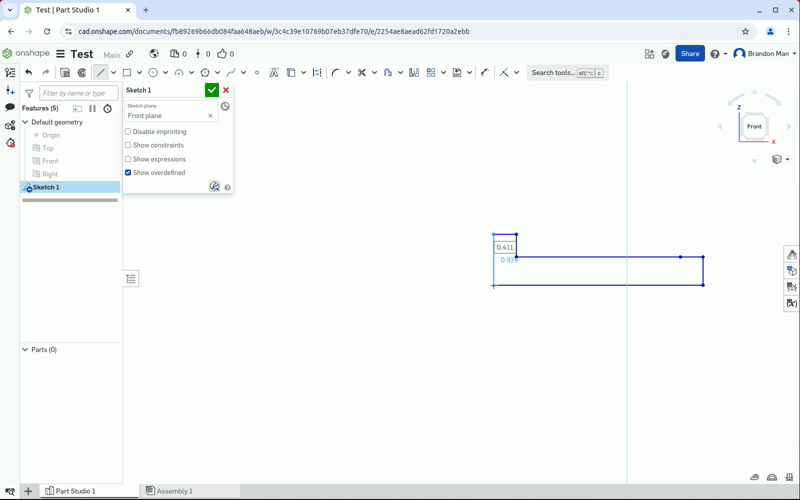
scroll(-6)
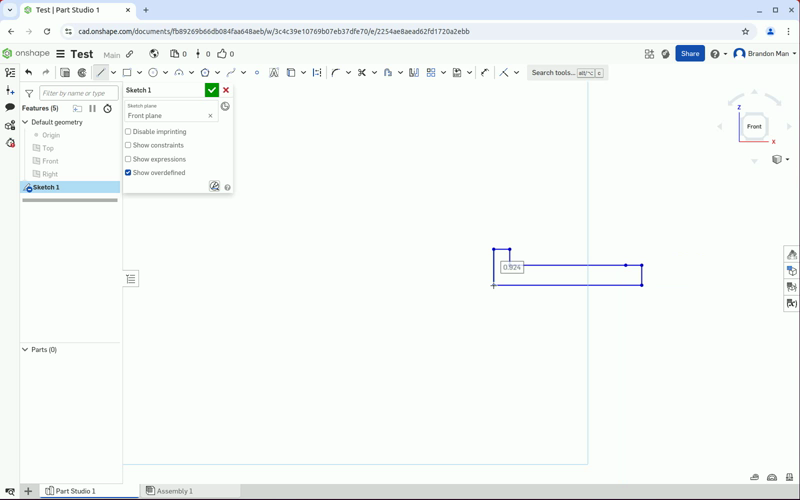
scroll(-6)
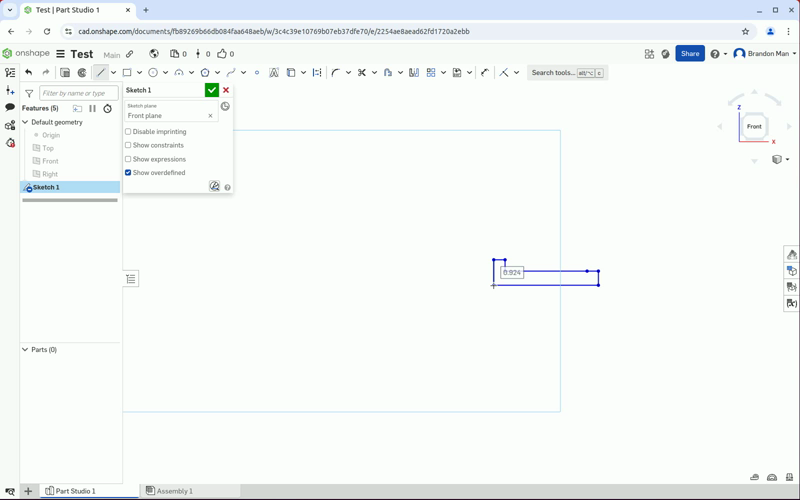
scroll(-6)
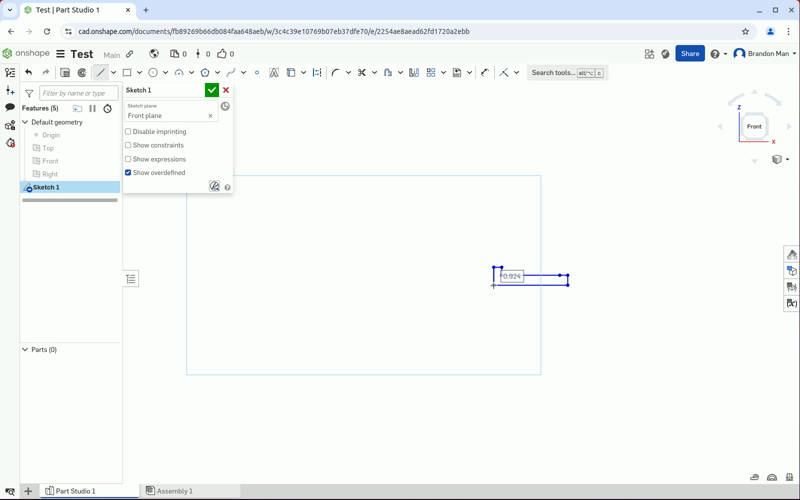
scroll(-6)
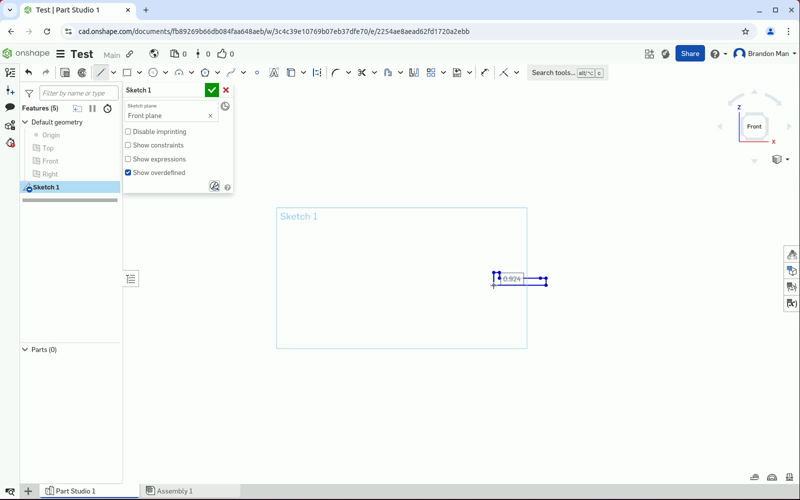
scroll(-6)
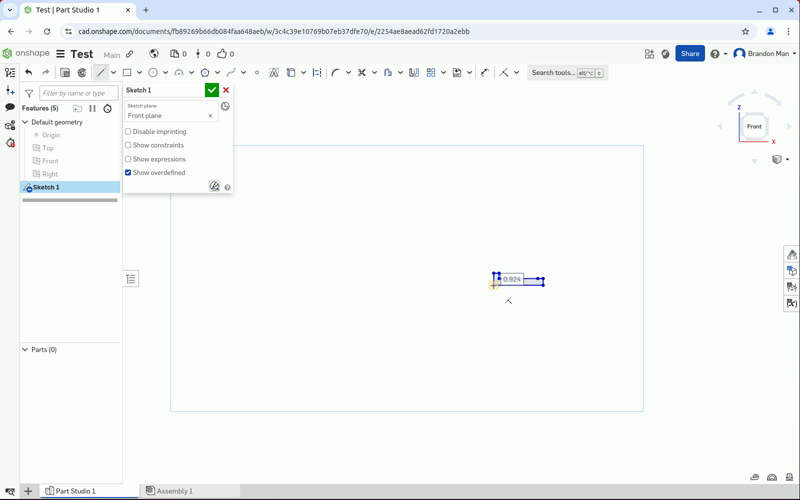
scroll(-6)
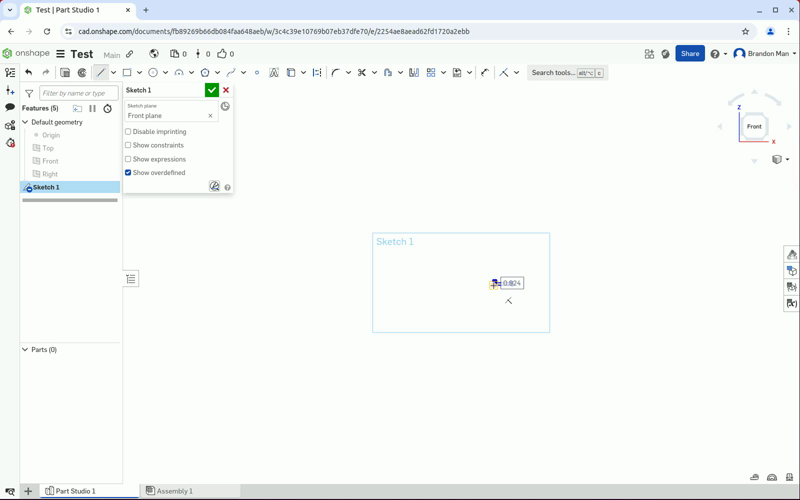
key(esc)
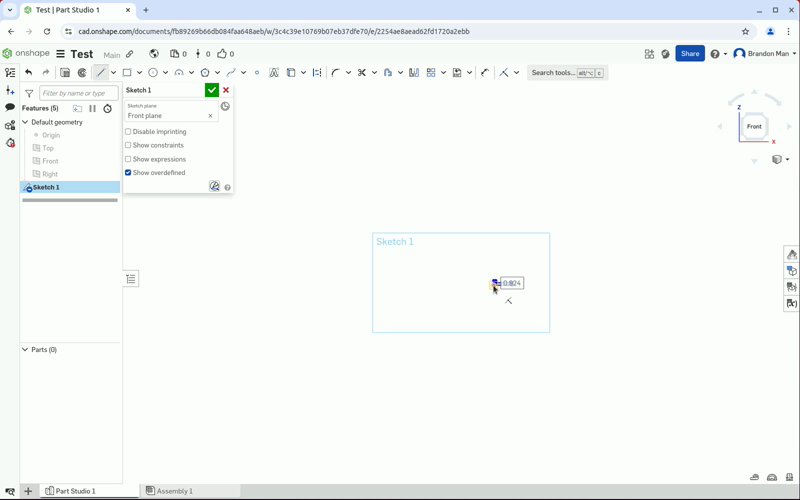
mouse_move(511, 284)
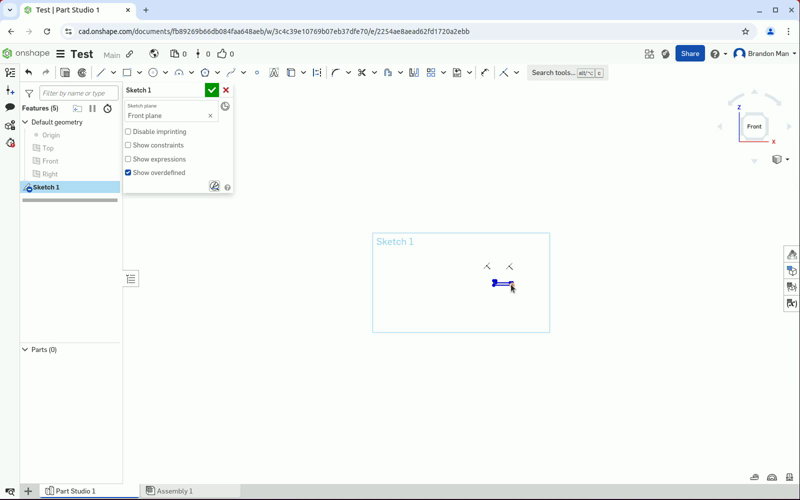
scroll(6)
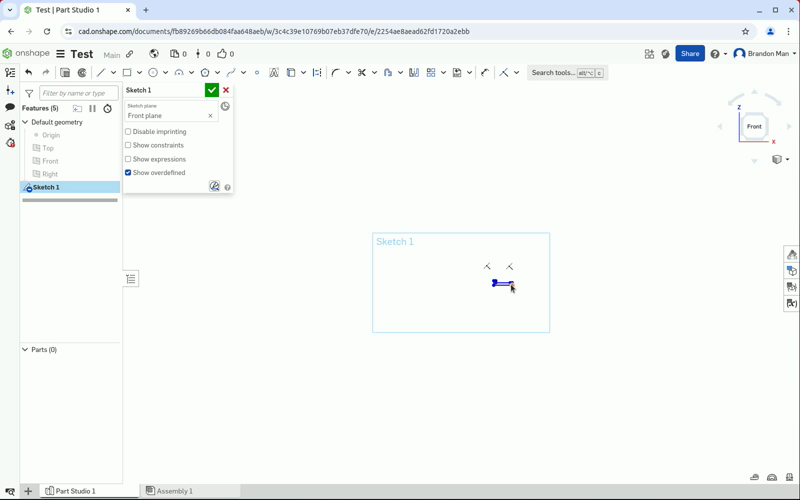
scroll(6)
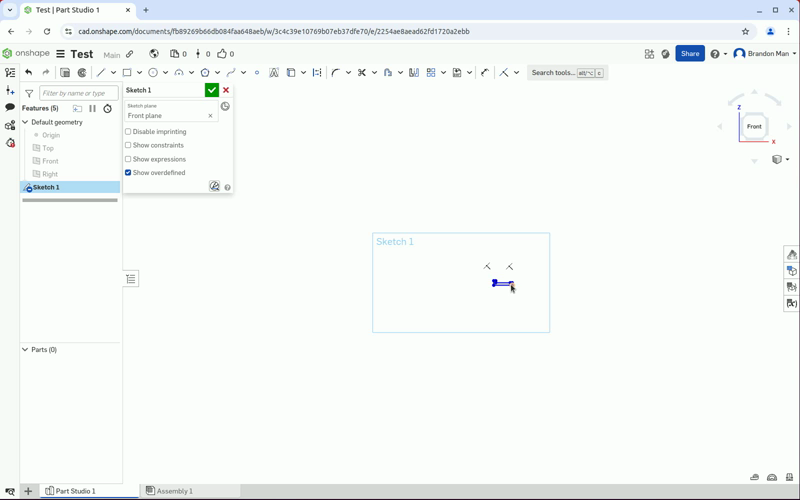
scroll(6)
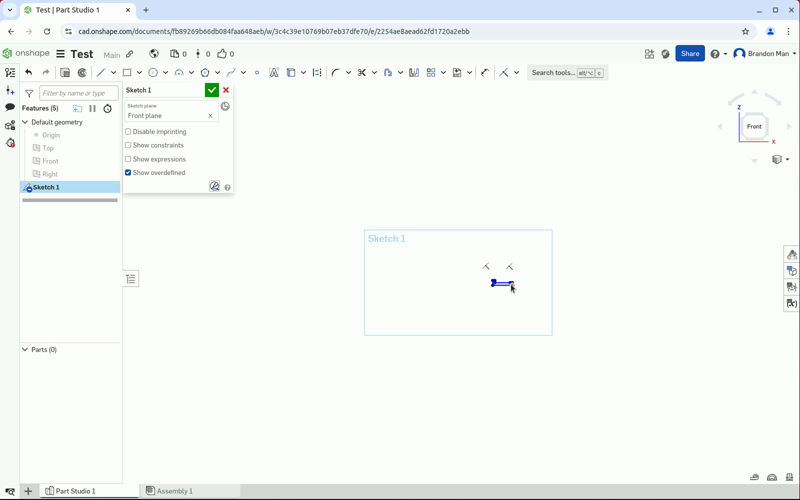
scroll(6)
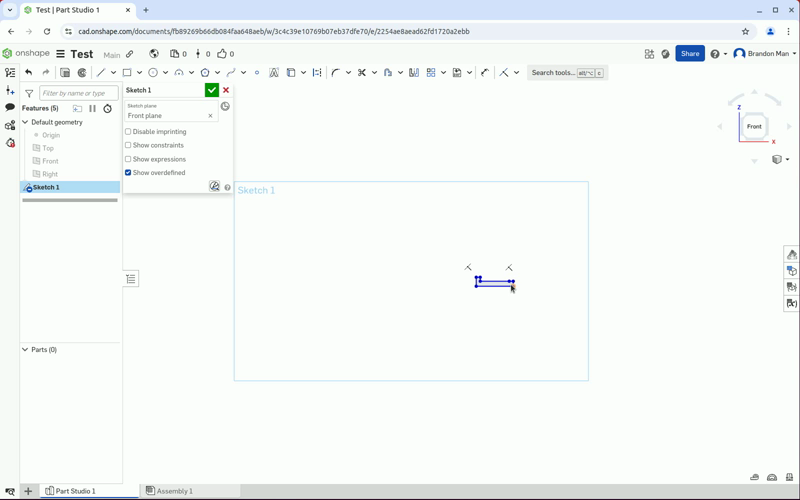
scroll(6)
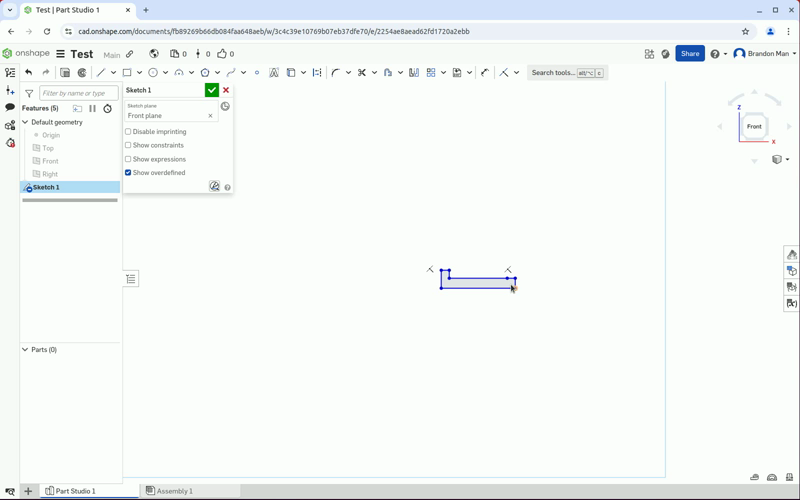
scroll(6)
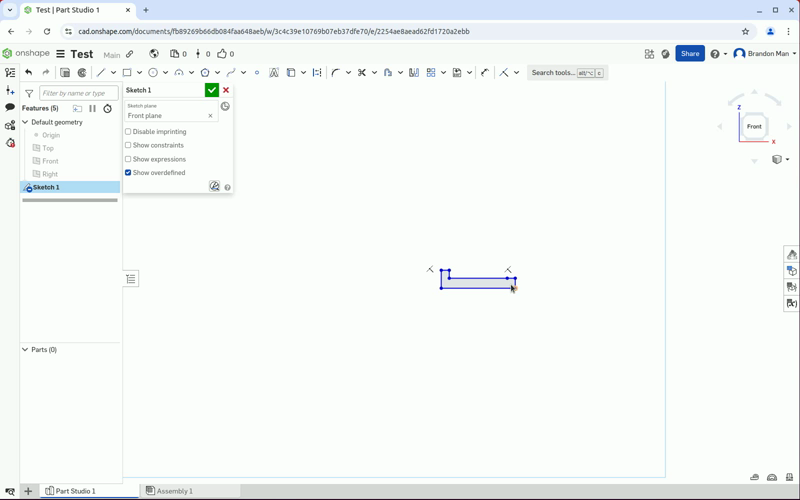
scroll(6)
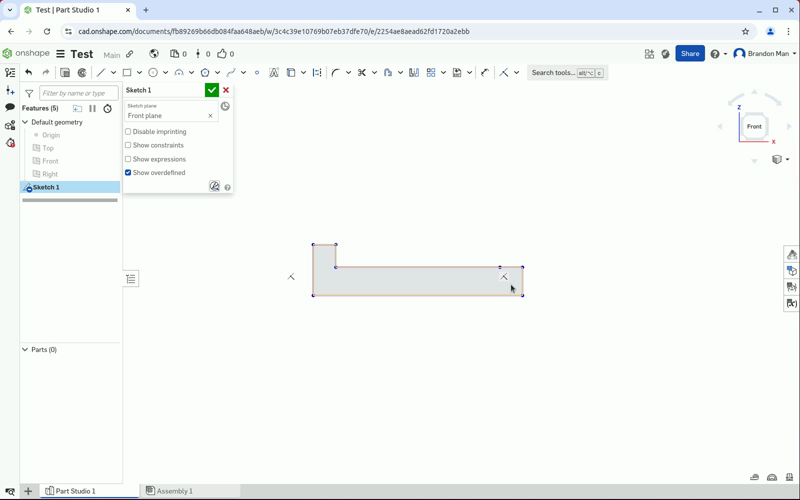
click(511, 284)
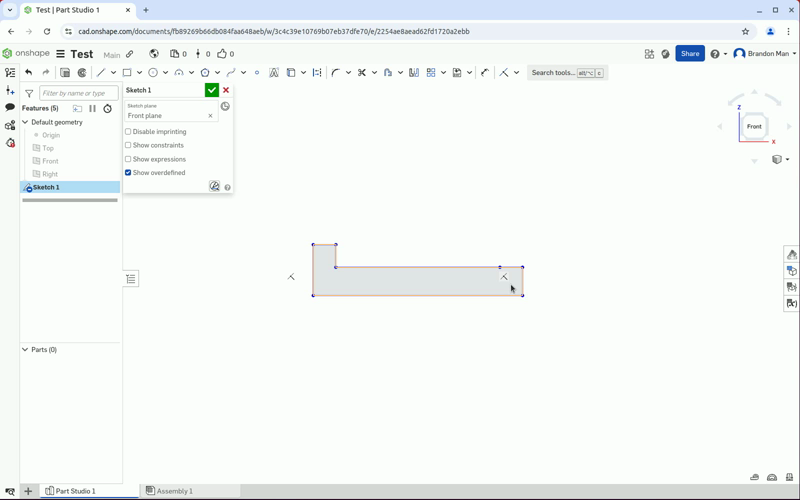
scroll(-6)
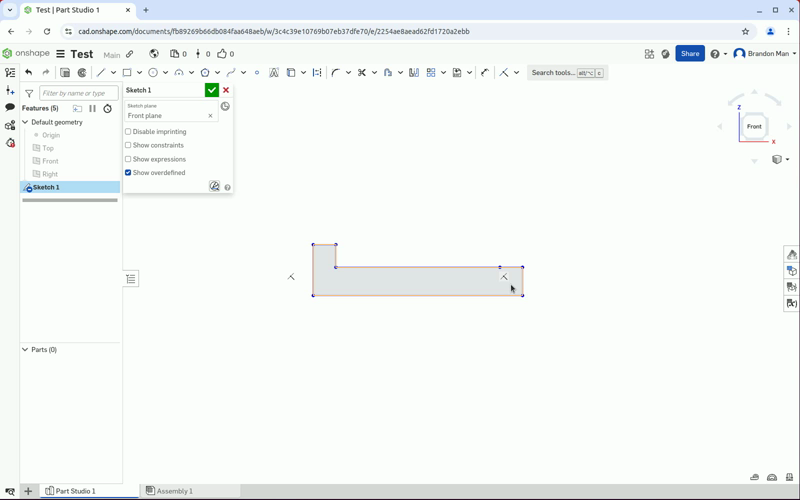
scroll(-6)
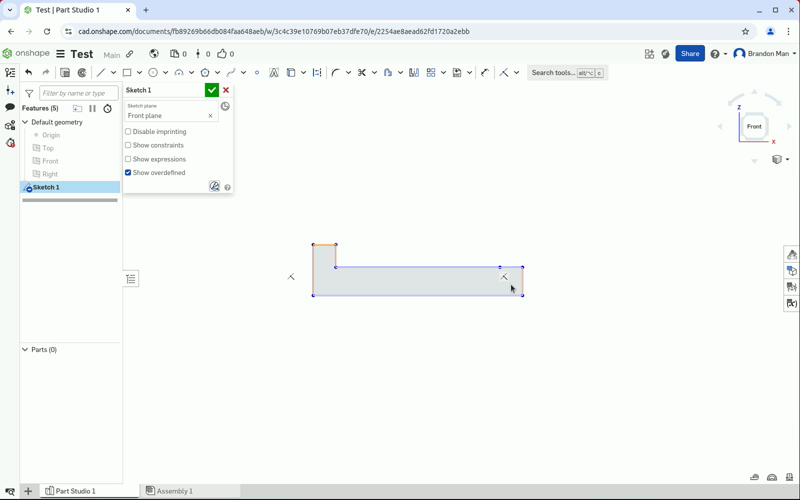
scroll(-6)
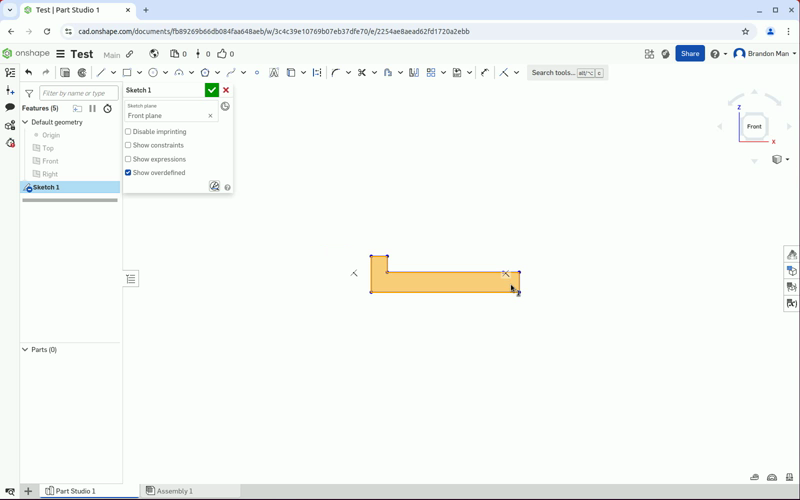
scroll(-6)
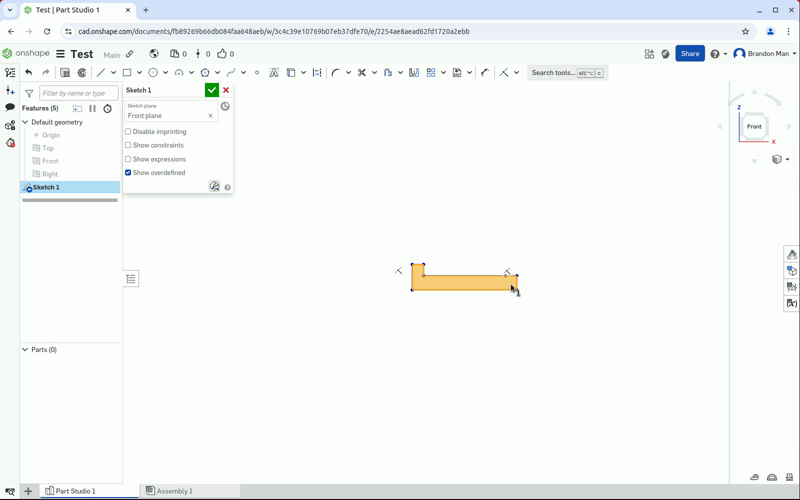
scroll(-6)
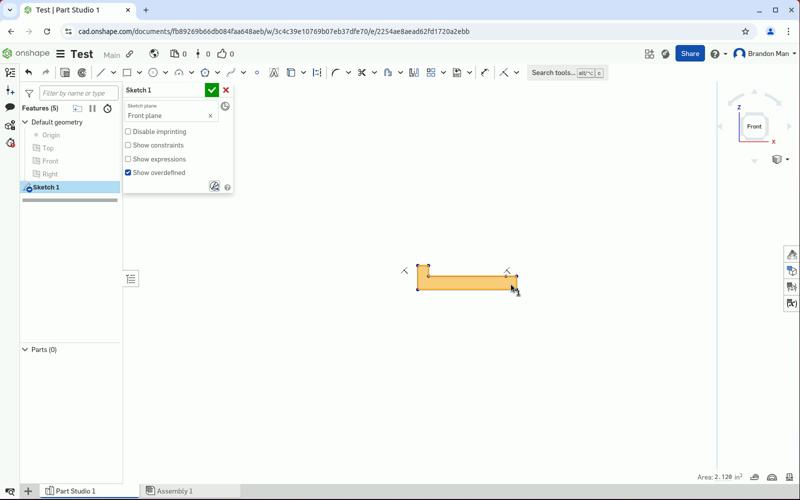
scroll(-6)
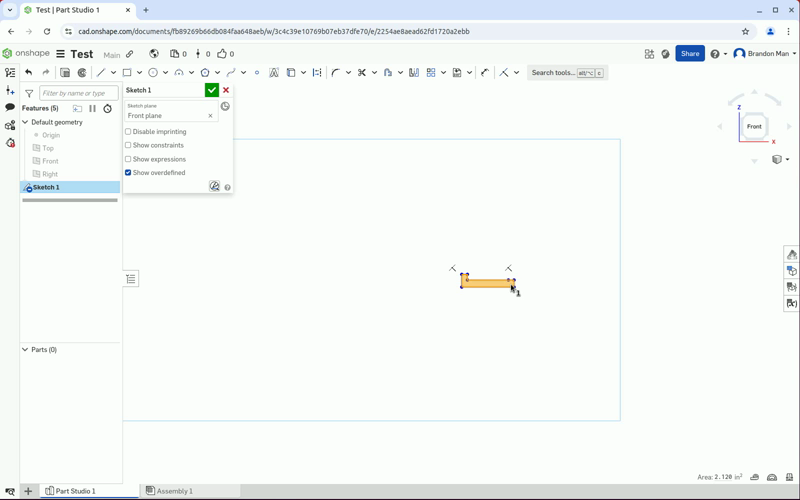
scroll(-6)
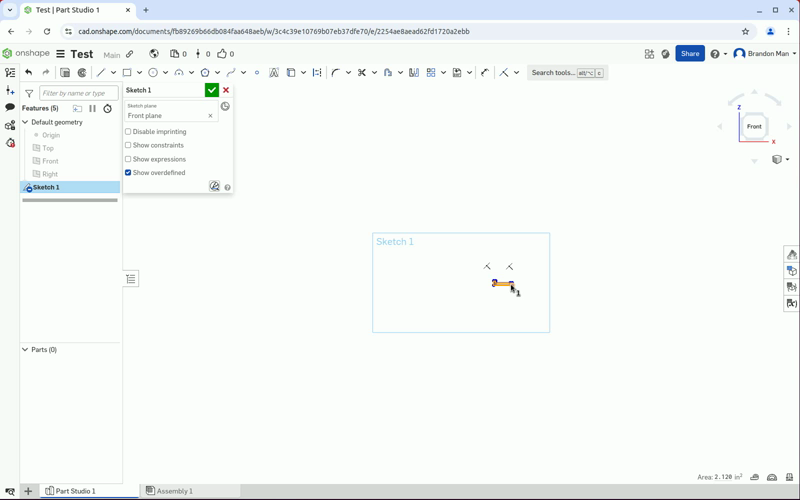
mouse_move(73, 352)
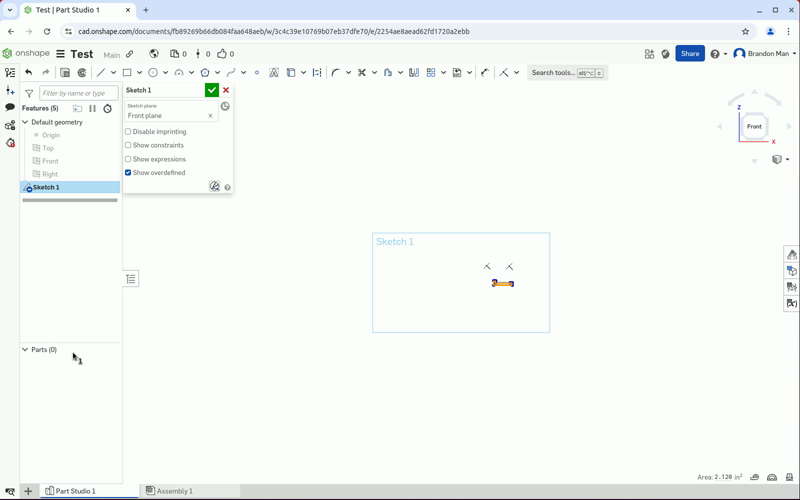
key(shift+y)
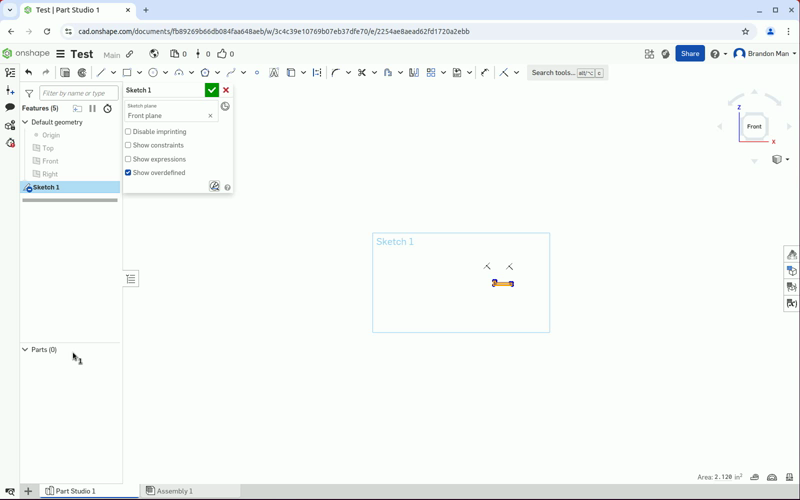
key(shift+e)
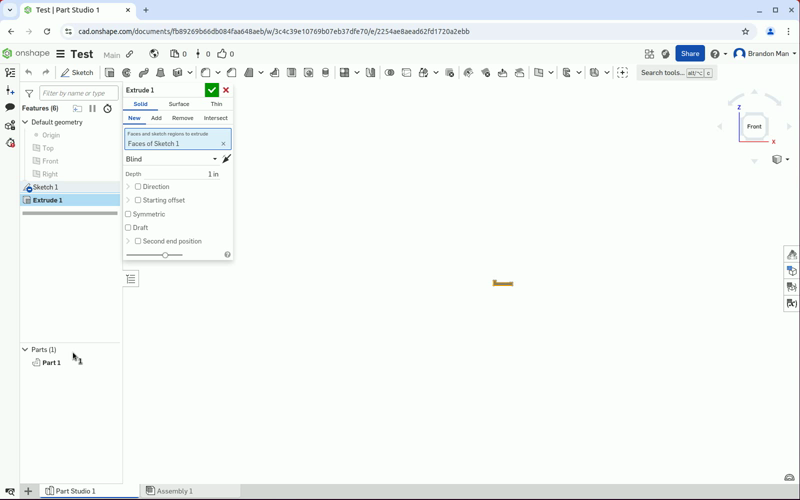
mouse_move(143, 106)
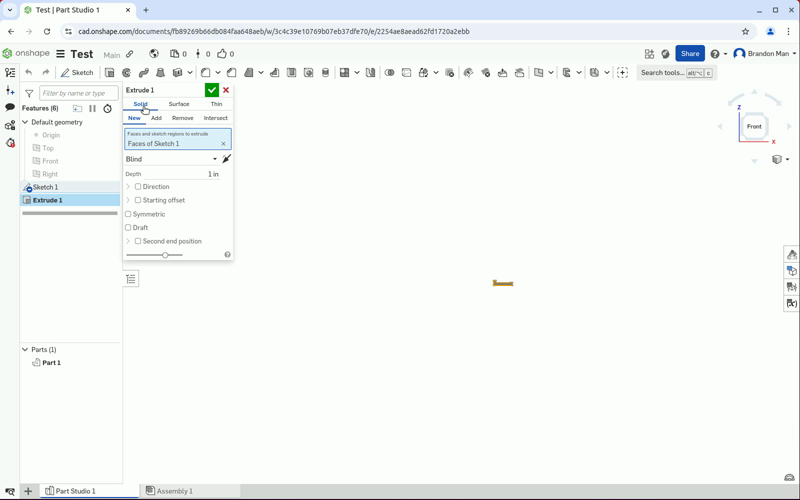
click(143, 106)
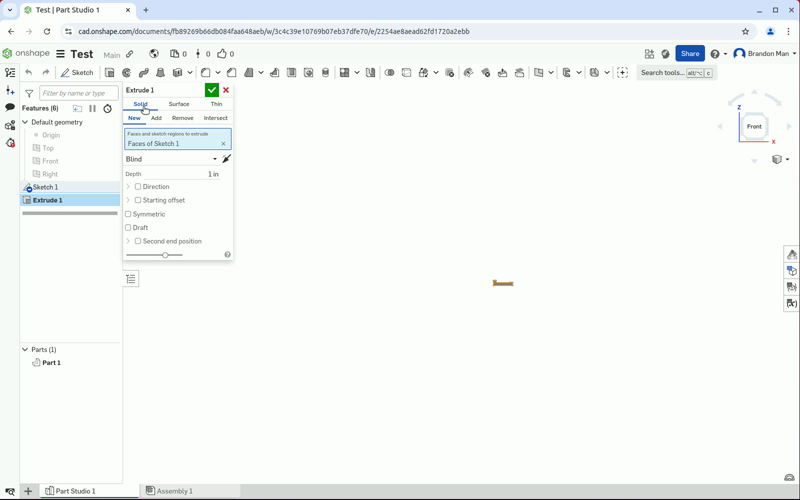
mouse_move(137, 120)
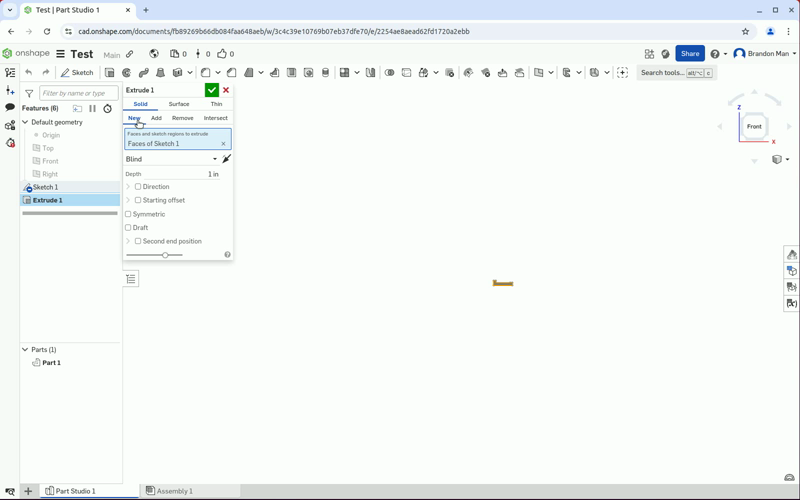
click(137, 120)
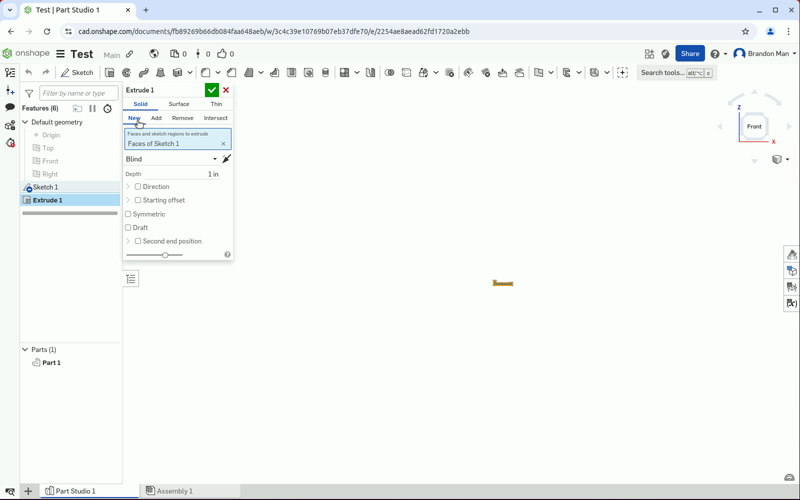
key(tab, 4)
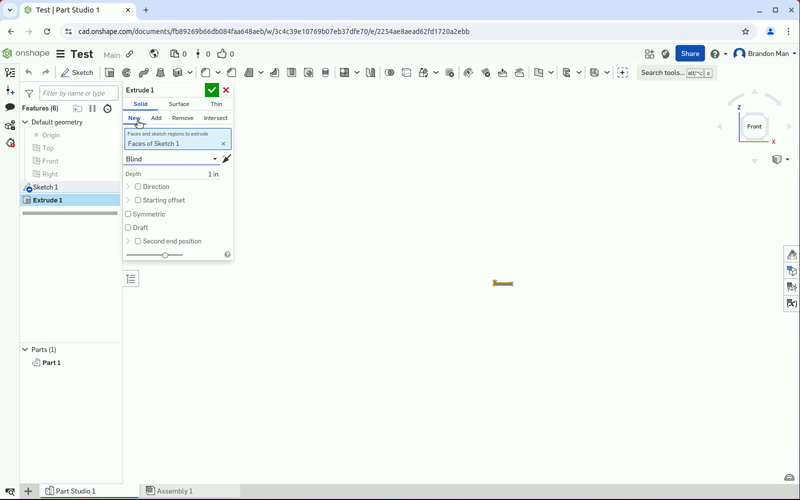
text(23.108)
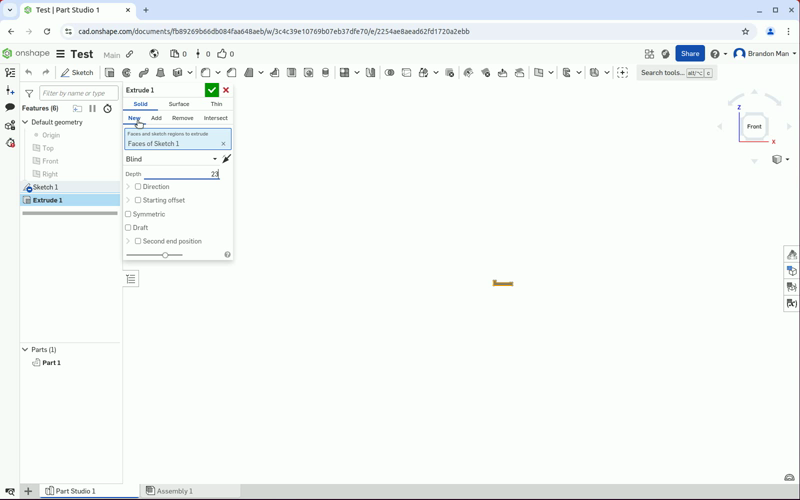
key(enter)
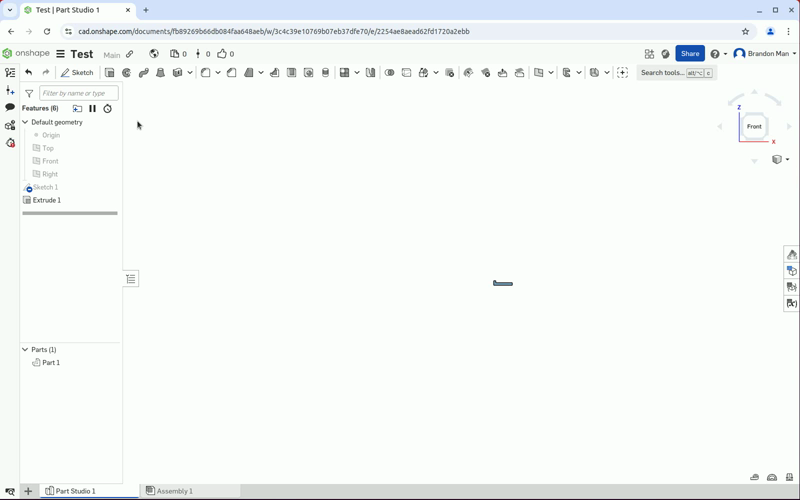
key(shift+h)
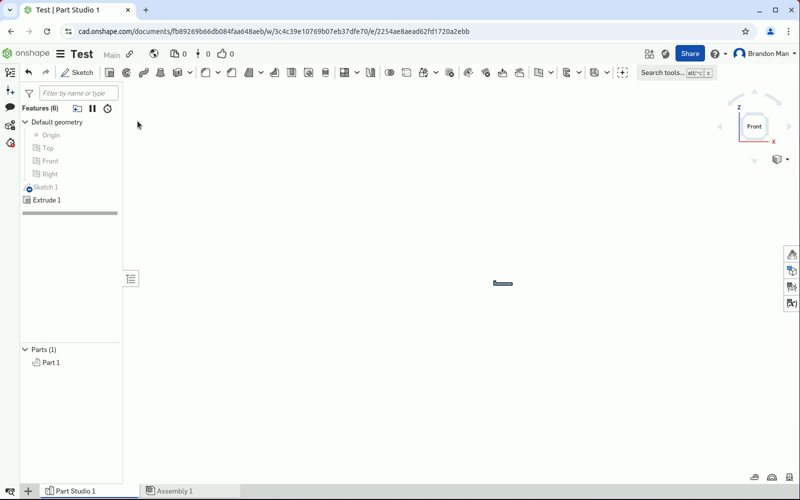
key(shift+h)
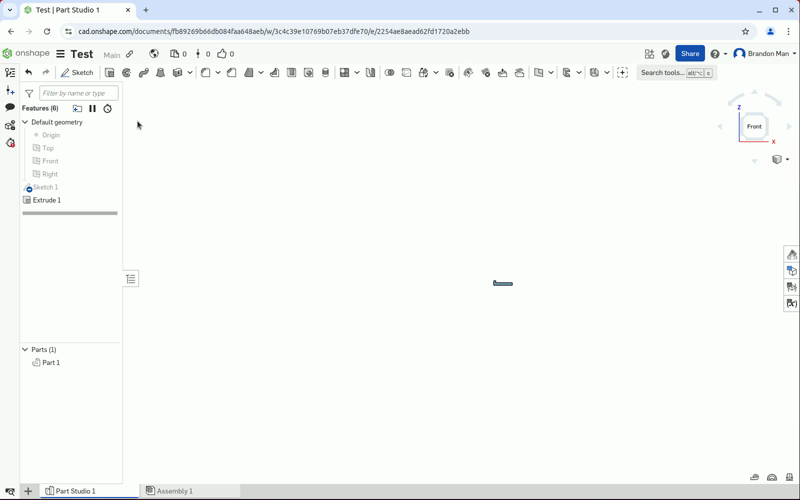
mouse_move(73, 189)
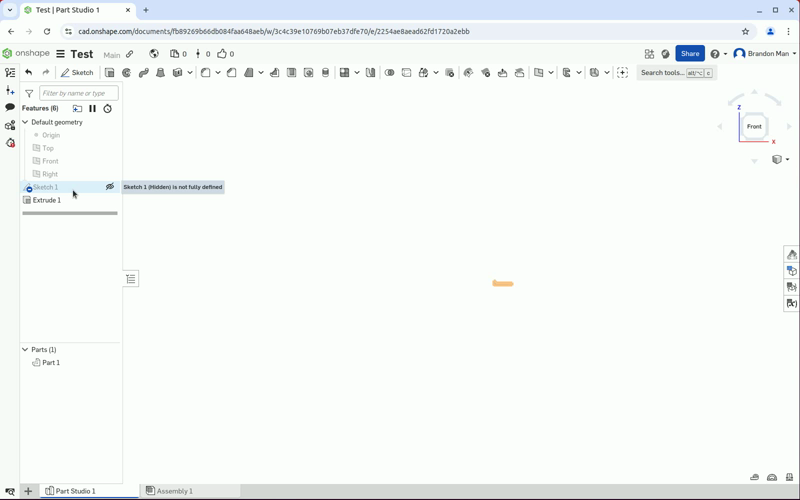
click(73, 189)
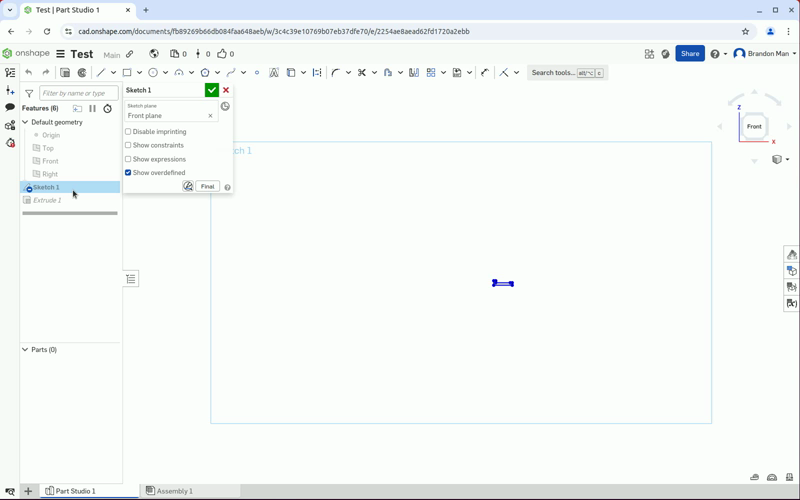
mouse_move(229, 92)
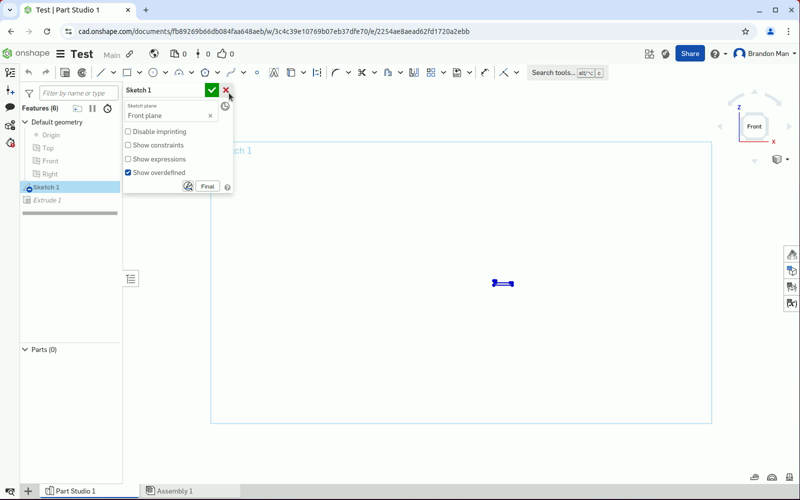
click(229, 92)
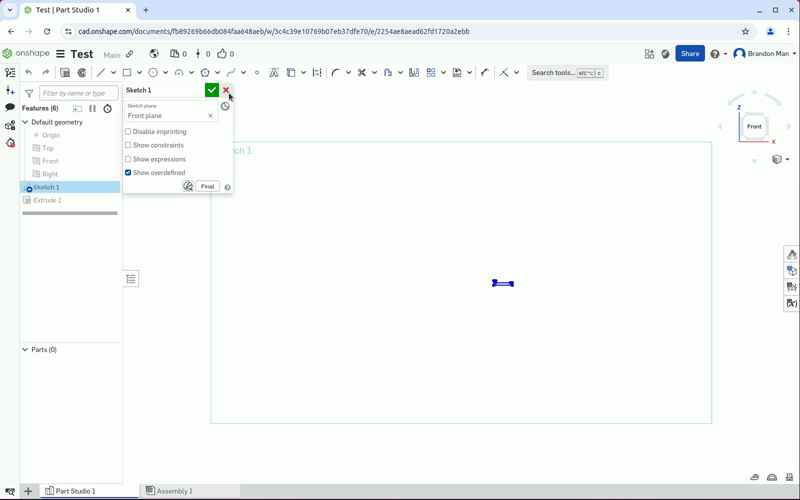
key(shift+s)
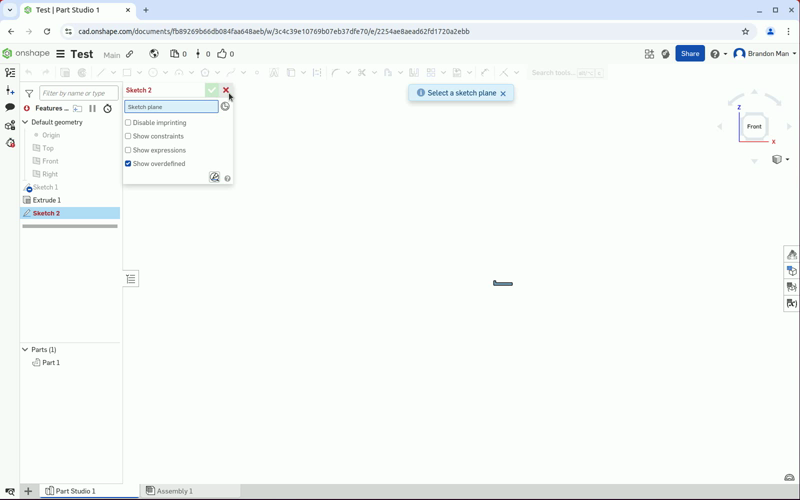
mouse_move(73, 163)
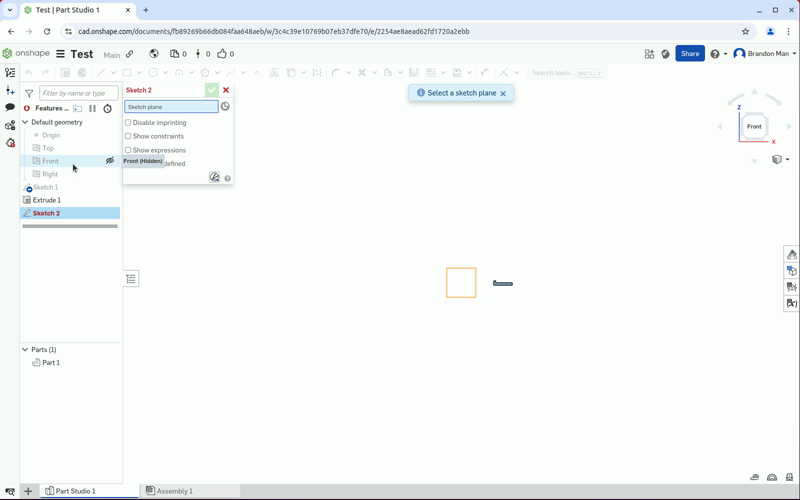
click(73, 163)
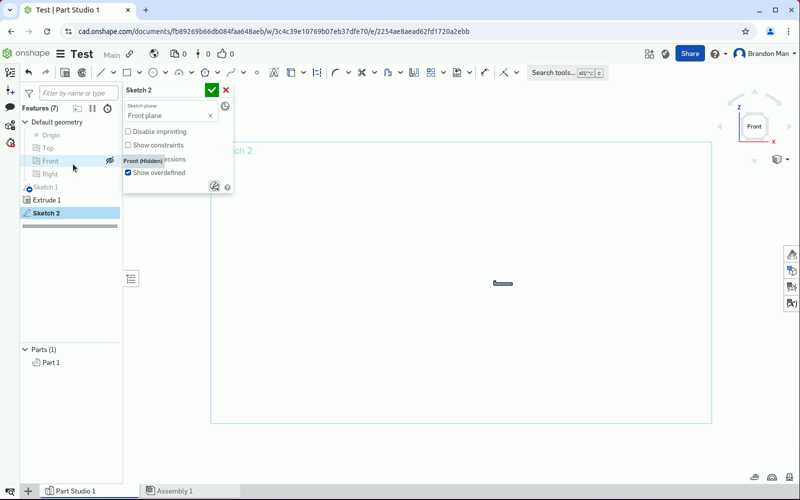
mouse_move(73, 352)
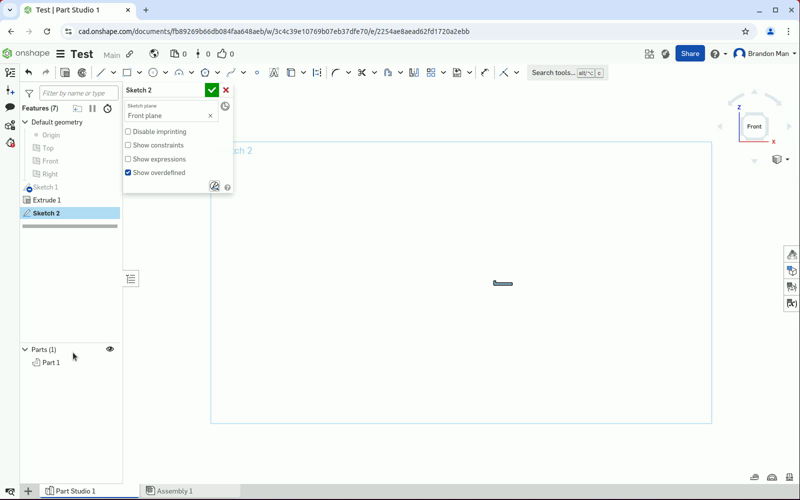
key(y)
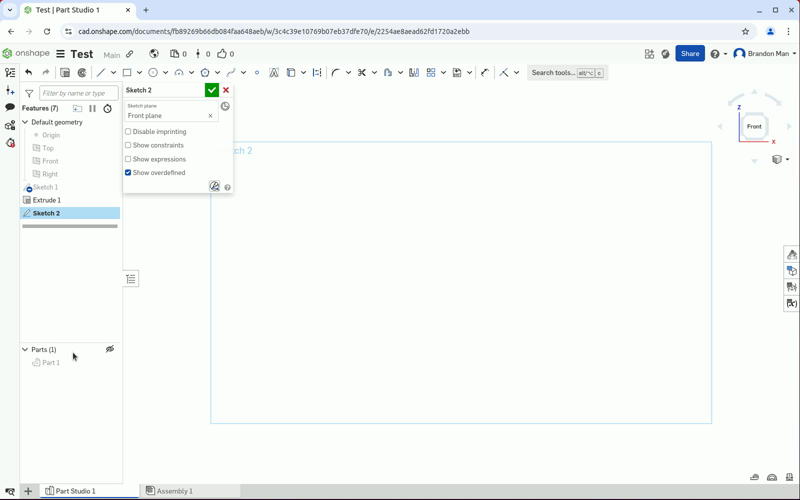
key(l)
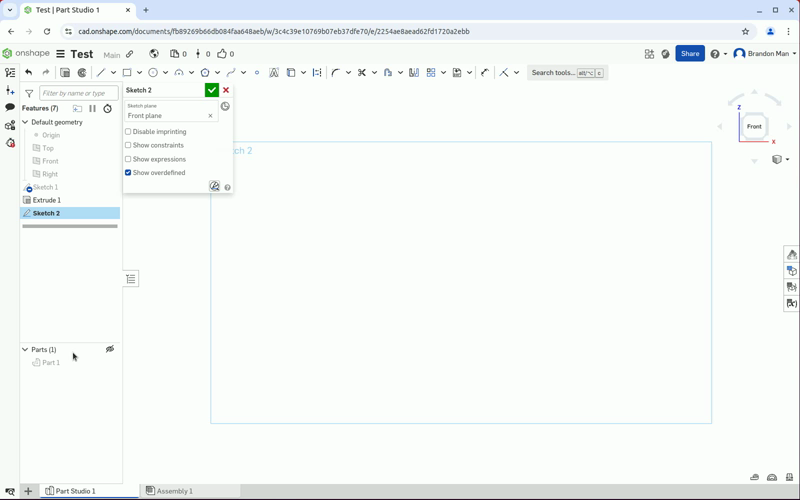
key_down(shift)
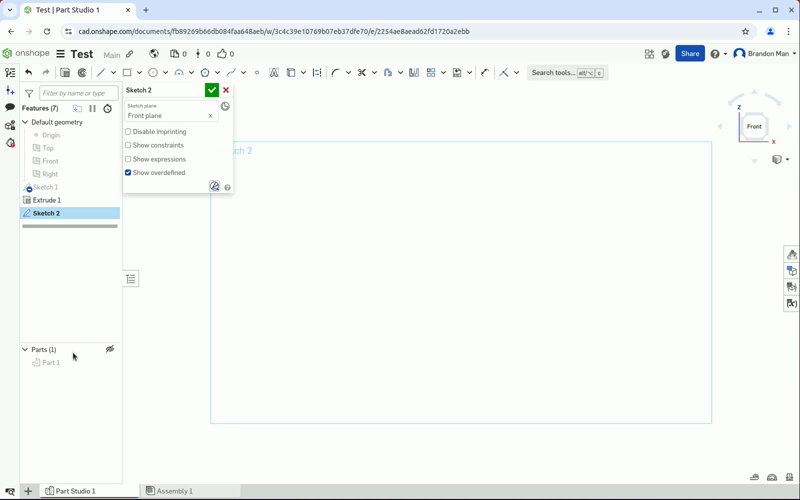
mouse_move(411, 285)
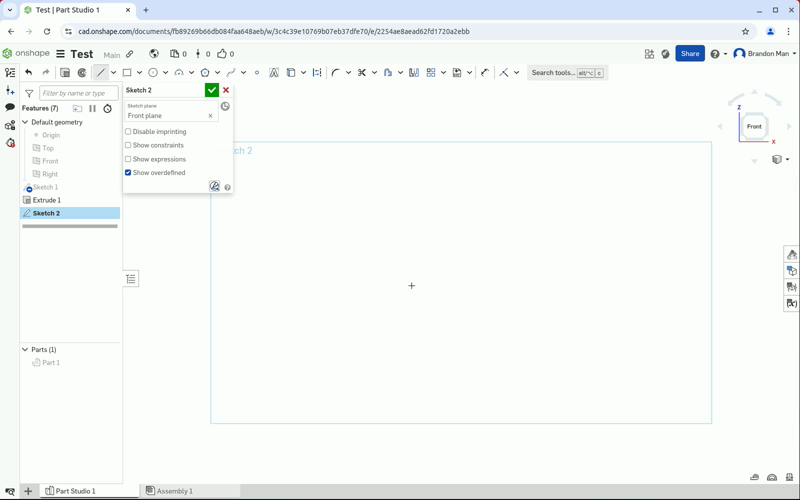
click(411, 285)
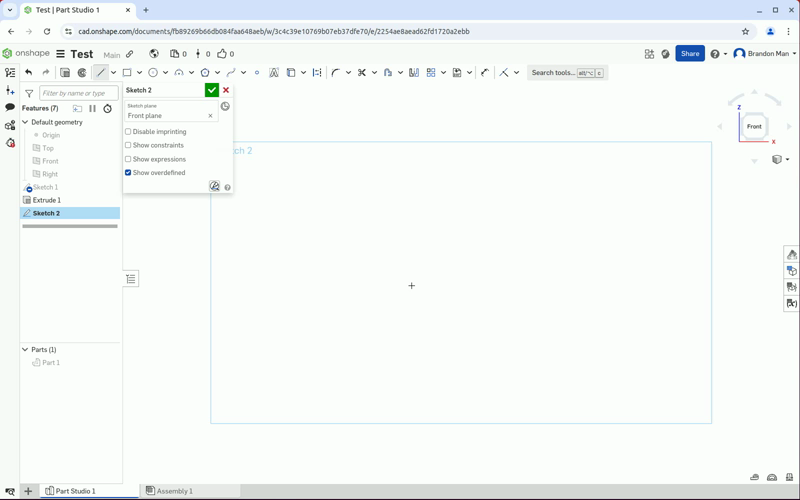
key_up(shift)
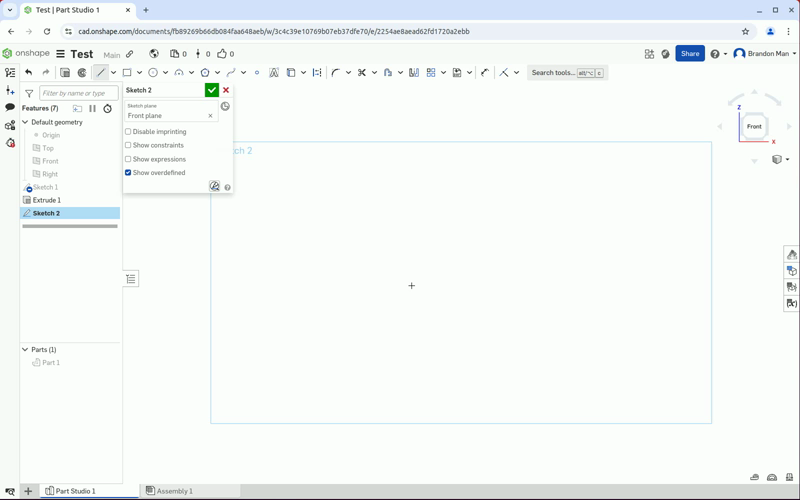
key_down(shift)
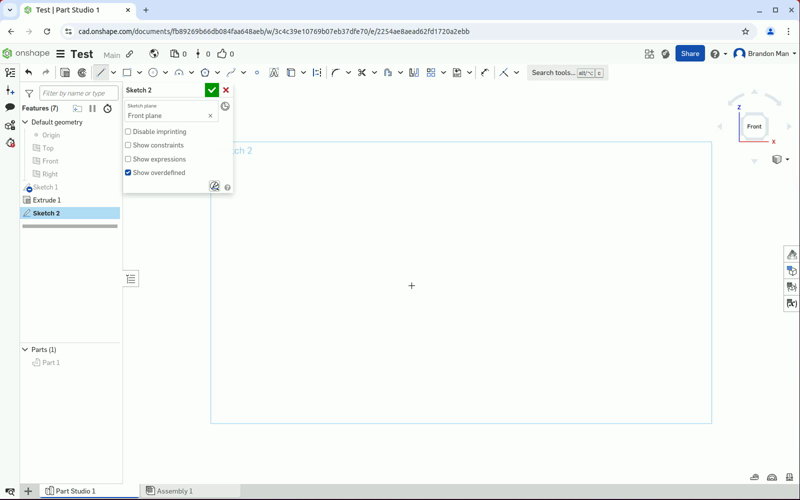
mouse_move(441, 285)
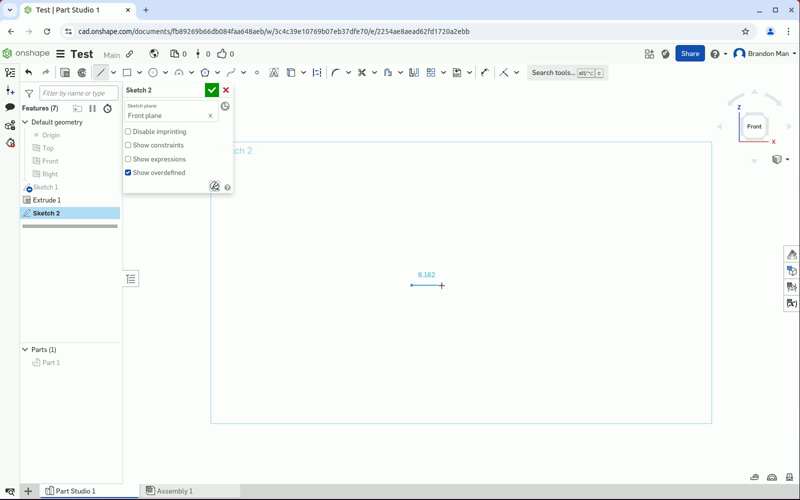
mouse_move(430, 285)
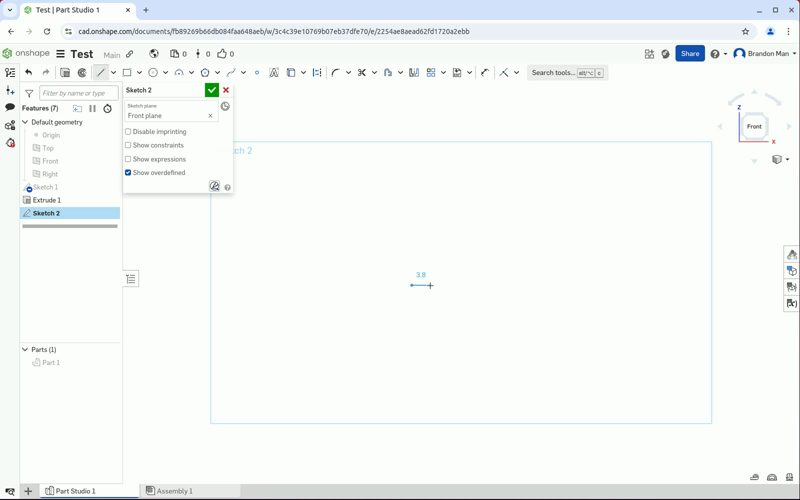
click(430, 285)
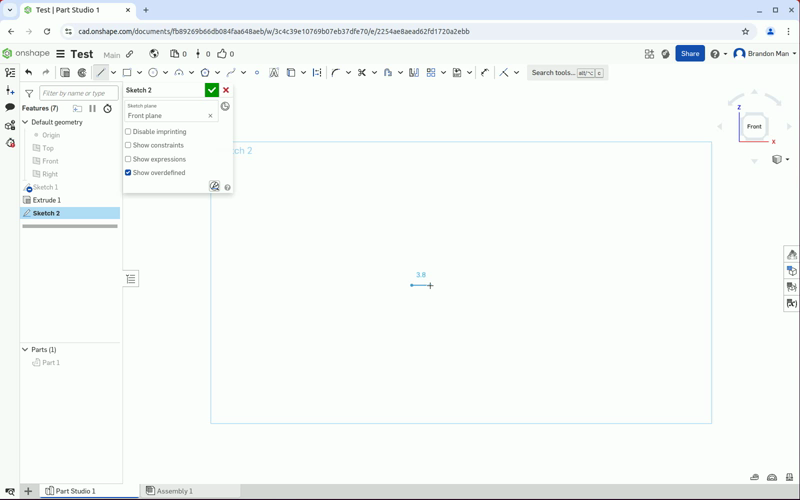
key_up(shift)
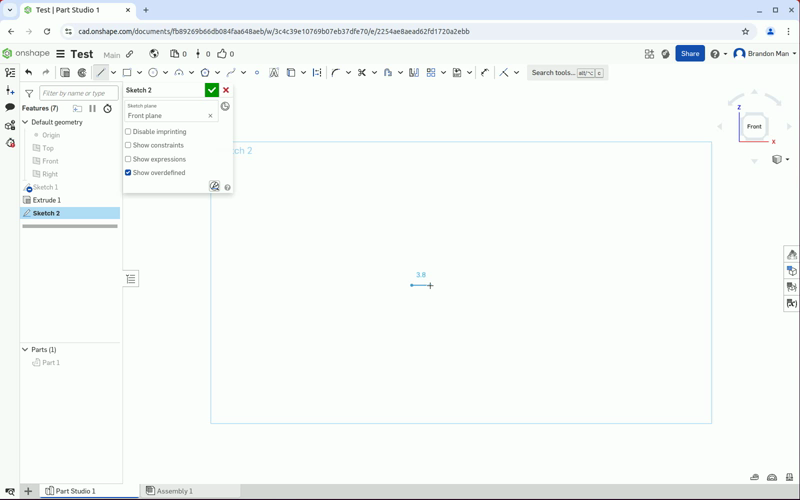
key_down(shift)
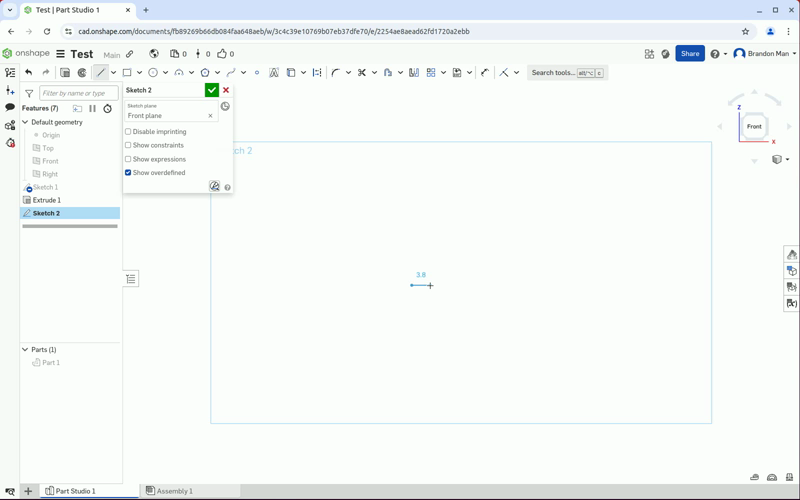
mouse_move(460, 285)
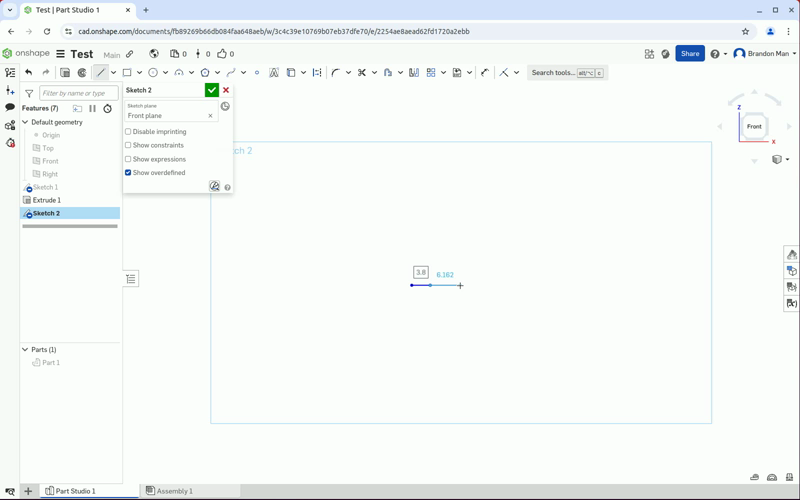
mouse_move(430, 280)
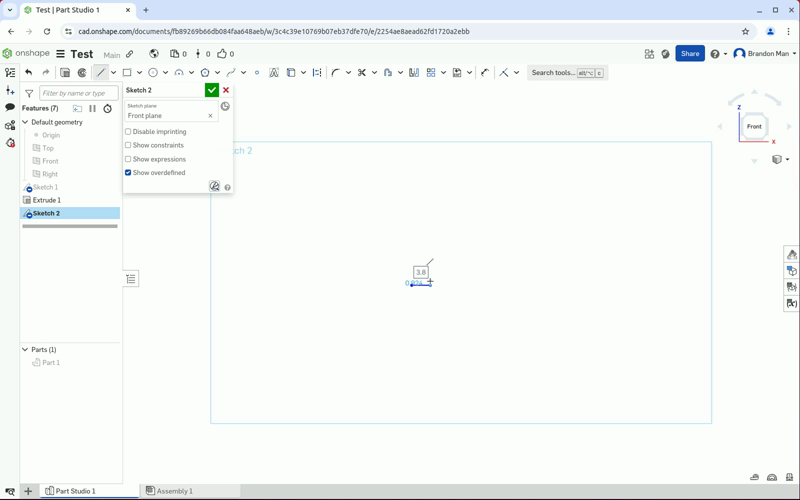
scroll(6)
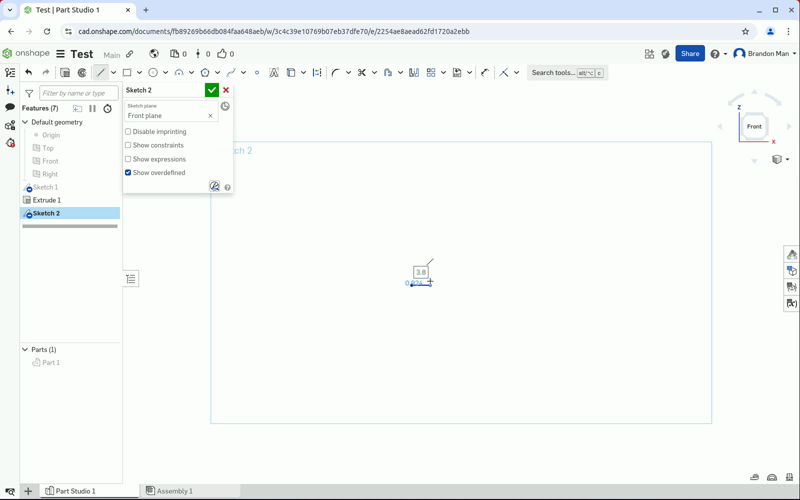
scroll(6)
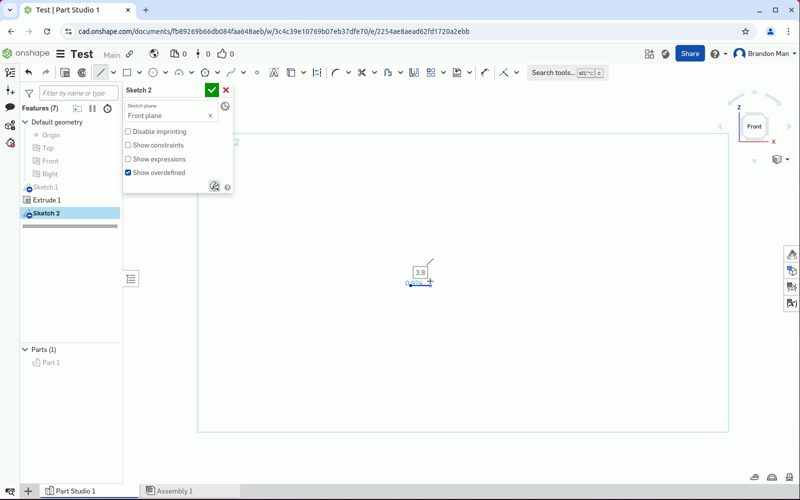
scroll(6)
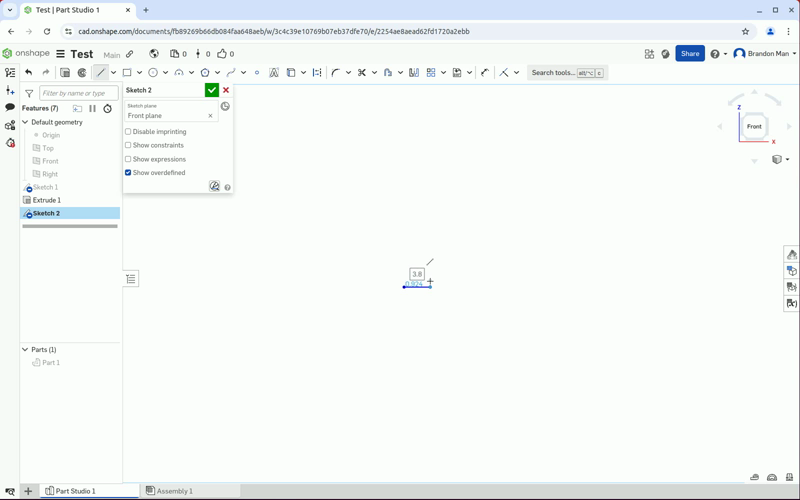
scroll(6)
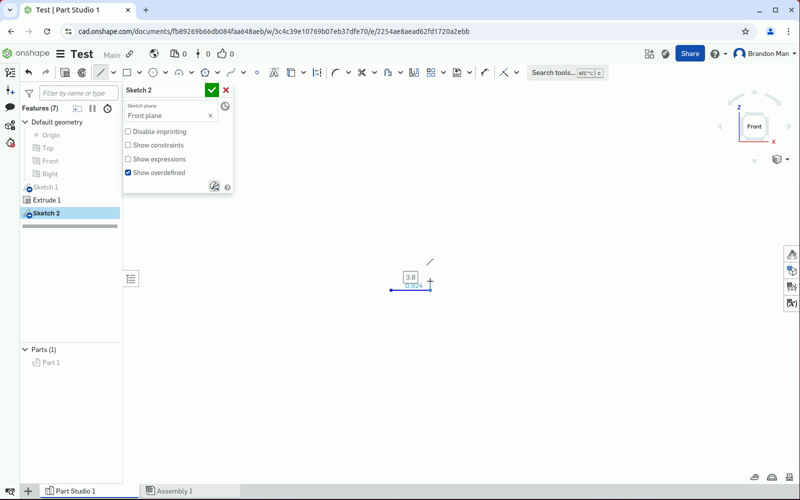
scroll(6)
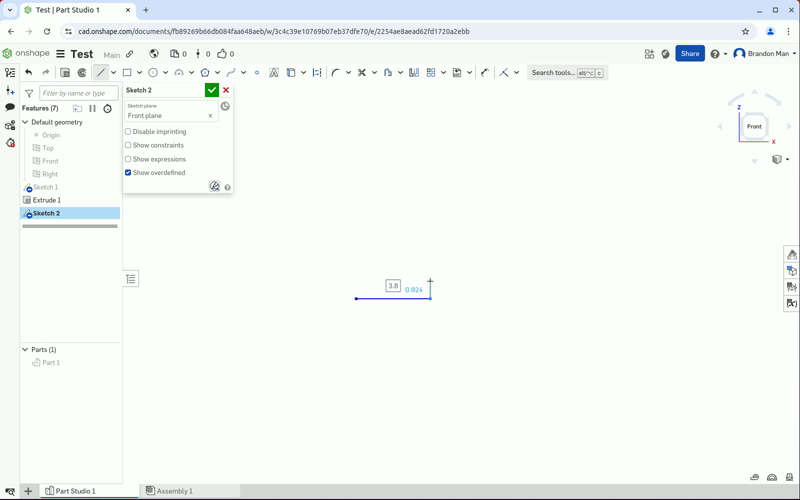
scroll(6)
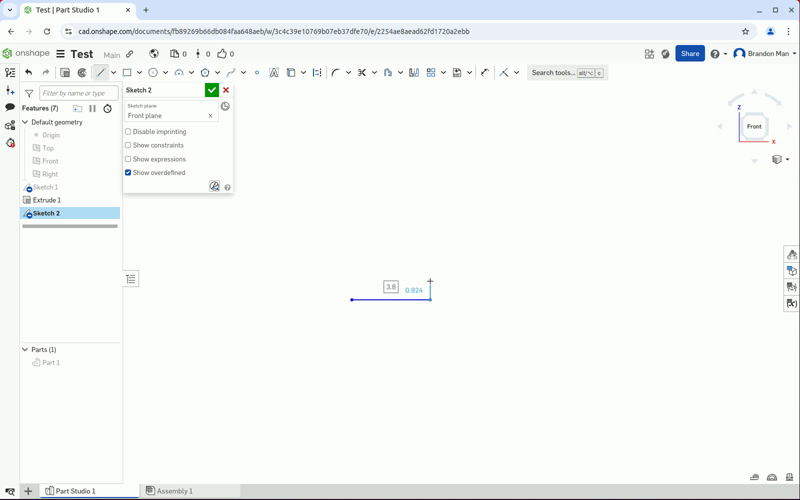
scroll(6)
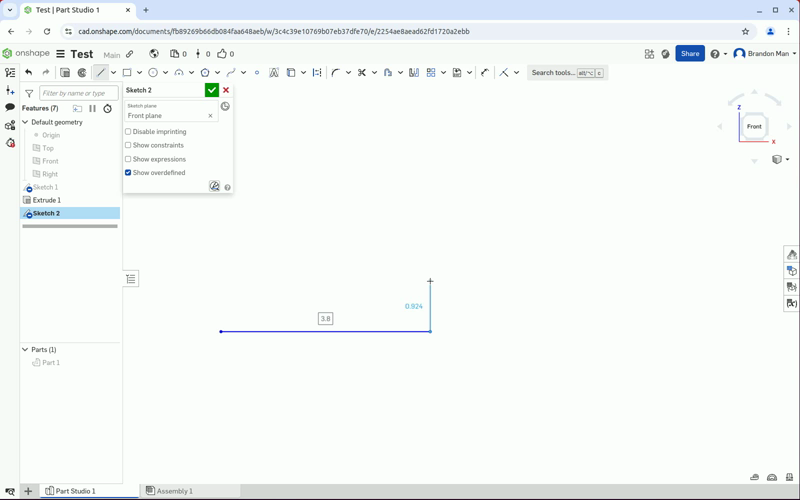
click(430, 280)
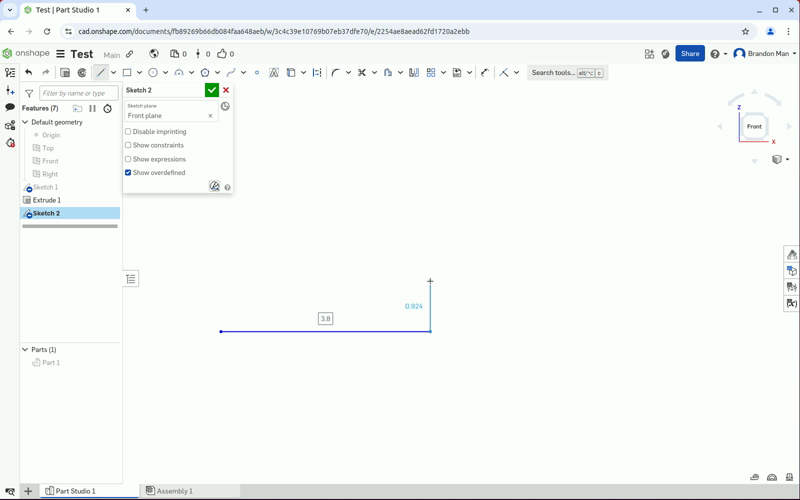
scroll(-6)
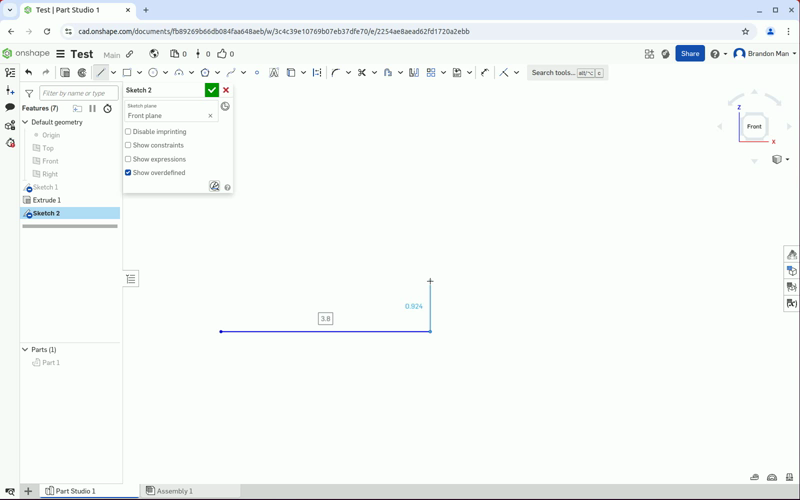
scroll(-6)
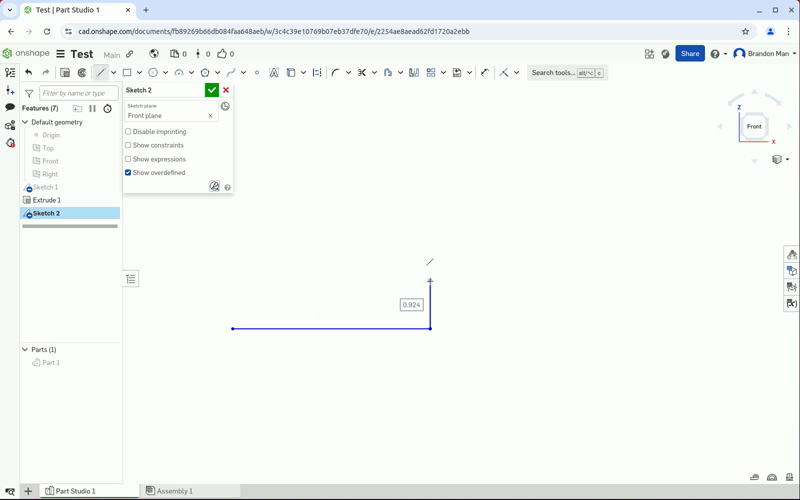
scroll(-6)
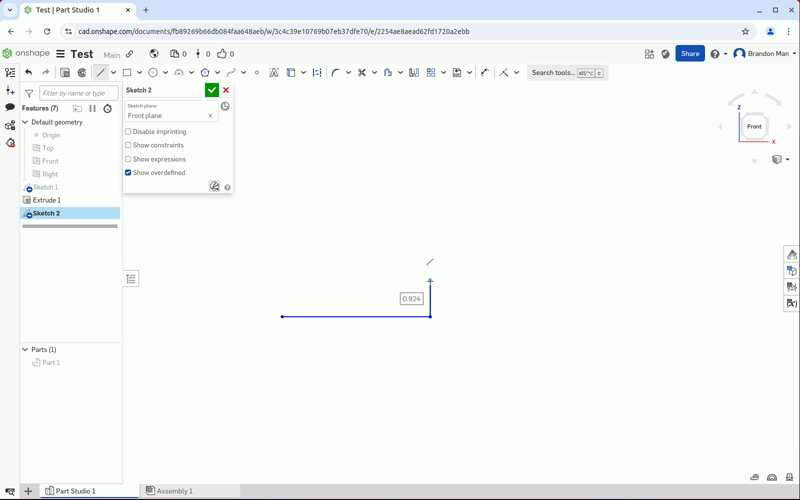
scroll(-6)
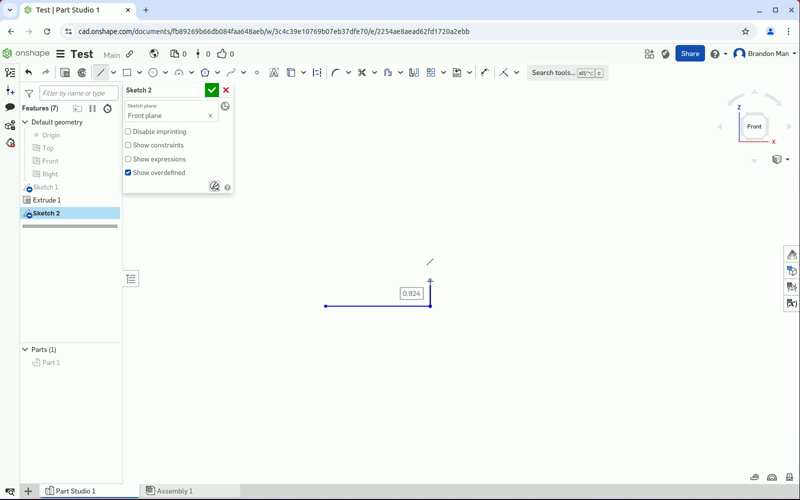
scroll(-6)
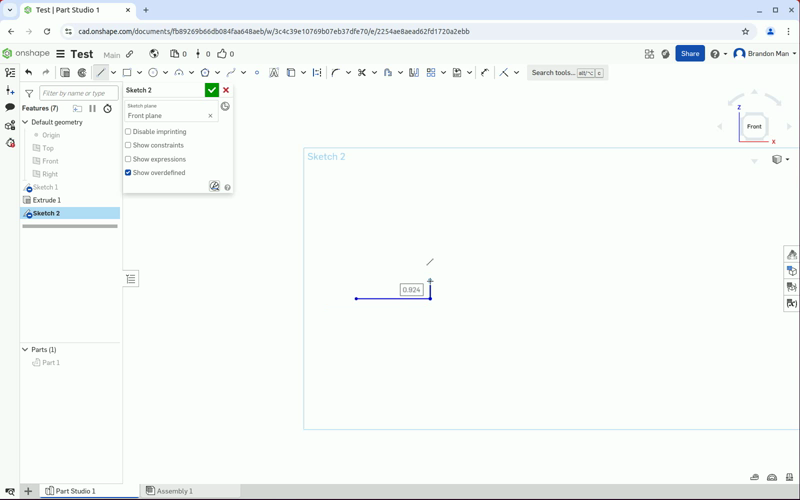
scroll(-6)
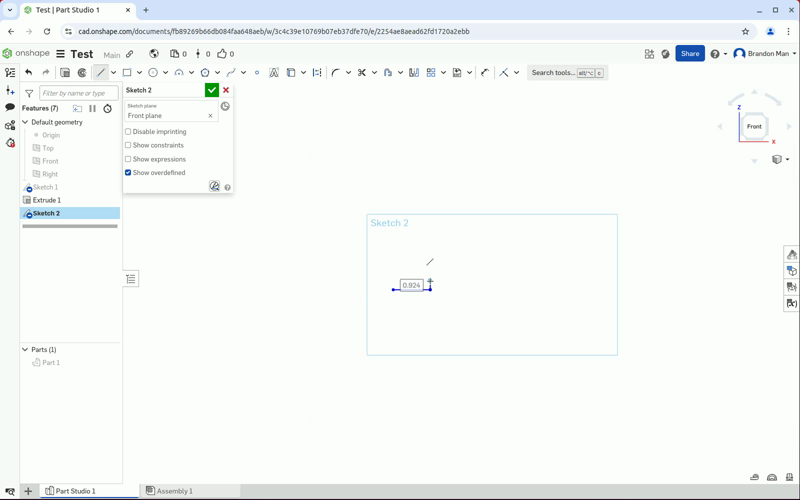
scroll(-6)
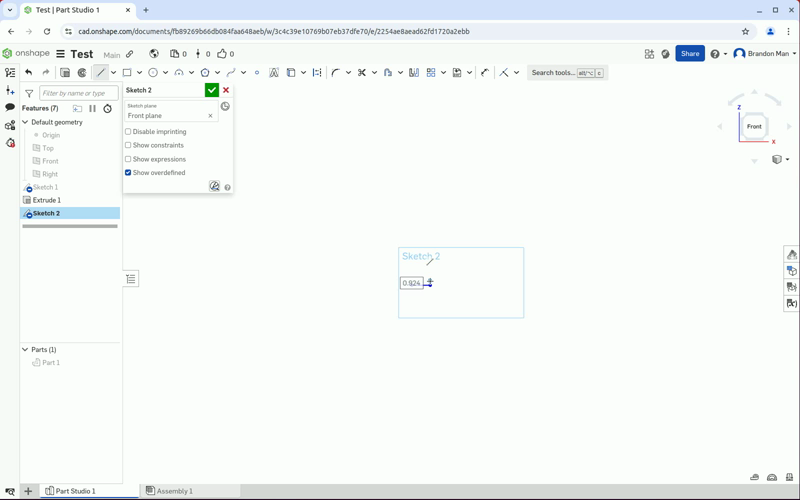
key_up(shift)
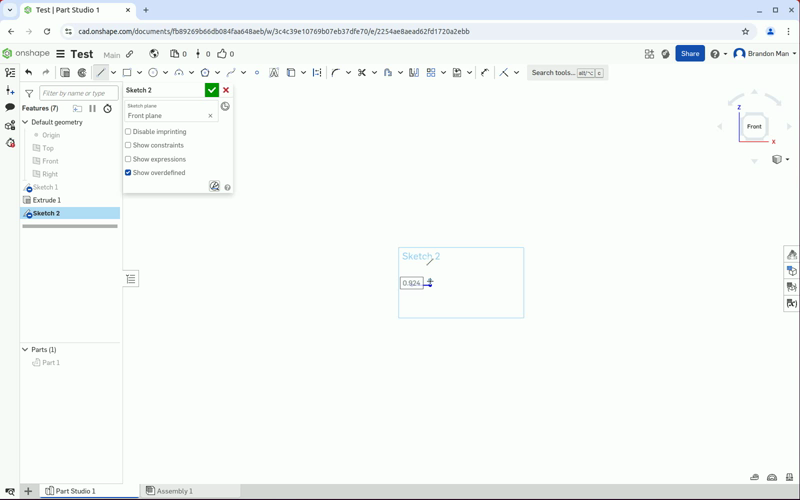
key_down(shift)
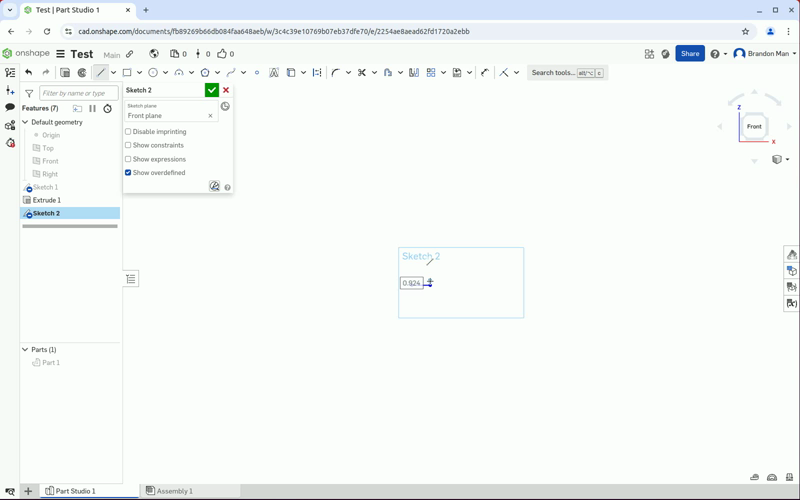
mouse_move(460, 280)
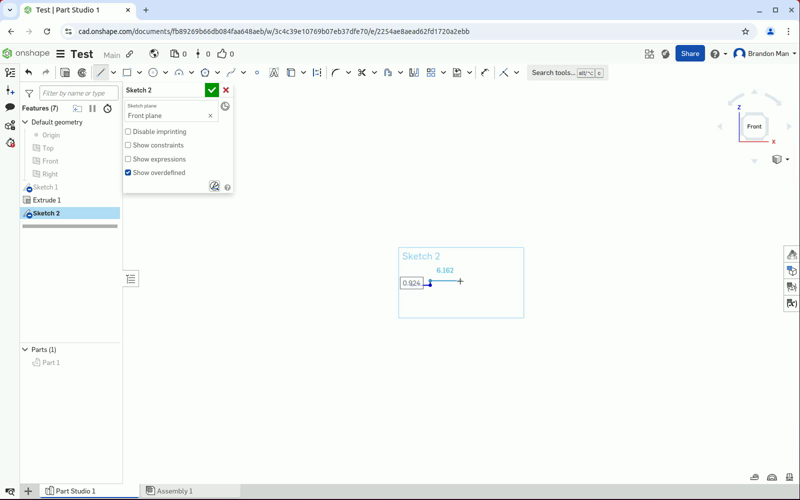
mouse_move(427, 280)
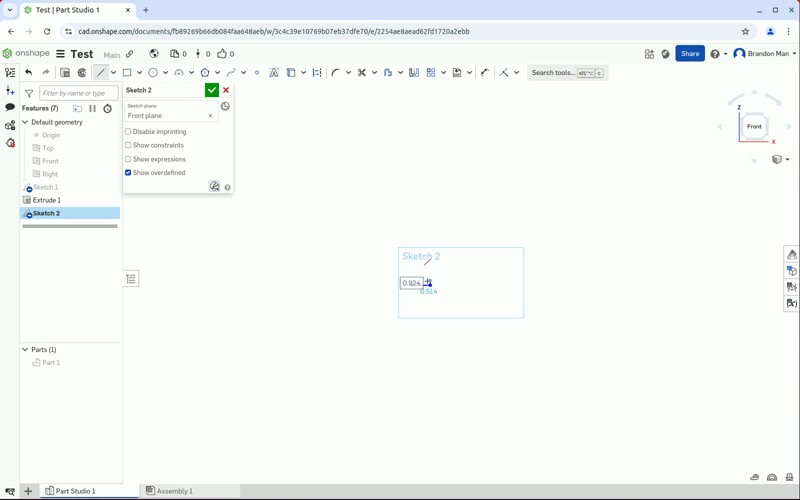
scroll(6)
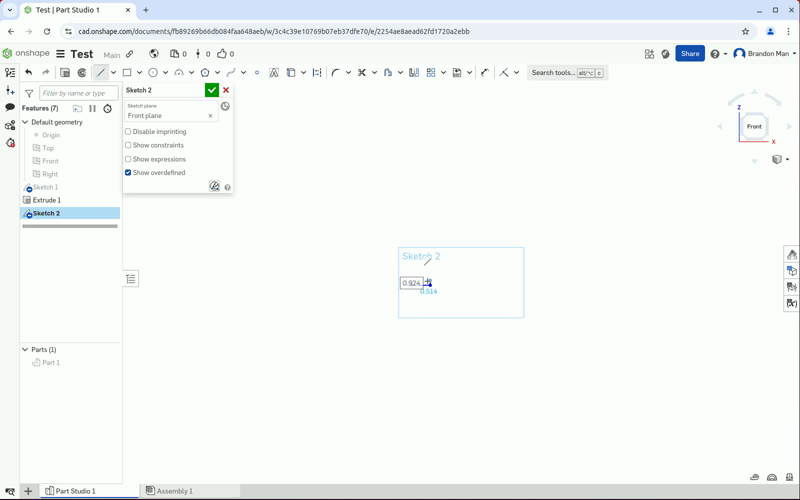
scroll(6)
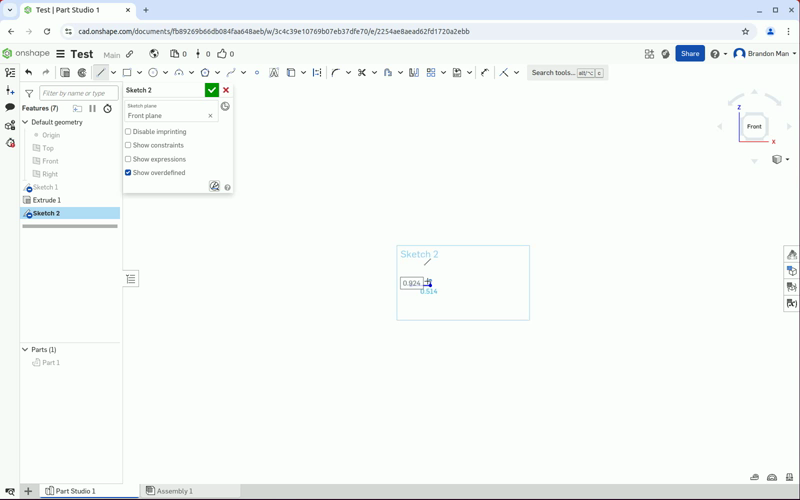
scroll(6)
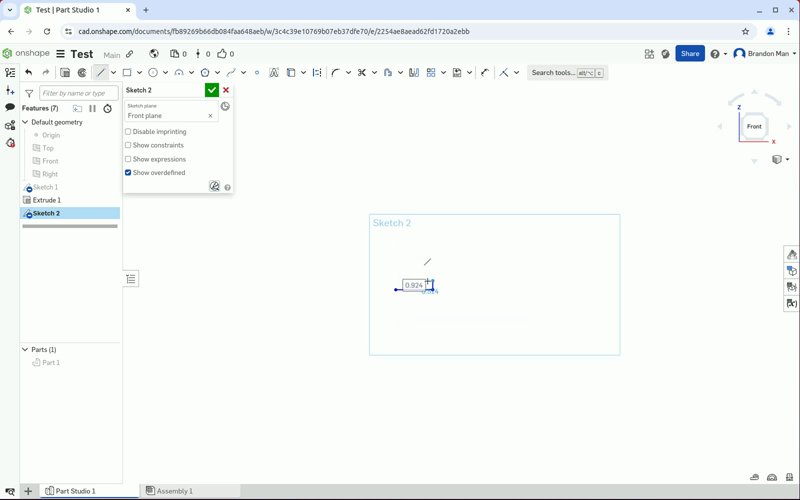
scroll(6)
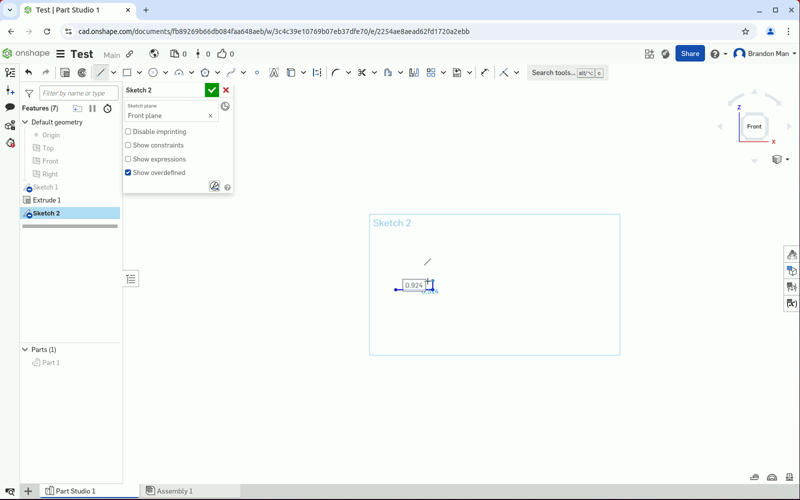
scroll(6)
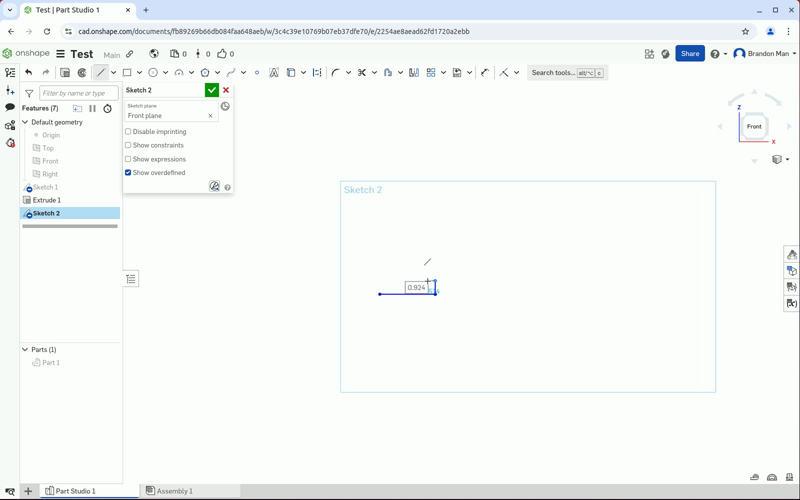
scroll(6)
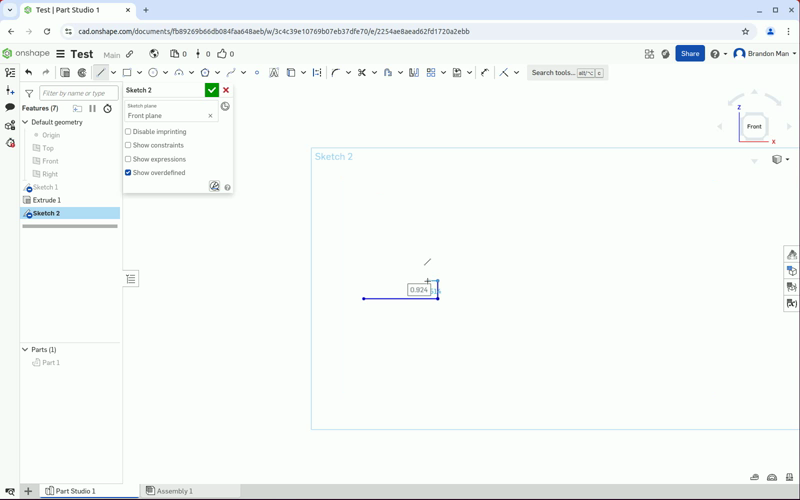
scroll(6)
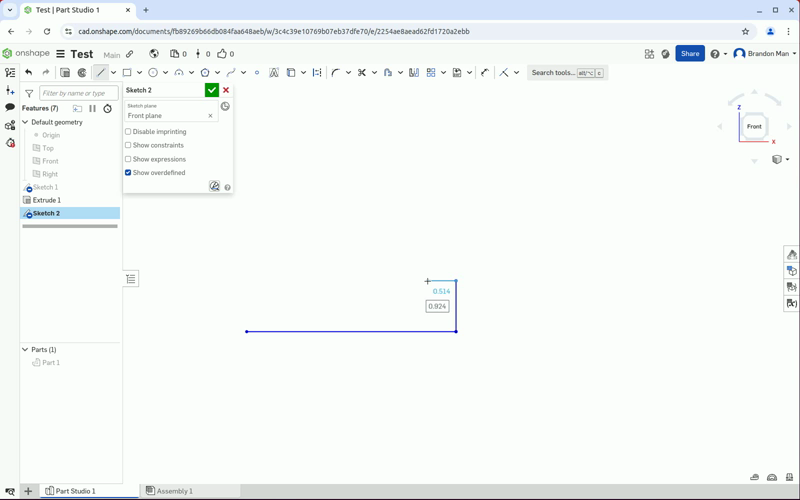
click(427, 280)
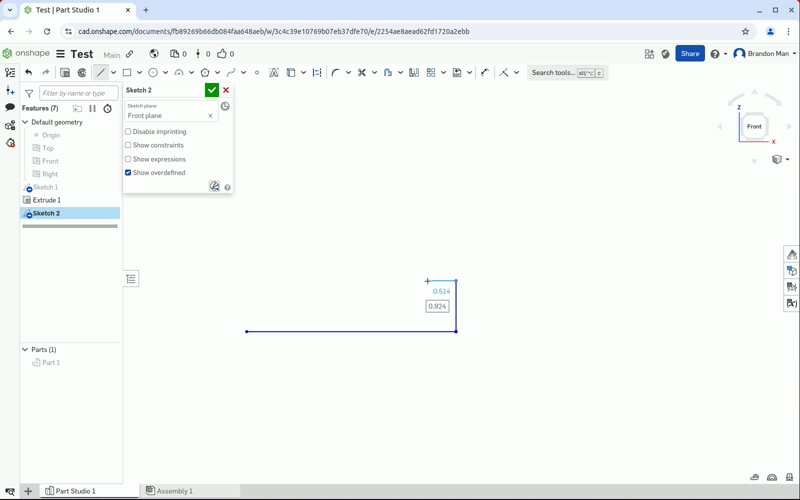
scroll(-6)
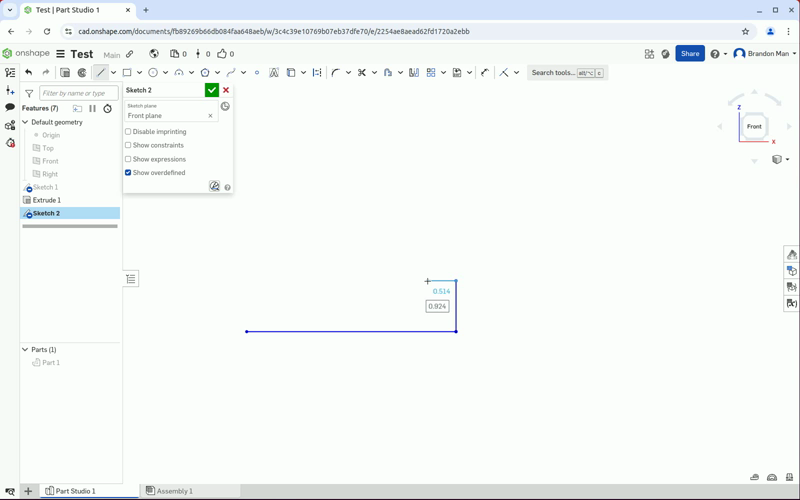
scroll(-6)
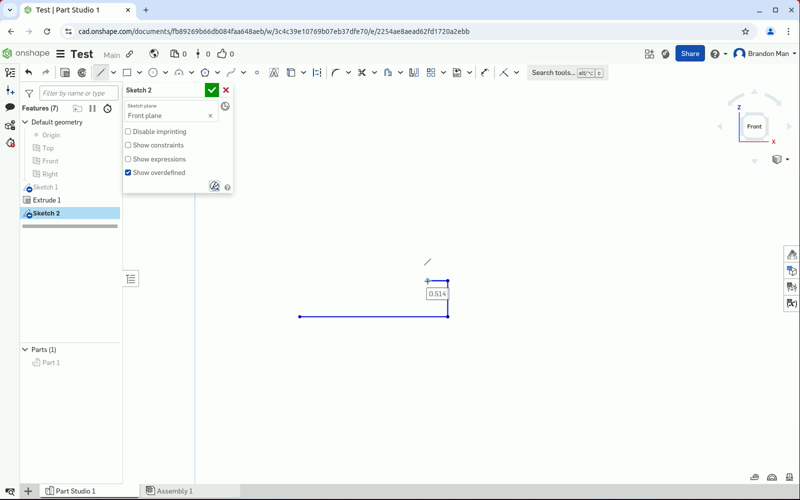
scroll(-6)
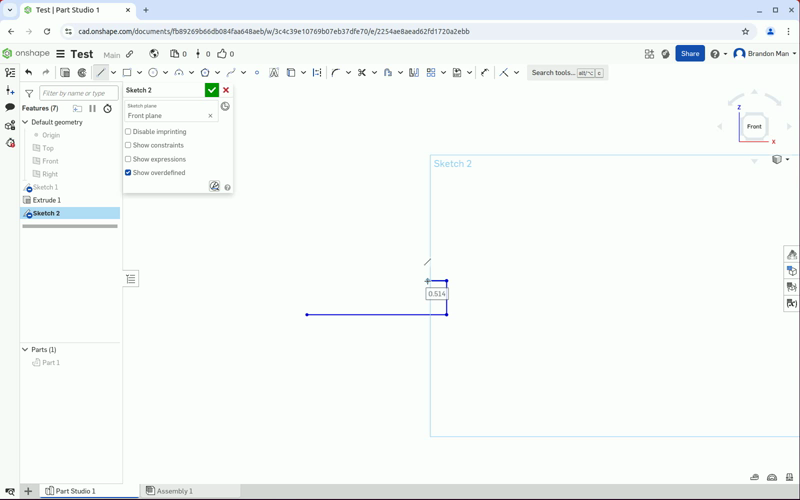
scroll(-6)
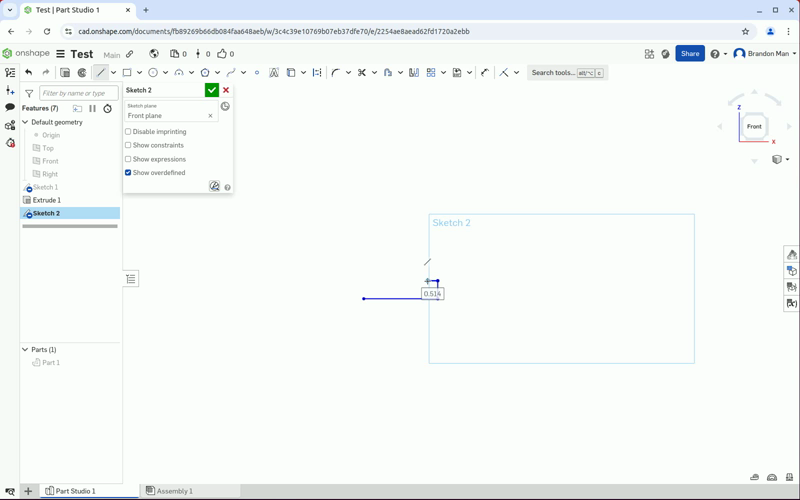
scroll(-6)
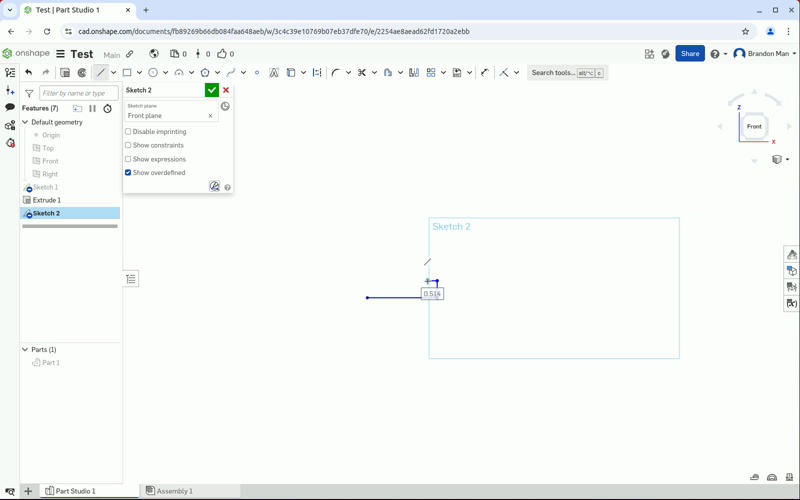
scroll(-6)
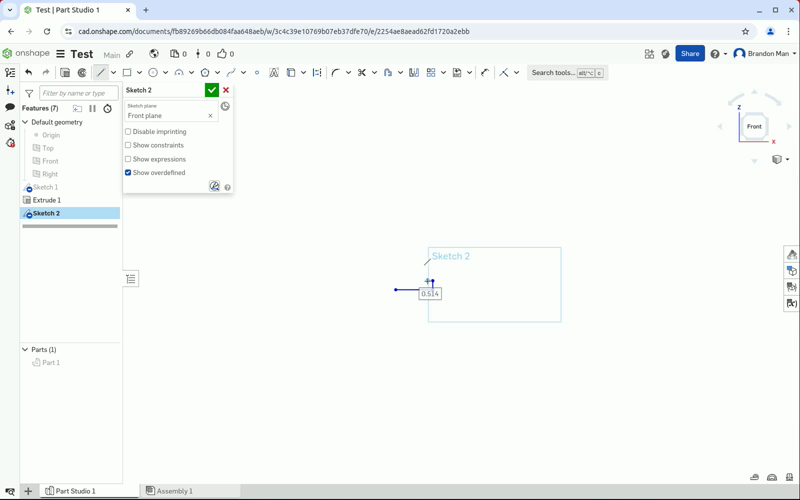
scroll(-6)
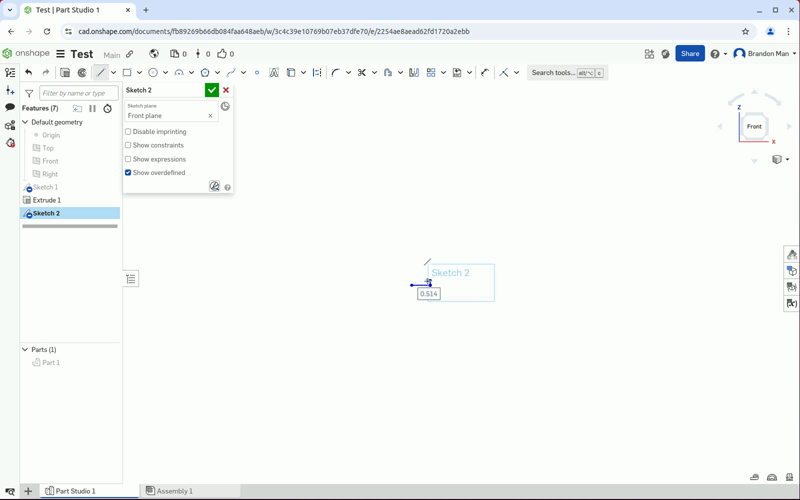
key_up(shift)
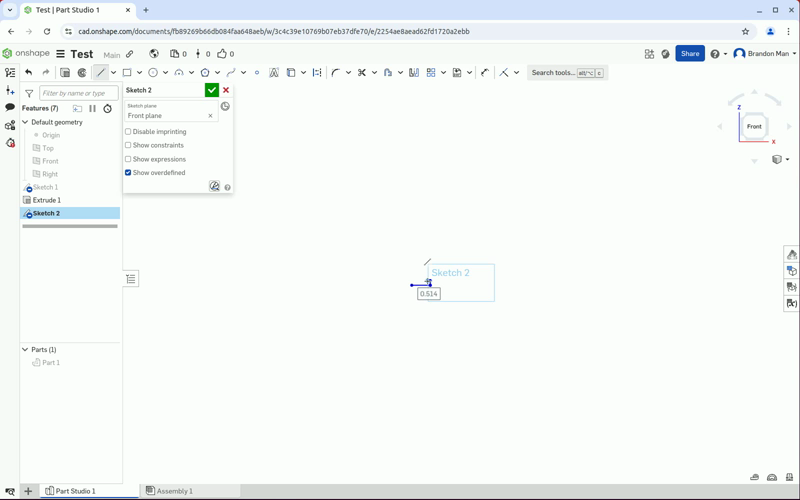
key_down(shift)
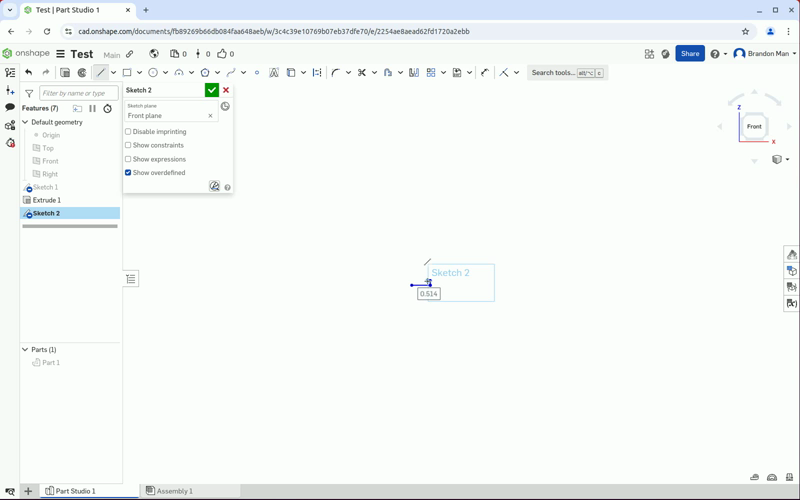
mouse_move(457, 280)
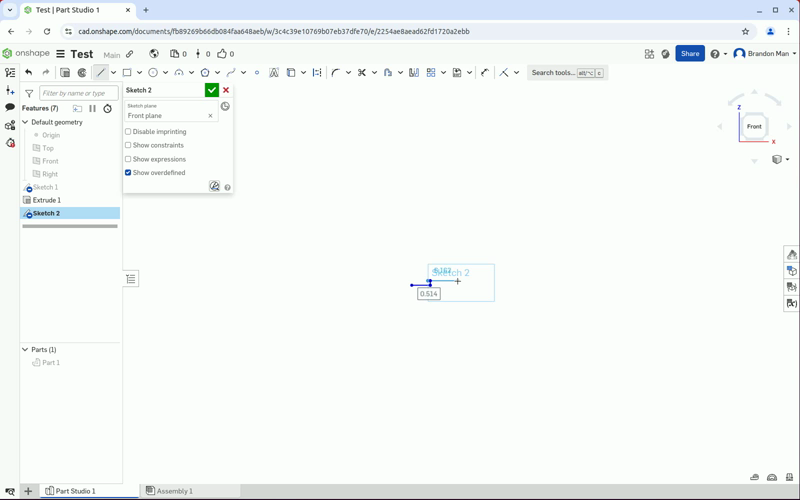
mouse_move(427, 282)
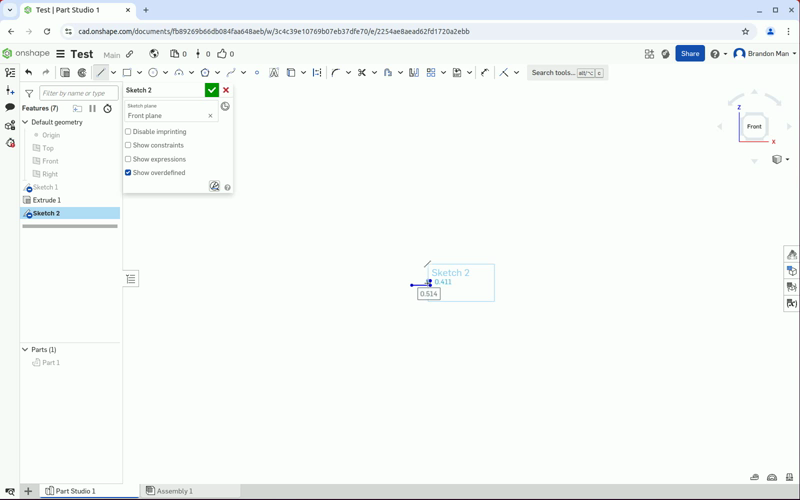
scroll(6)
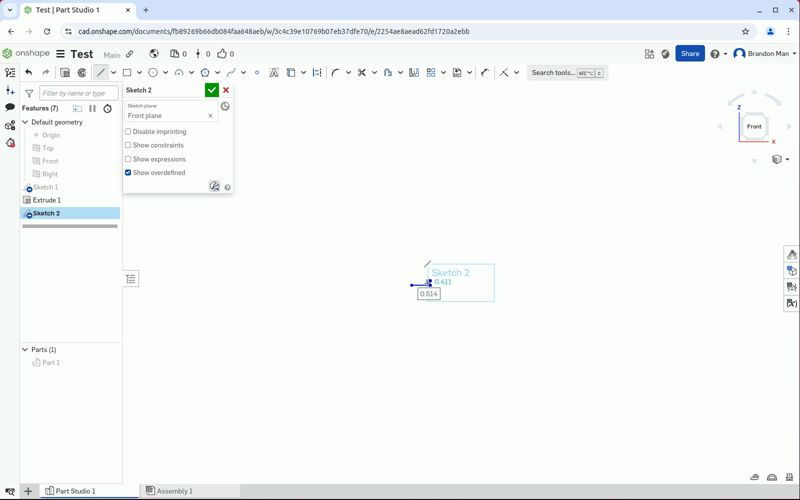
scroll(6)
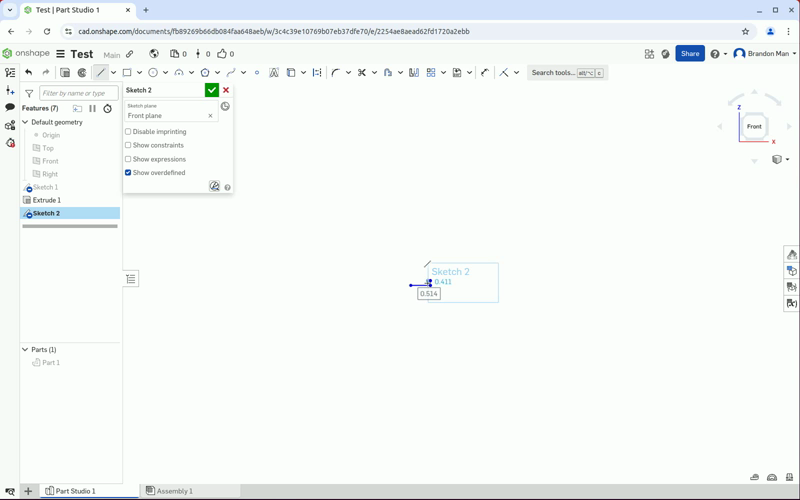
scroll(6)
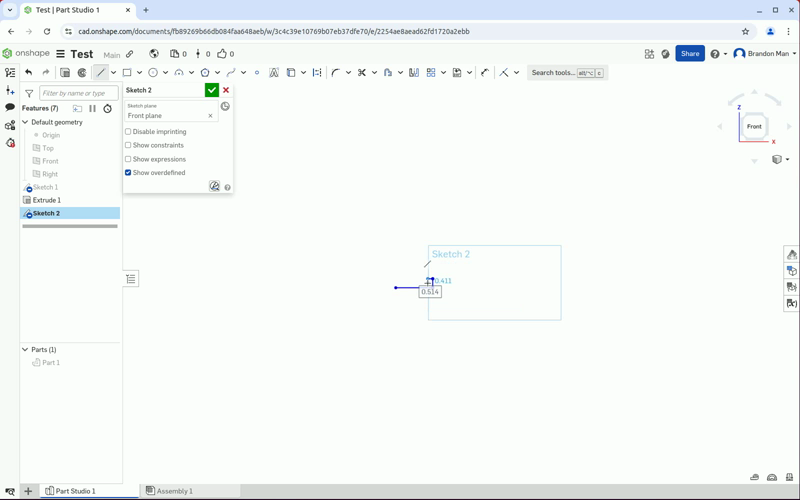
scroll(6)
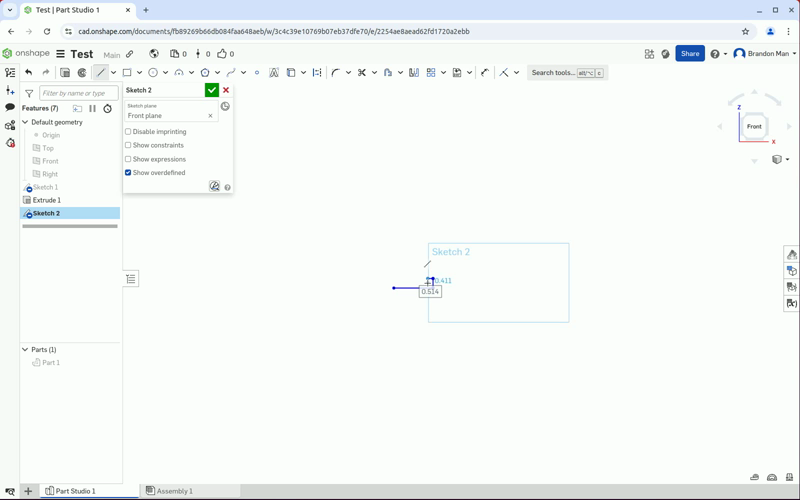
scroll(6)
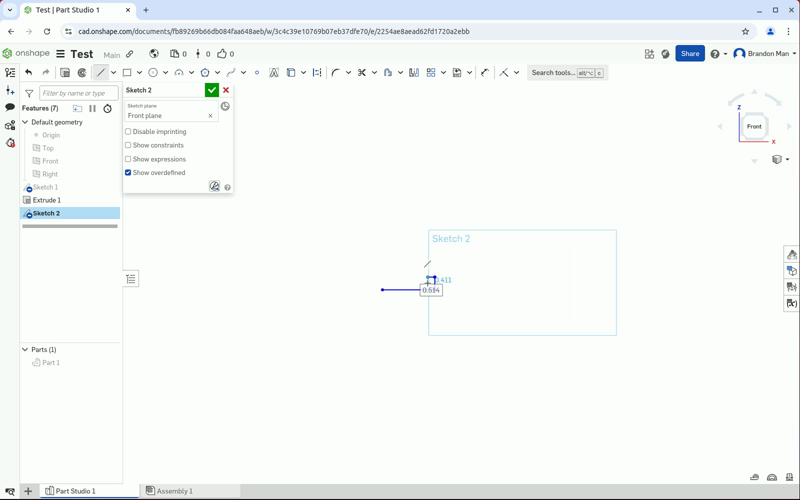
scroll(6)
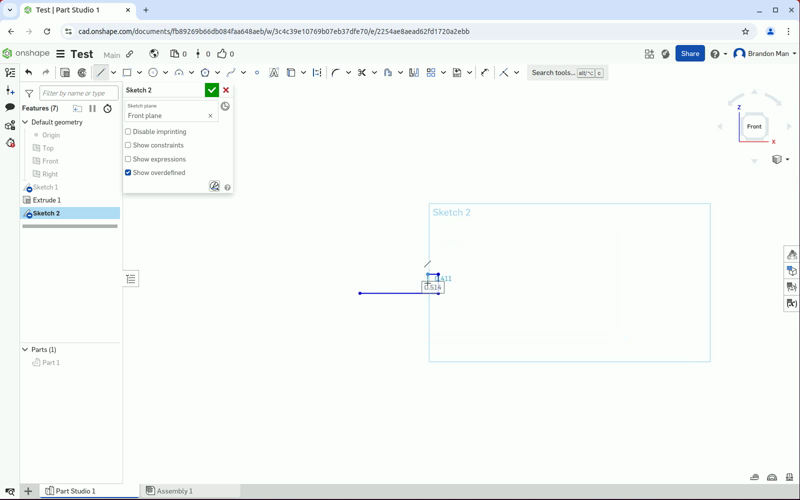
scroll(6)
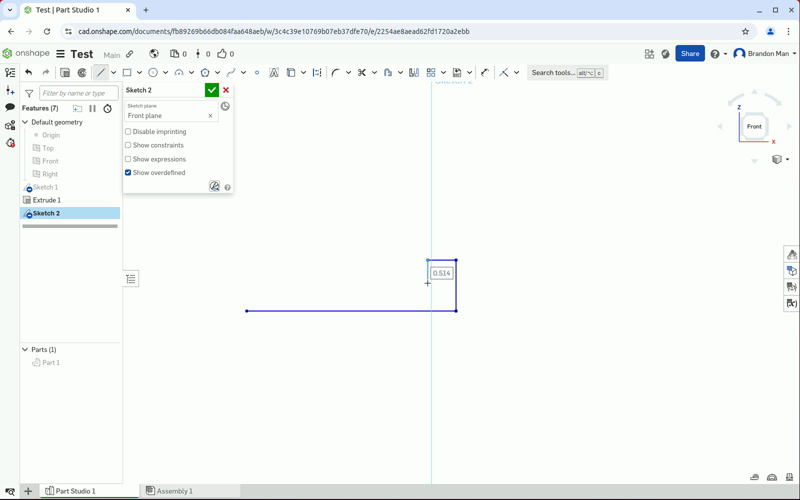
click(427, 282)
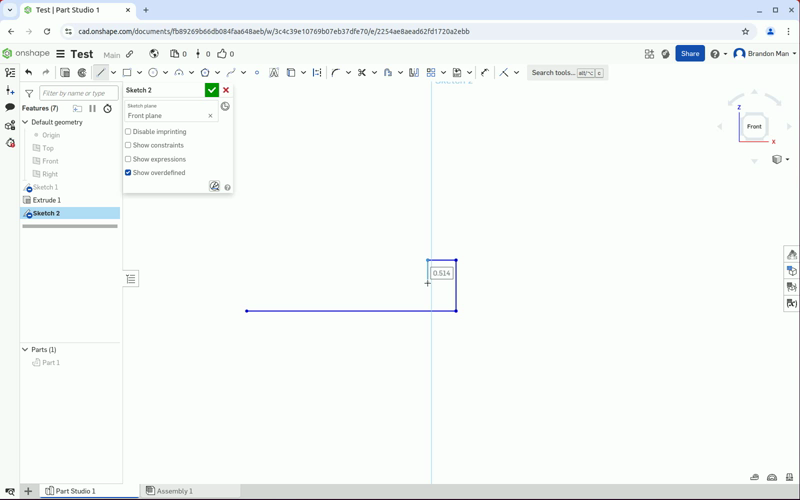
scroll(-6)
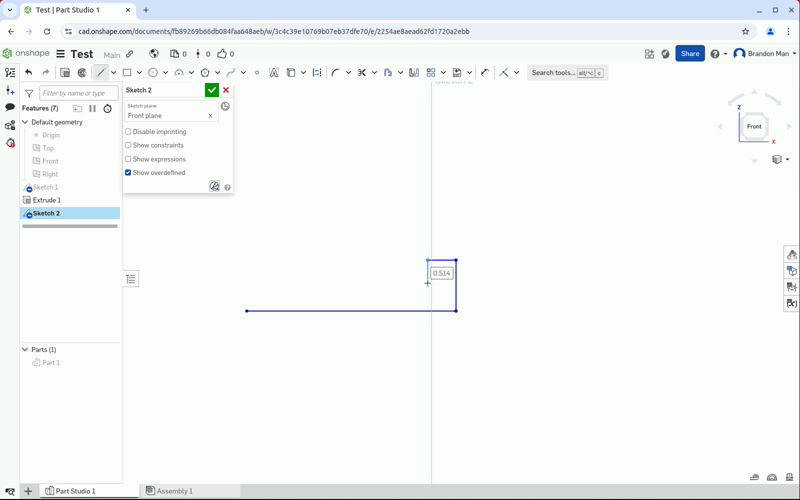
scroll(-6)
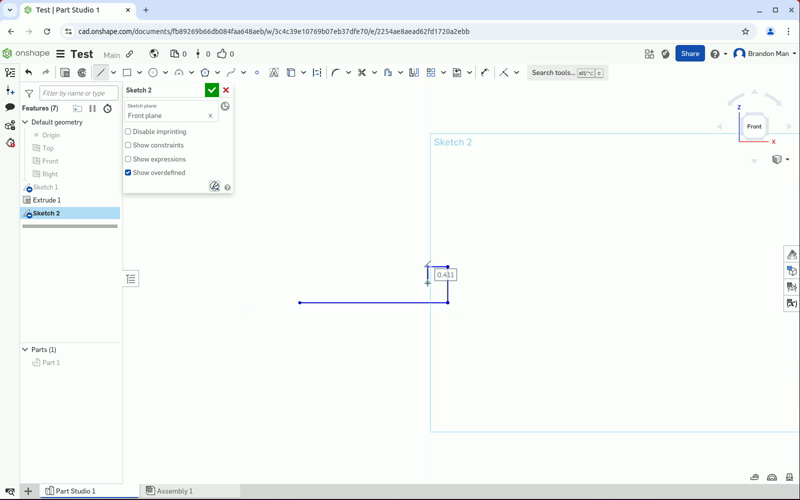
scroll(-6)
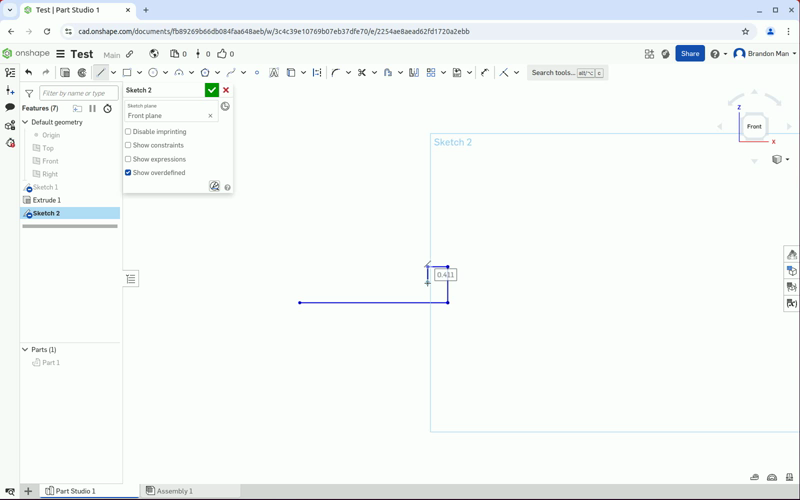
scroll(-6)
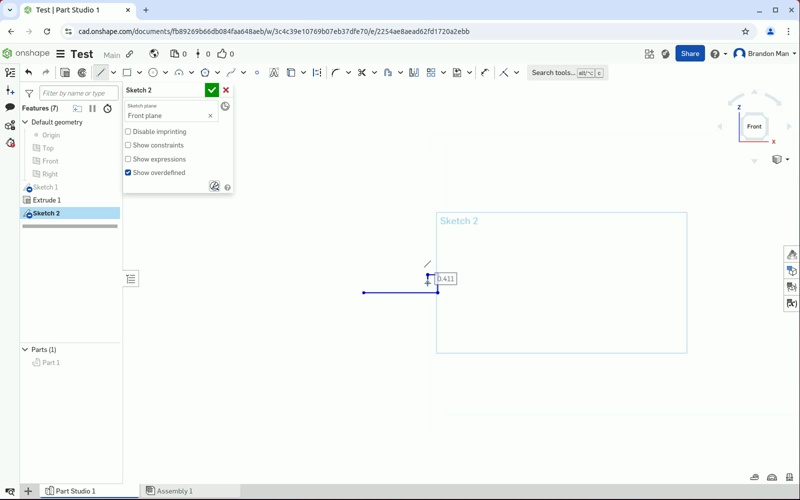
scroll(-6)
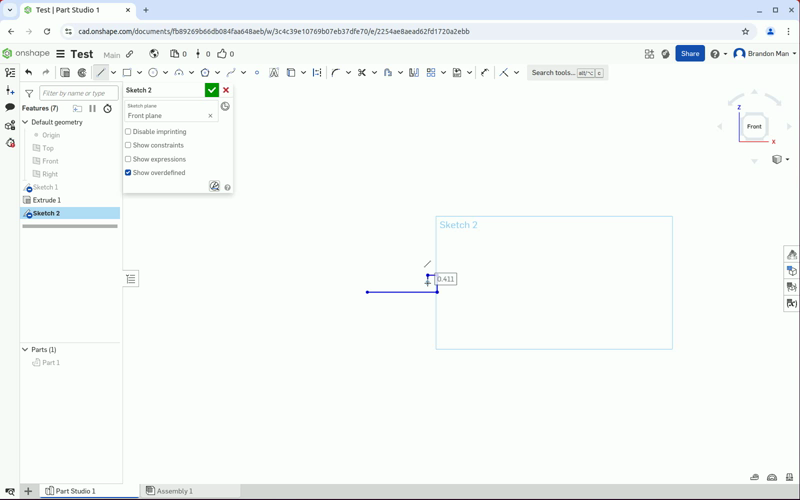
scroll(-6)
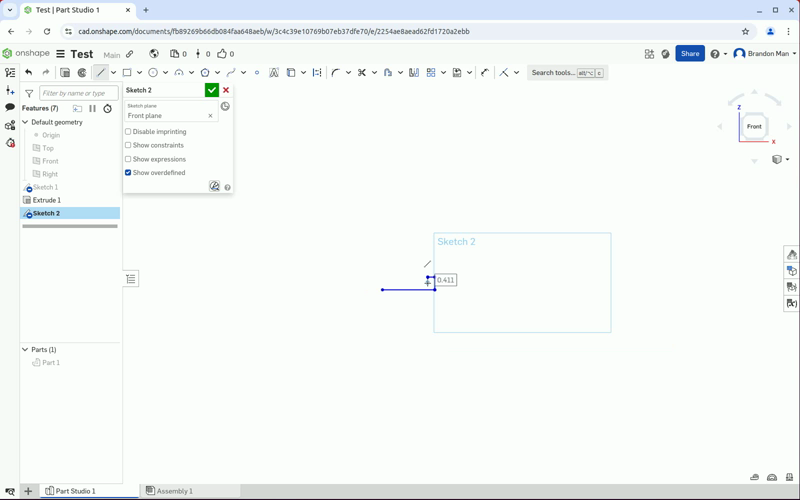
scroll(-6)
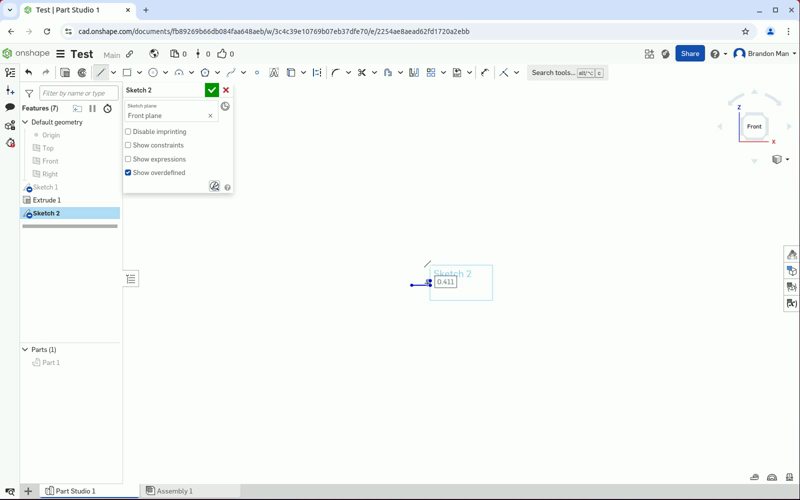
key_up(shift)
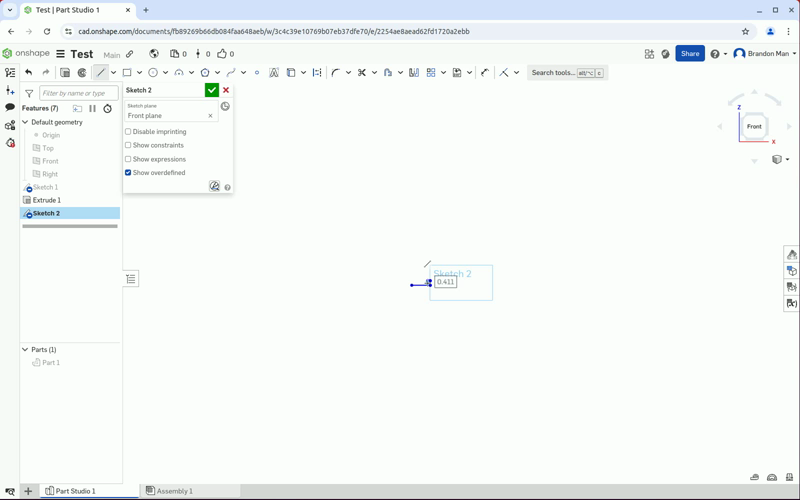
key_down(shift)
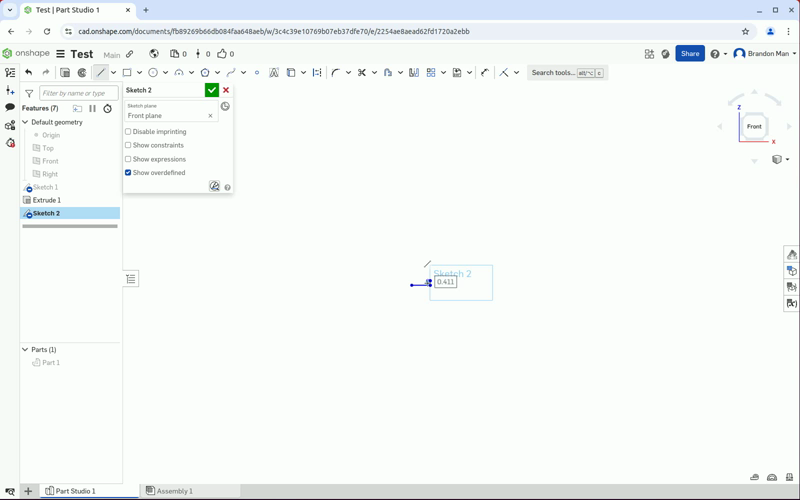
mouse_move(457, 282)
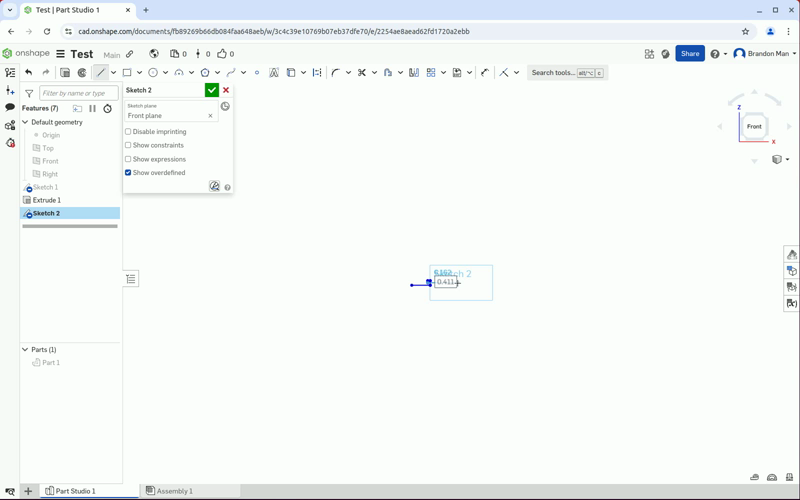
mouse_move(413, 282)
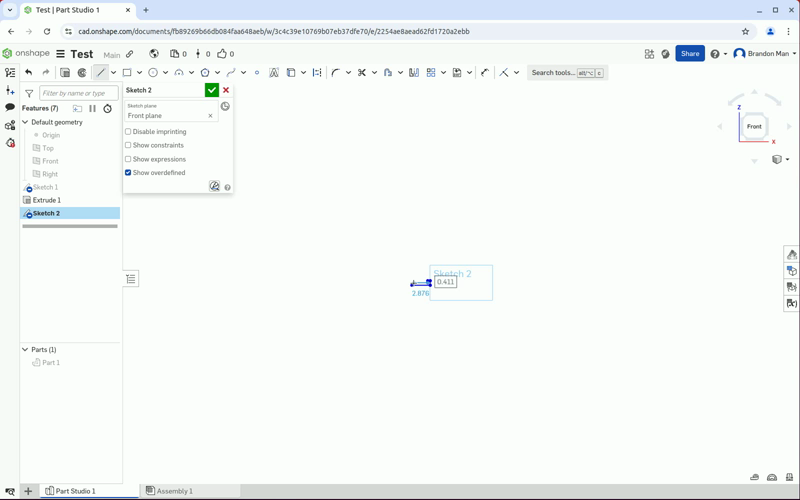
scroll(6)
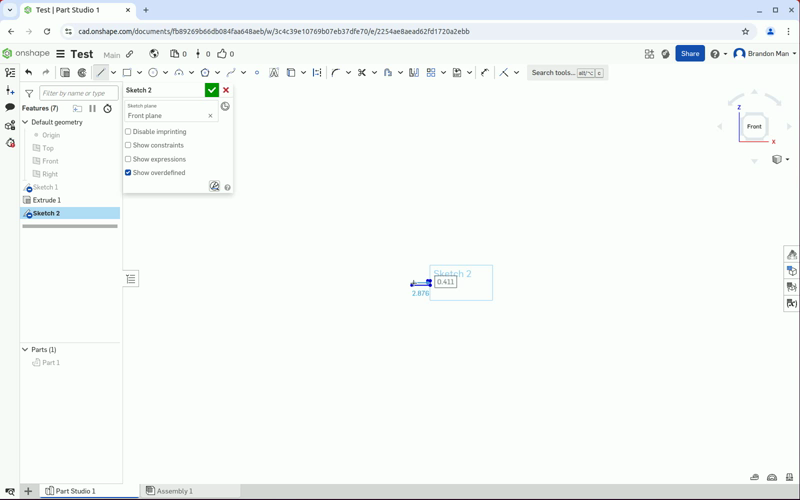
scroll(6)
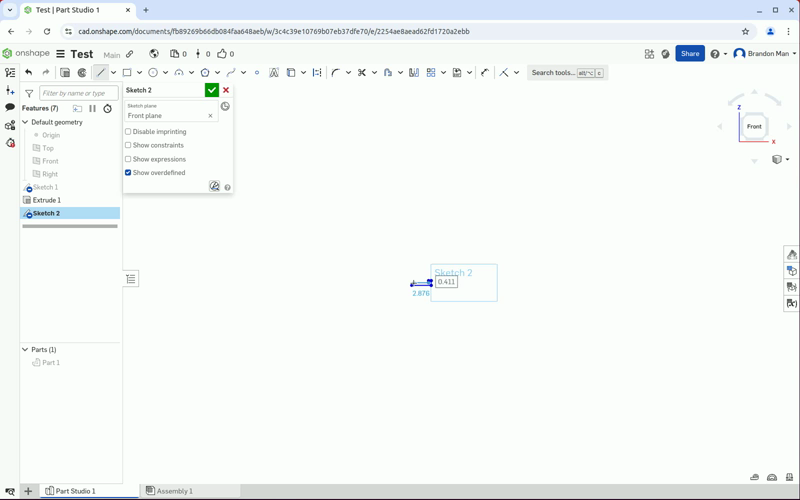
scroll(6)
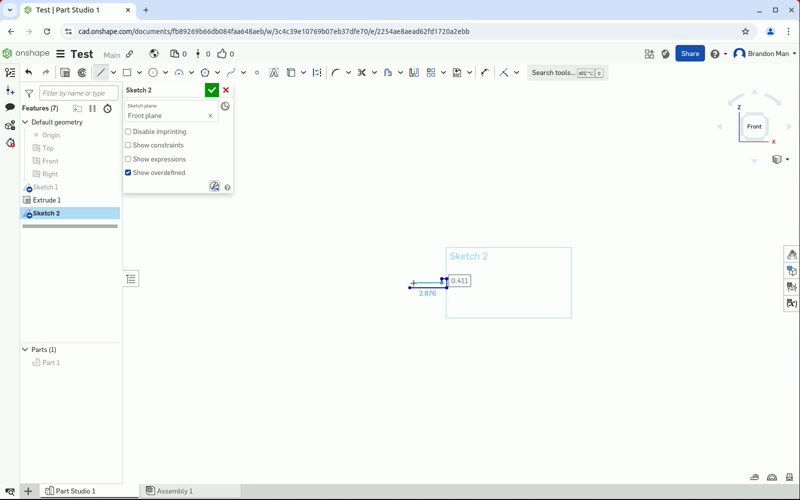
scroll(6)
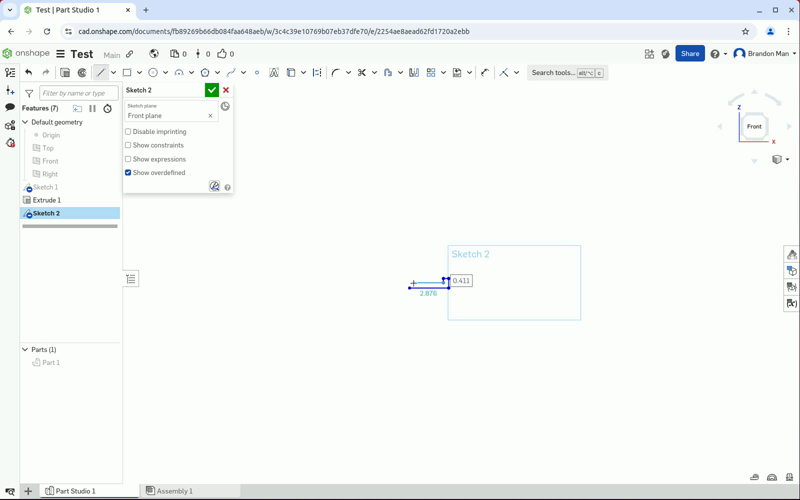
scroll(6)
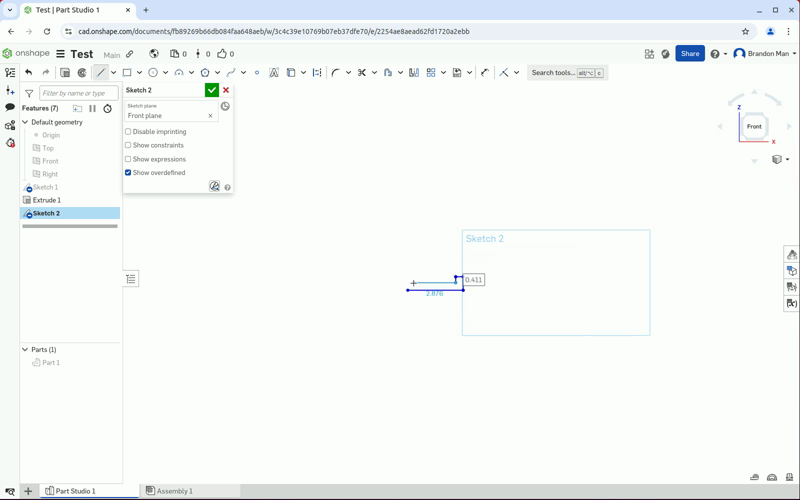
scroll(6)
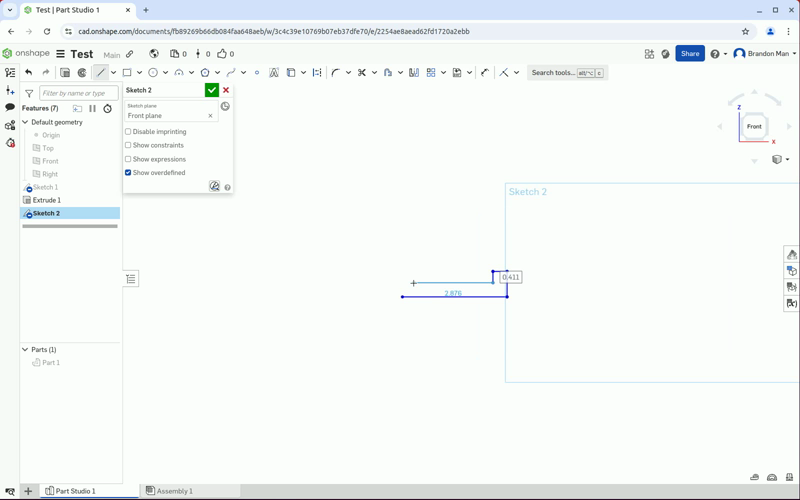
scroll(6)
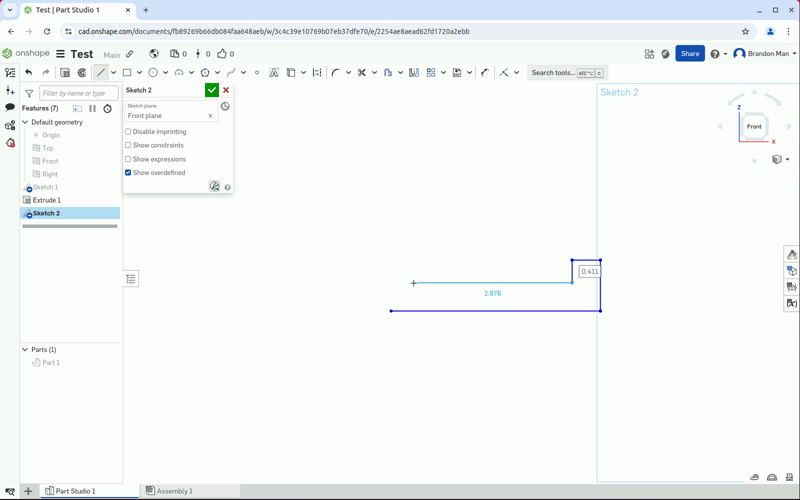
click(413, 282)
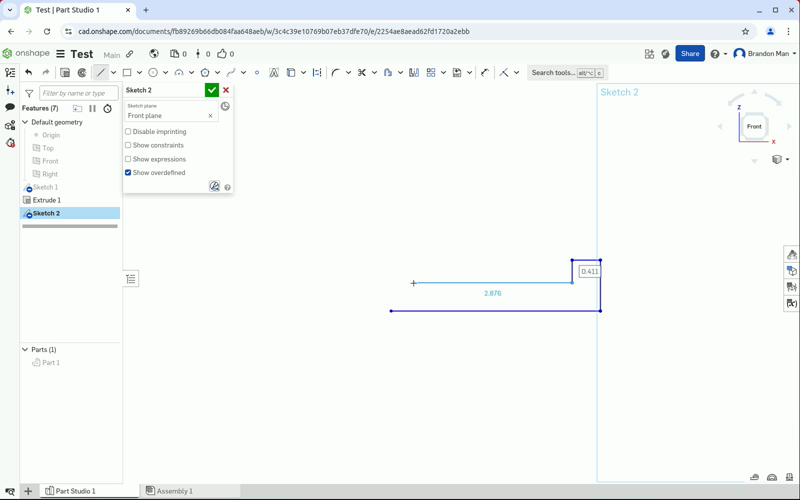
scroll(-6)
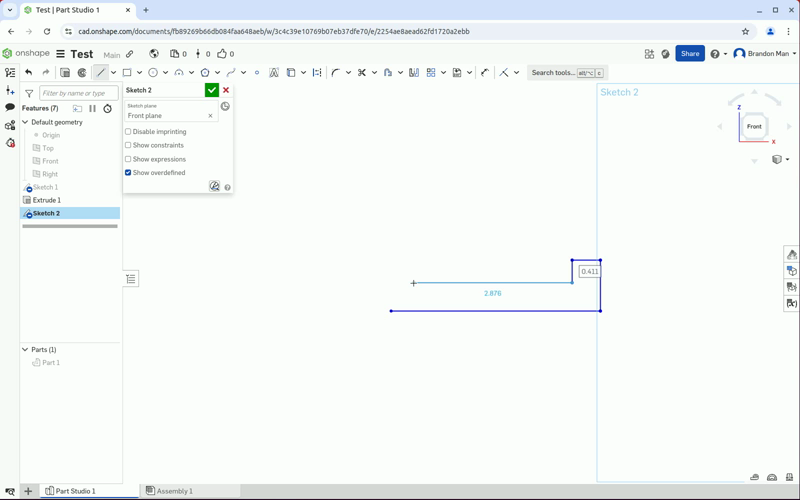
scroll(-6)
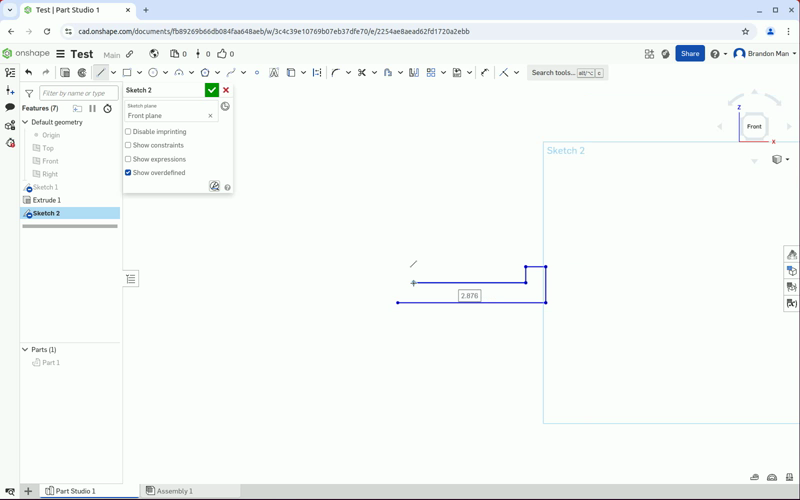
scroll(-6)
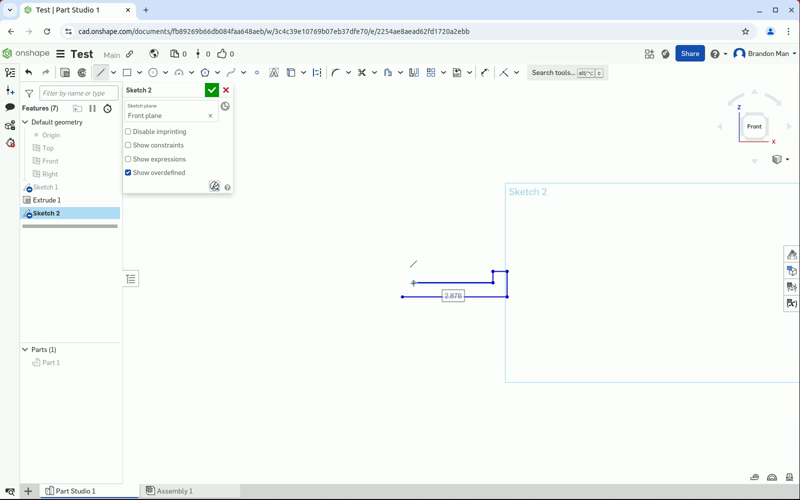
scroll(-6)
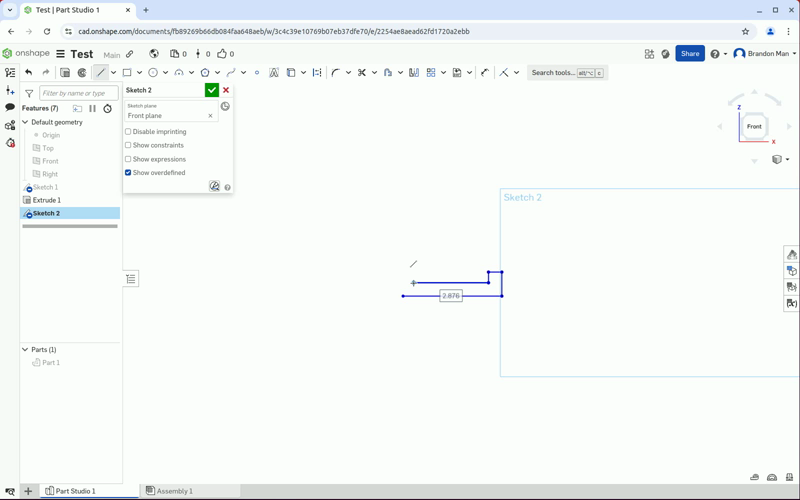
scroll(-6)
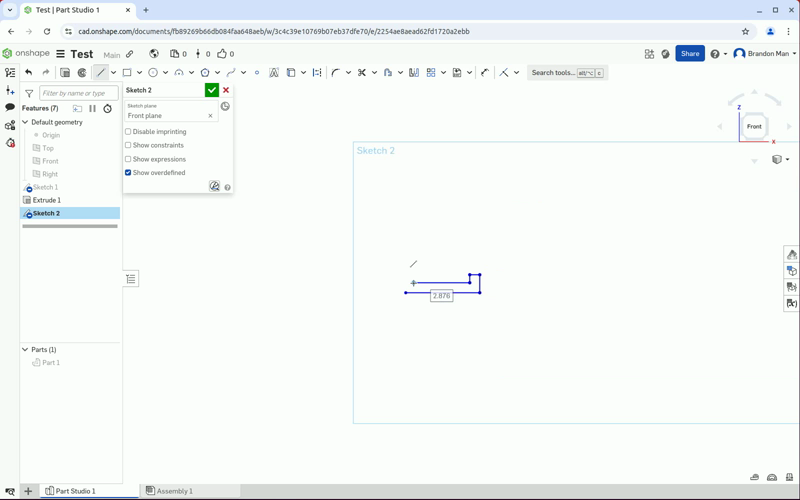
scroll(-6)
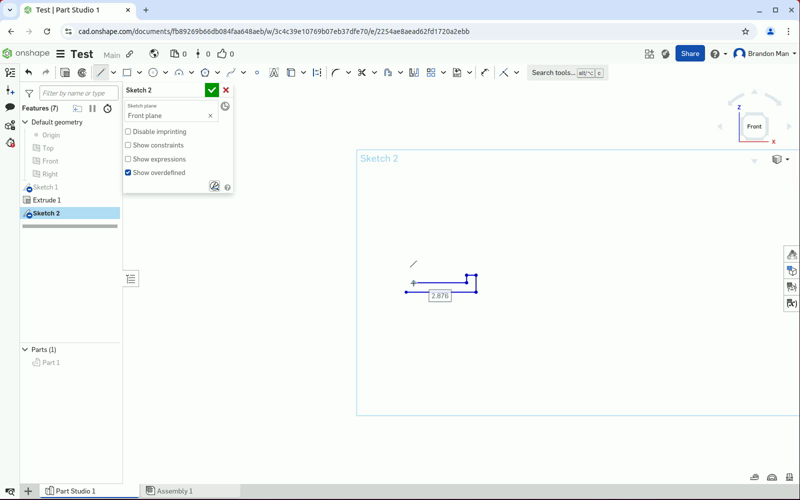
scroll(-6)
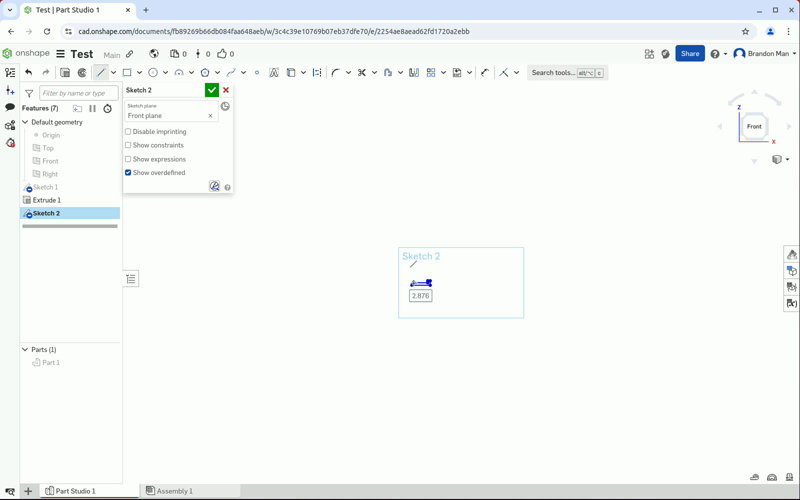
key_up(shift)
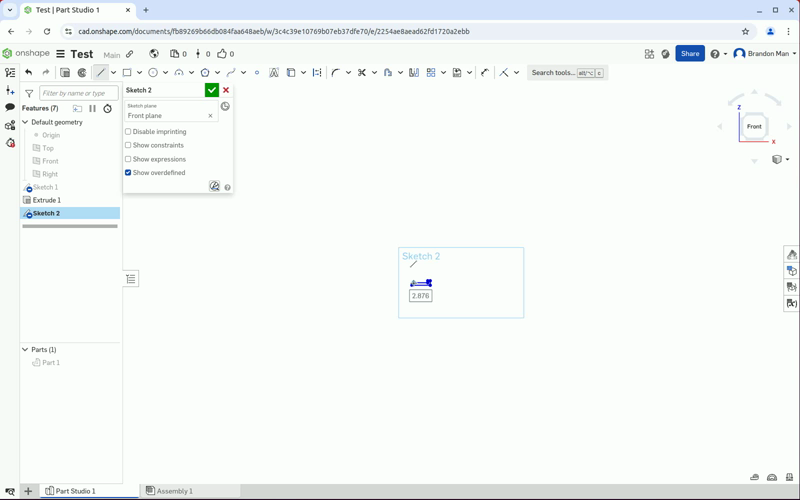
key_down(shift)
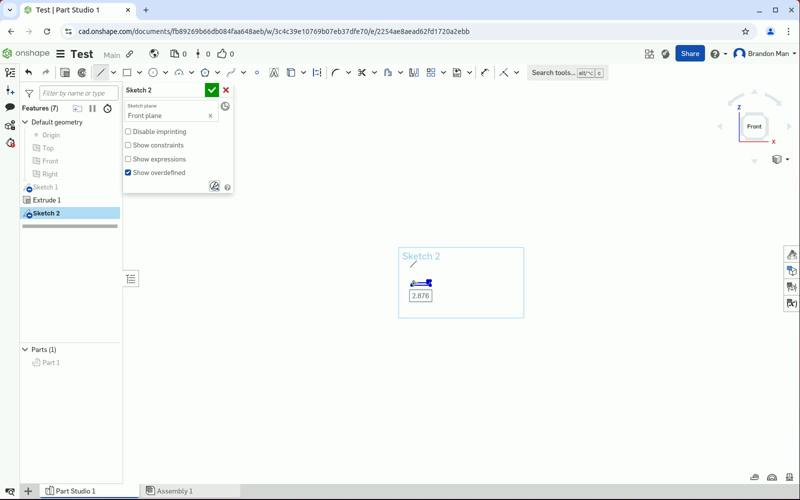
mouse_move(444, 282)
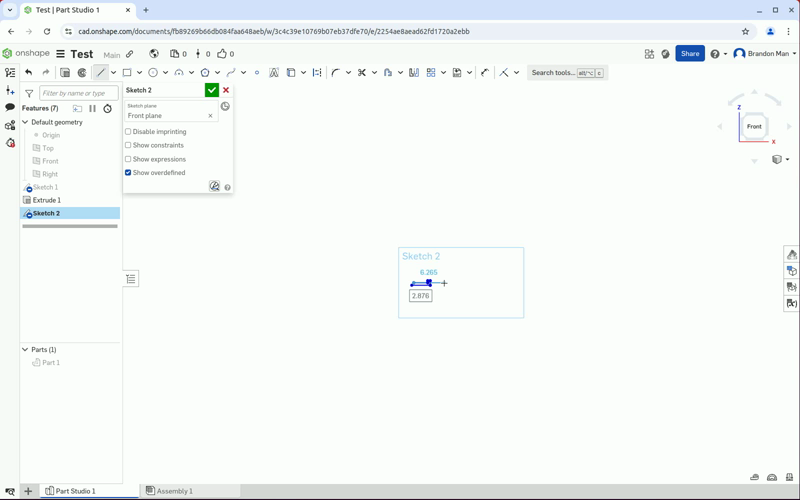
mouse_move(411, 282)
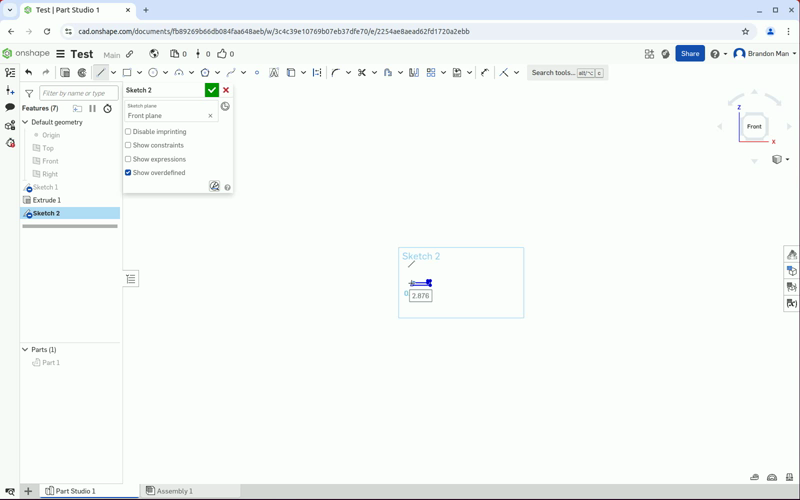
scroll(6)
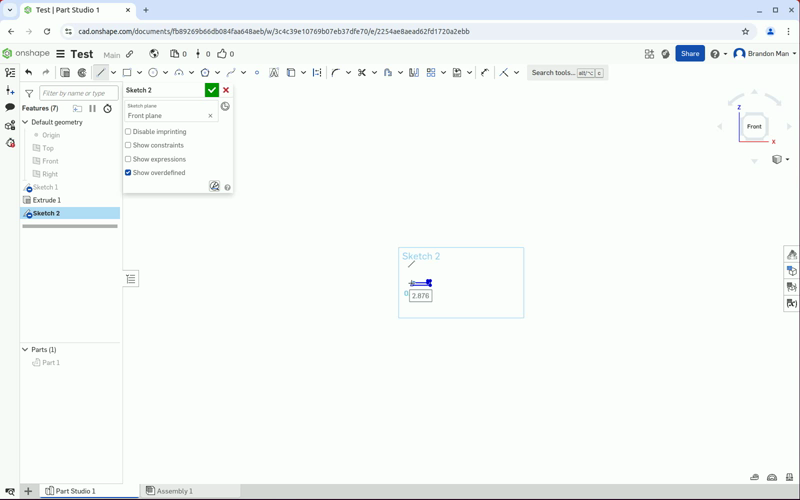
scroll(6)
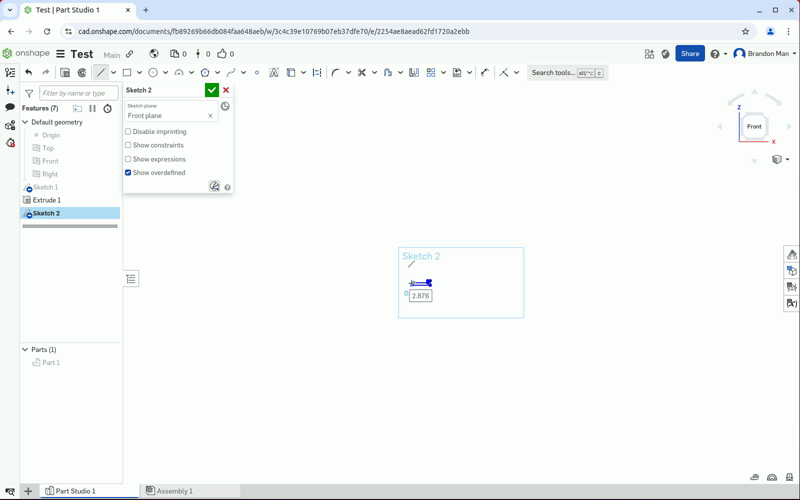
scroll(6)
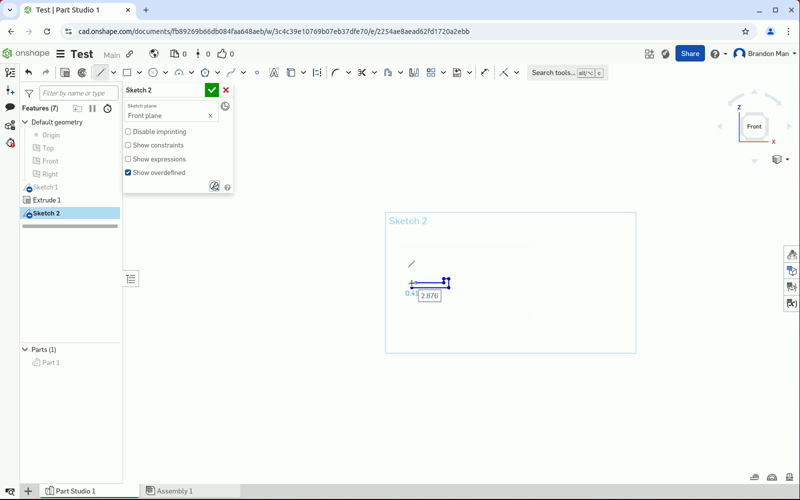
scroll(6)
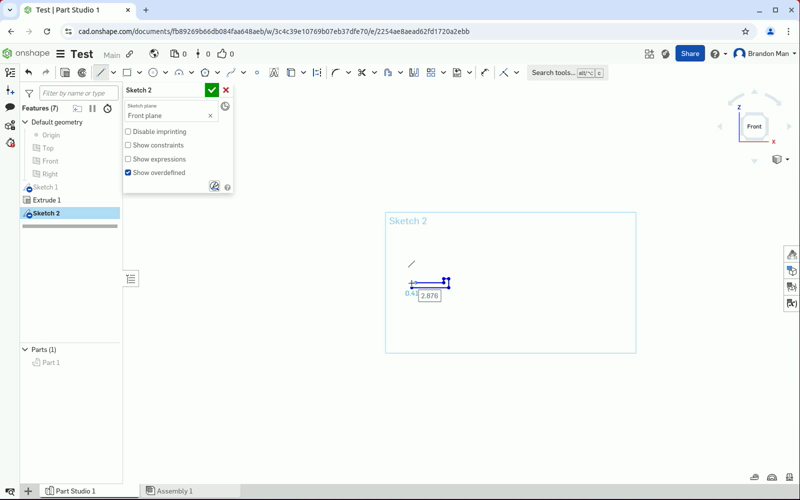
scroll(6)
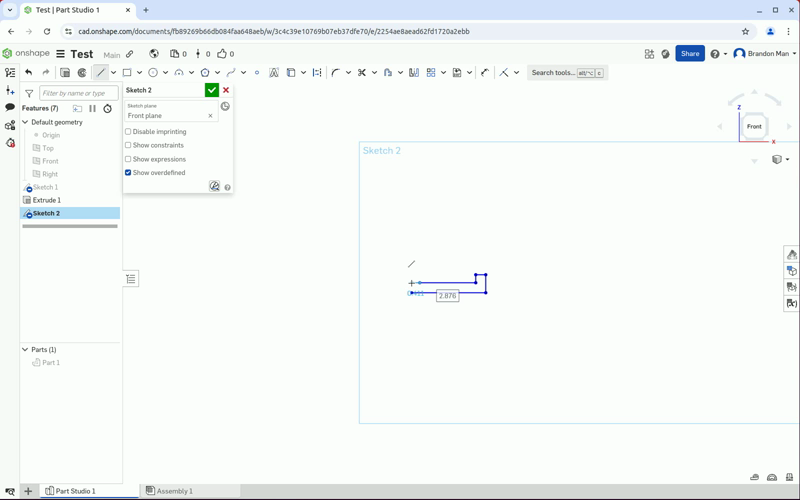
scroll(6)
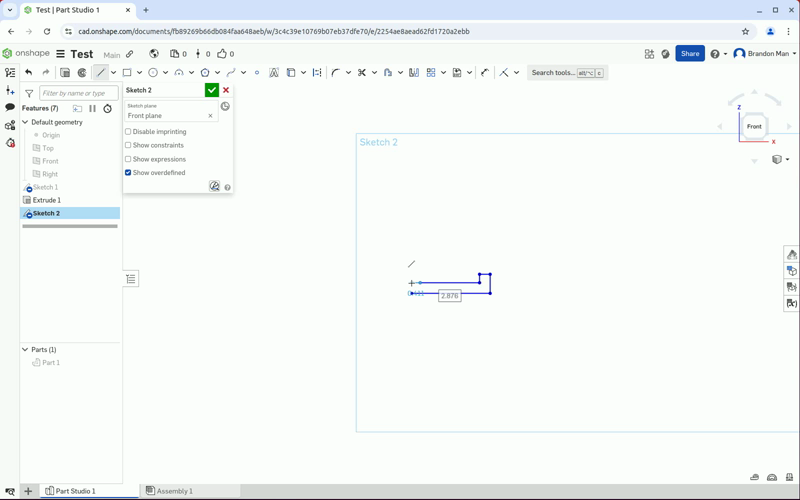
scroll(6)
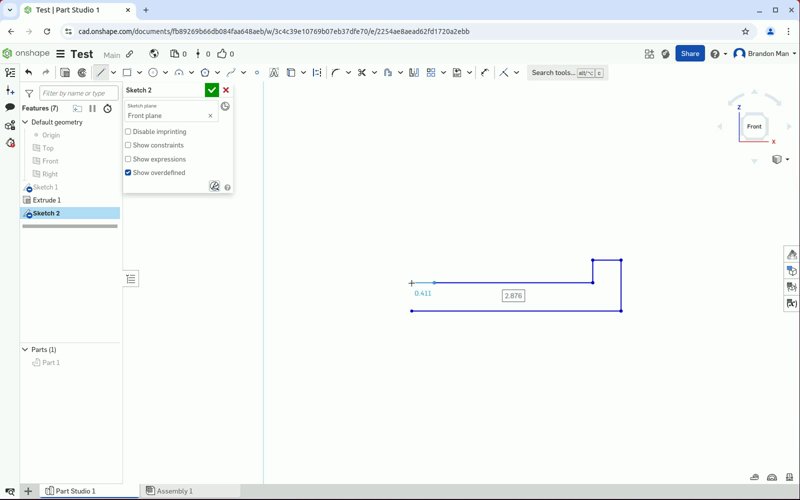
click(411, 282)
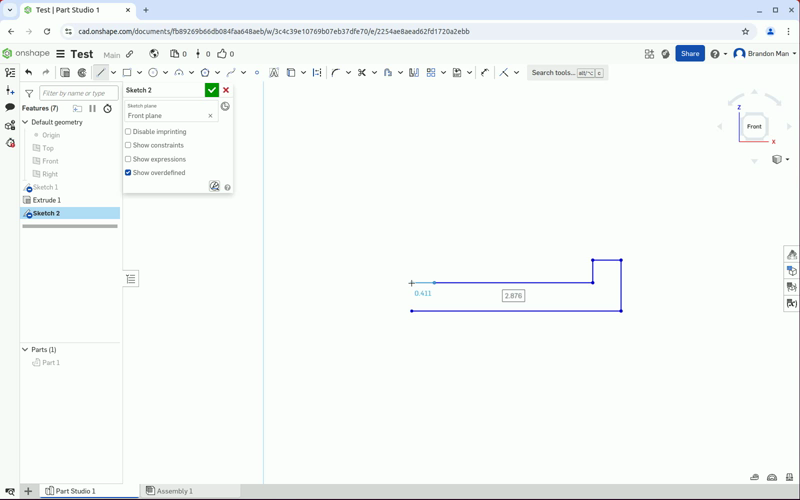
scroll(-6)
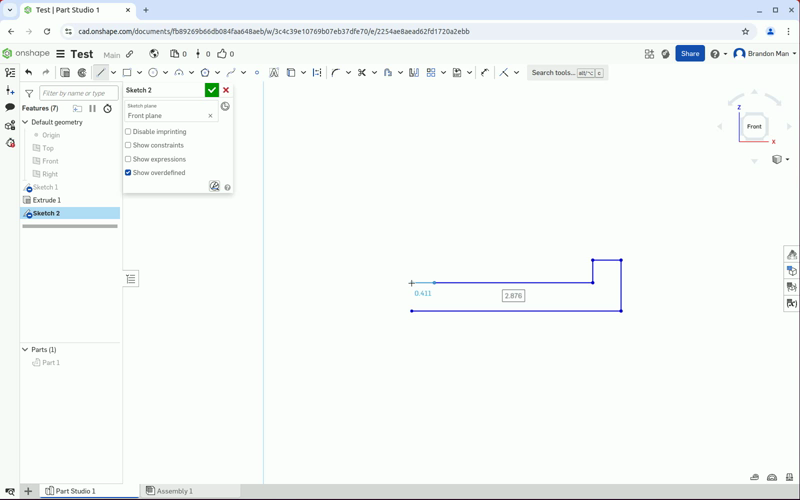
scroll(-6)
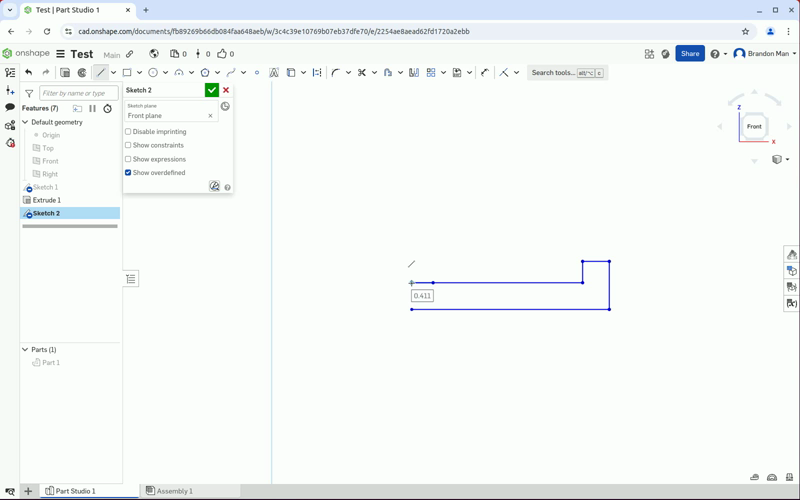
scroll(-6)
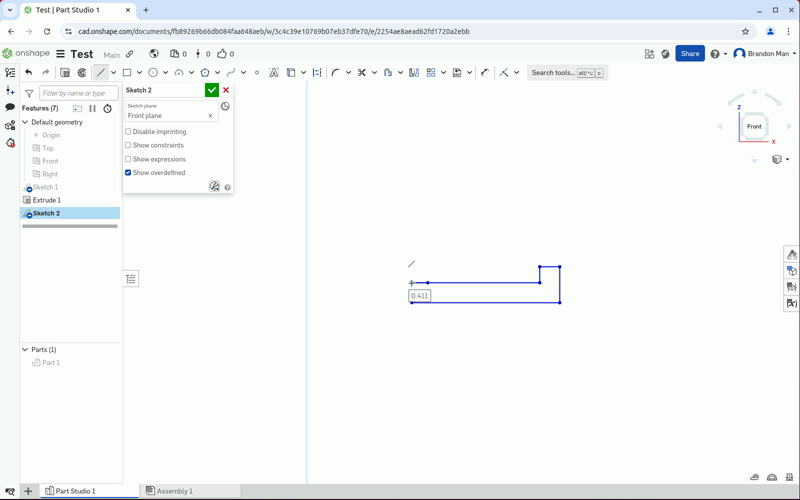
scroll(-6)
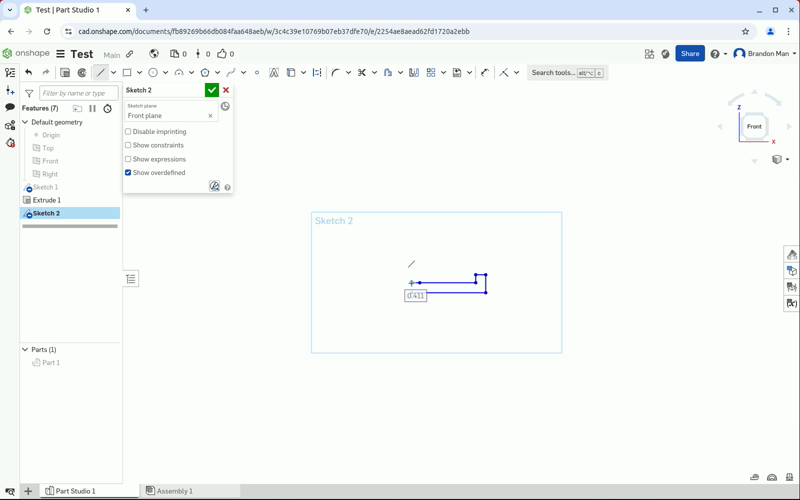
scroll(-6)
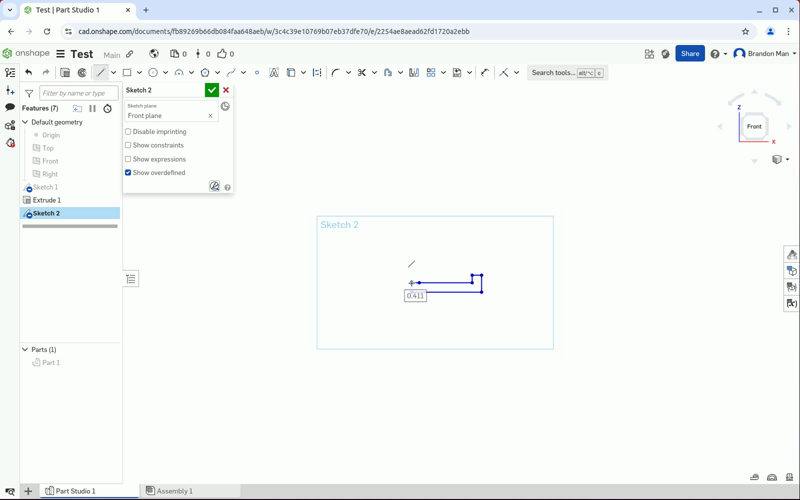
scroll(-6)
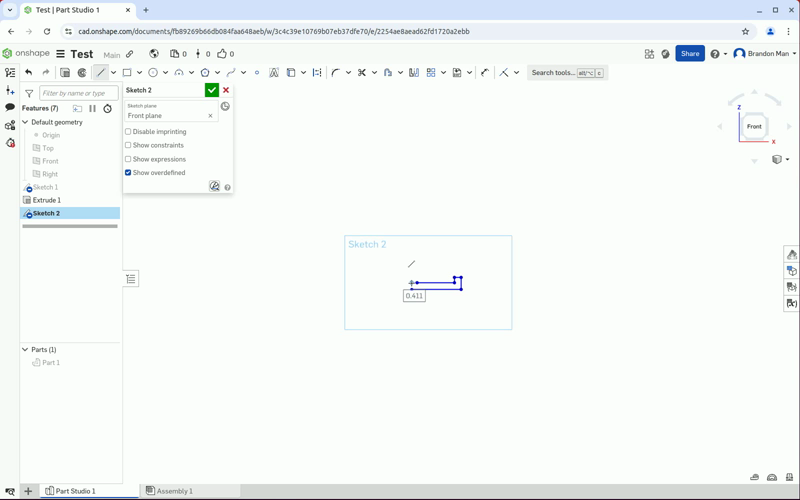
scroll(-6)
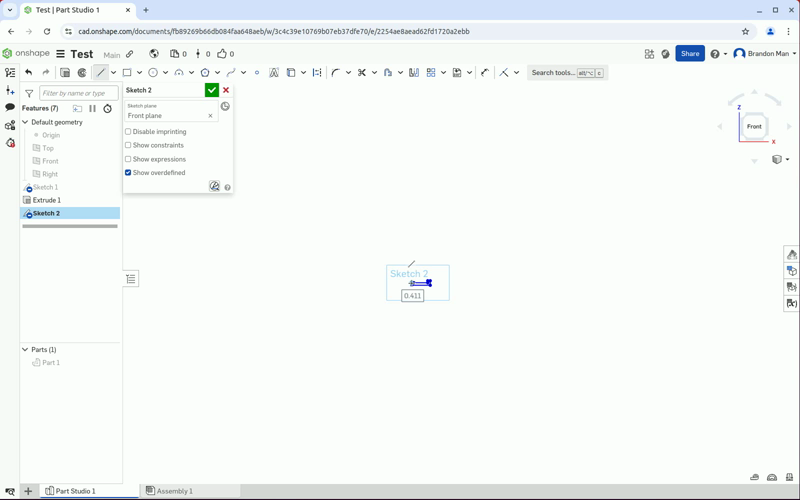
key_up(shift)
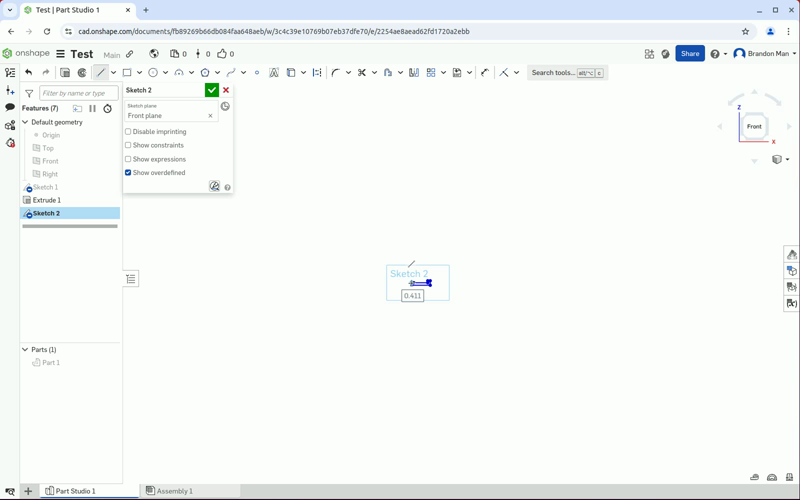
mouse_move(441, 282)
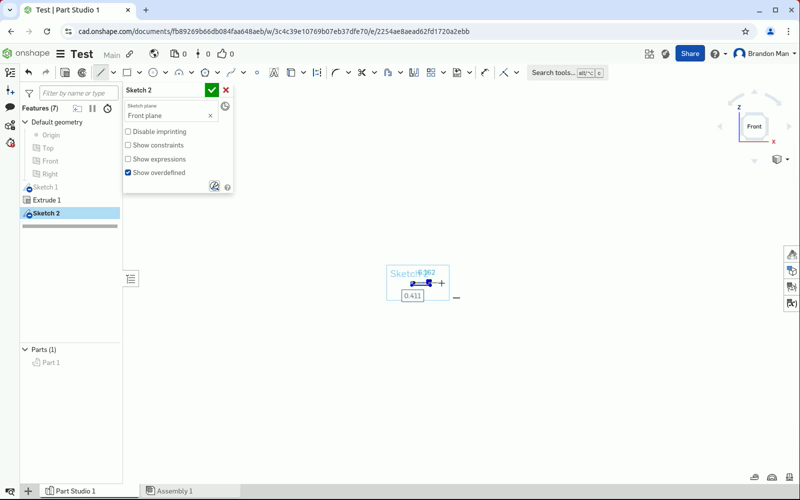
key_down(shift)
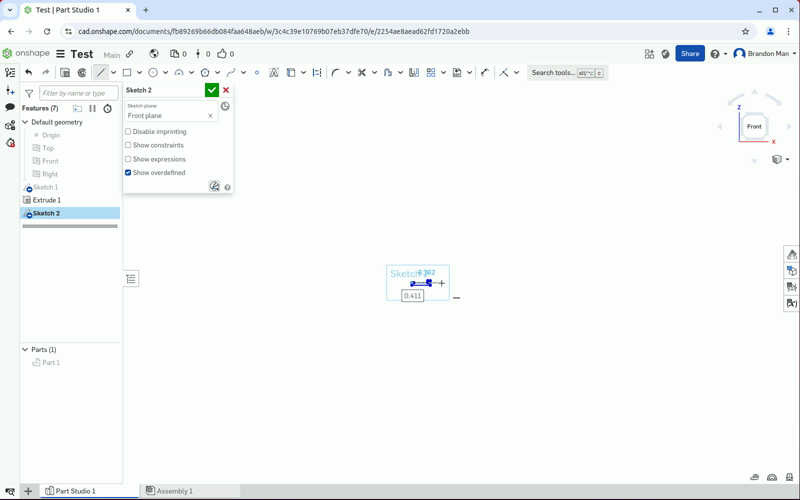
mouse_move(411, 285)
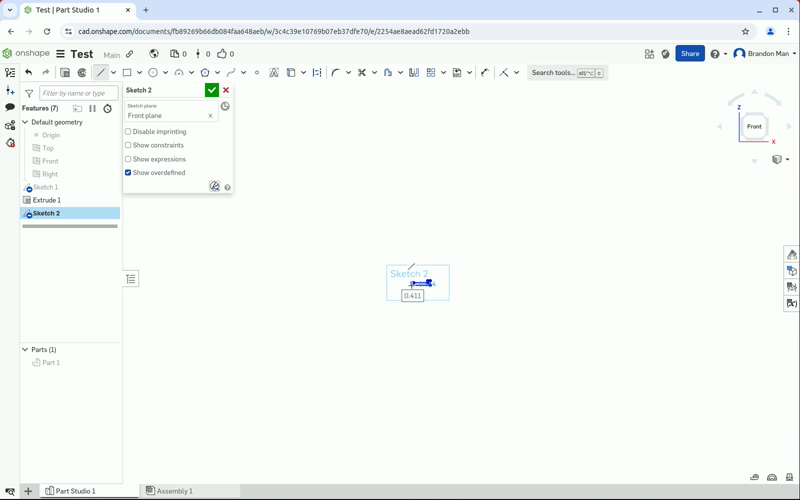
scroll(6)
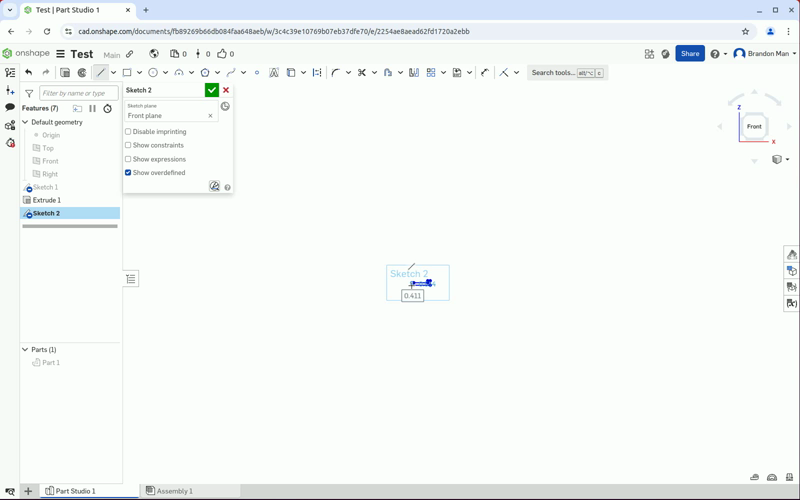
scroll(6)
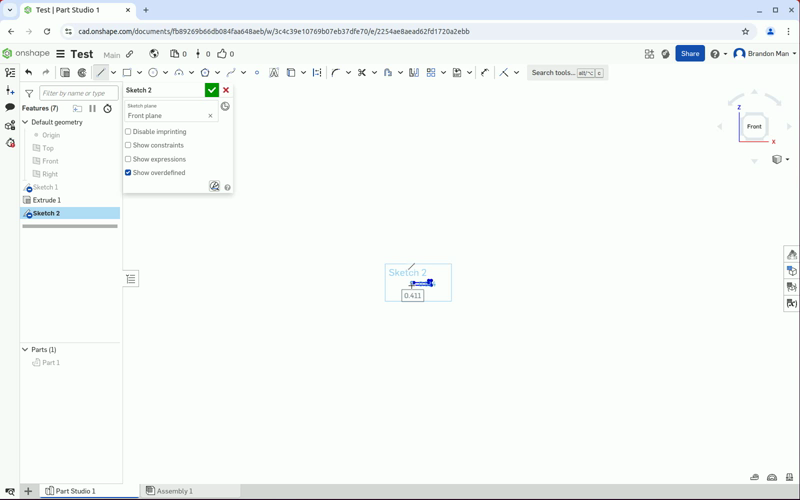
scroll(6)
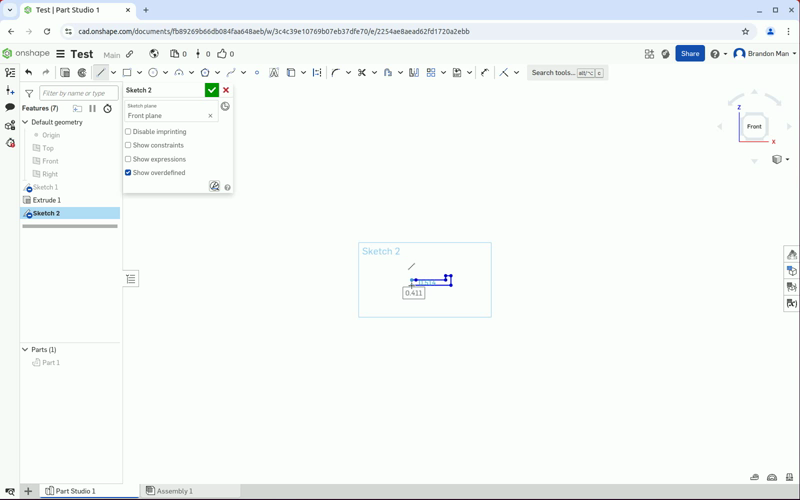
scroll(6)
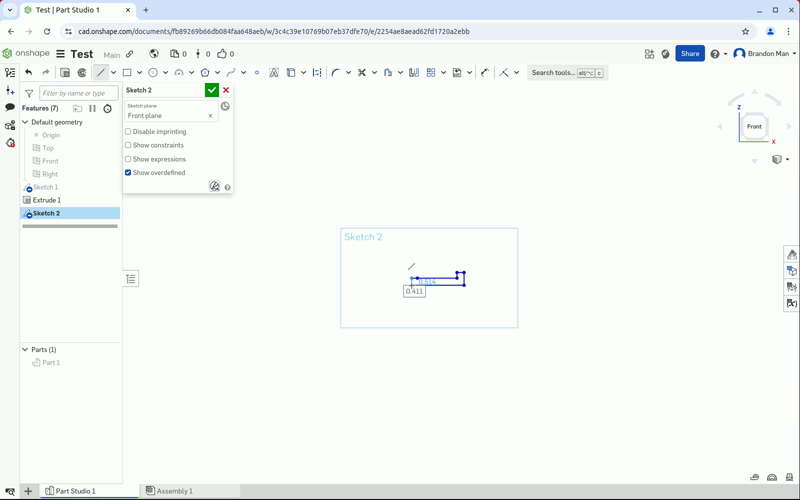
scroll(6)
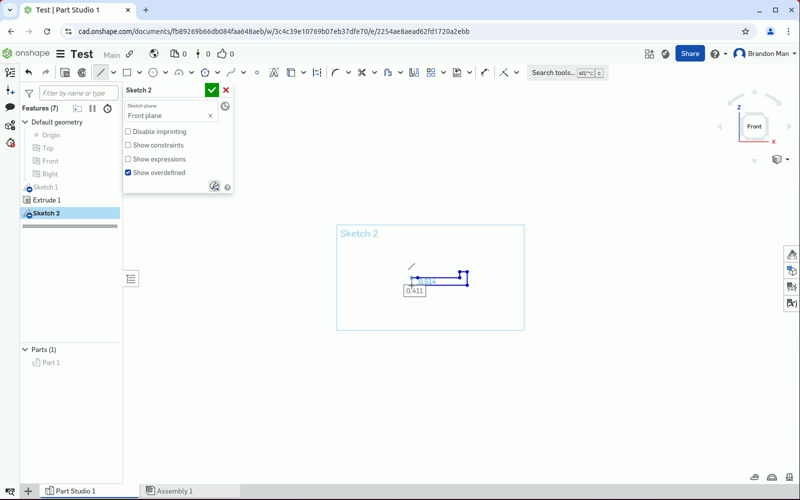
scroll(6)
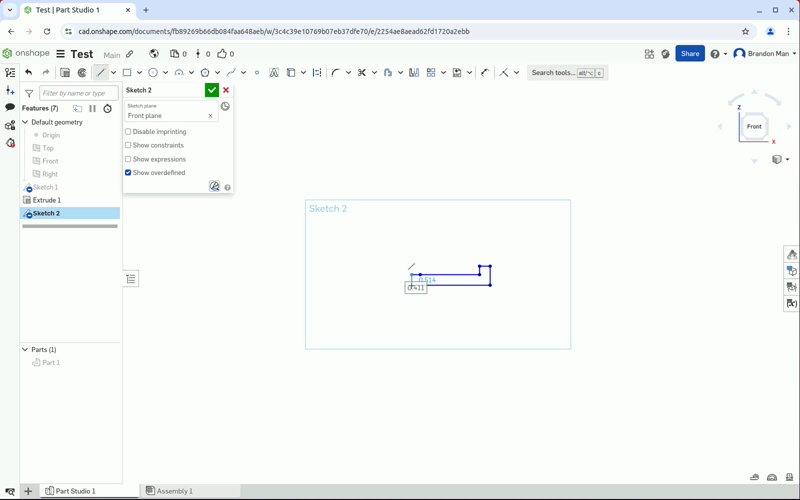
scroll(6)
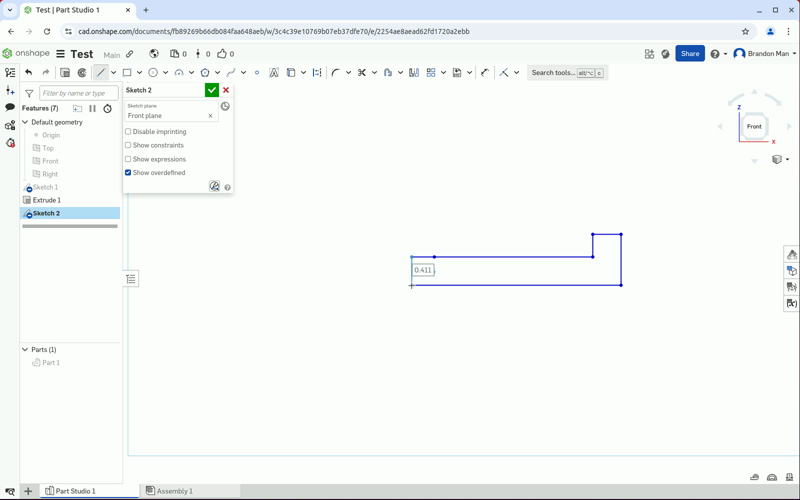
key_up(shift)
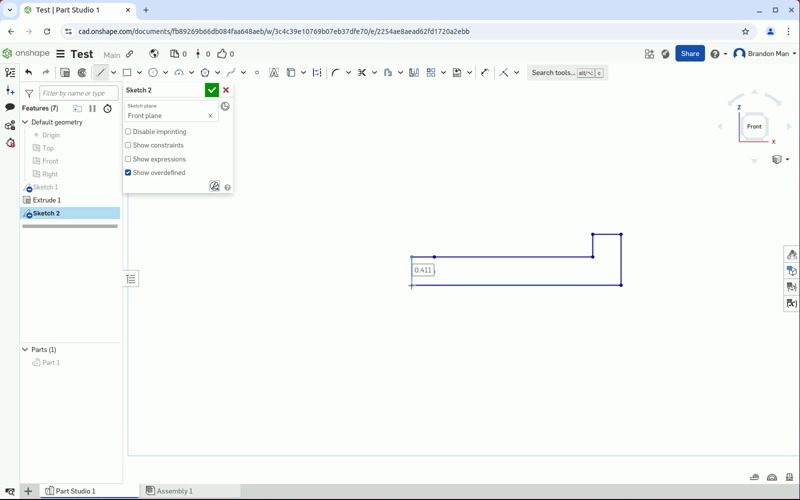
click(411, 285)
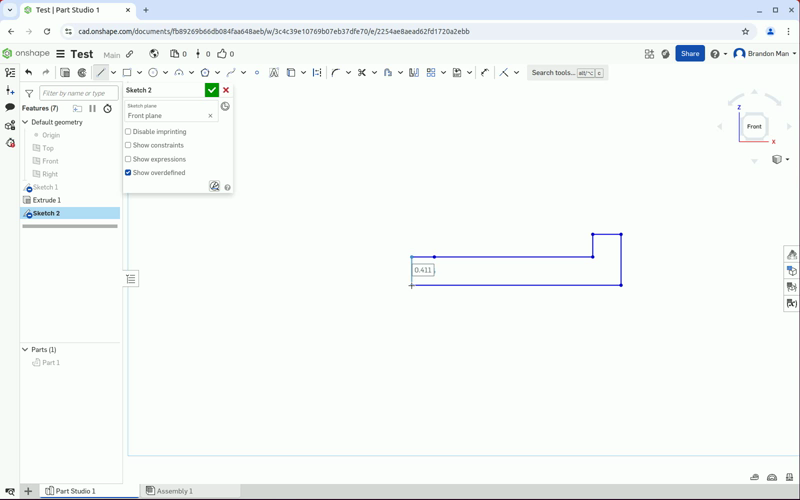
scroll(-6)
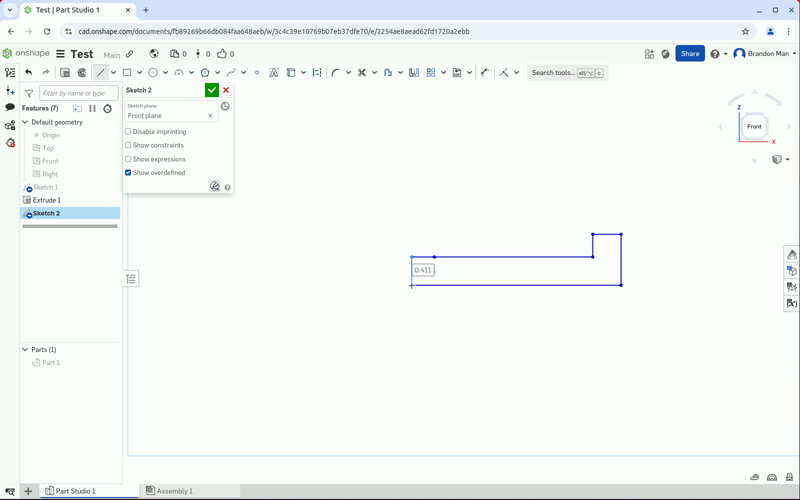
scroll(-6)
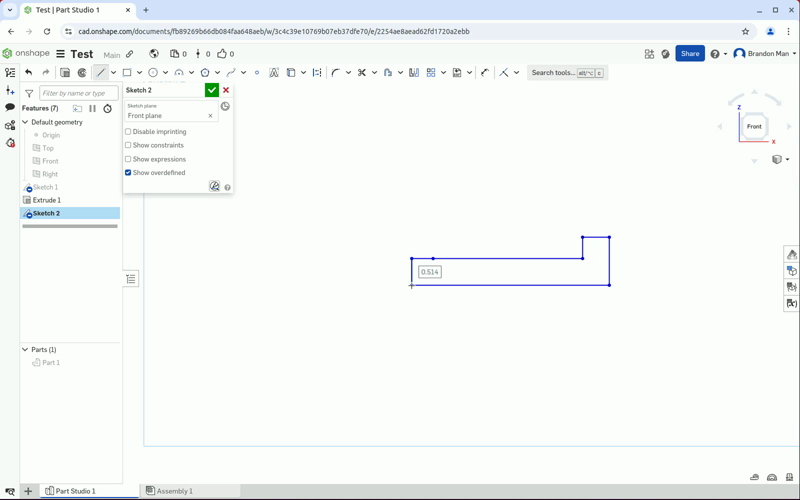
scroll(-6)
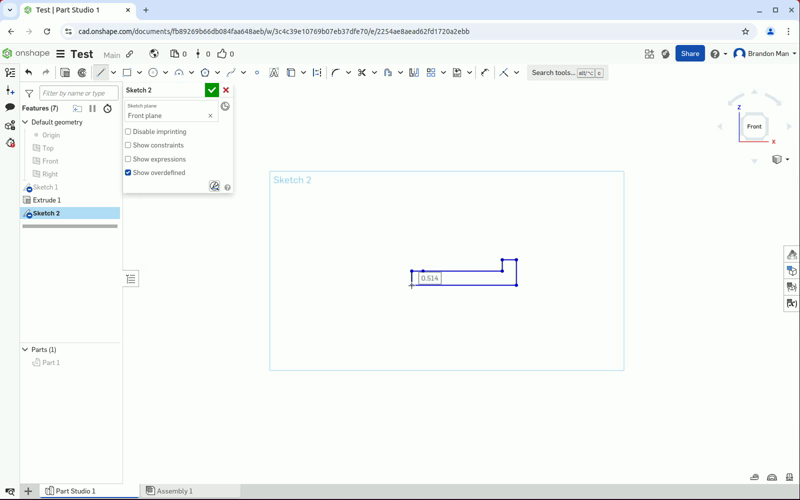
scroll(-6)
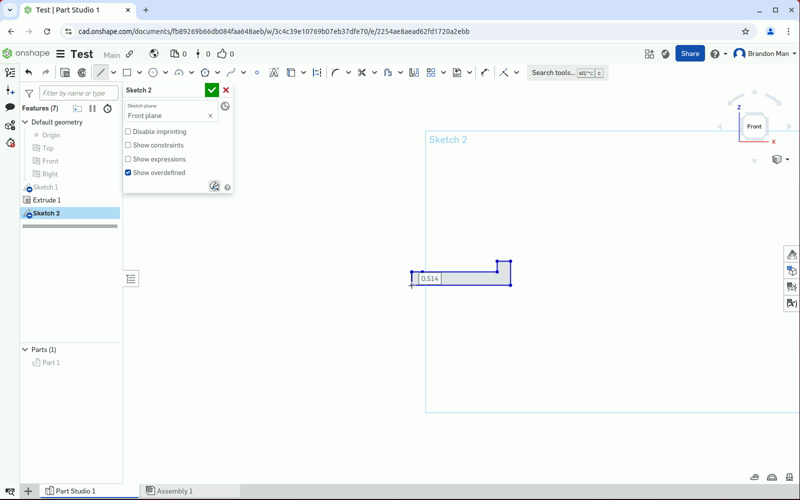
scroll(-6)
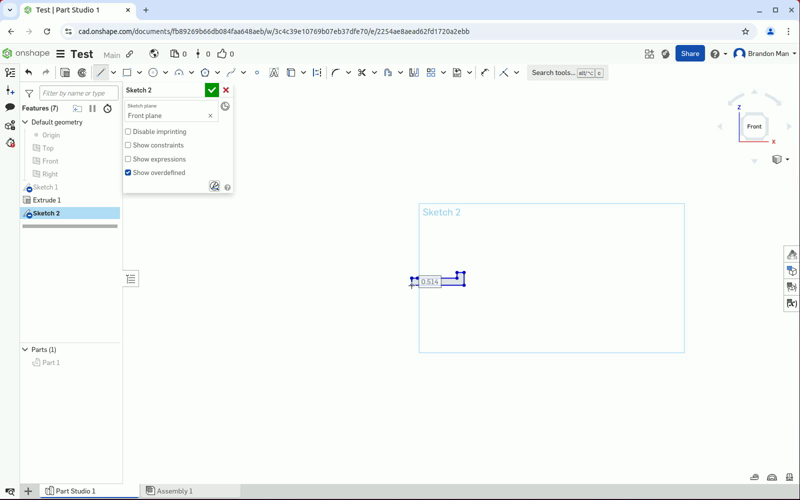
scroll(-6)
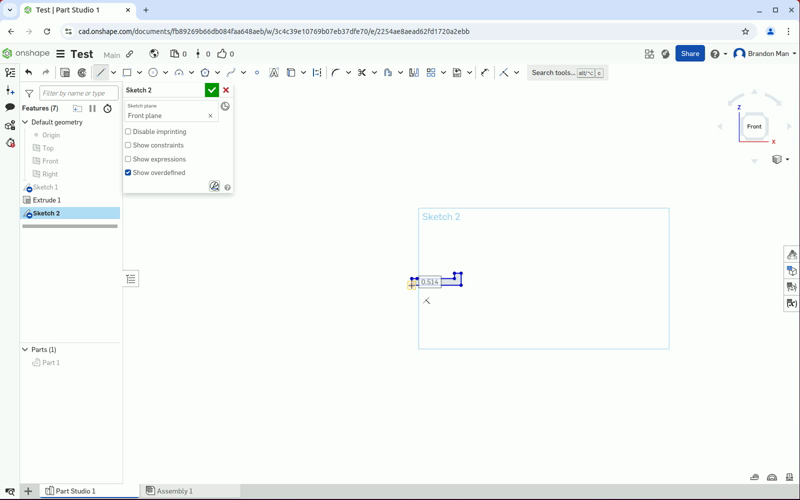
scroll(-6)
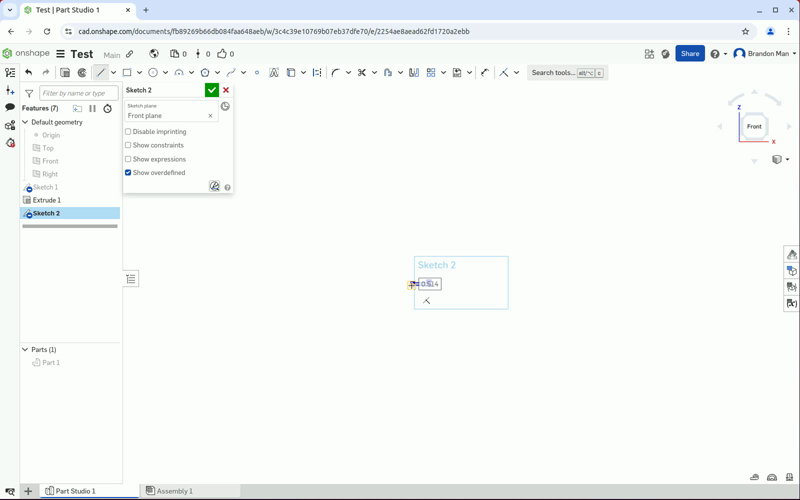
key(esc)
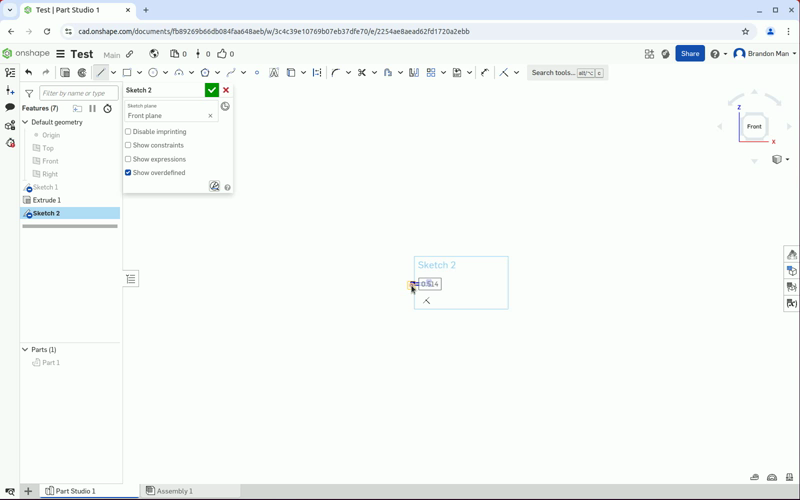
mouse_move(429, 283)
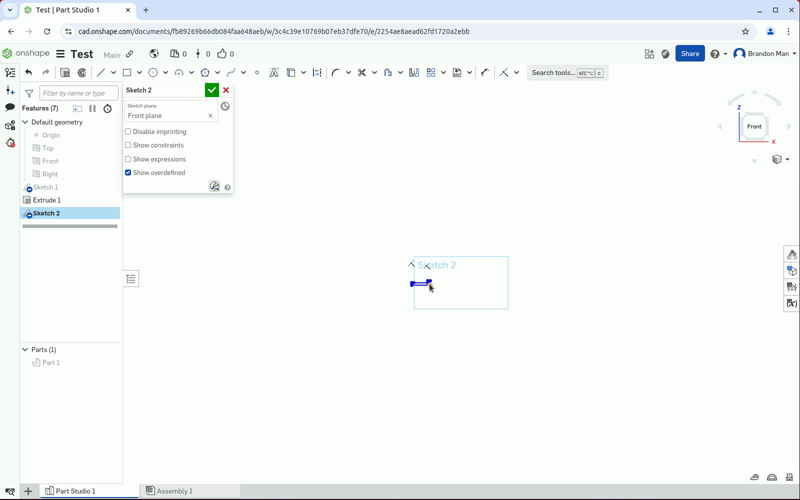
scroll(6)
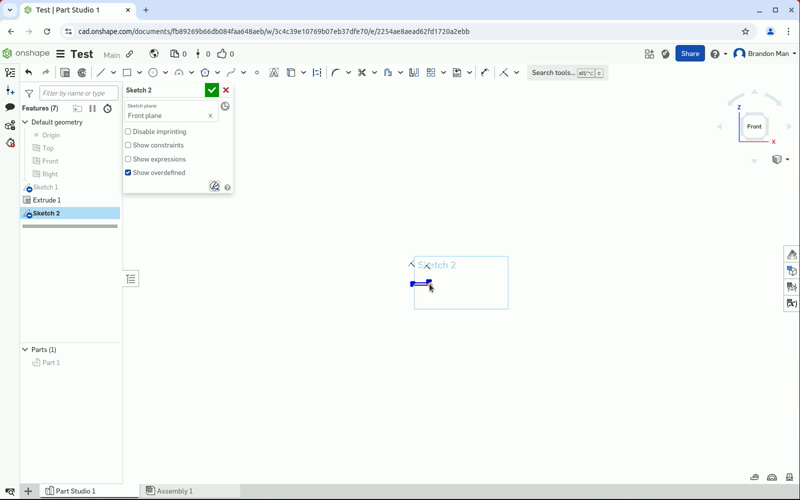
scroll(6)
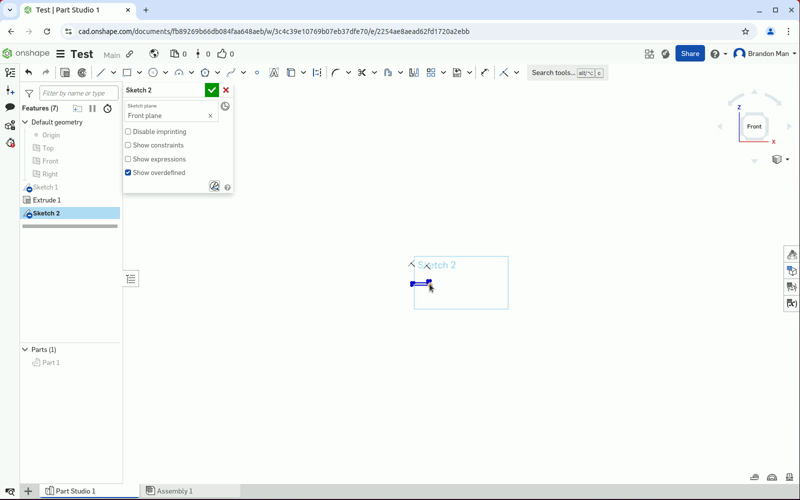
scroll(6)
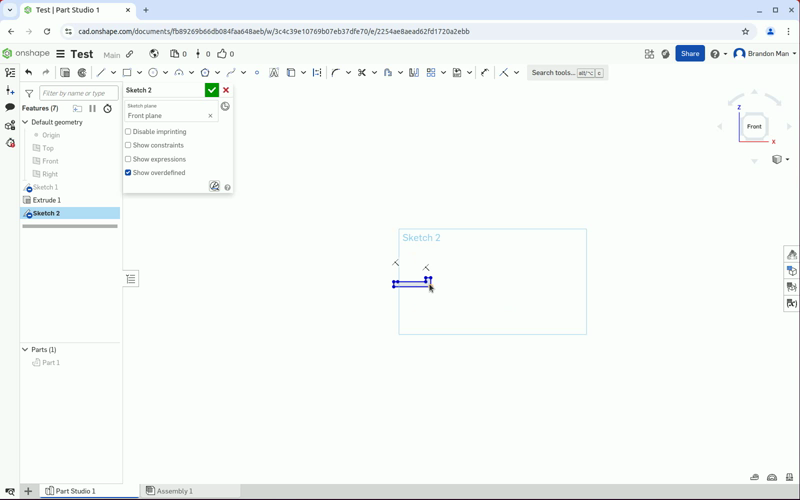
scroll(6)
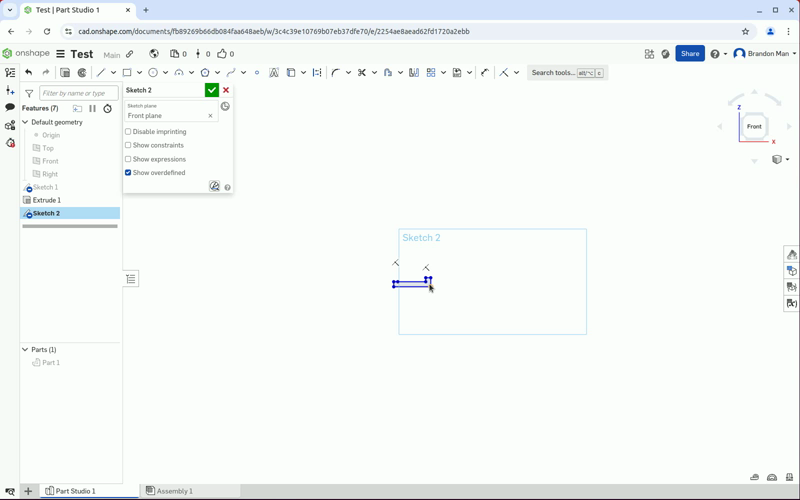
scroll(6)
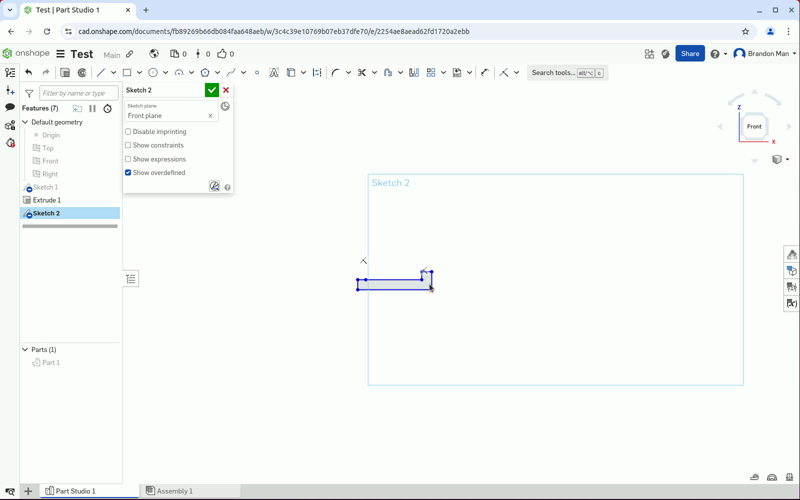
scroll(6)
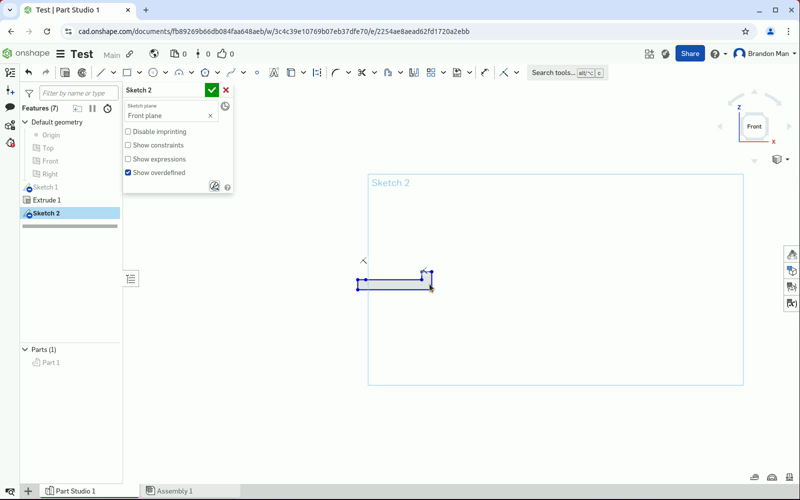
scroll(6)
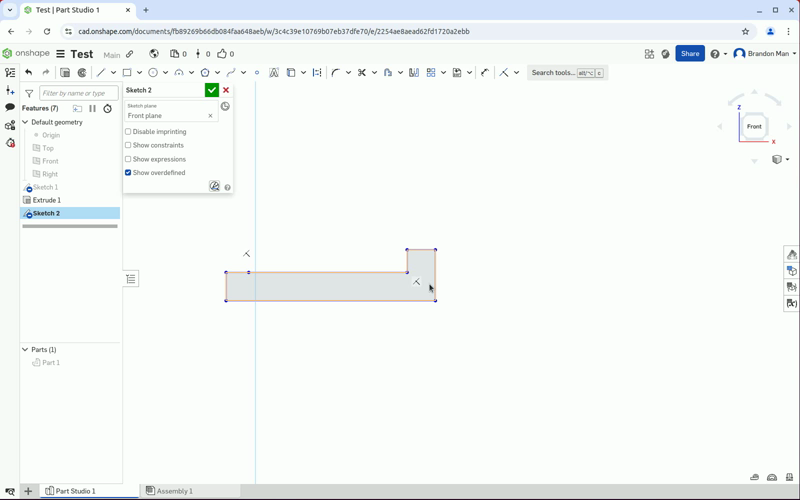
click(429, 283)
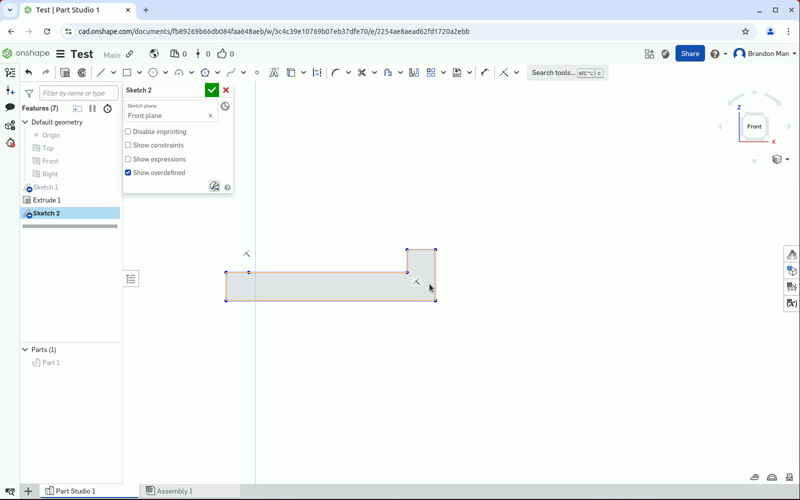
scroll(-6)
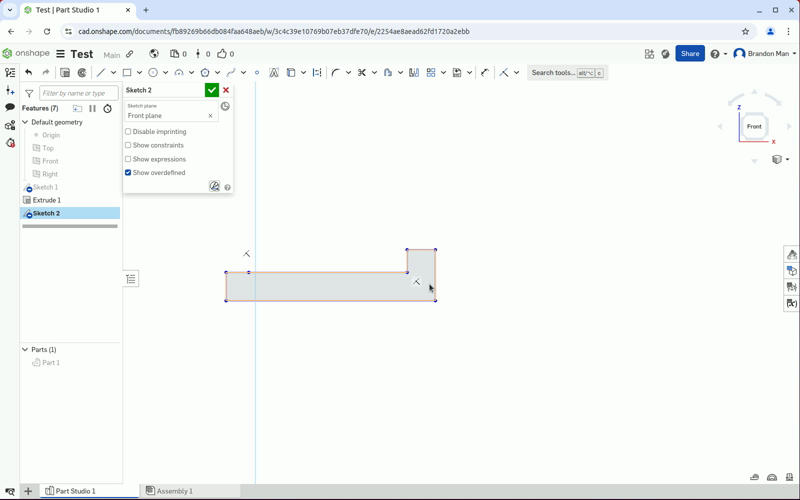
scroll(-6)
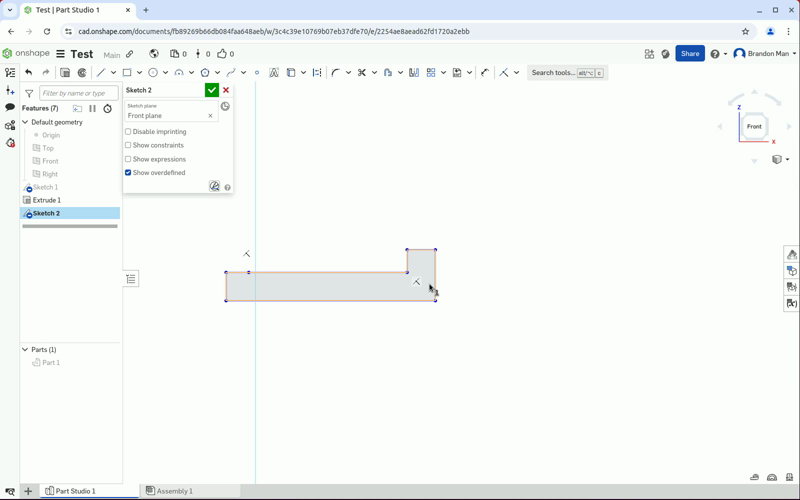
scroll(-6)
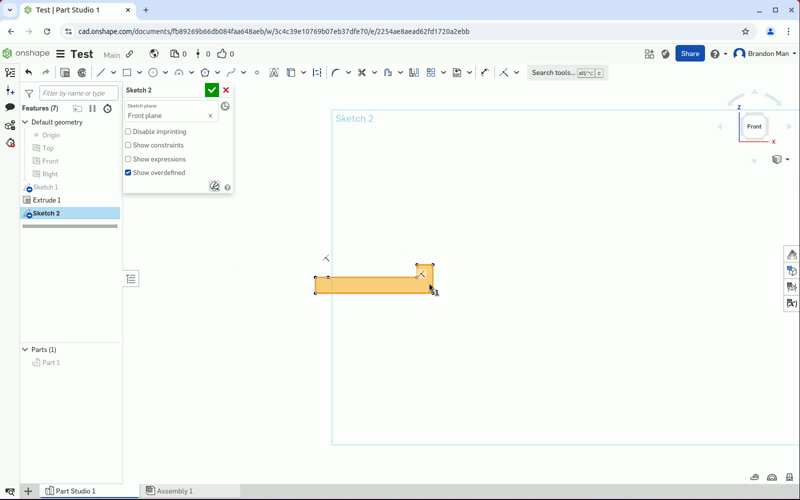
scroll(-6)
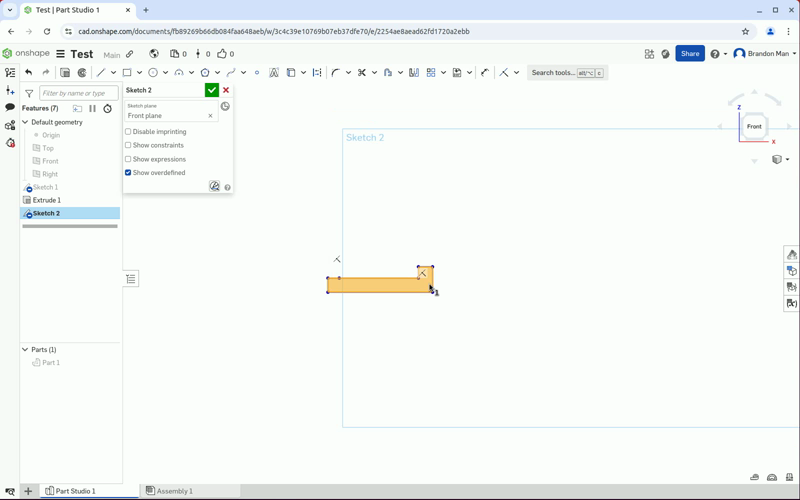
scroll(-6)
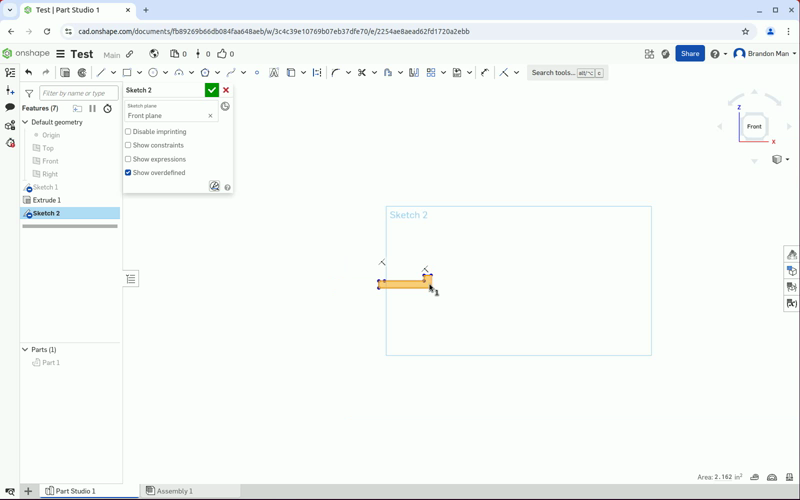
scroll(-6)
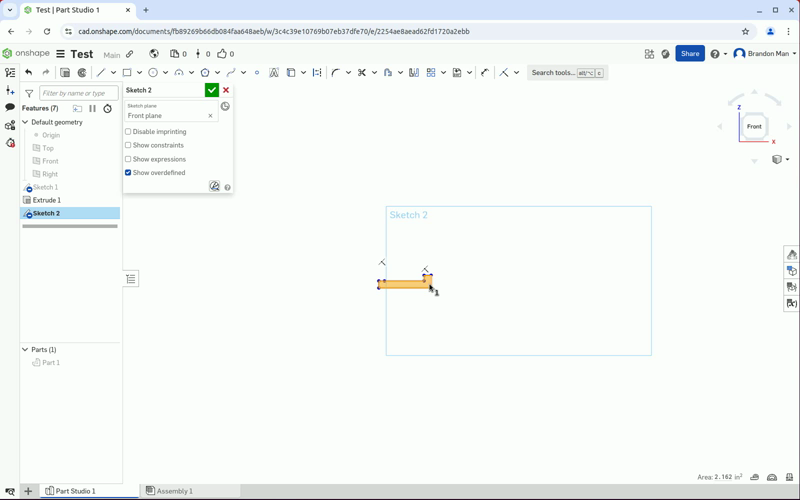
scroll(-6)
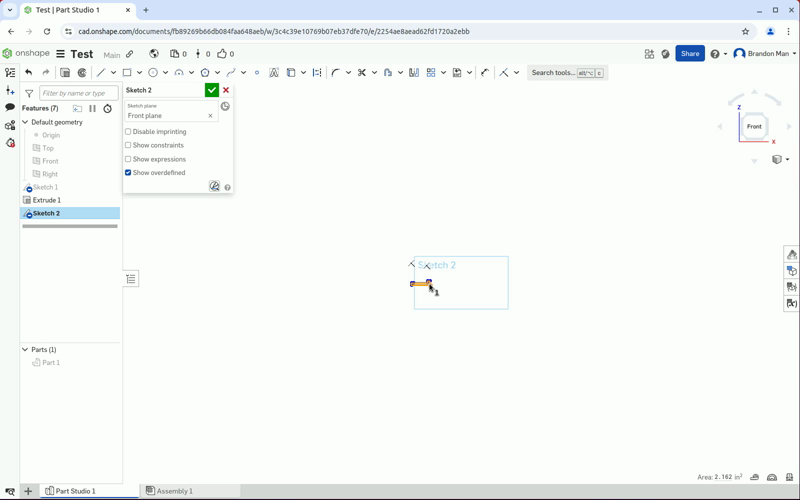
mouse_move(73, 352)
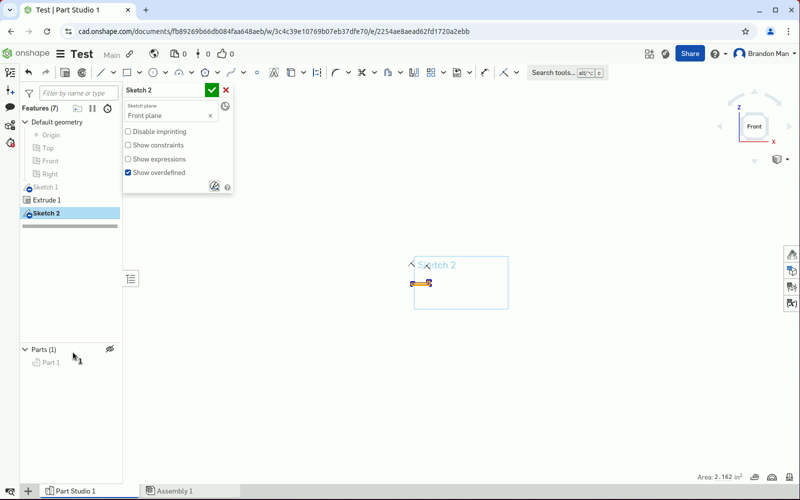
key(shift+y)
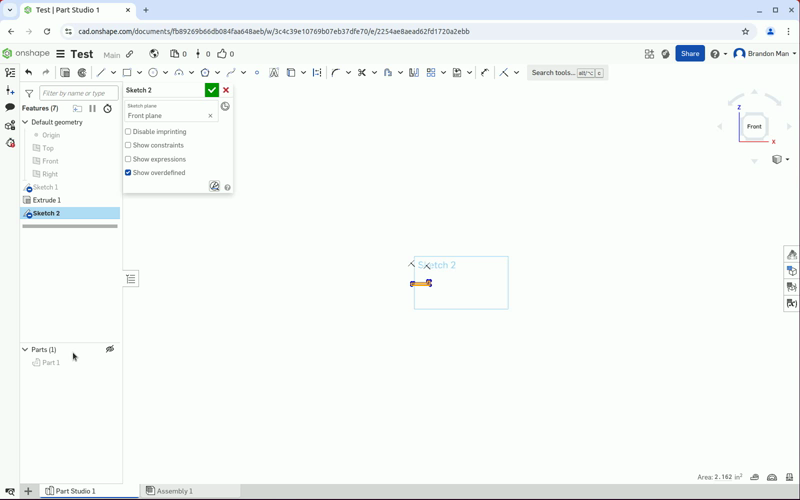
key(shift+e)
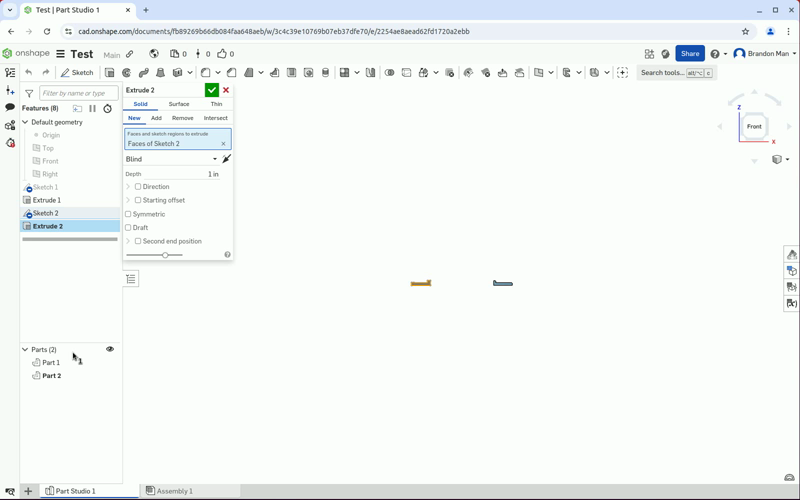
mouse_move(143, 106)
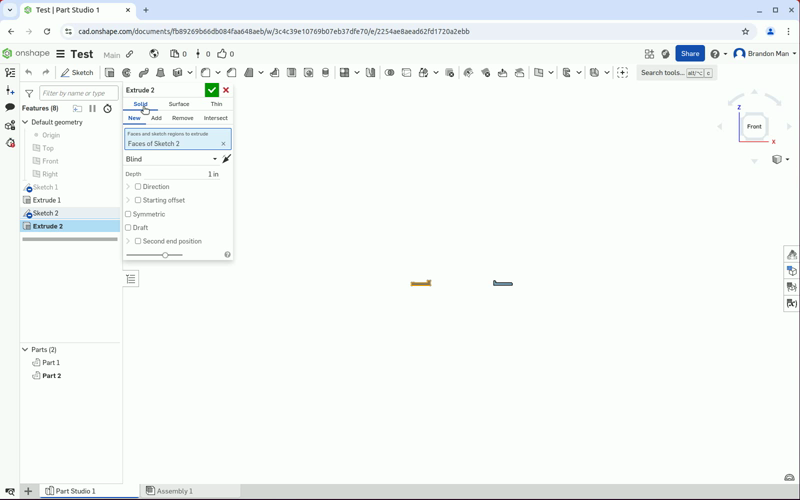
click(143, 106)
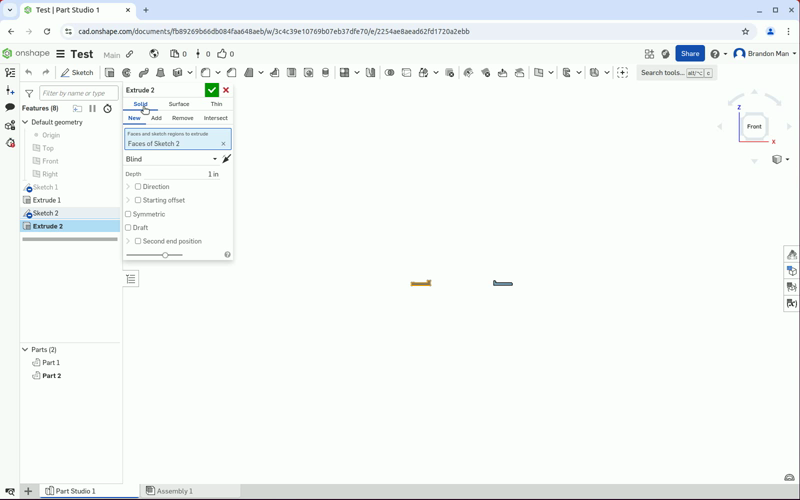
mouse_move(137, 120)
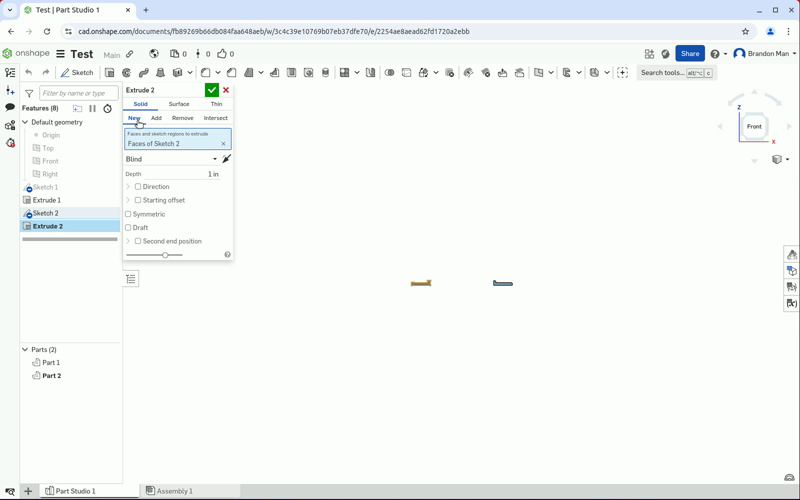
click(137, 120)
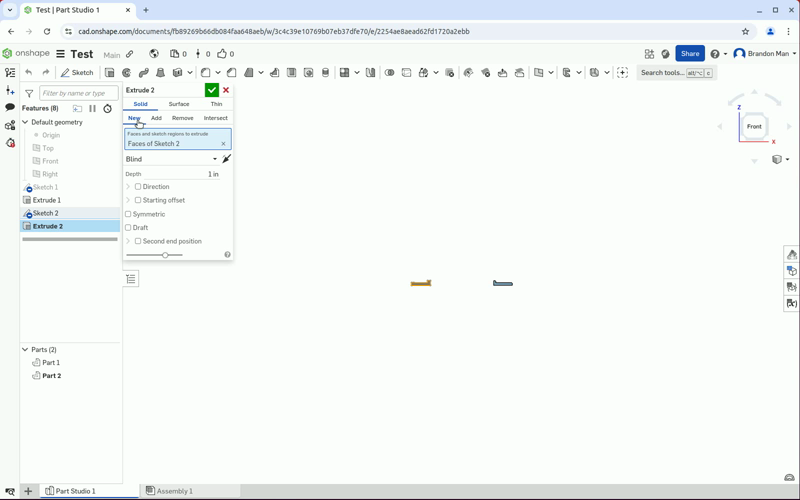
key(tab, 4)
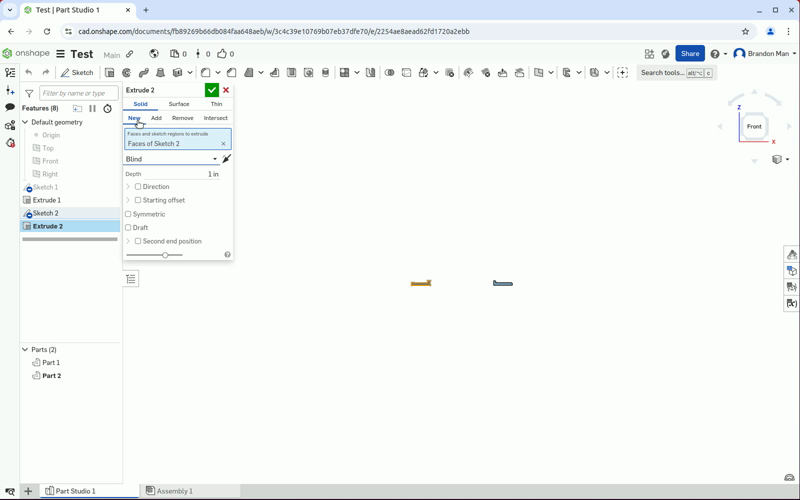
text(23.108)
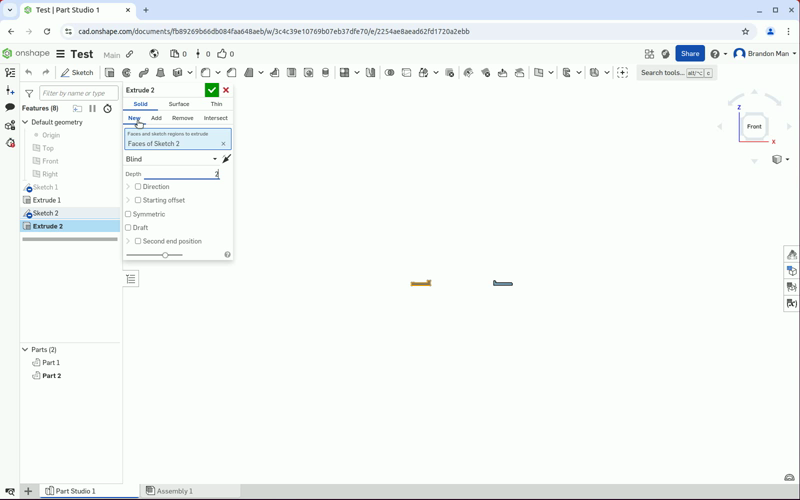
key(enter)
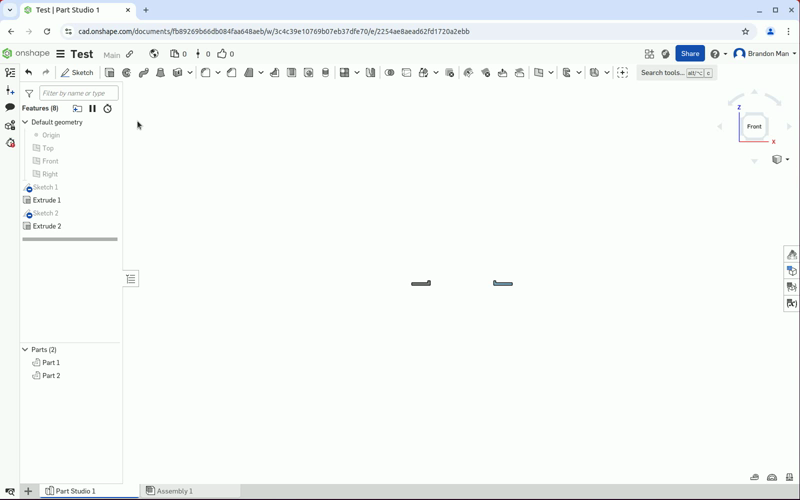
key(shift+h)
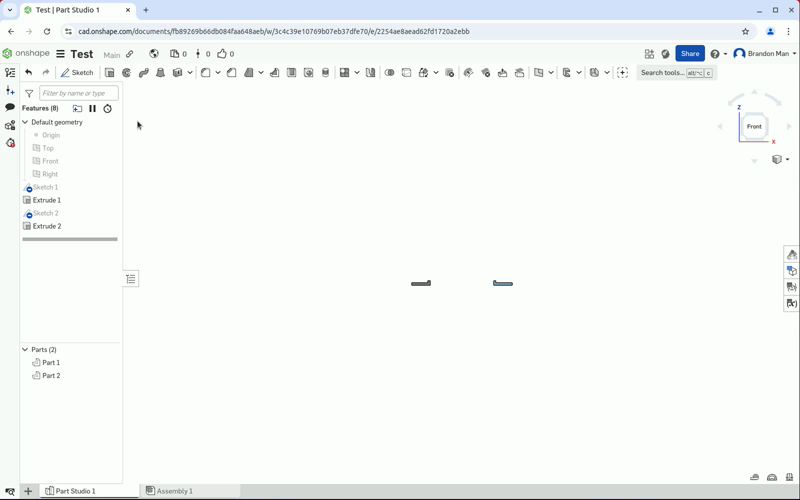
key(shift+h)
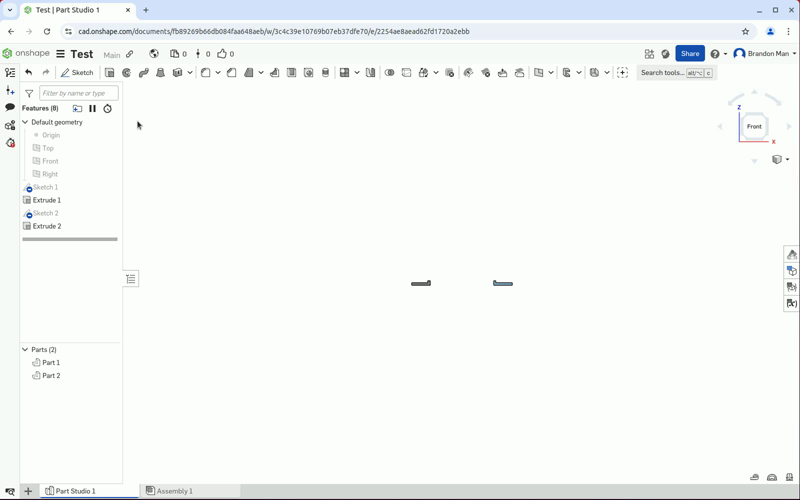
mouse_move(73, 189)
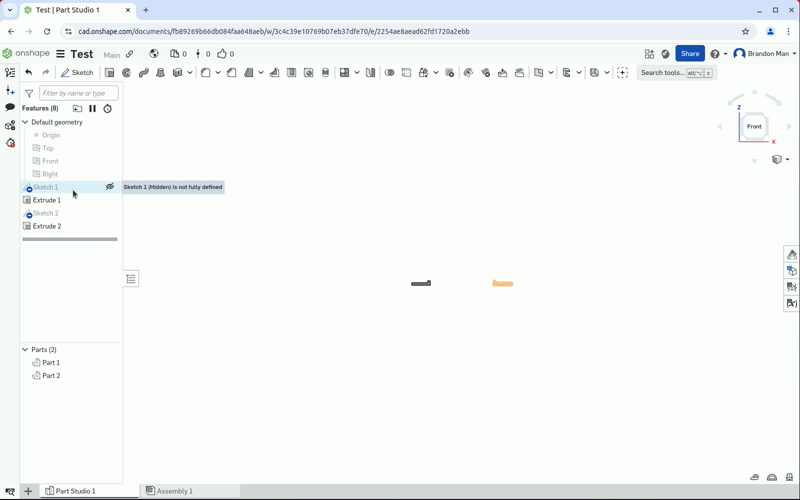
click(73, 189)
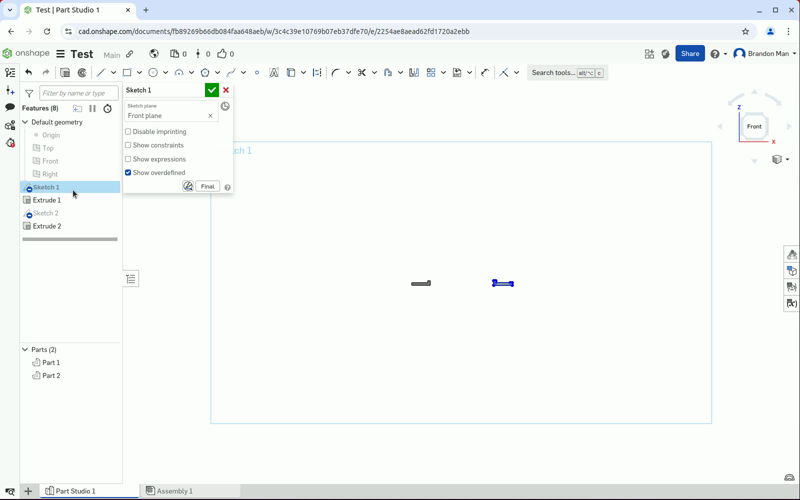
mouse_move(229, 92)
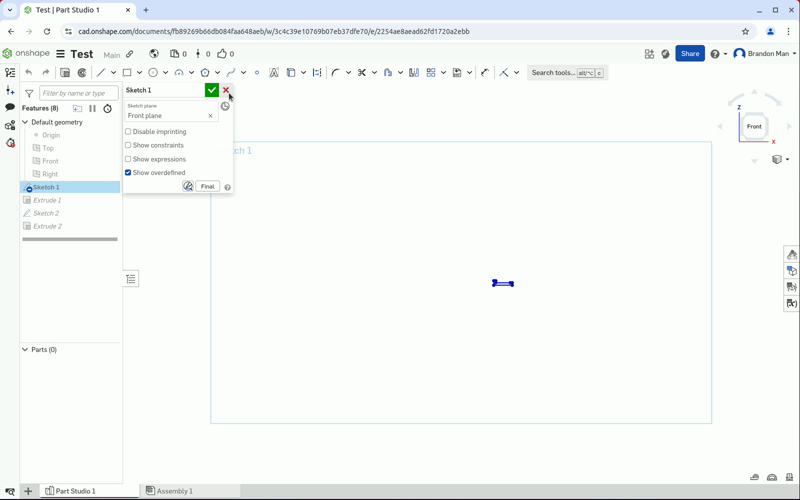
click(229, 92)
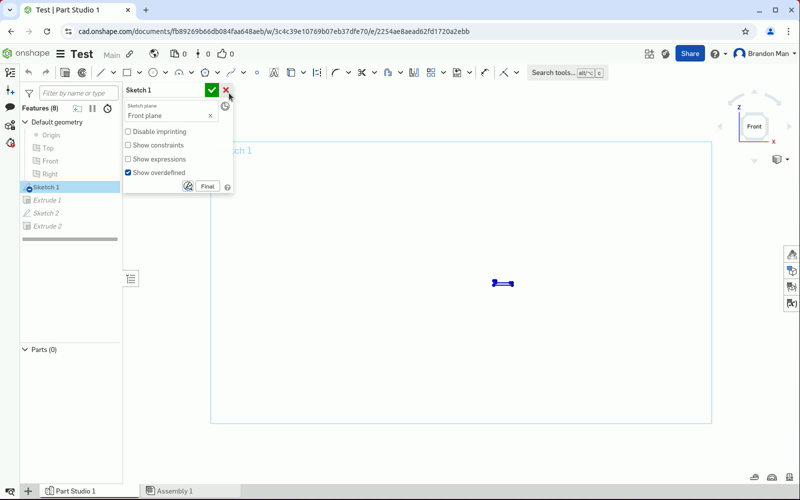
key(shift+s)
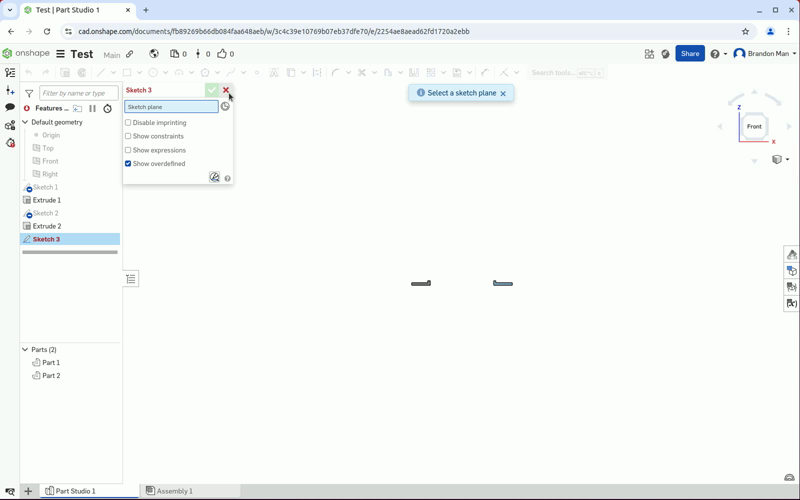
mouse_move(73, 163)
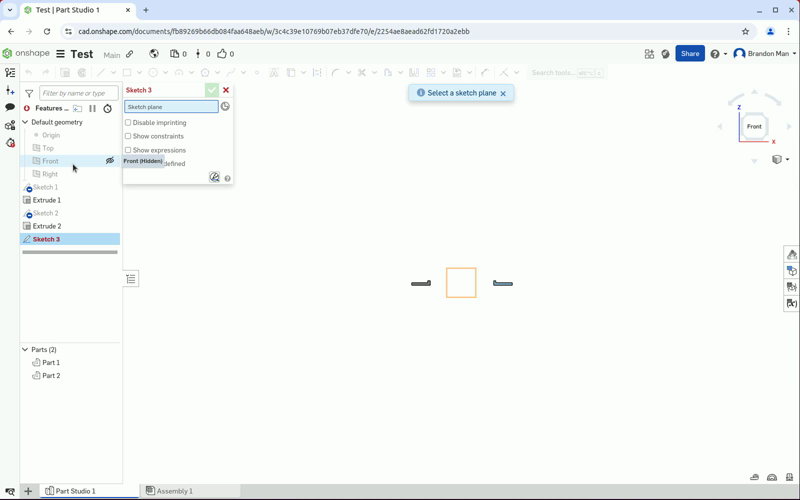
click(73, 163)
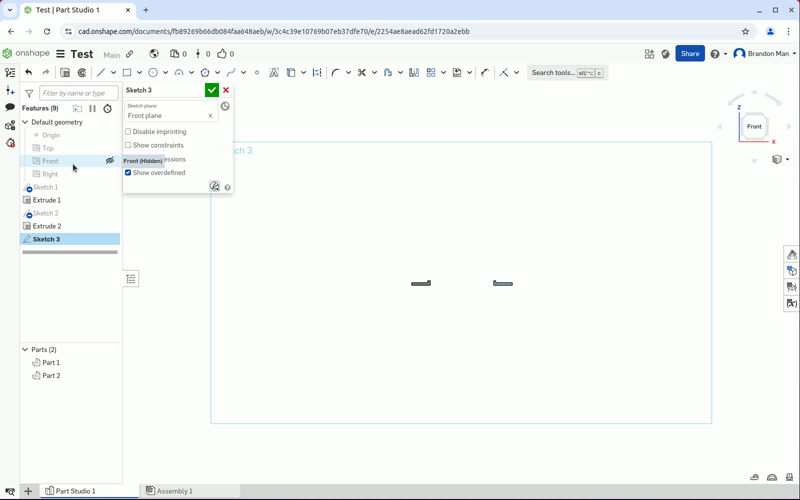
mouse_move(73, 352)
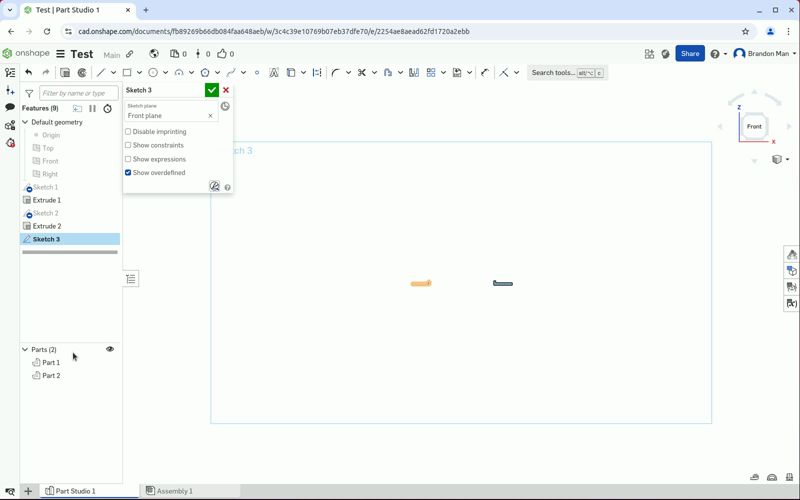
key(y)
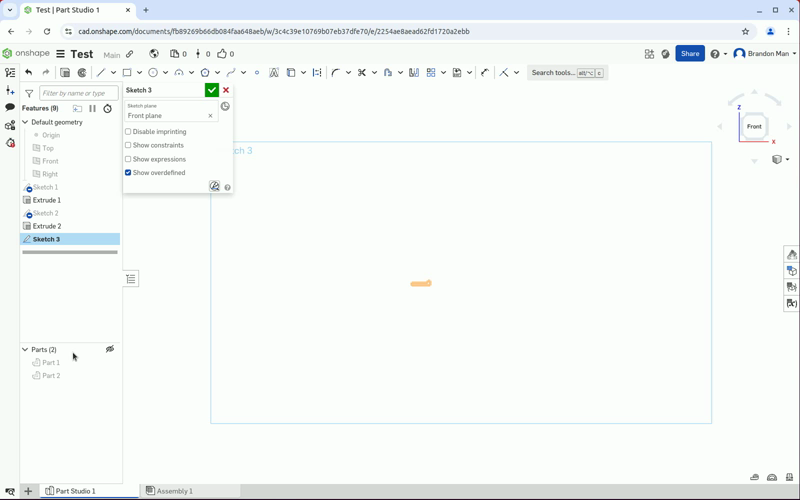
key(a)
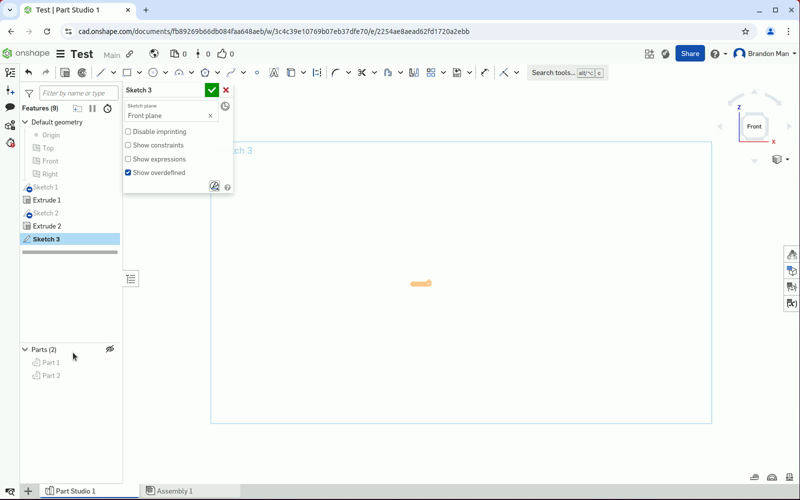
key_down(shift)
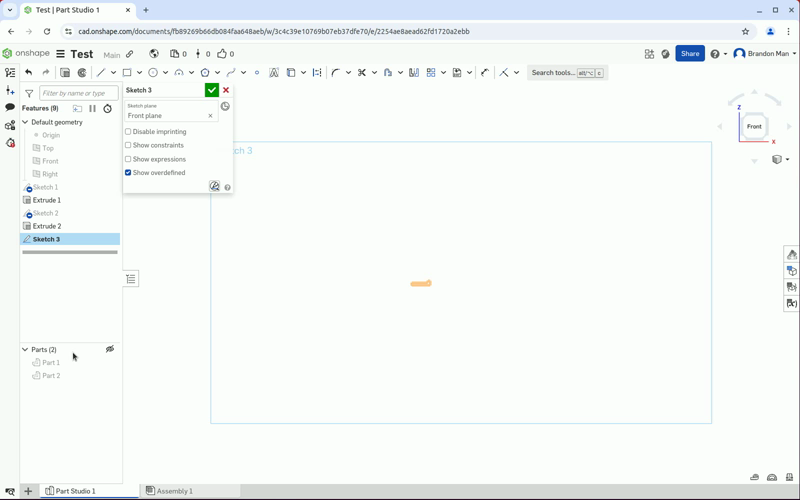
mouse_move(451, 257)
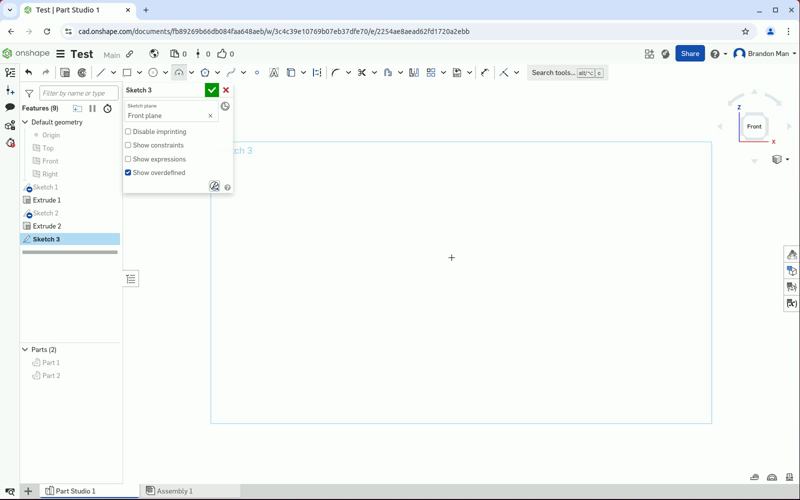
click(451, 257)
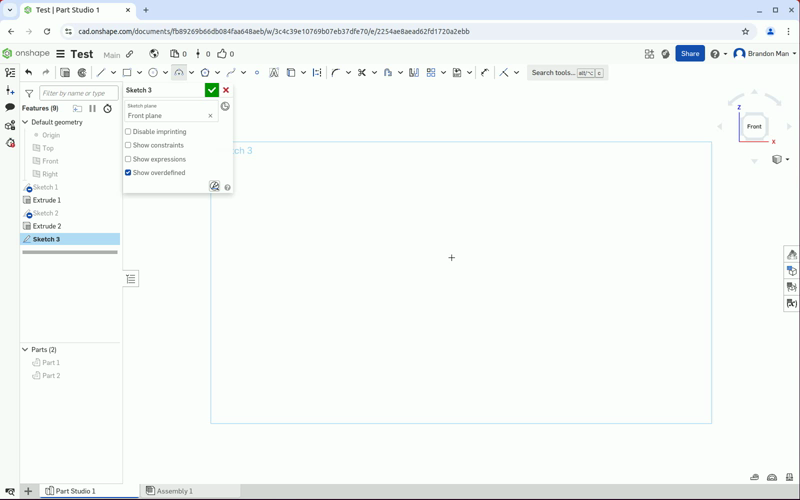
key_up(shift)
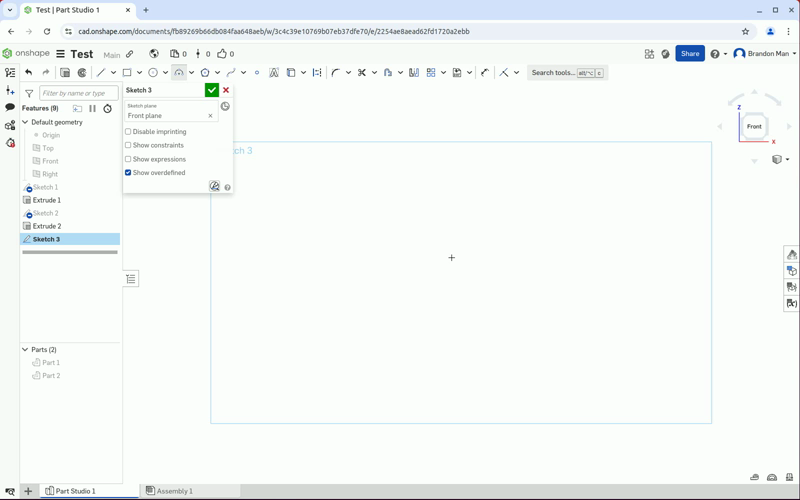
key_down(shift)
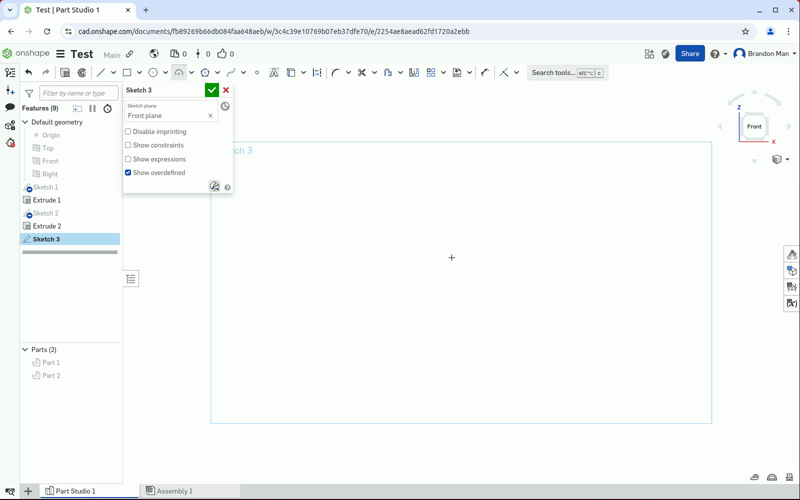
mouse_move(470, 257)
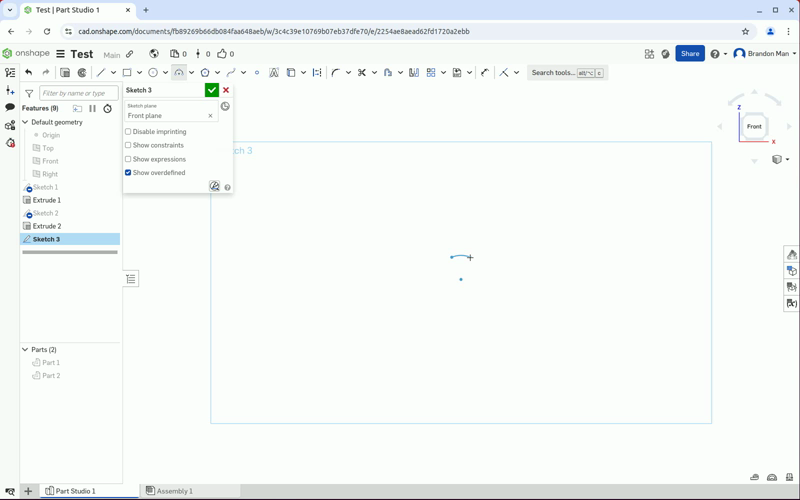
click(470, 257)
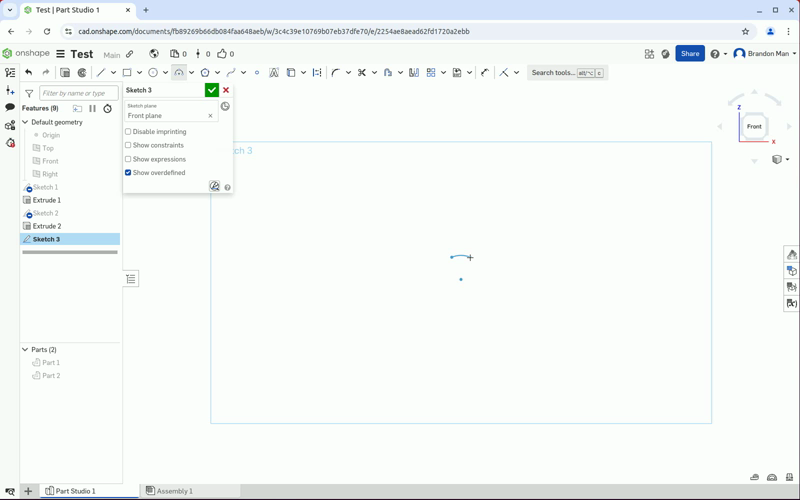
mouse_move(460, 247)
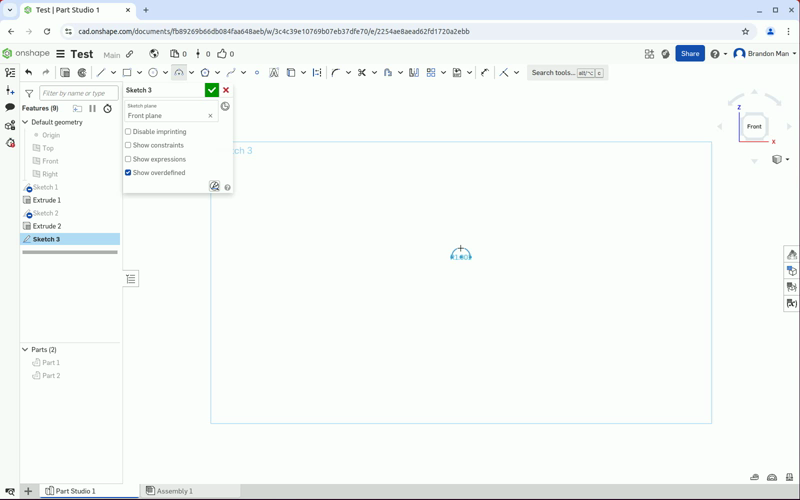
click(460, 247)
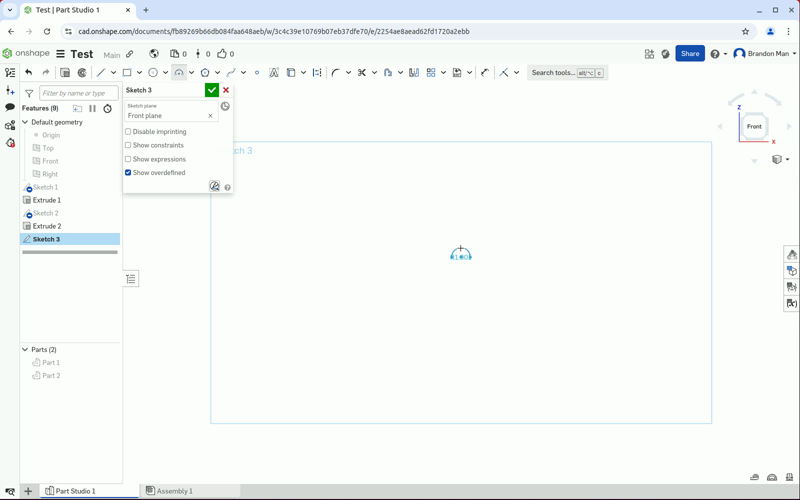
key_up(shift)
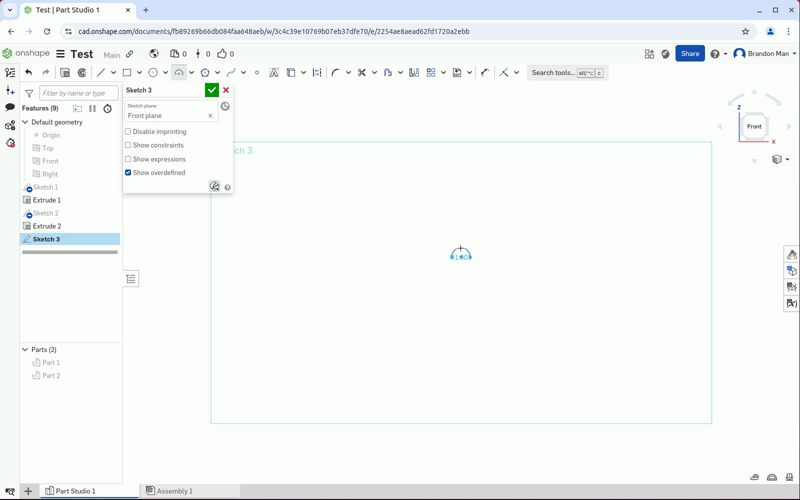
key(esc)
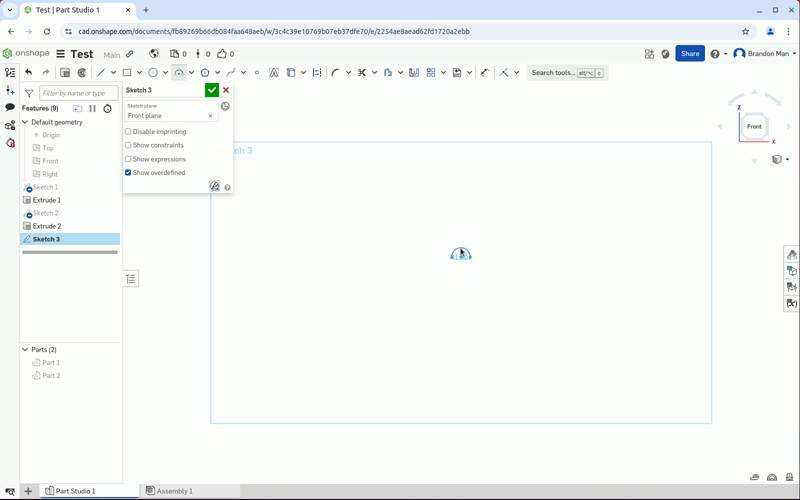
key(l)
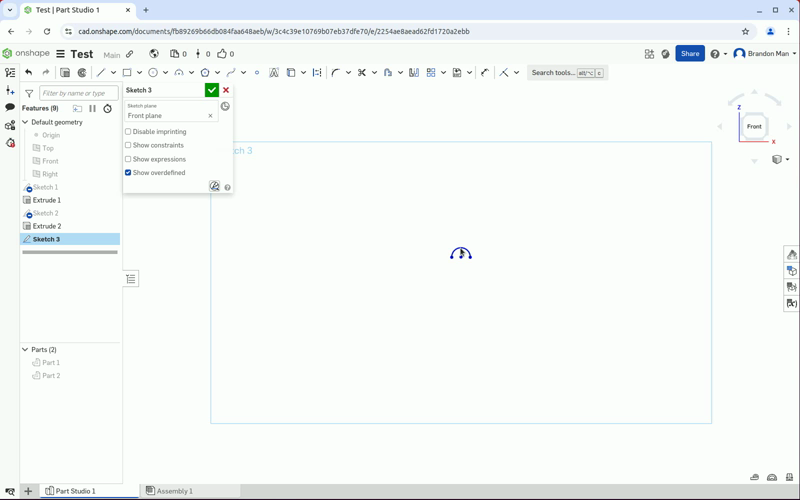
mouse_move(470, 257)
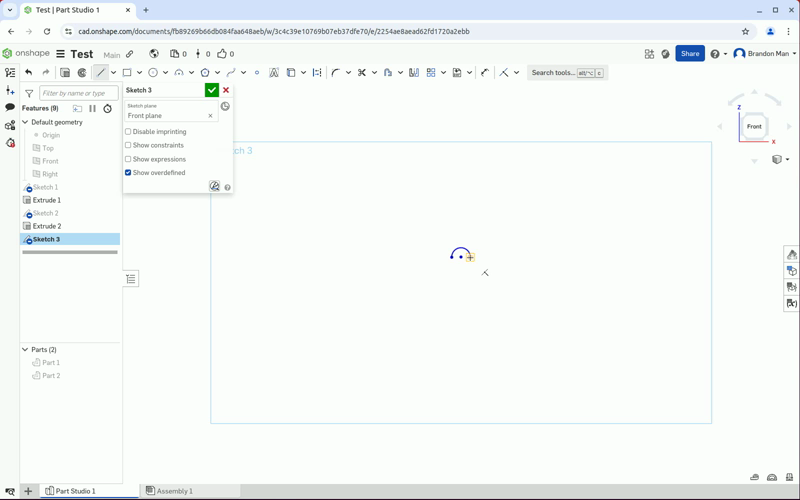
click(470, 257)
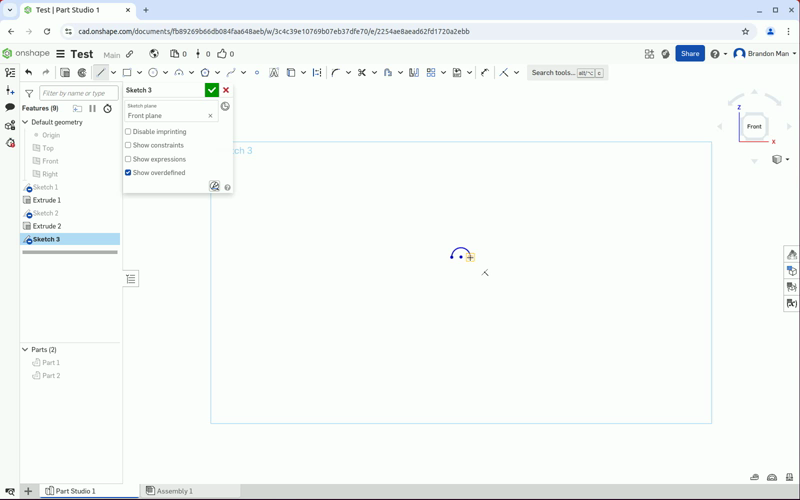
key_down(shift)
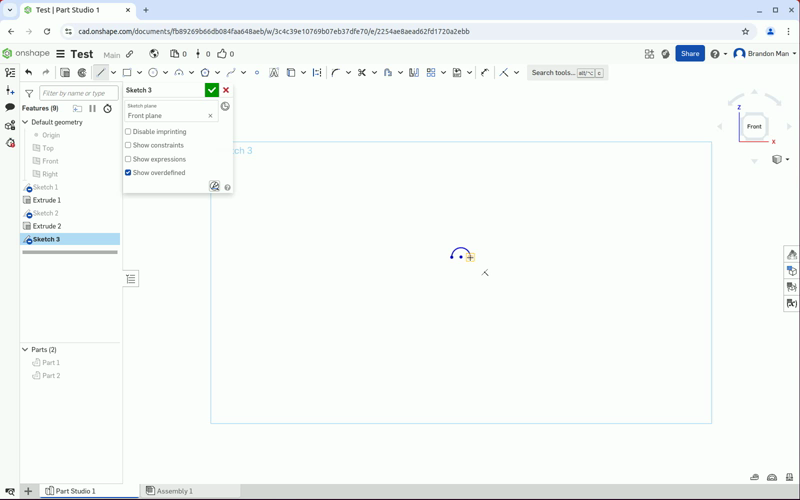
mouse_move(500, 257)
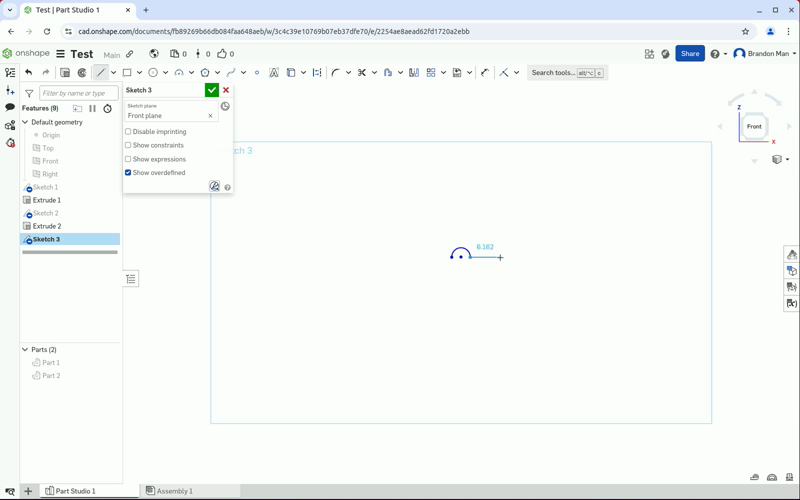
mouse_move(470, 244)
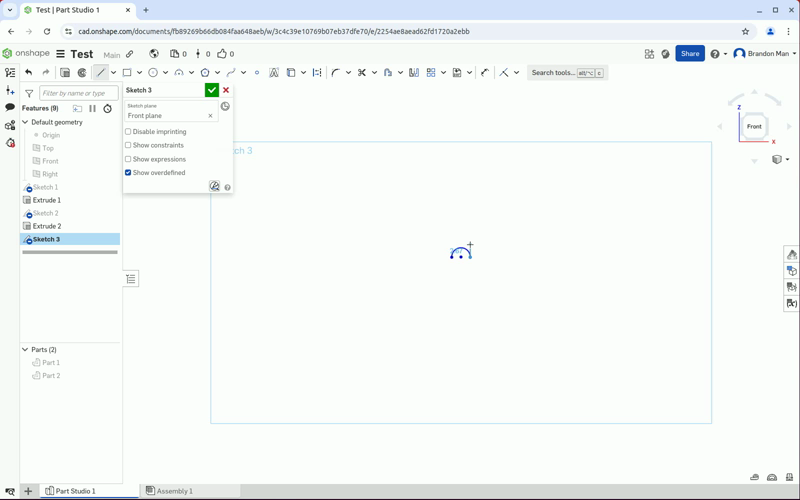
click(470, 244)
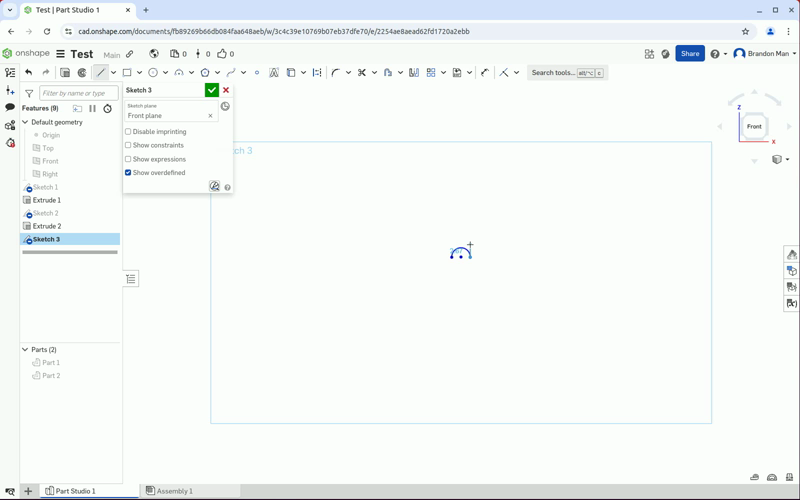
key_up(shift)
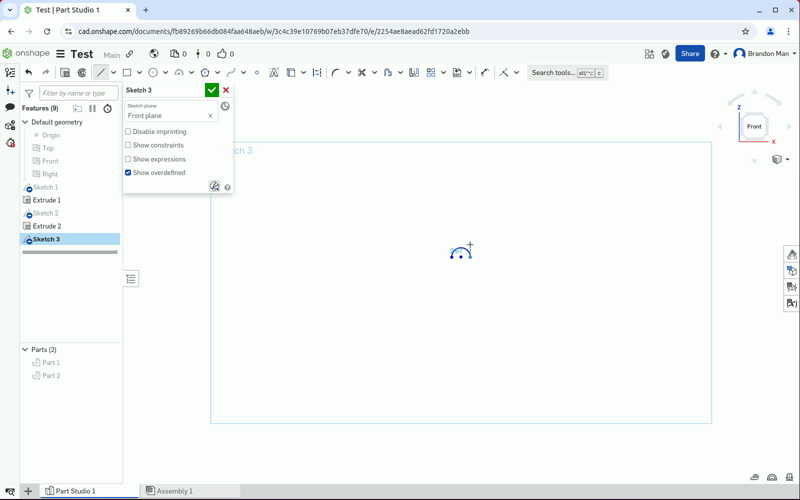
key_down(shift)
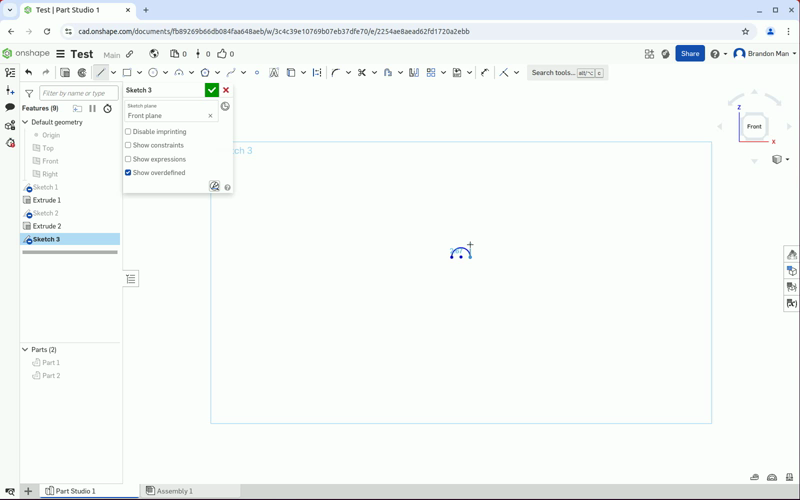
mouse_move(500, 244)
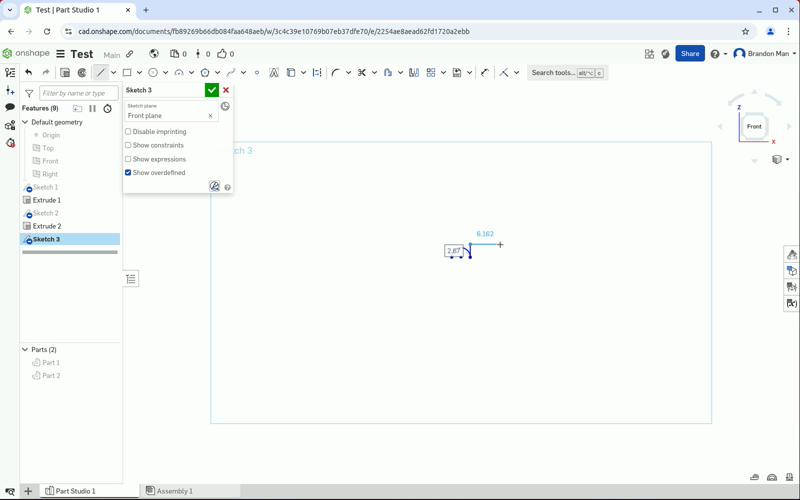
mouse_move(451, 244)
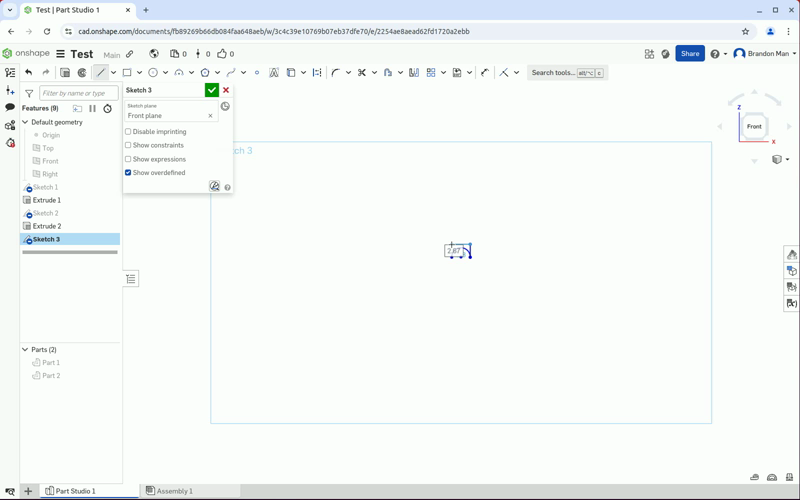
click(451, 244)
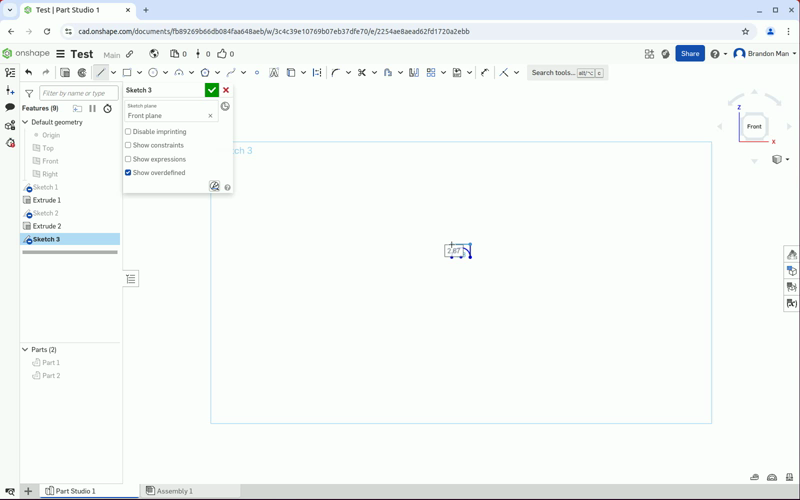
key_up(shift)
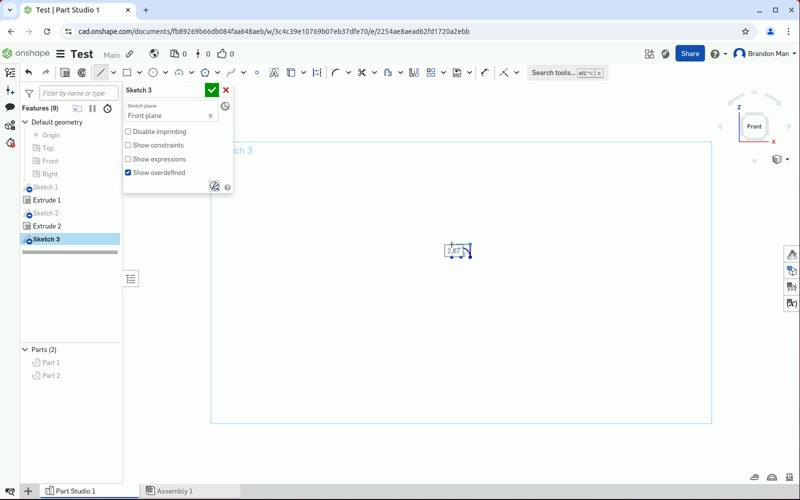
mouse_move(481, 244)
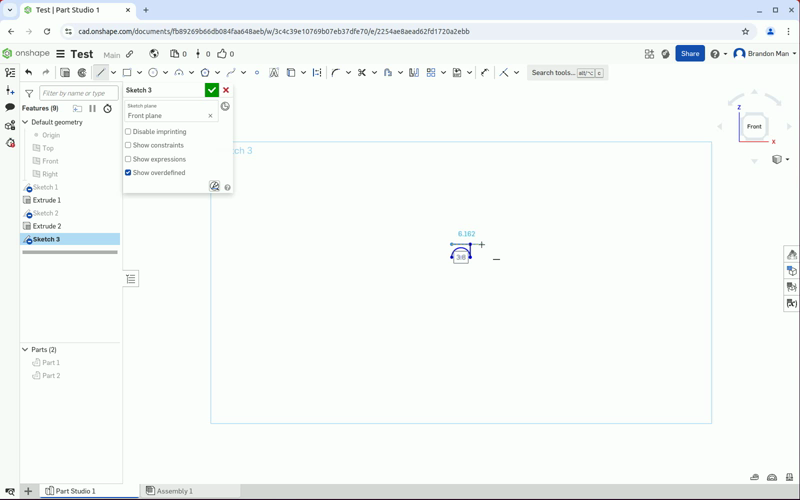
key_down(shift)
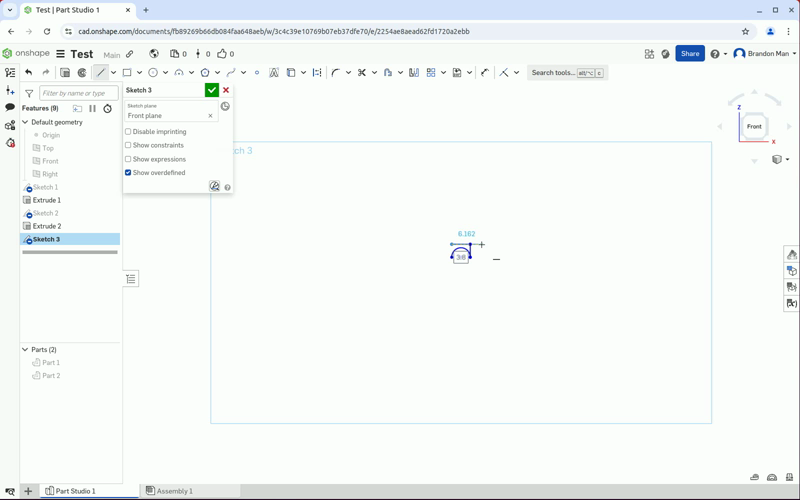
mouse_move(451, 257)
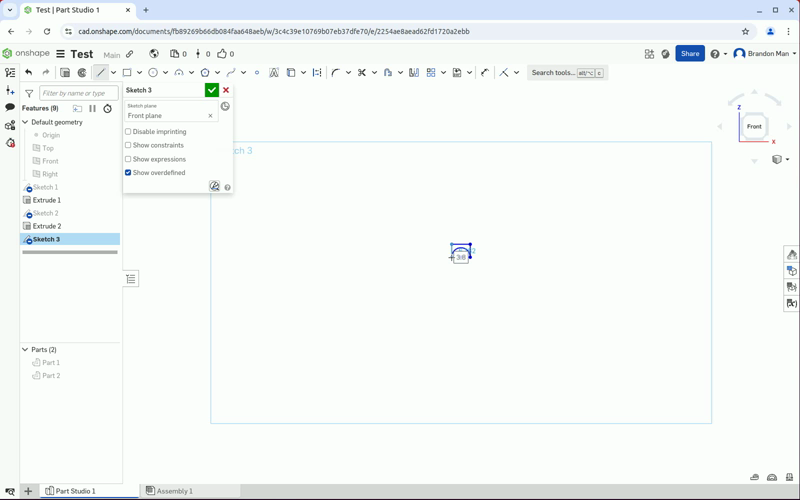
key_up(shift)
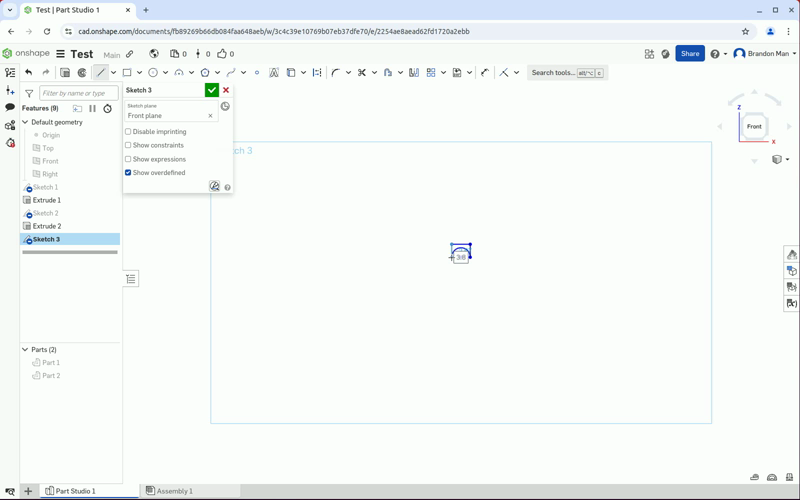
click(451, 257)
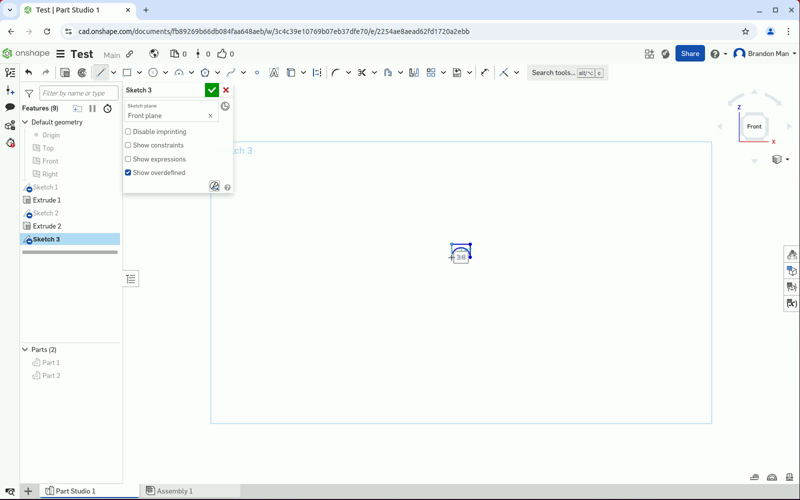
key(esc)
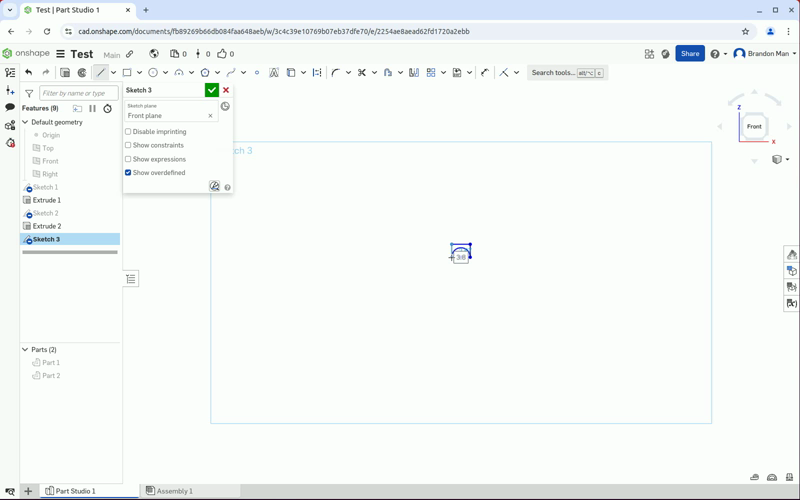
mouse_move(465, 248)
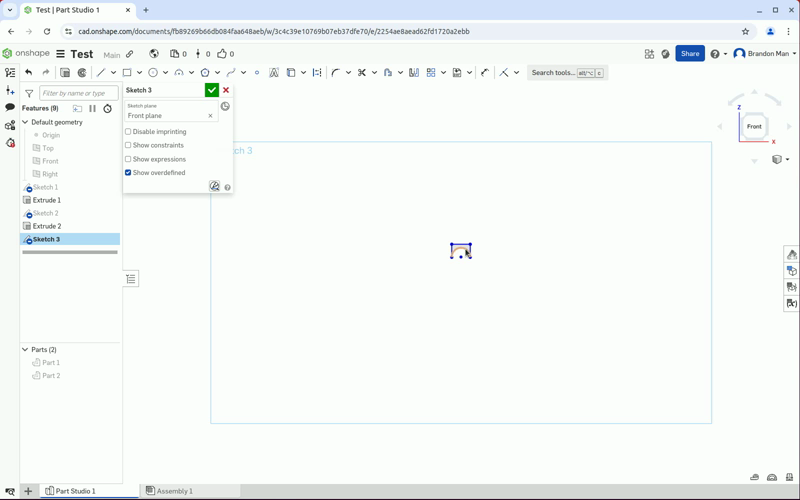
scroll(6)
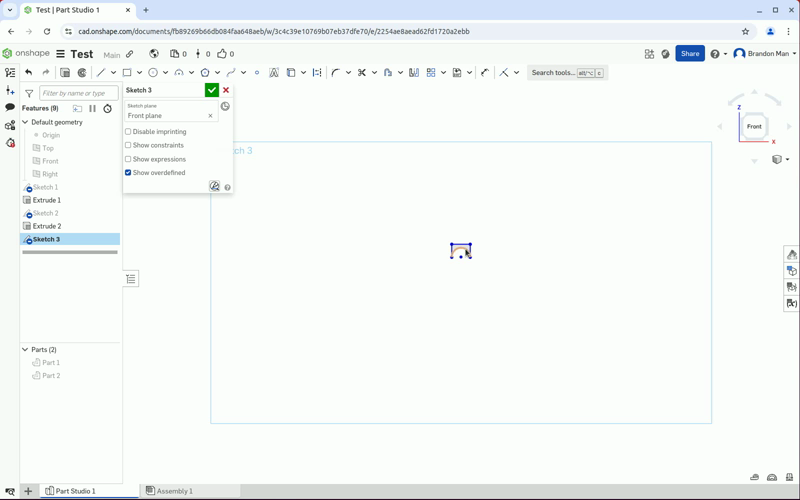
scroll(6)
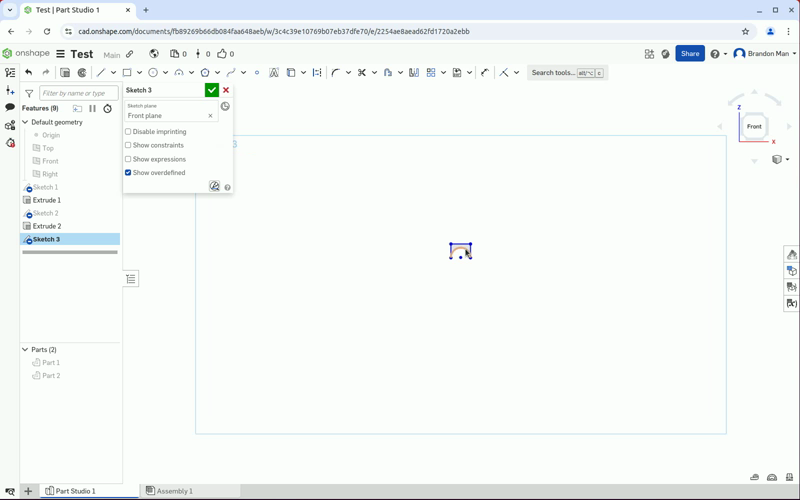
scroll(6)
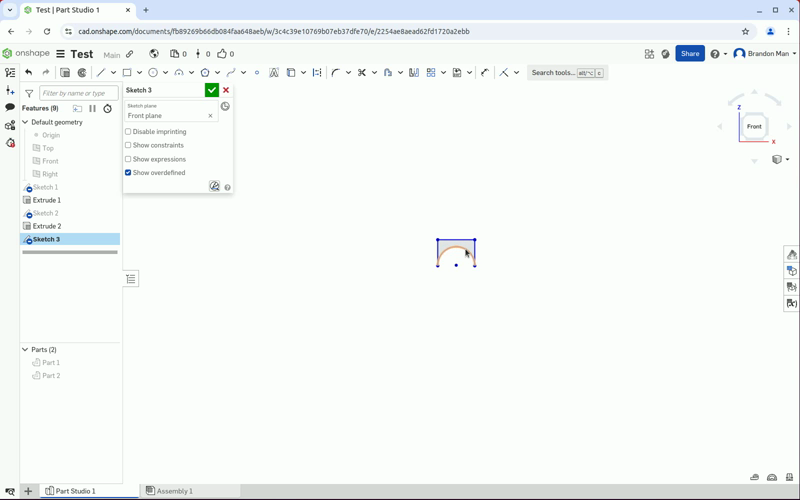
scroll(6)
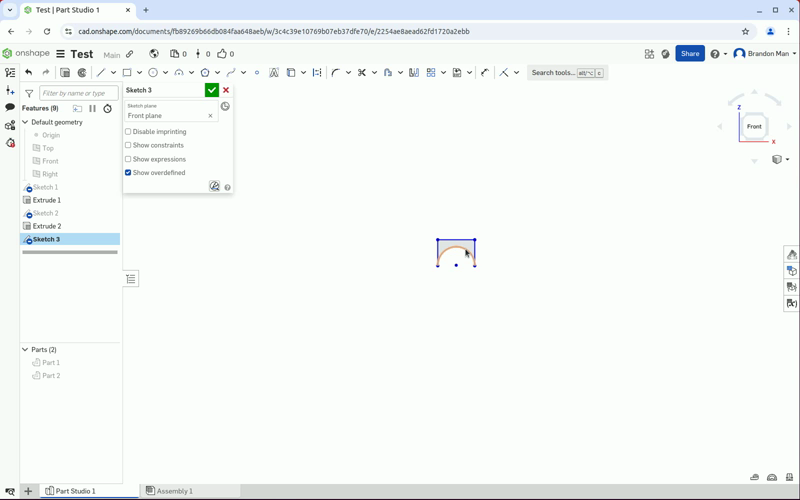
scroll(6)
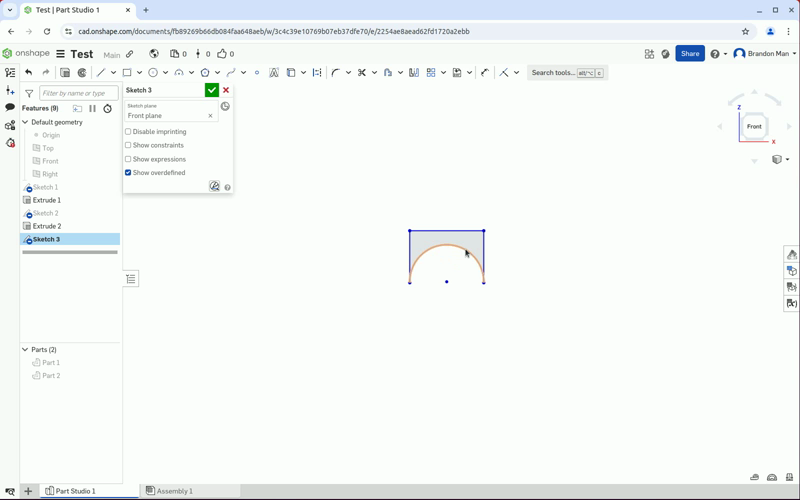
scroll(6)
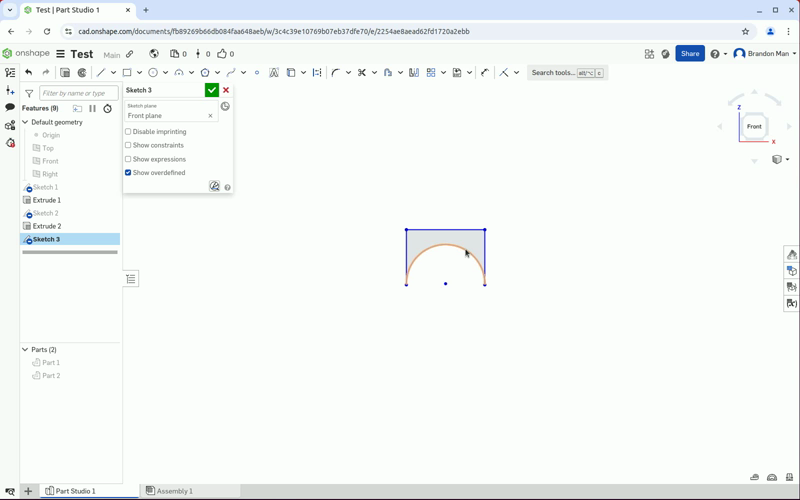
scroll(6)
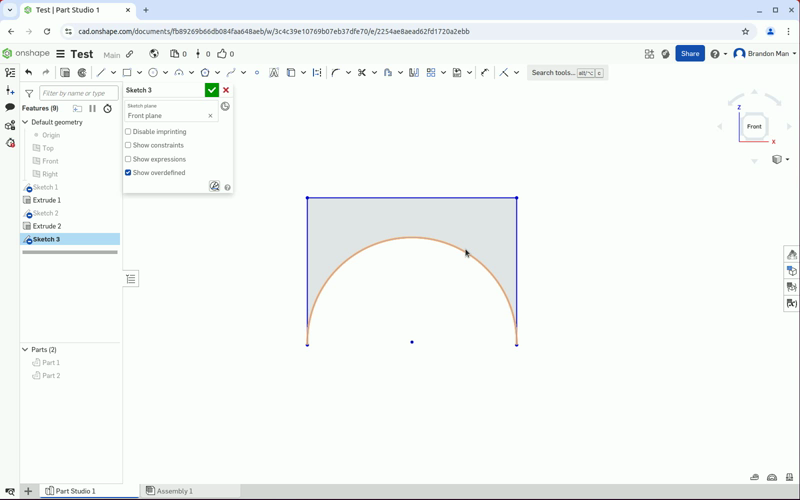
click(465, 248)
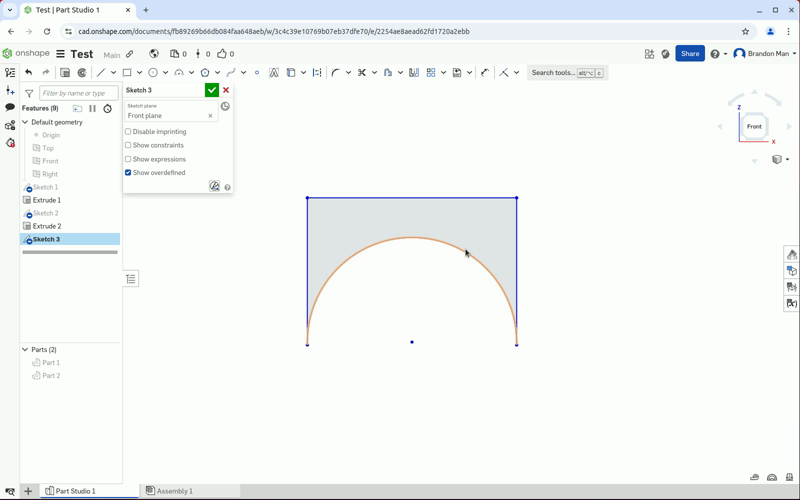
scroll(-6)
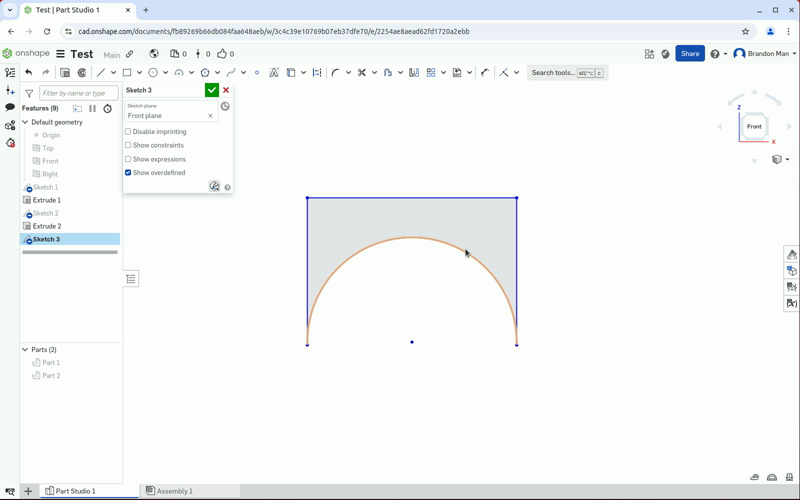
scroll(-6)
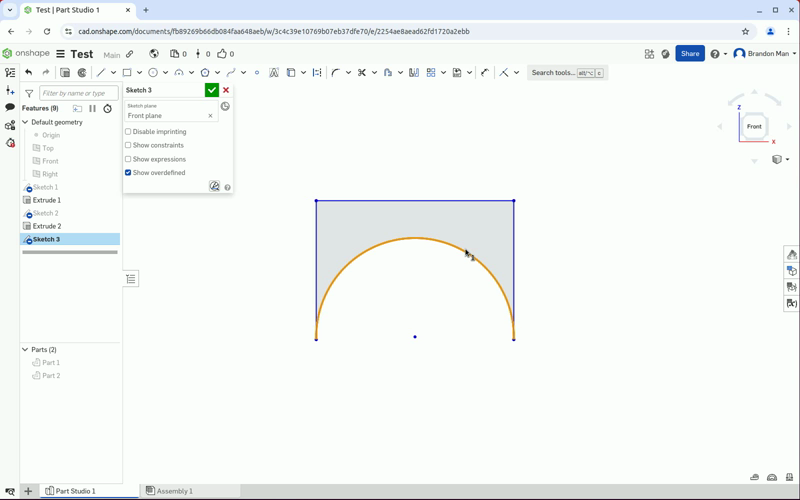
scroll(-6)
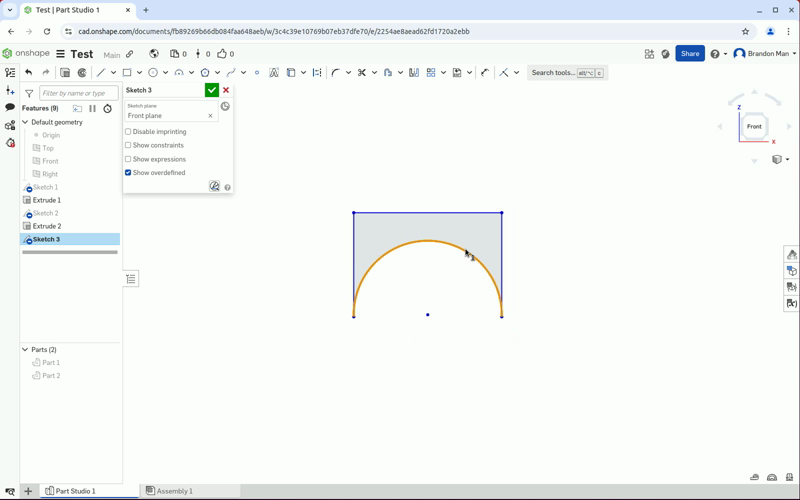
scroll(-6)
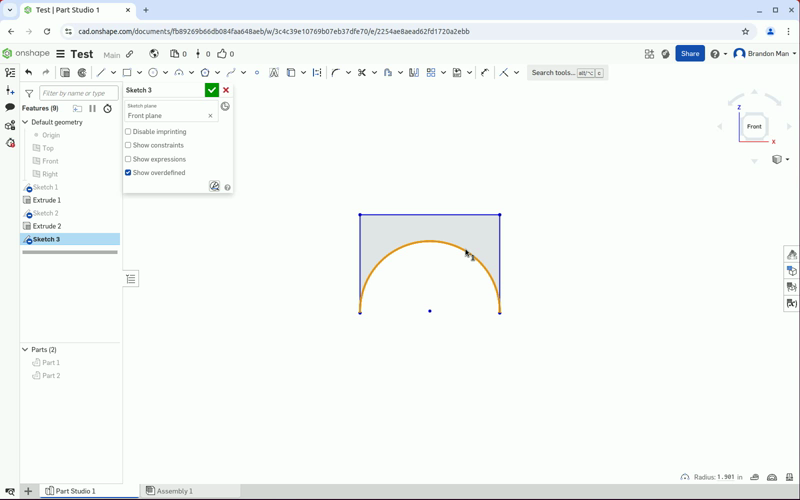
scroll(-6)
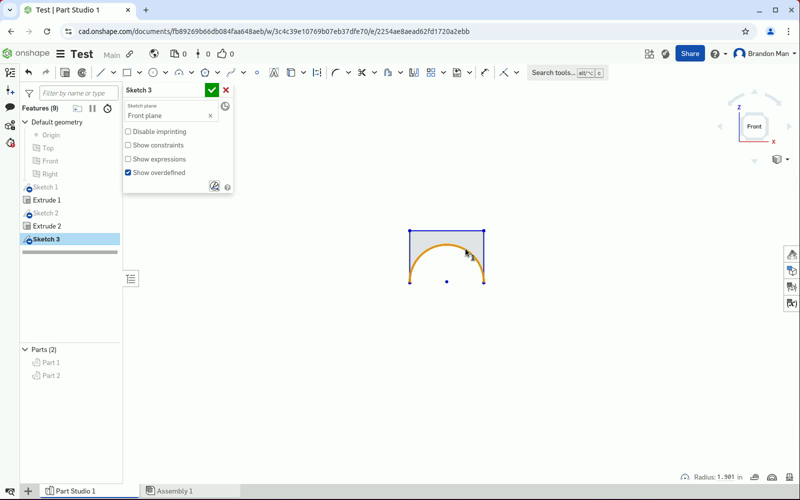
scroll(-6)
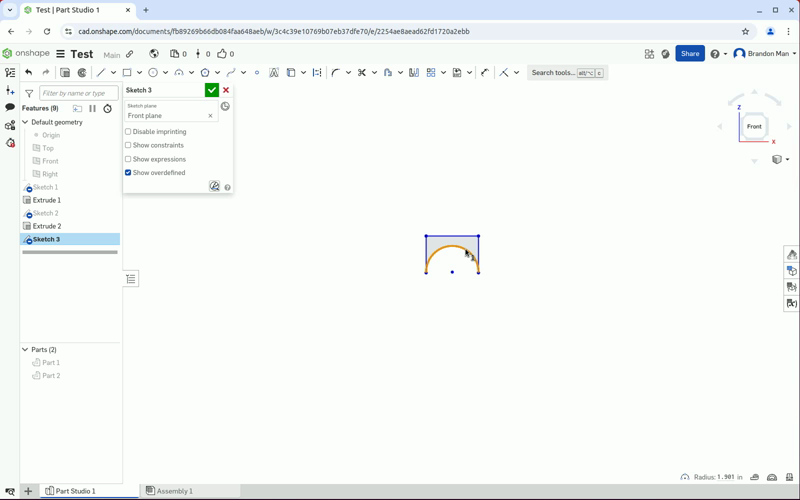
scroll(-6)
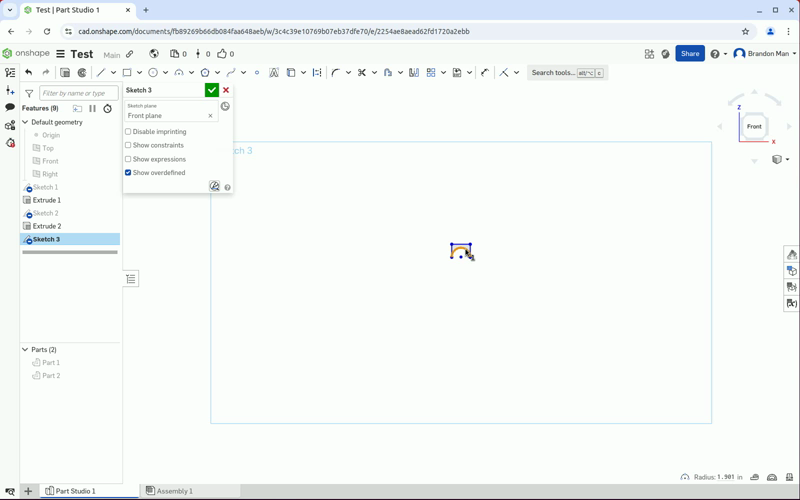
mouse_move(73, 352)
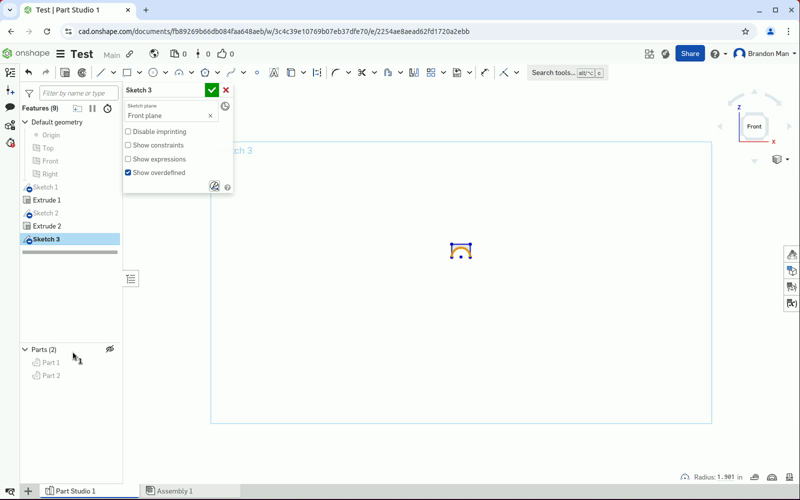
key(shift+y)
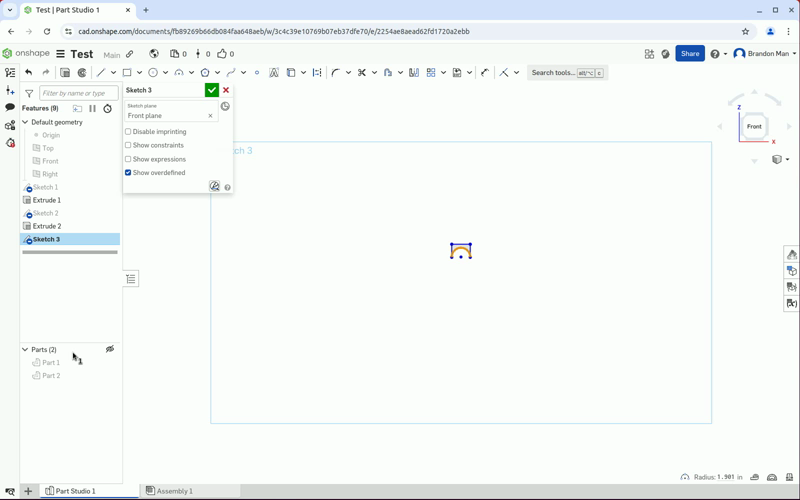
key(shift+e)
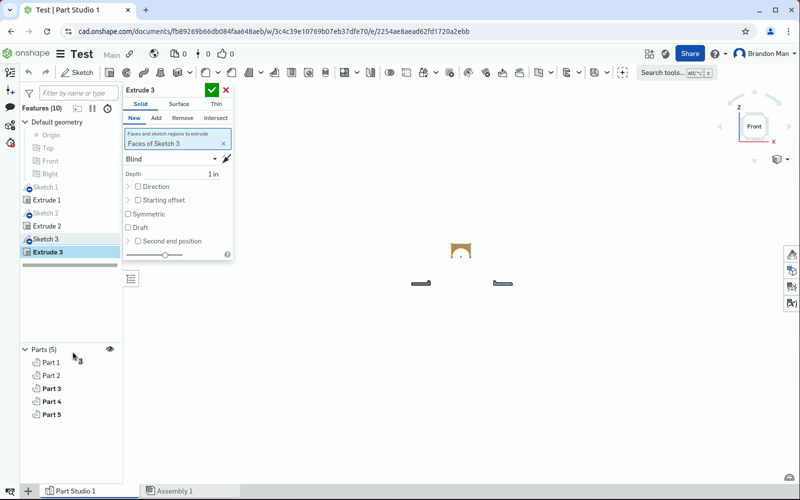
mouse_move(143, 106)
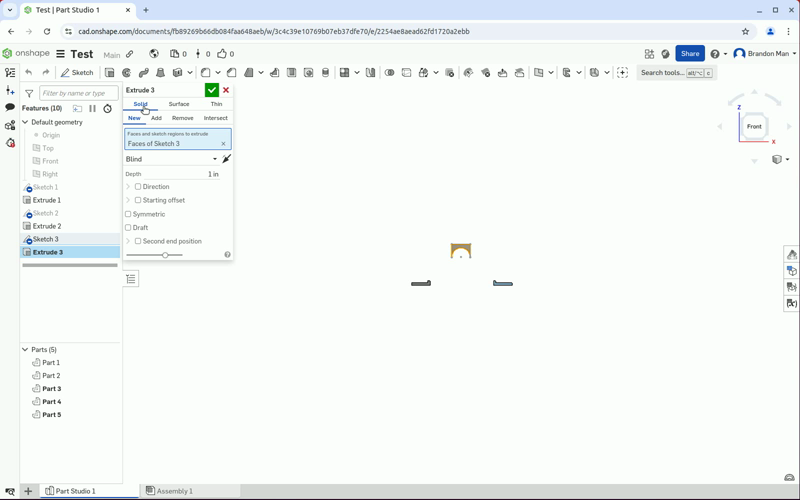
click(143, 106)
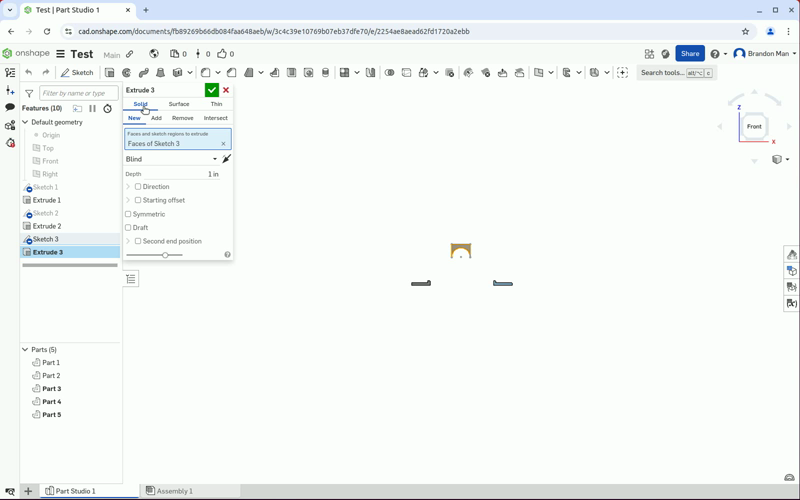
mouse_move(137, 120)
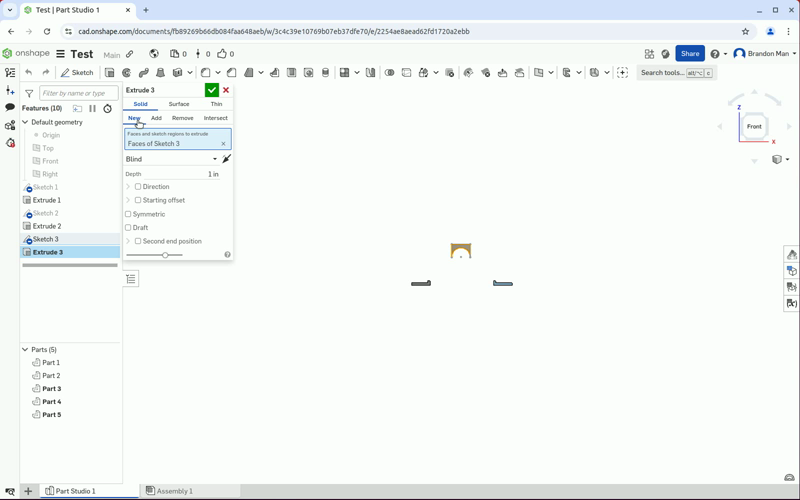
click(137, 120)
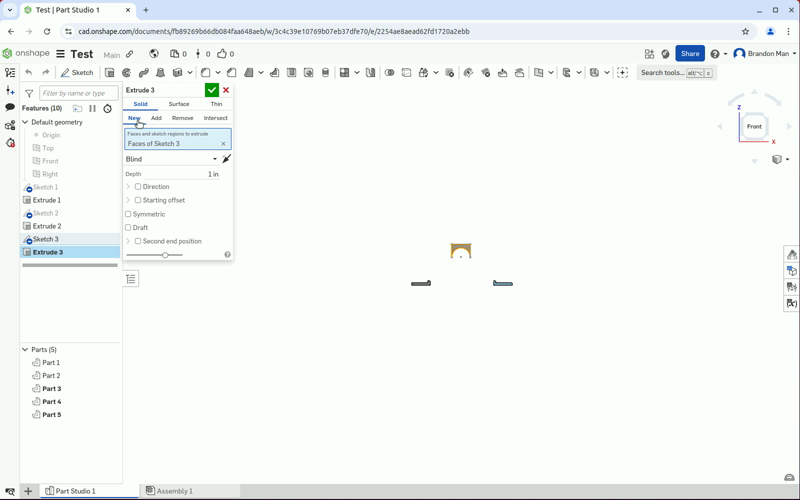
key(tab, 4)
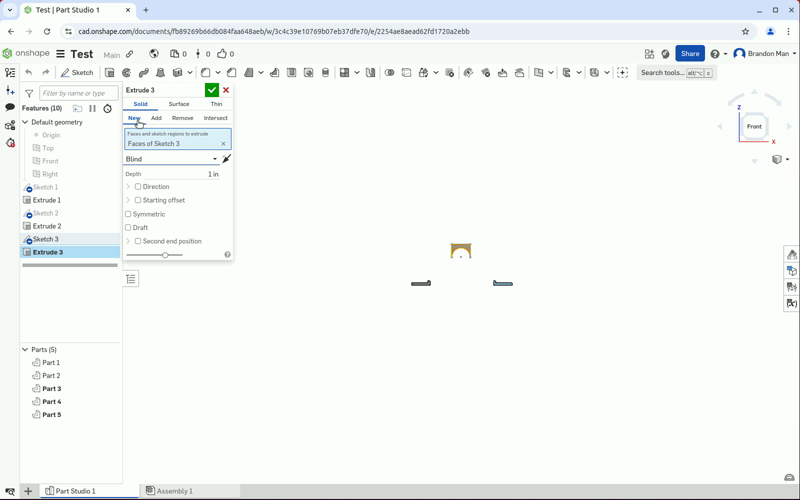
text(23.108)
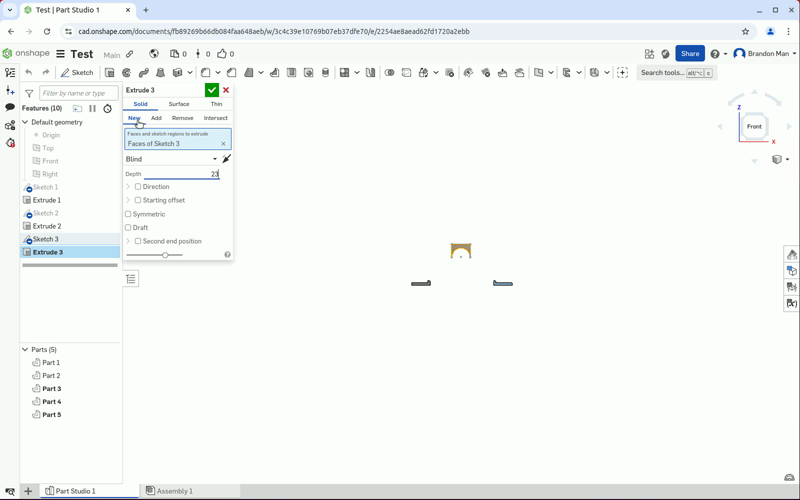
key(enter)
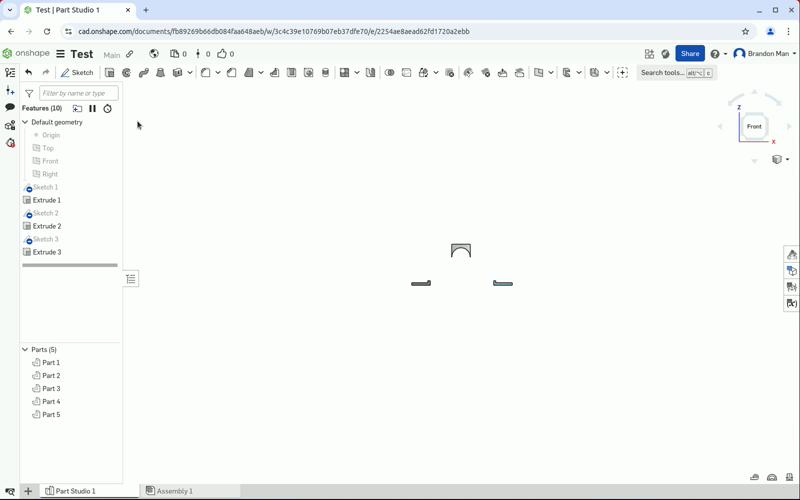
key(shift+h)
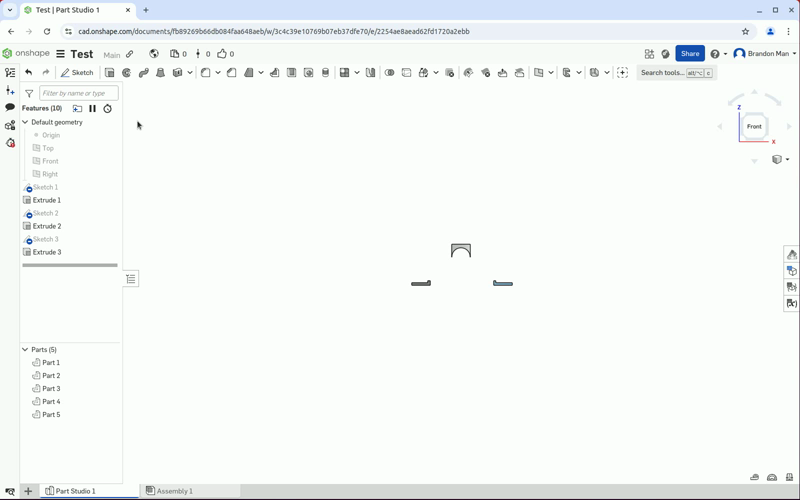
key(shift+h)
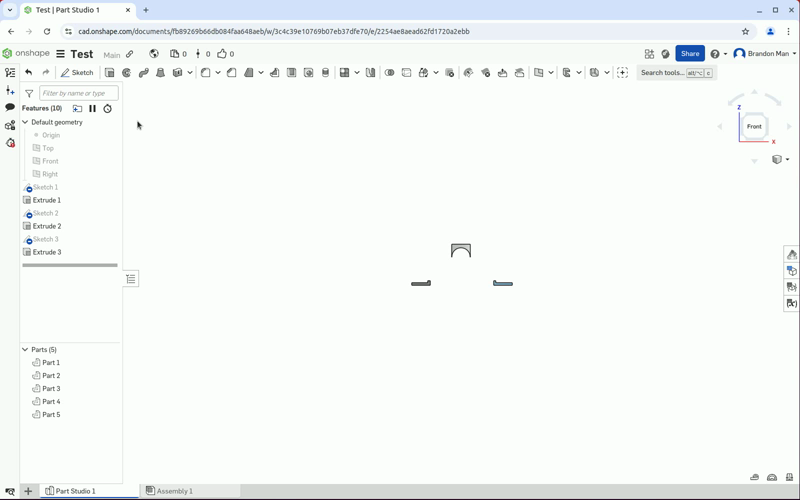
mouse_move(73, 189)
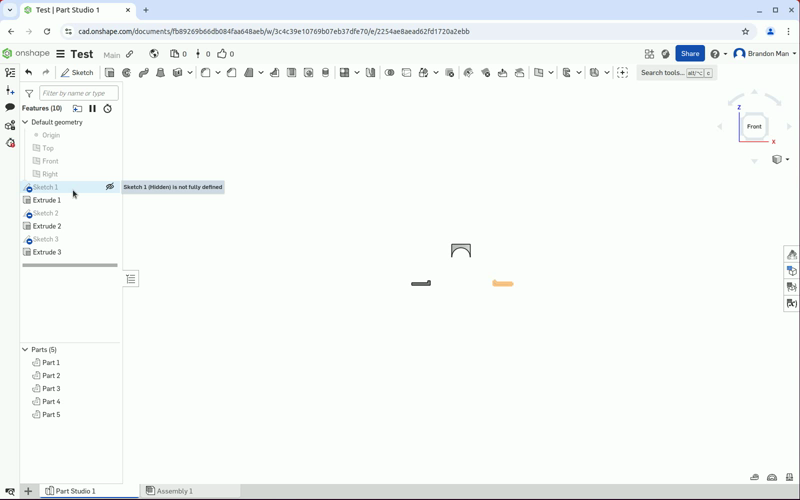
click(73, 189)
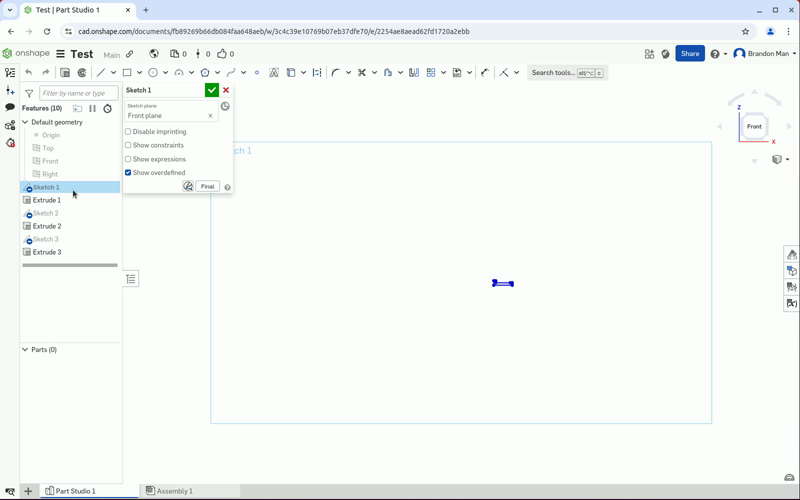
mouse_move(229, 92)
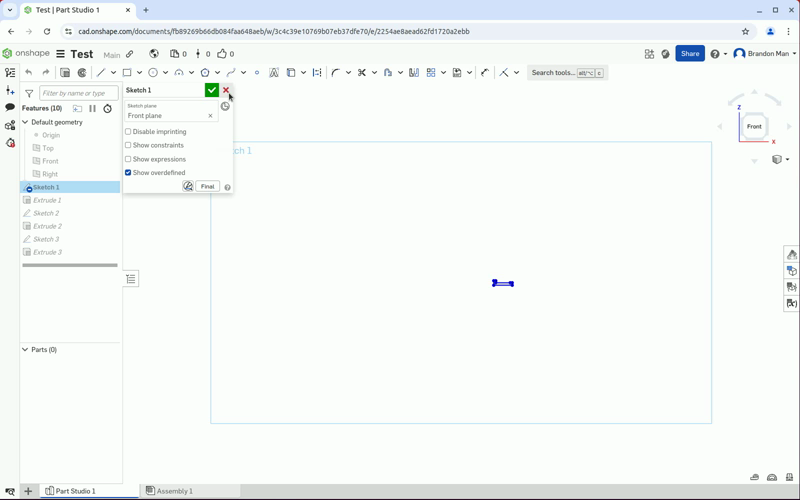
click(229, 92)
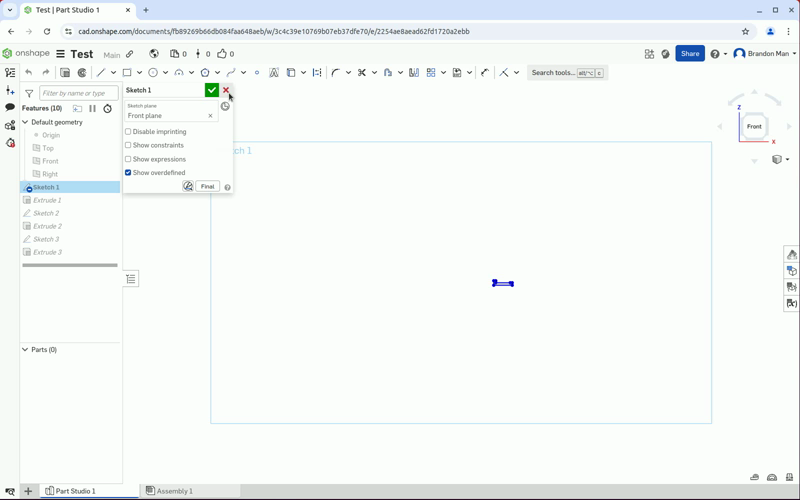
key(shift+s)
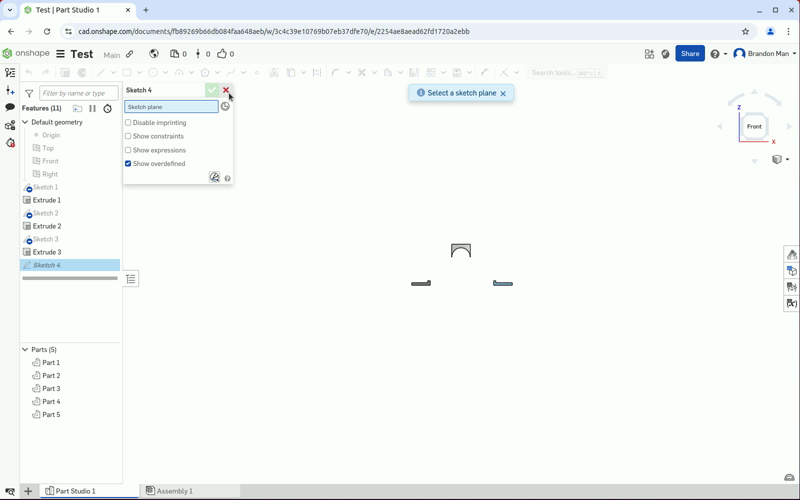
mouse_move(73, 163)
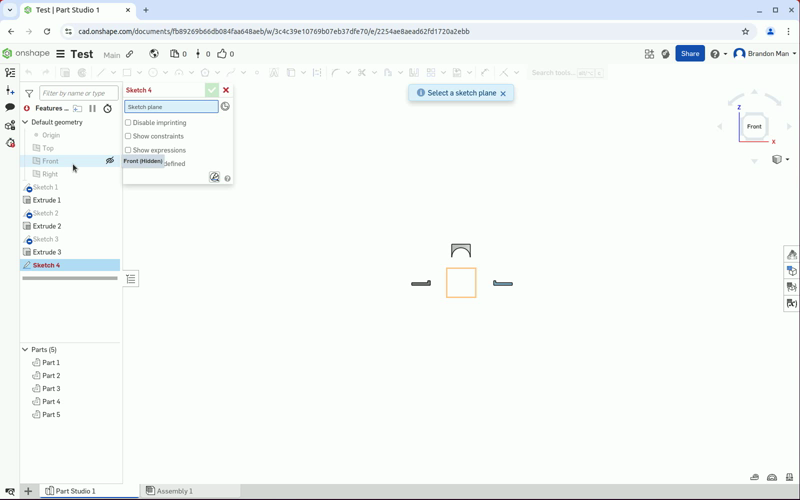
click(73, 163)
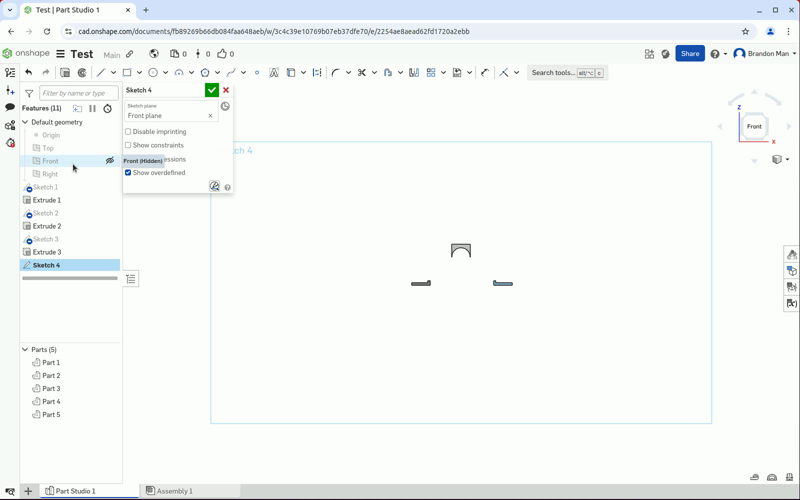
mouse_move(73, 352)
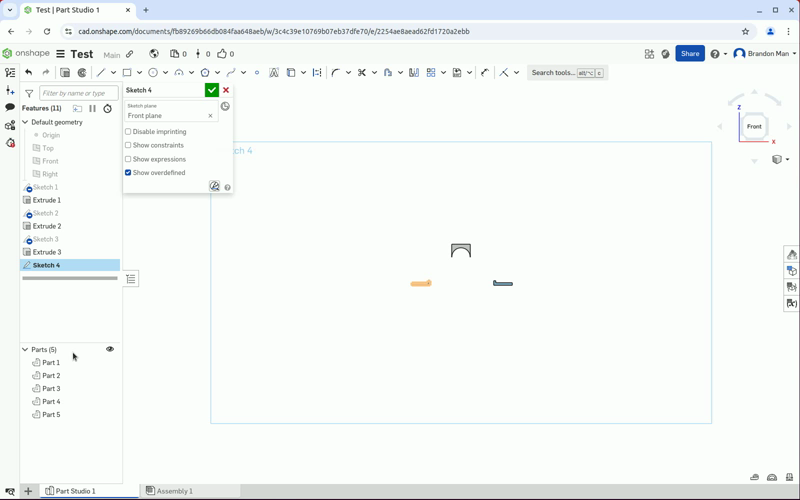
key(y)
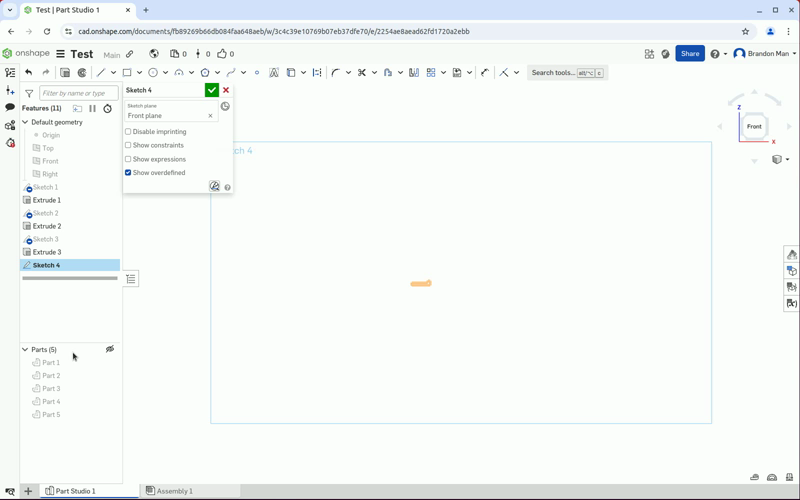
key(l)
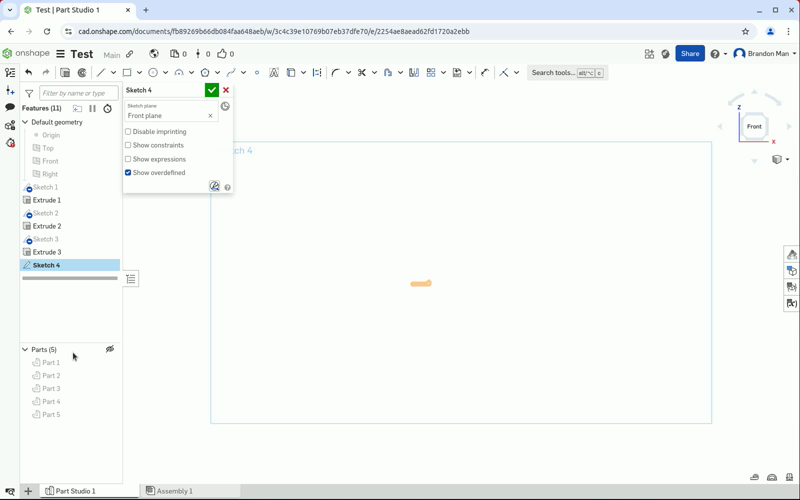
key_down(shift)
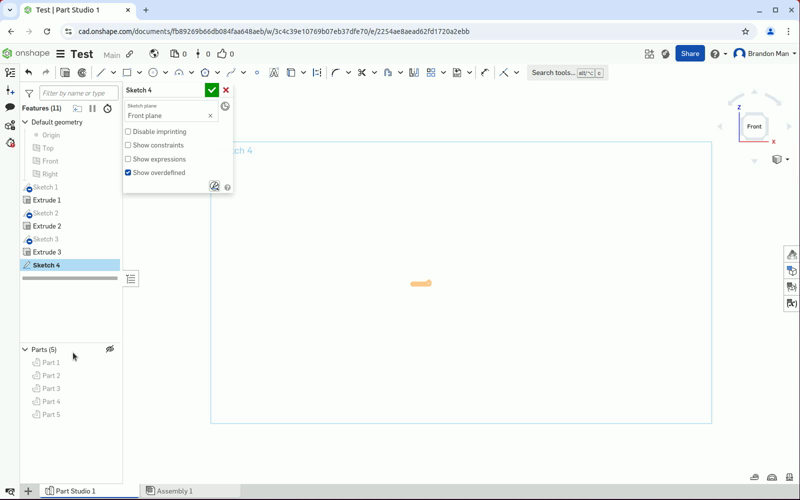
mouse_move(411, 282)
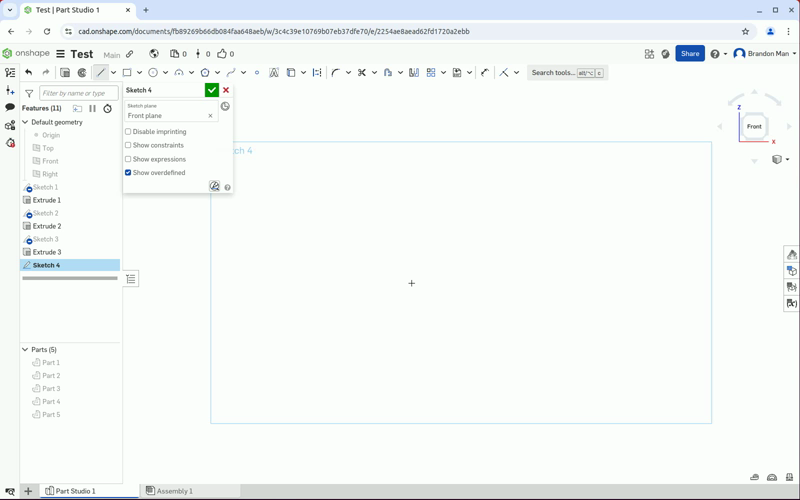
click(411, 282)
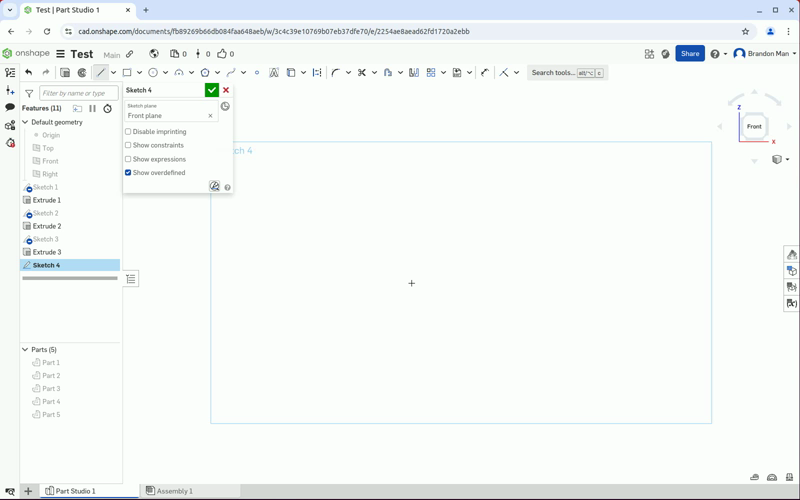
key_up(shift)
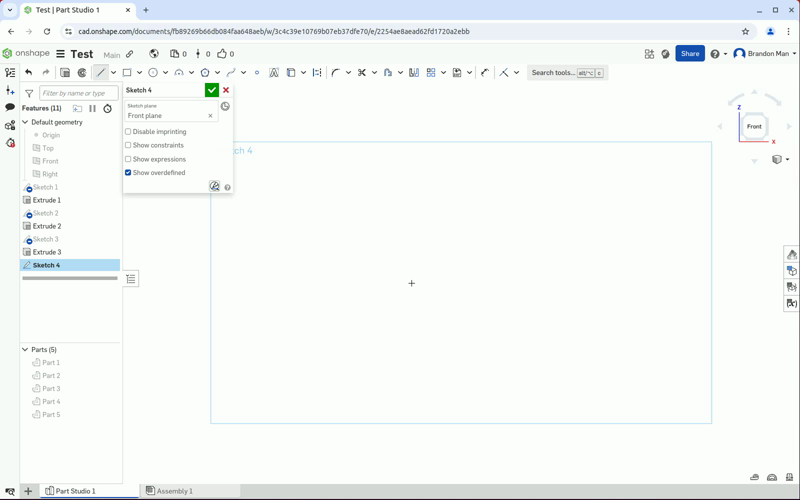
key_down(shift)
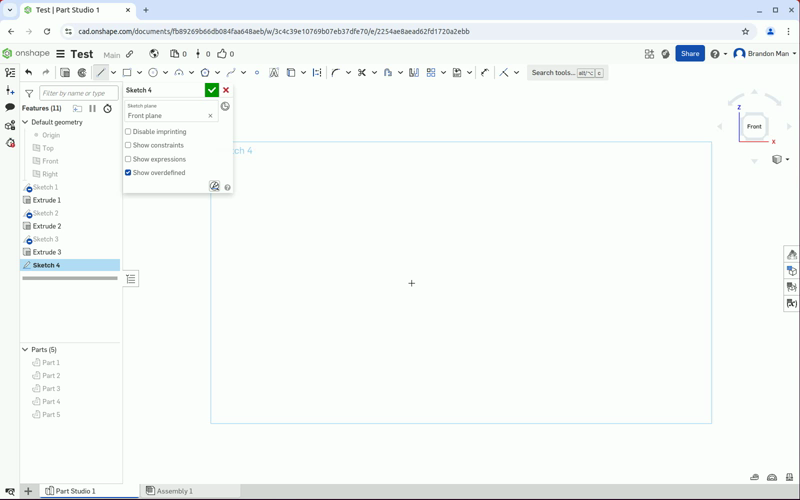
mouse_move(441, 282)
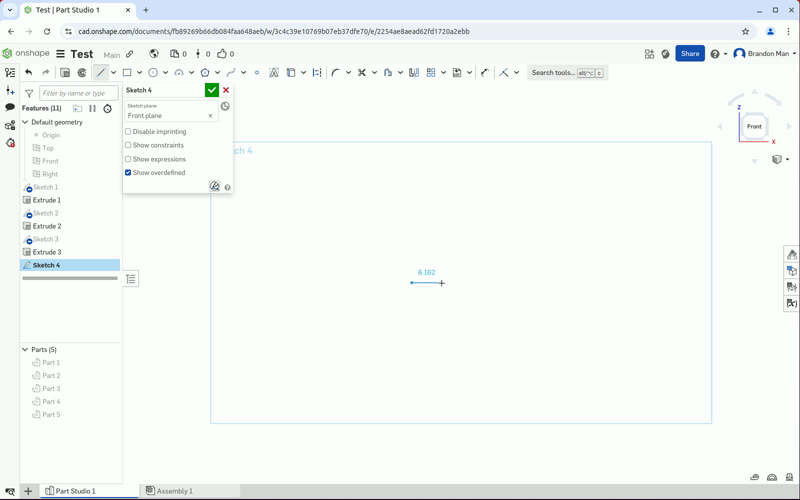
mouse_move(413, 282)
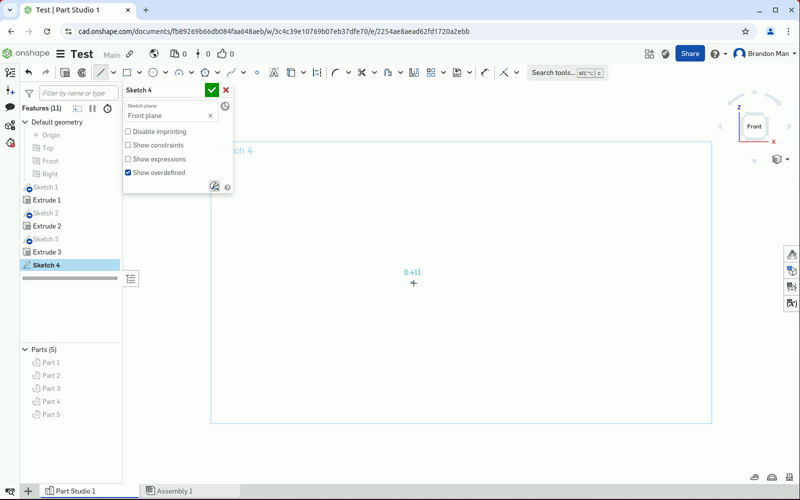
scroll(6)
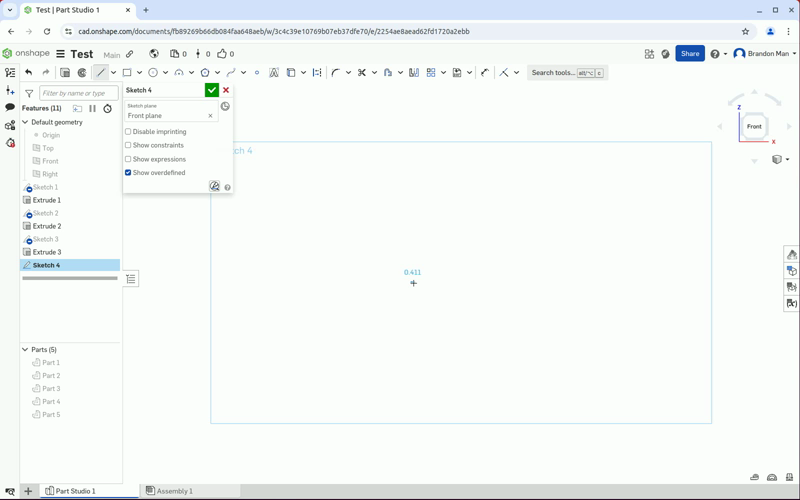
scroll(6)
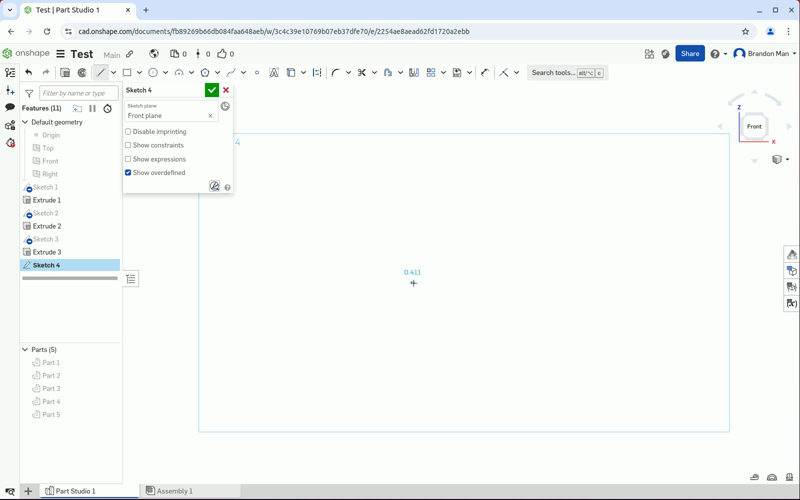
scroll(6)
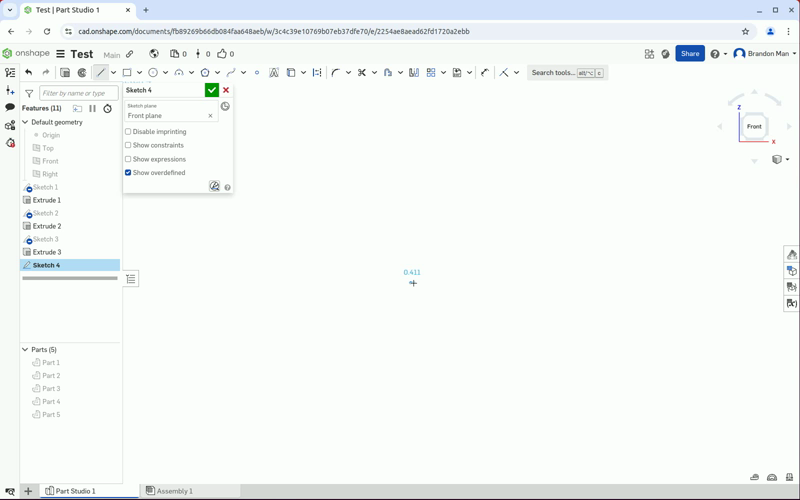
scroll(6)
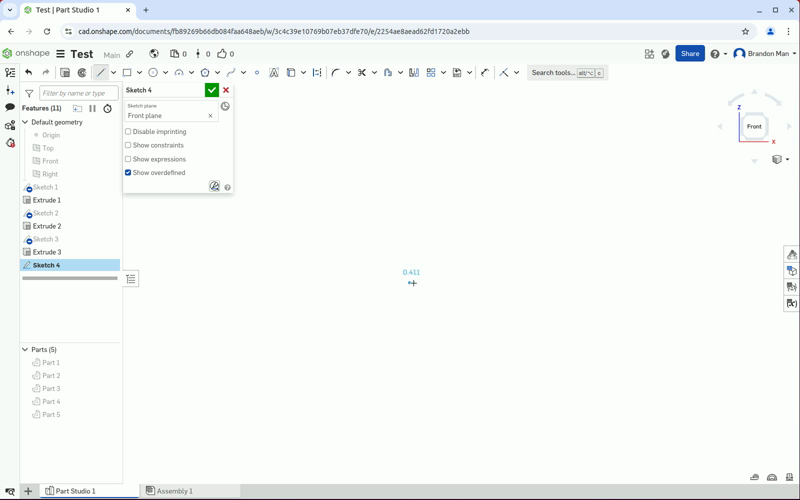
scroll(6)
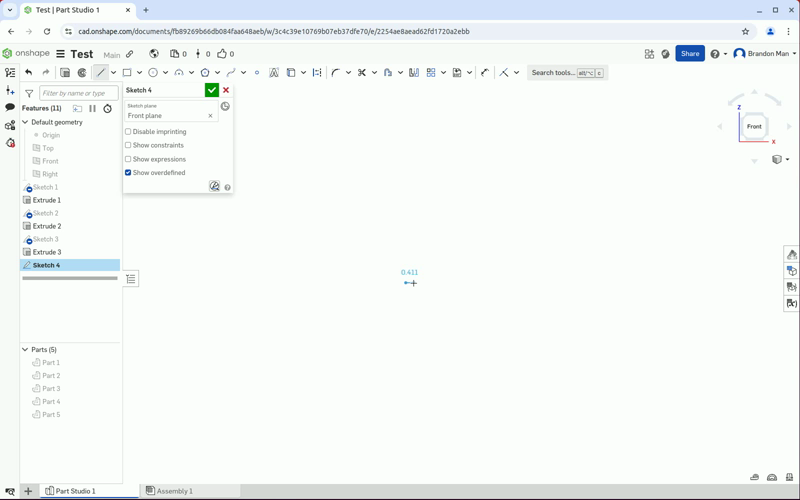
scroll(6)
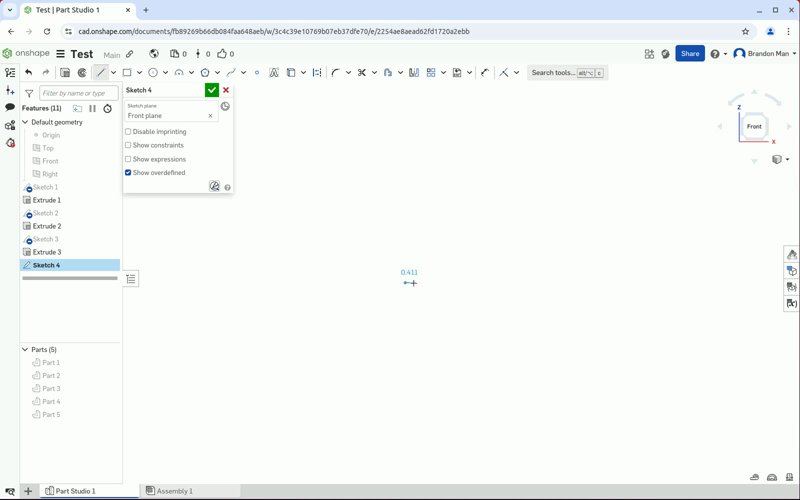
scroll(6)
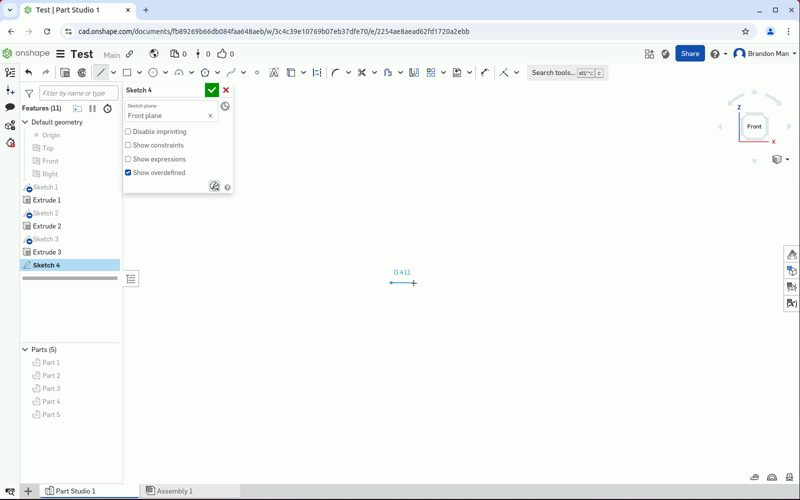
click(413, 282)
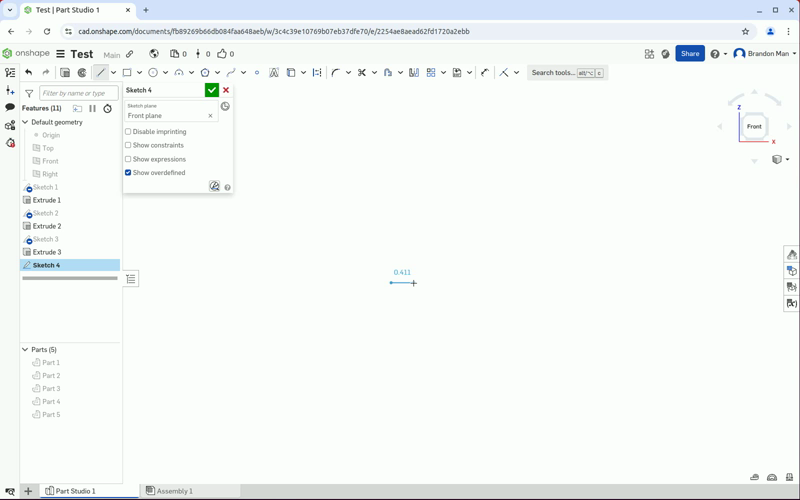
scroll(-6)
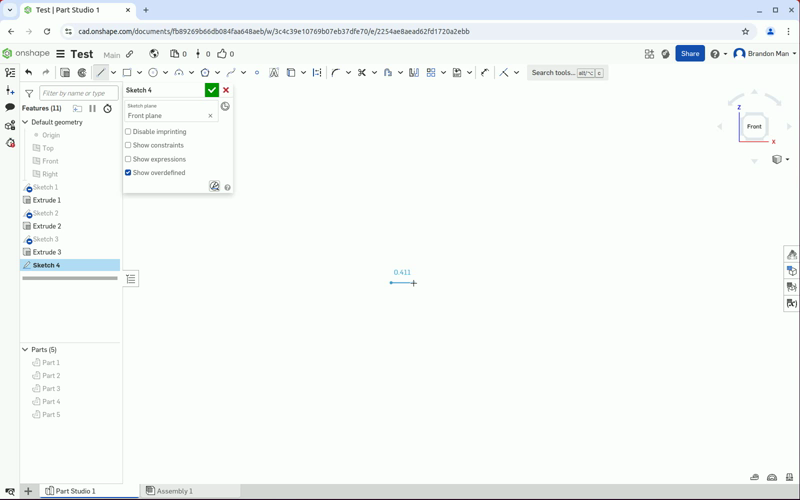
scroll(-6)
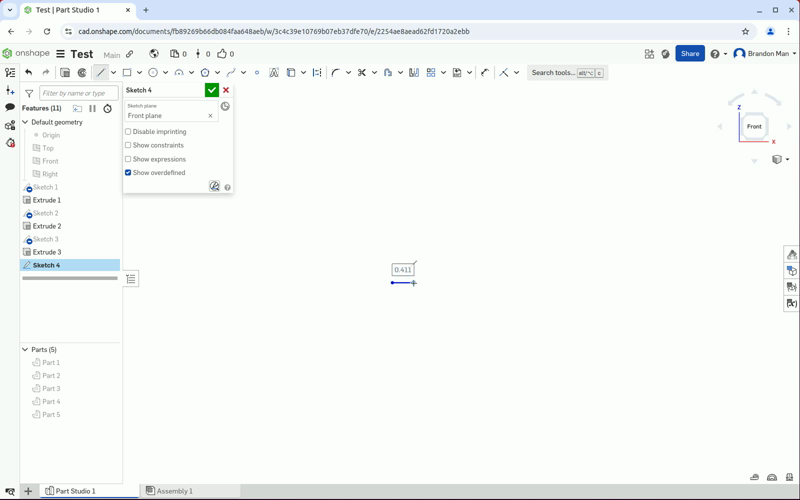
scroll(-6)
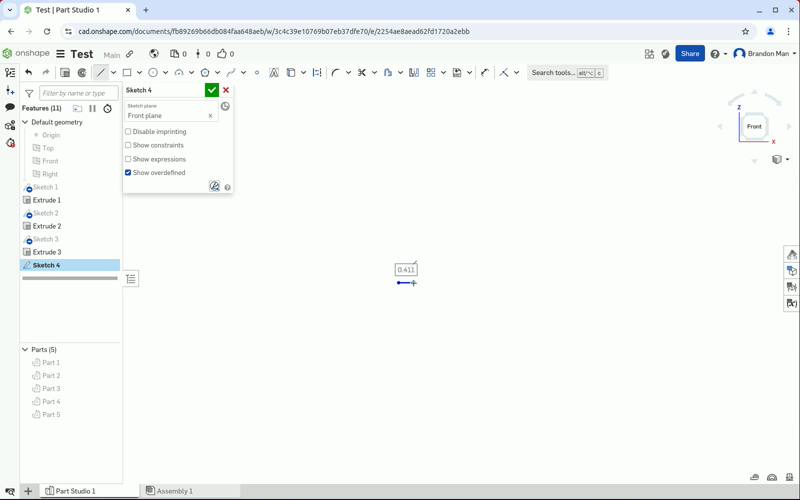
scroll(-6)
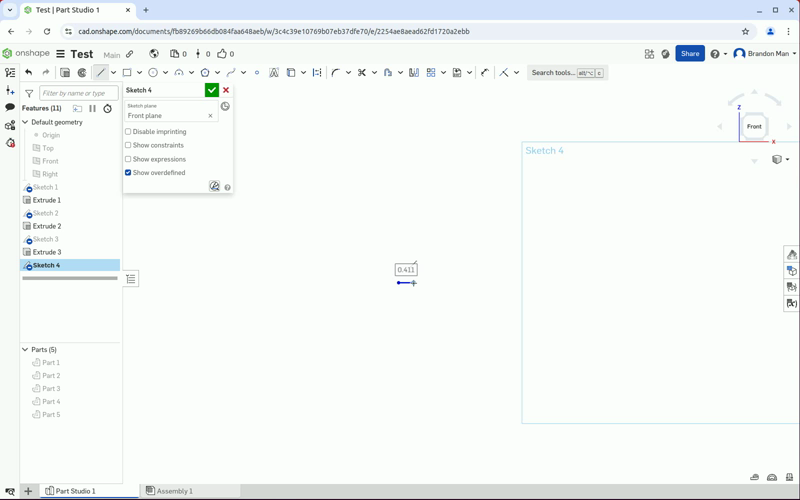
scroll(-6)
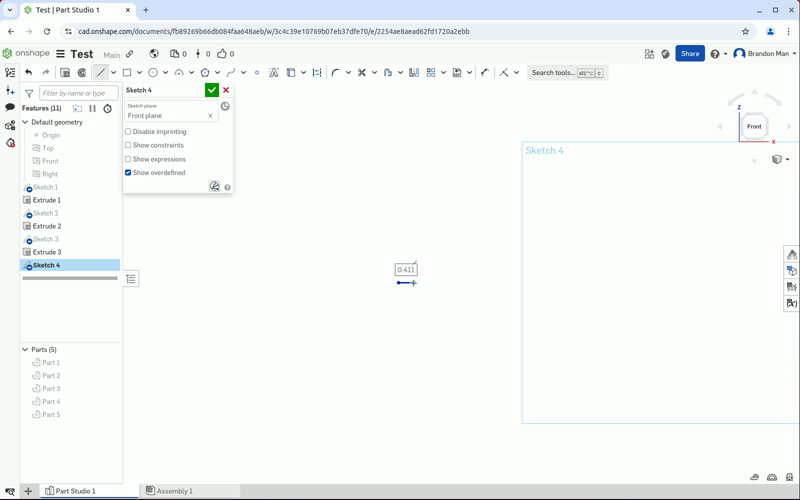
scroll(-6)
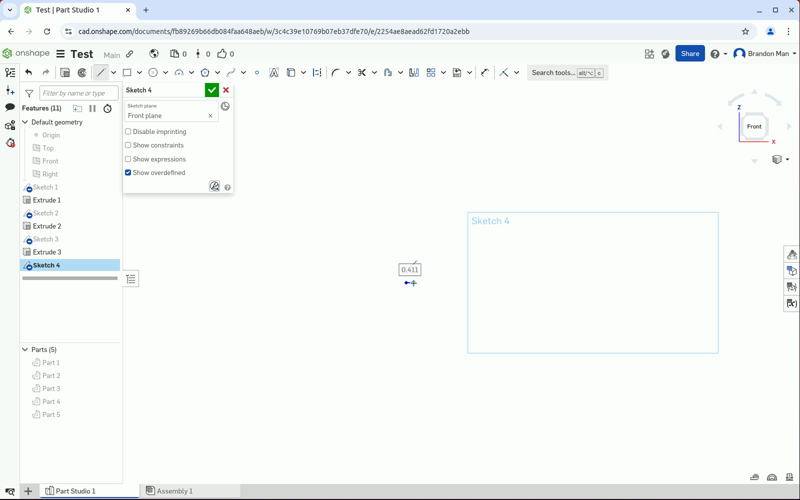
scroll(-6)
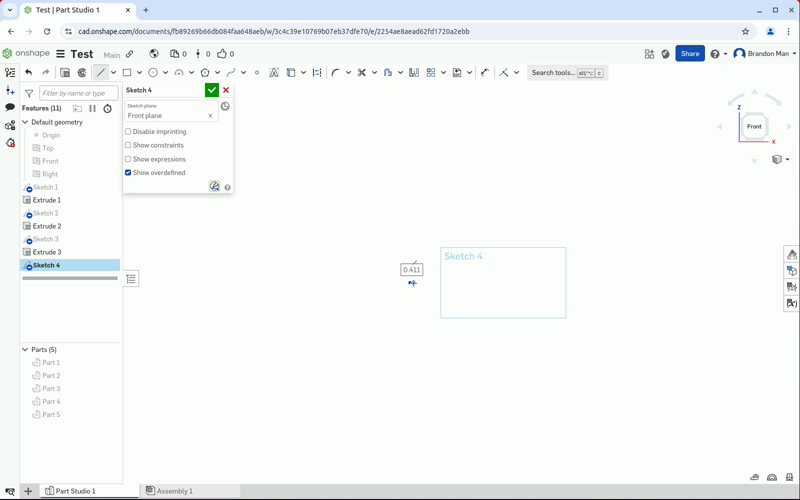
key_up(shift)
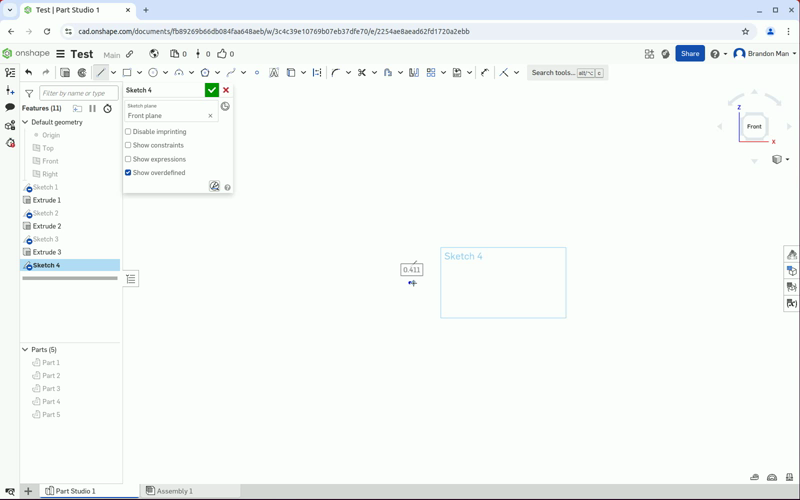
key_down(shift)
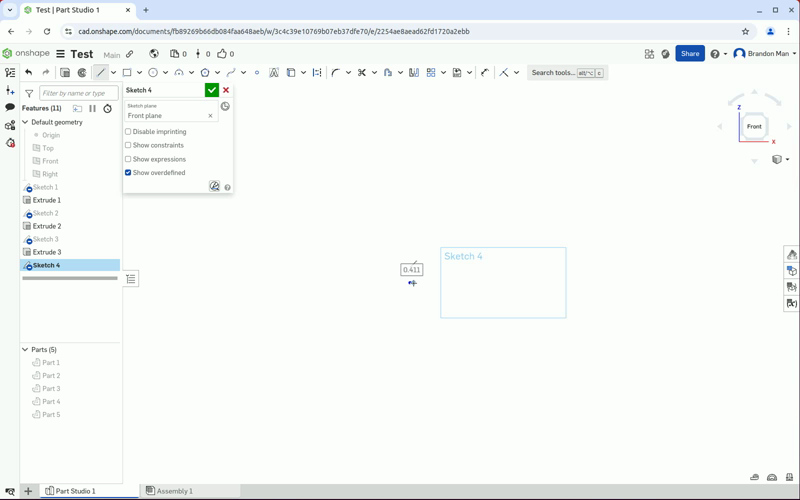
mouse_move(443, 282)
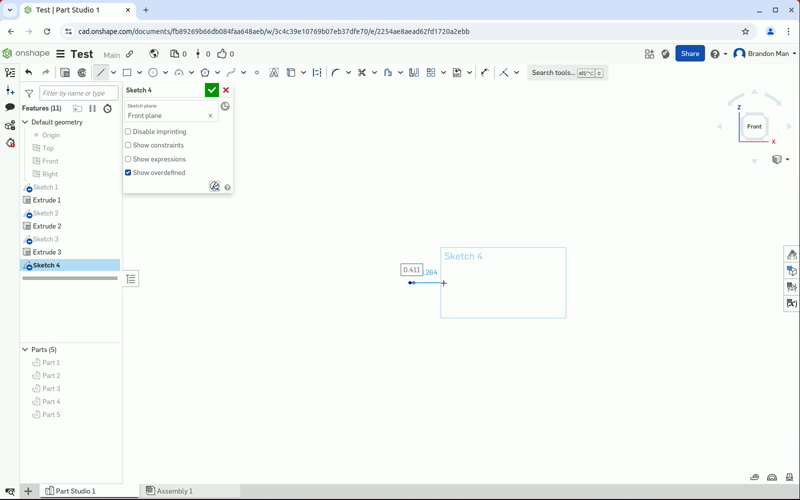
mouse_move(413, 244)
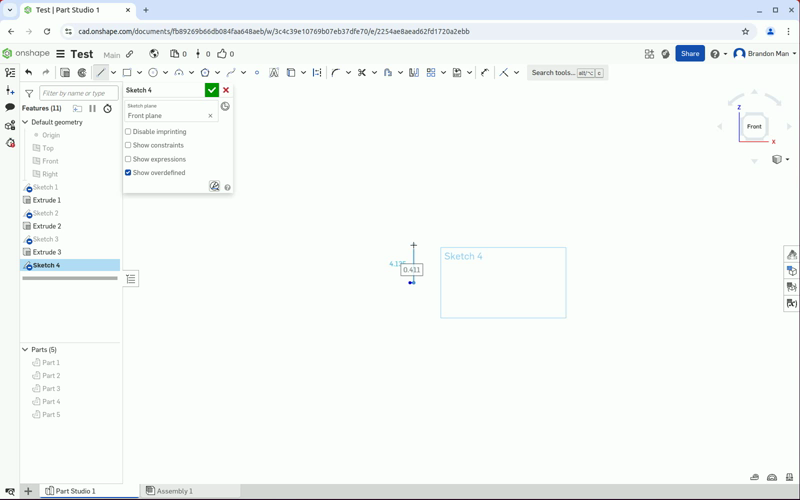
click(413, 244)
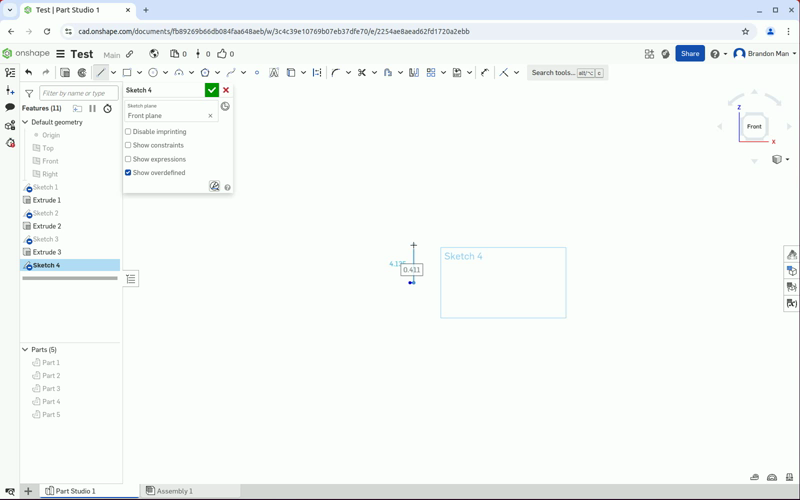
key_up(shift)
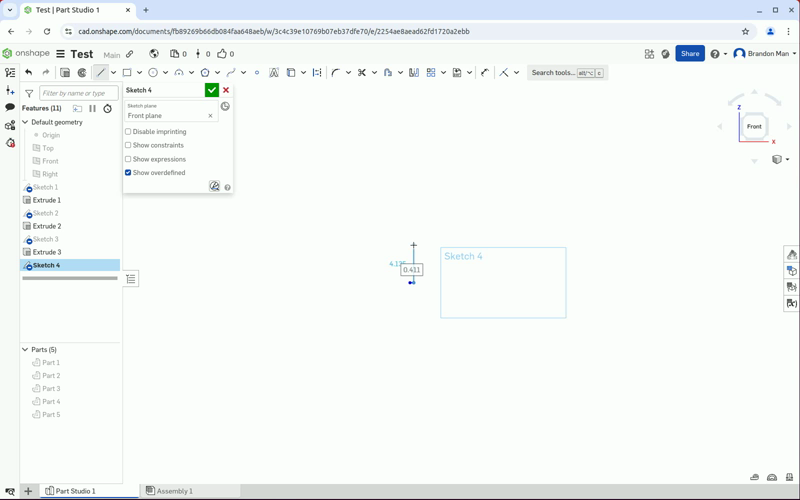
key_down(shift)
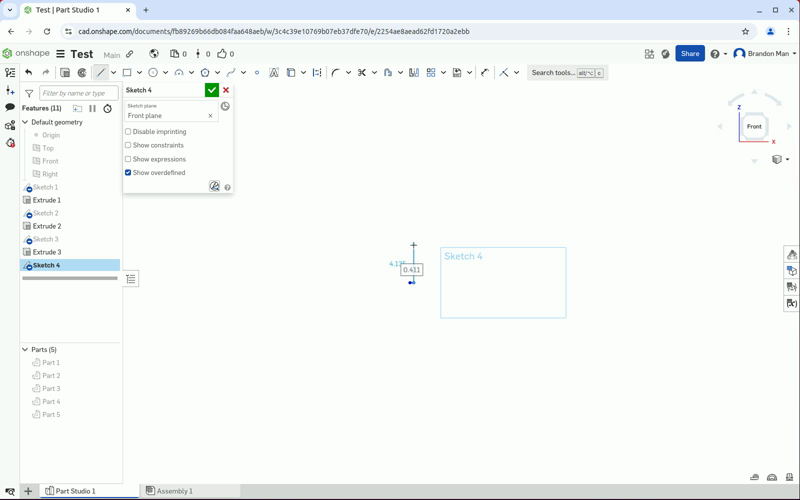
mouse_move(443, 244)
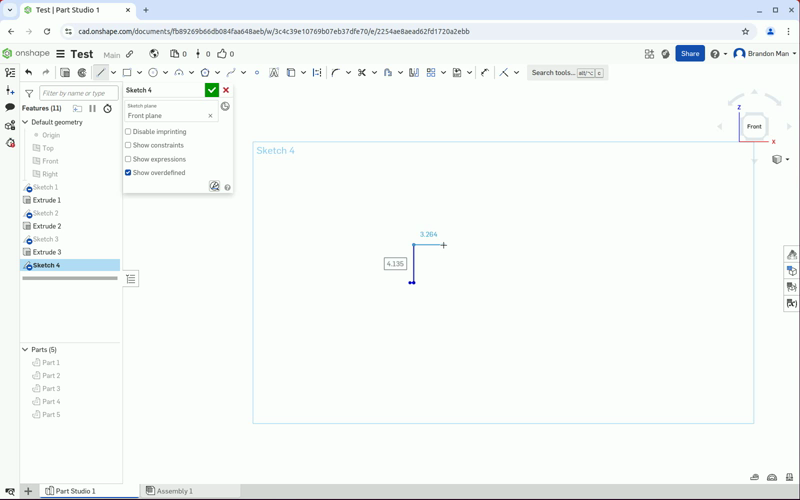
mouse_move(452, 244)
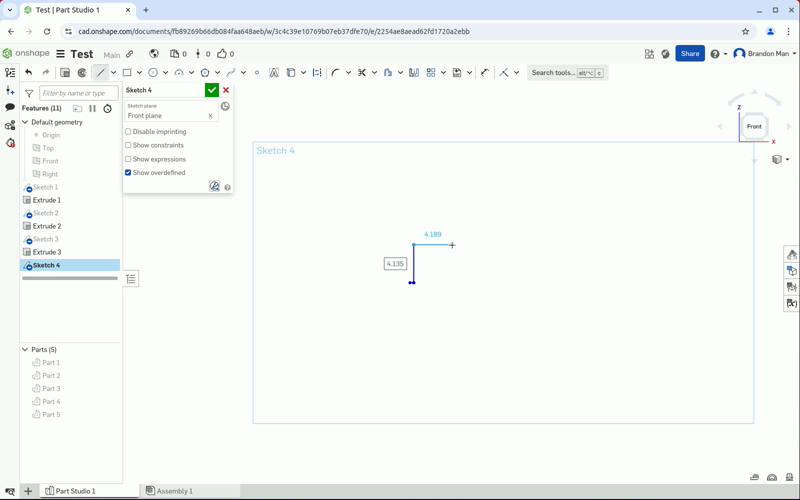
click(452, 244)
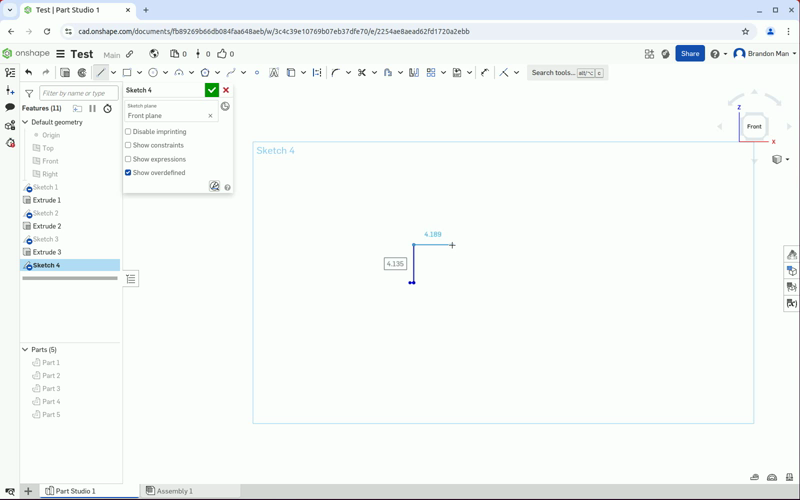
key_up(shift)
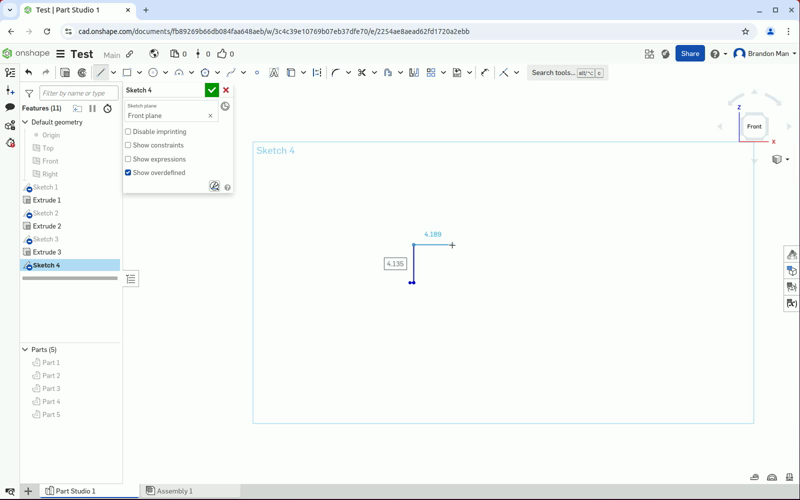
key_down(shift)
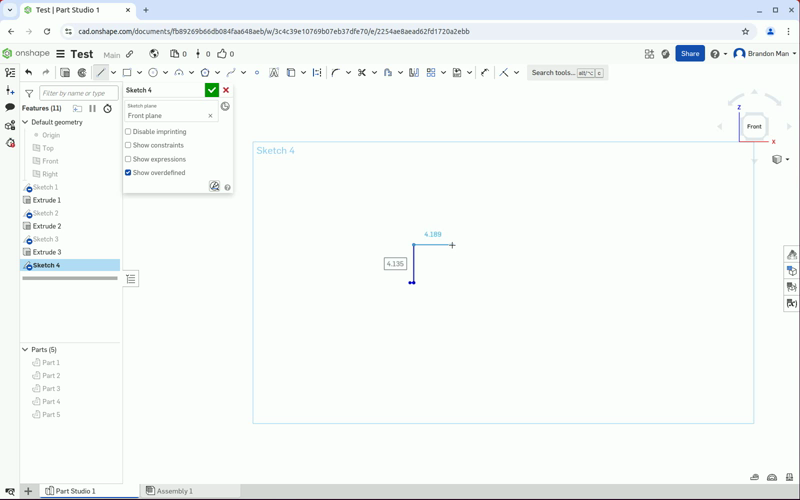
mouse_move(482, 244)
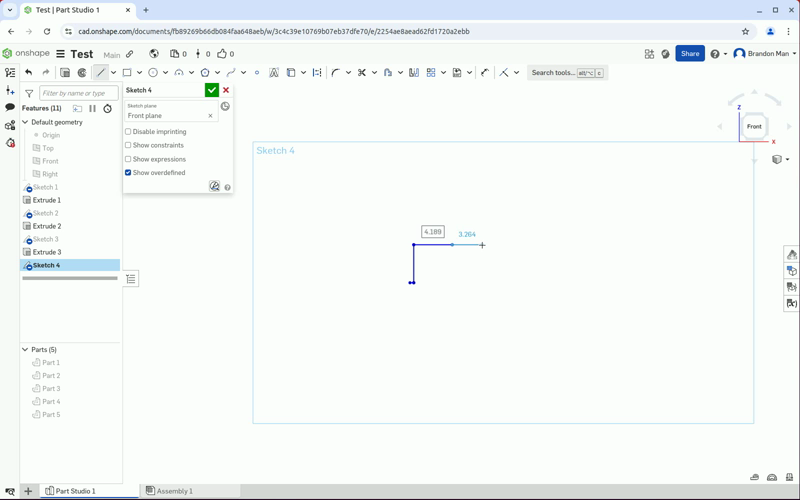
mouse_move(469, 244)
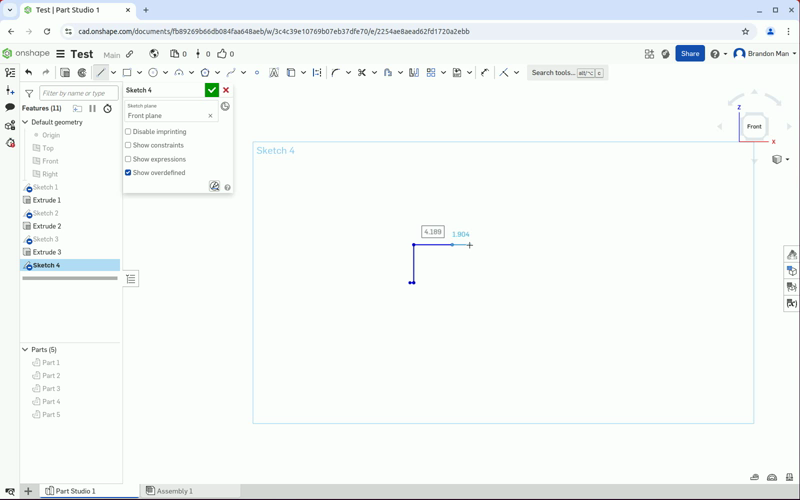
click(469, 244)
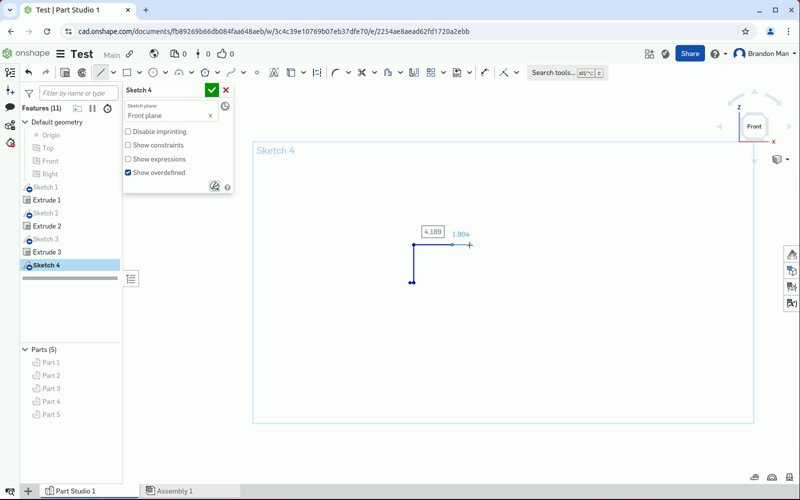
key_up(shift)
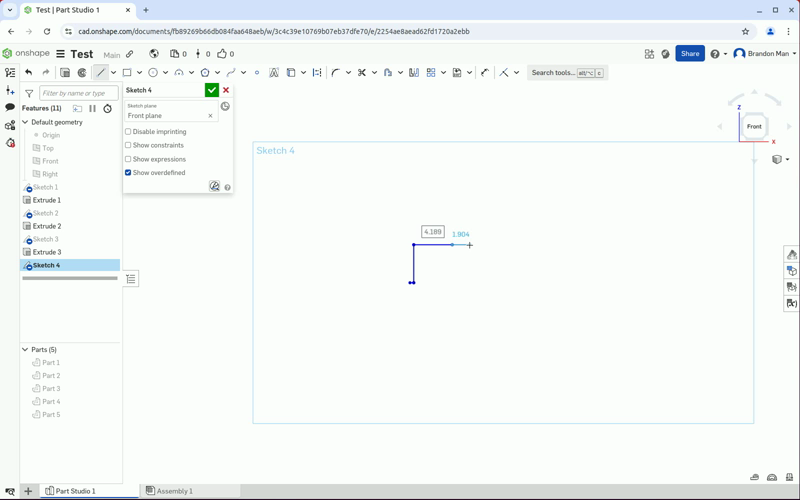
key_down(shift)
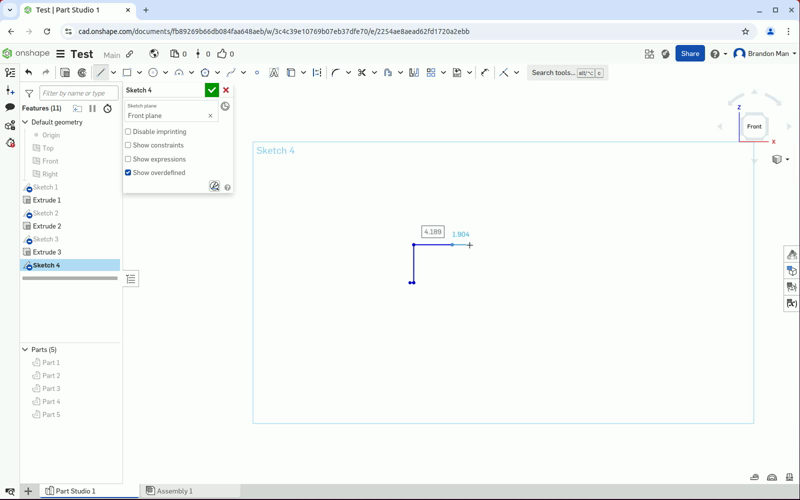
mouse_move(499, 244)
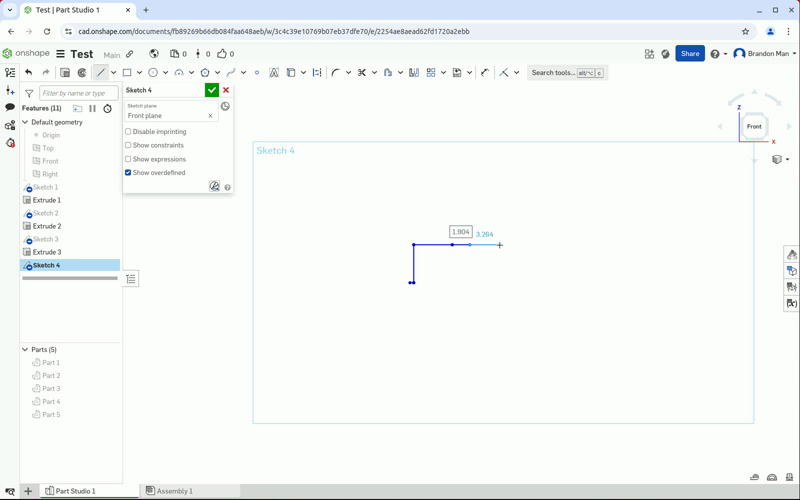
mouse_move(508, 244)
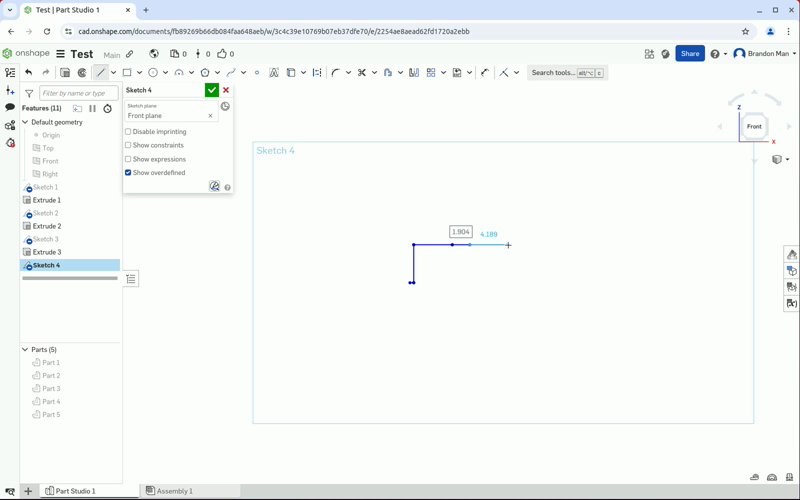
click(508, 244)
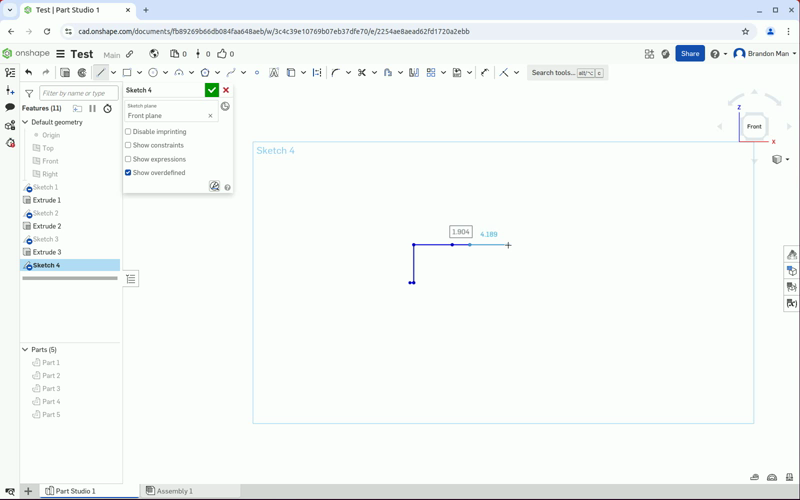
key_up(shift)
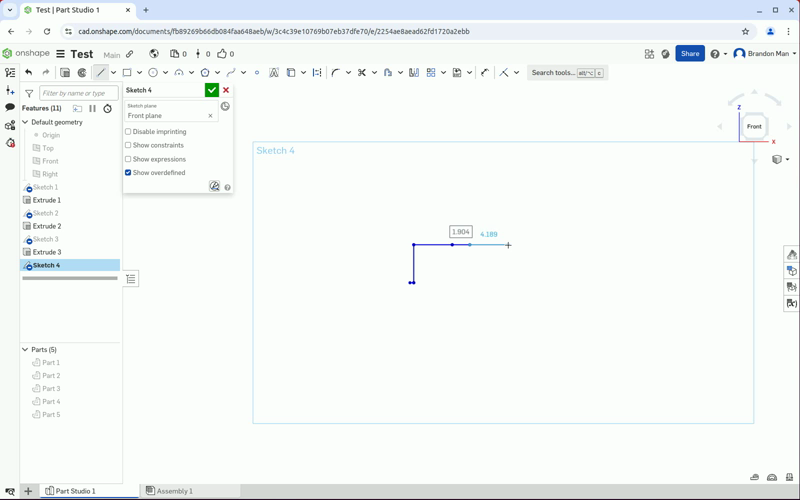
key_down(shift)
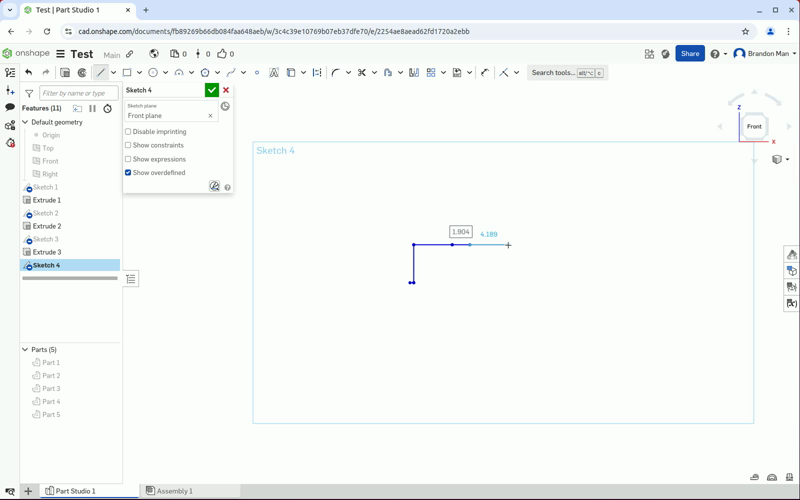
mouse_move(538, 244)
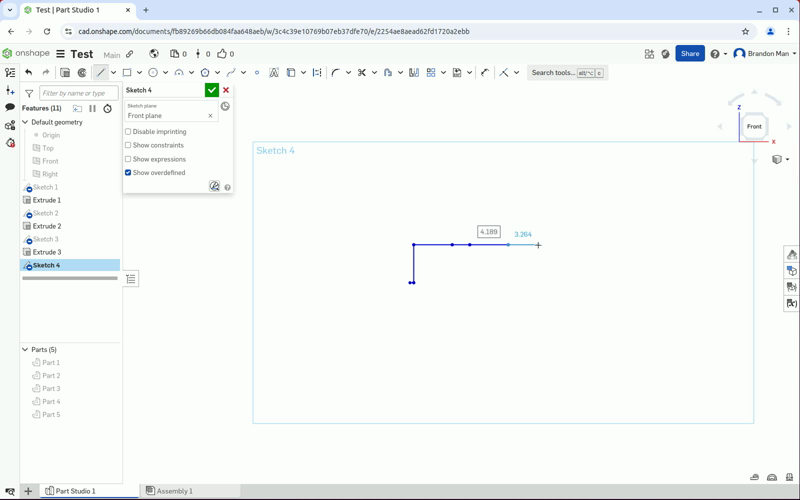
mouse_move(508, 282)
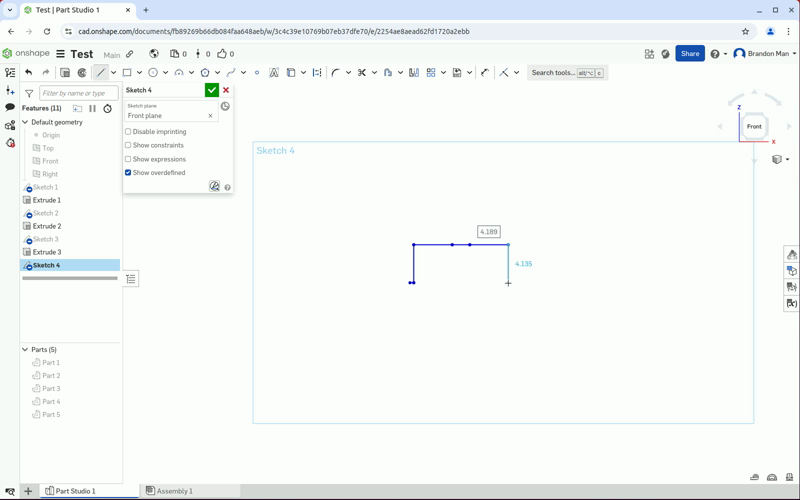
click(508, 282)
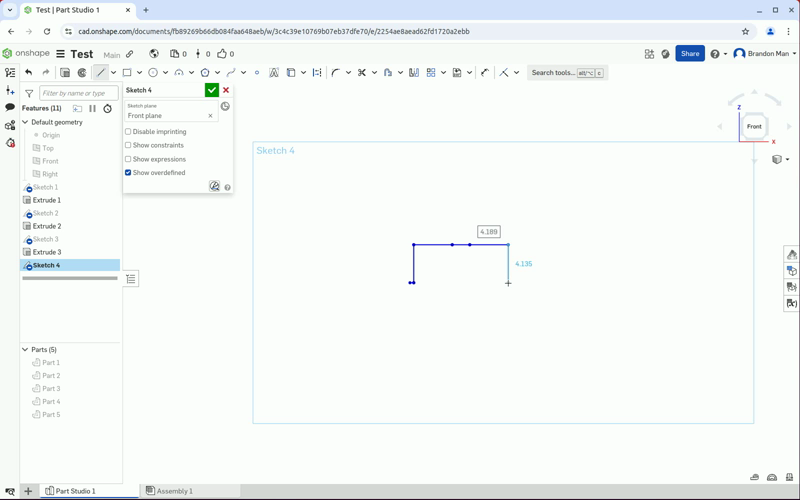
key_up(shift)
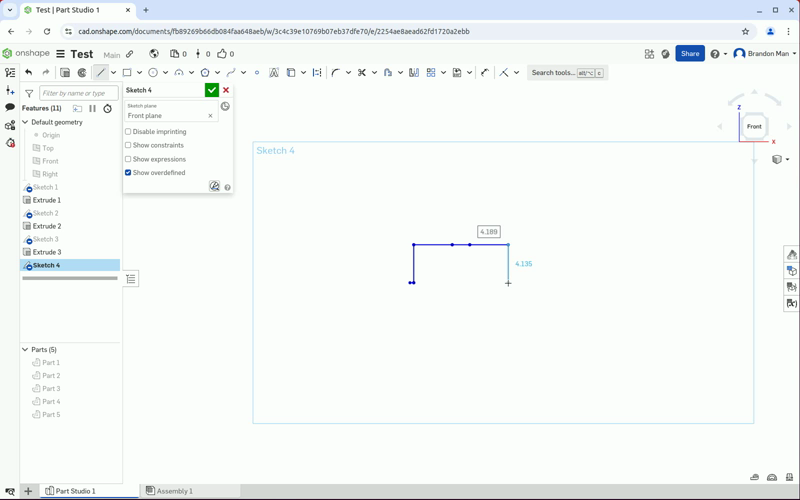
key_down(shift)
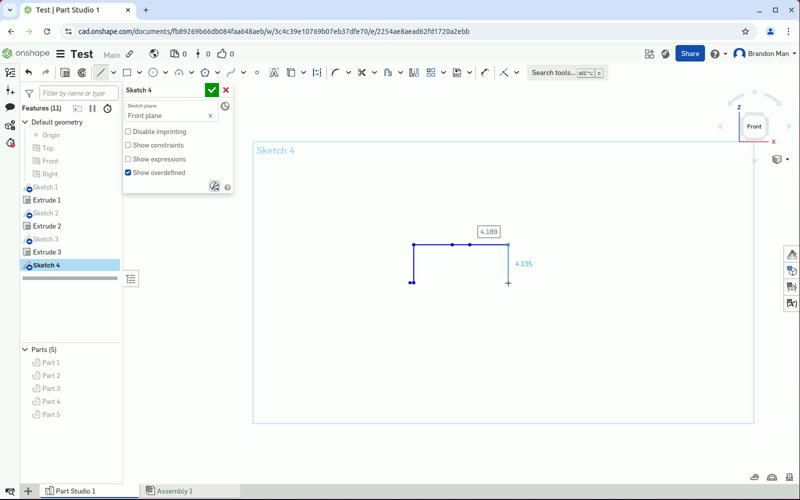
mouse_move(538, 282)
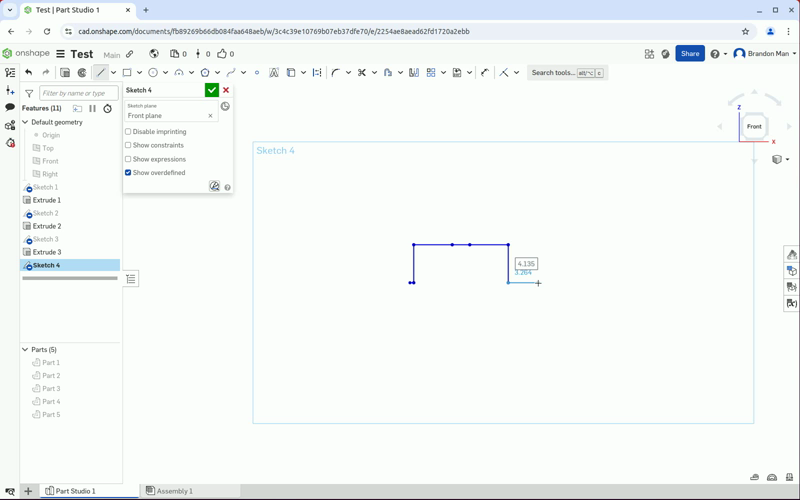
mouse_move(510, 282)
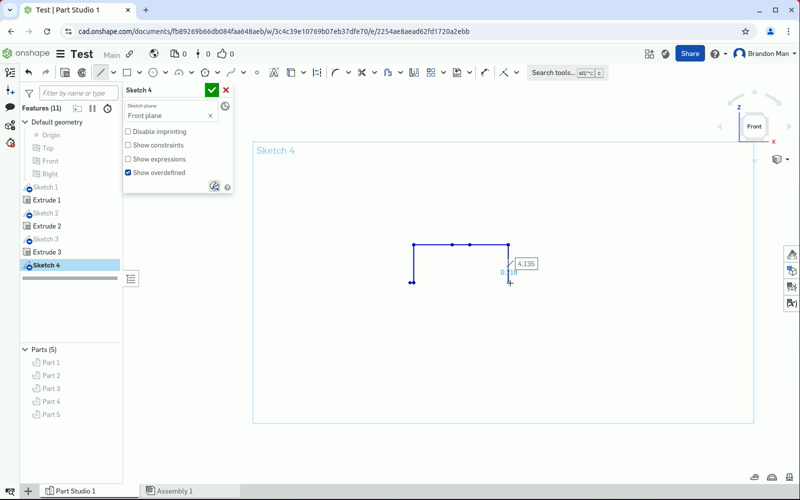
scroll(6)
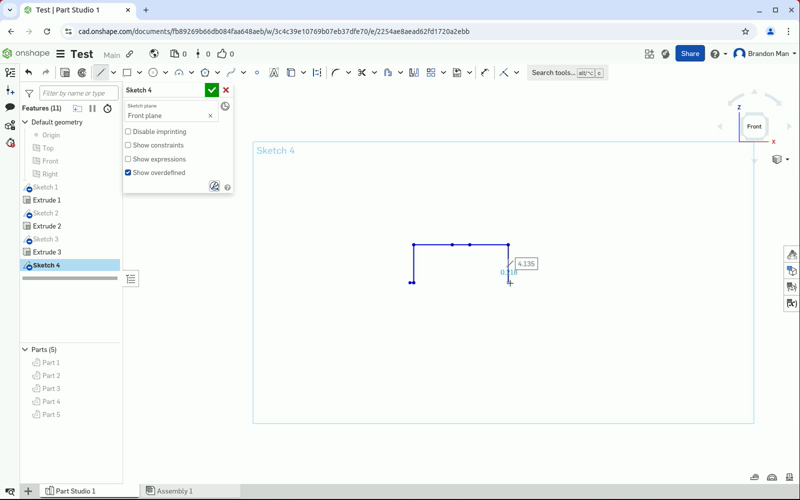
scroll(6)
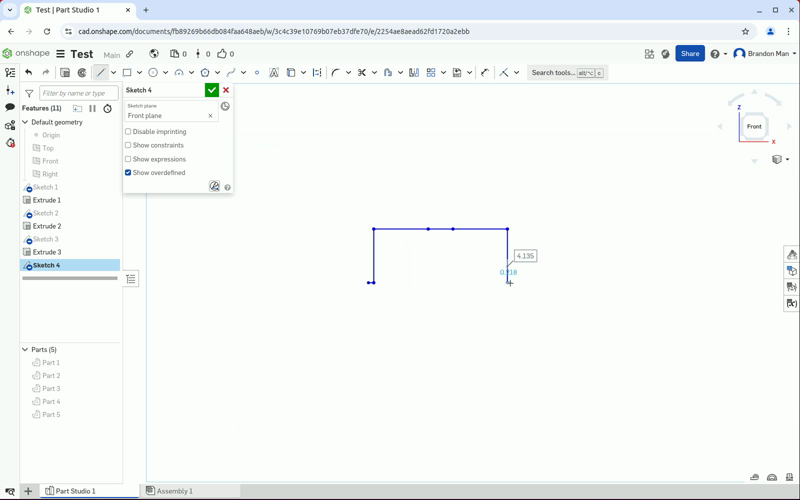
scroll(6)
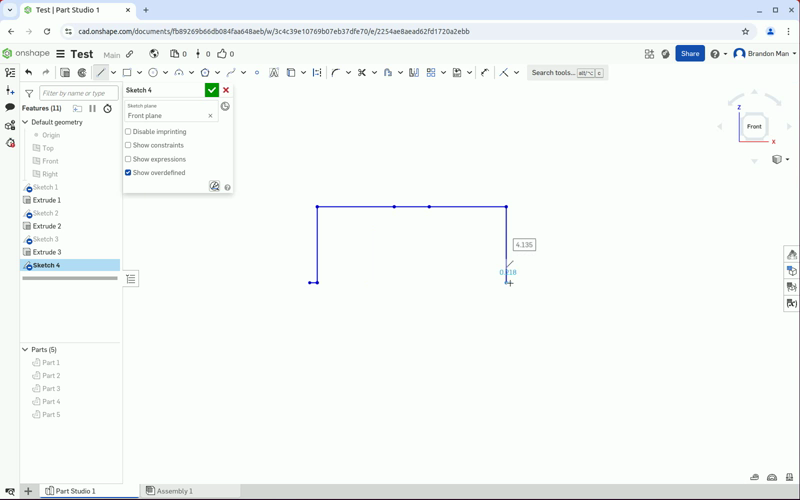
scroll(6)
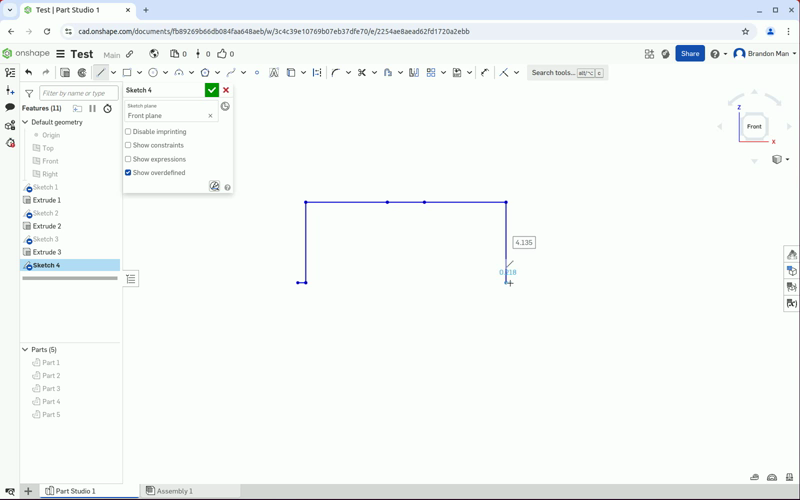
scroll(6)
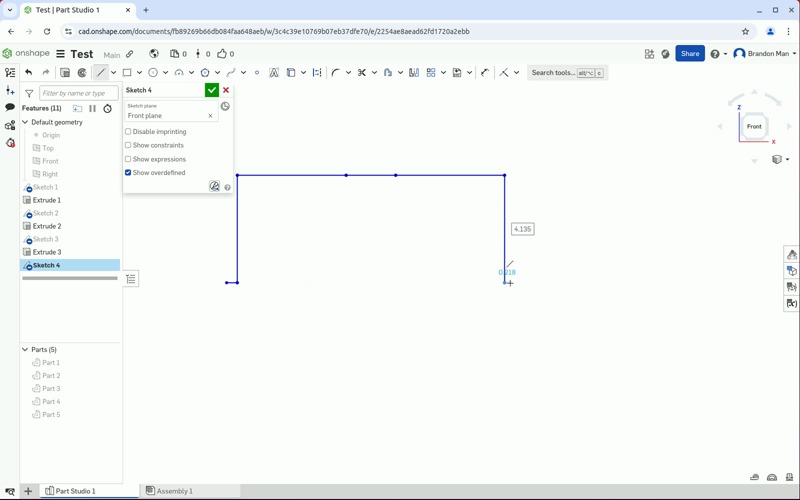
scroll(6)
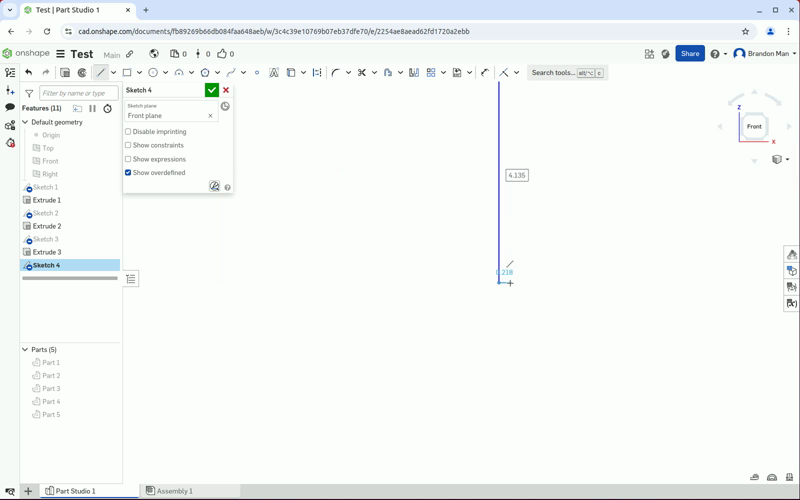
scroll(6)
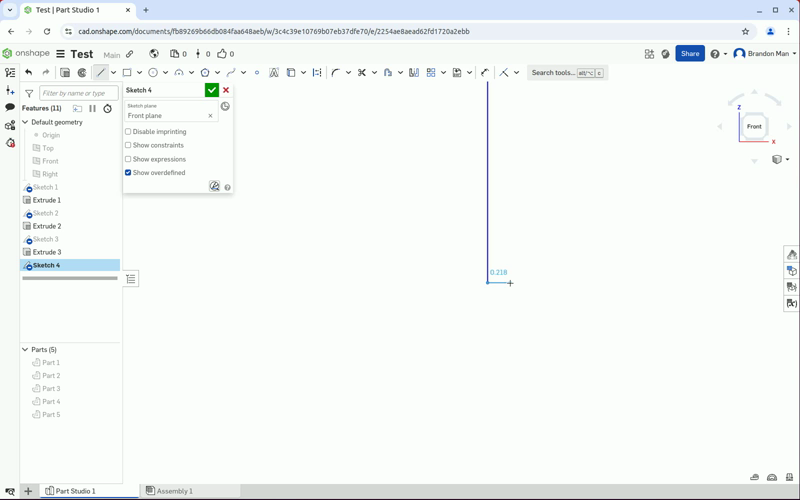
click(510, 282)
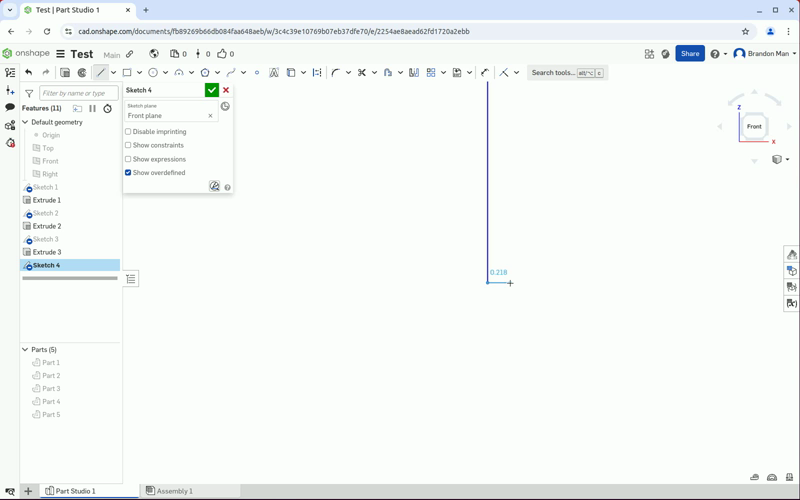
scroll(-6)
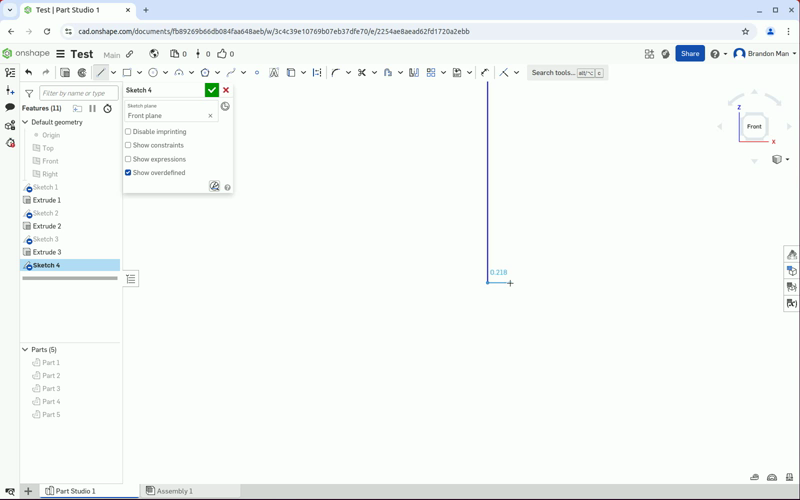
scroll(-6)
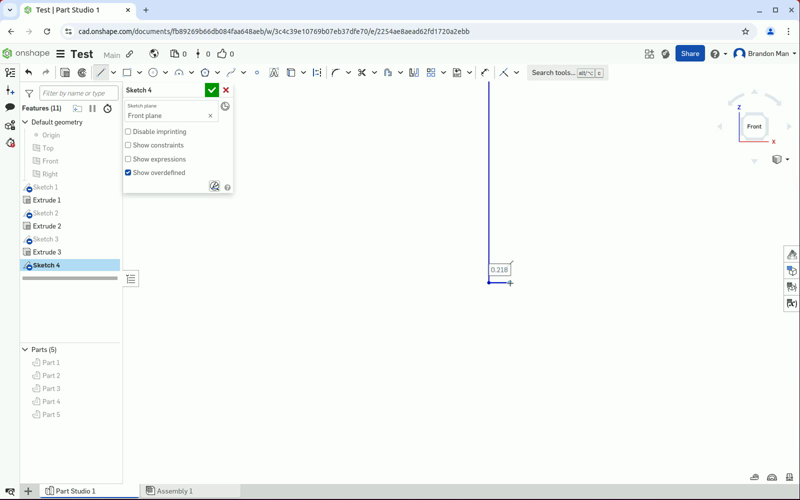
scroll(-6)
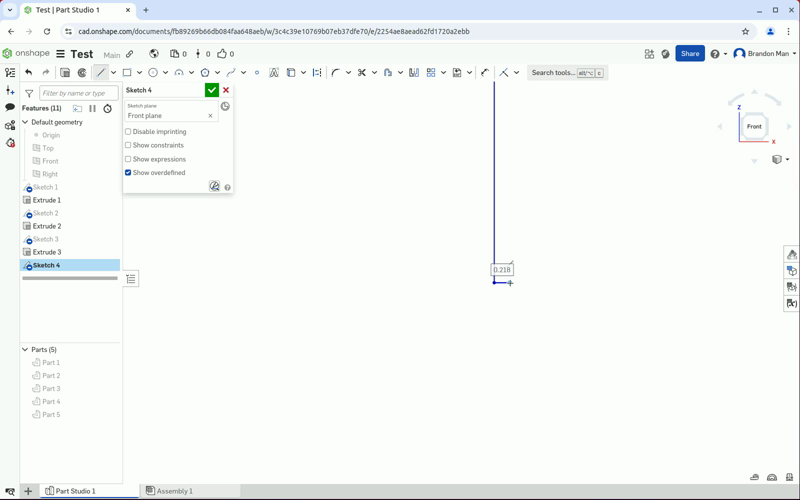
scroll(-6)
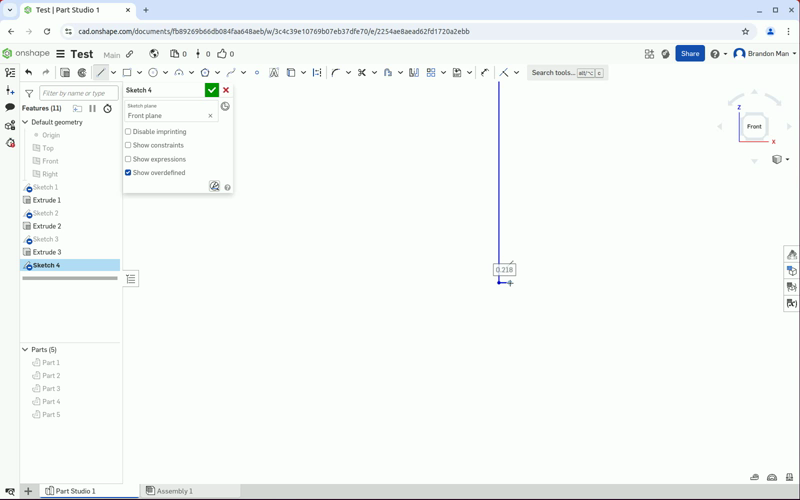
scroll(-6)
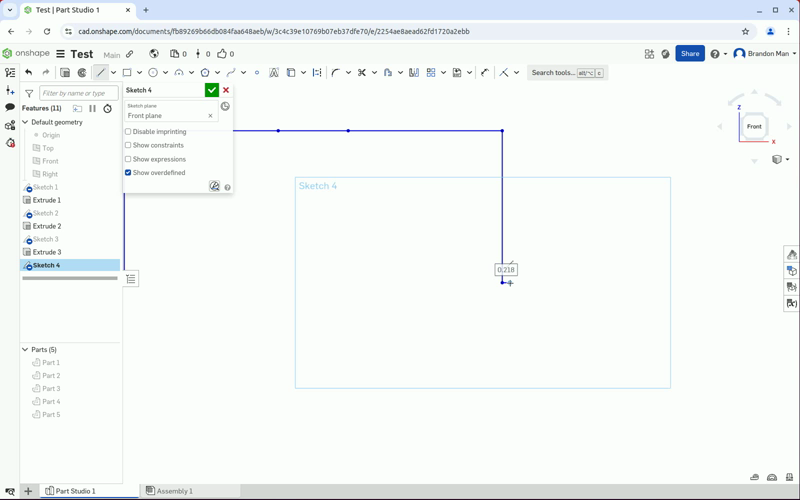
scroll(-6)
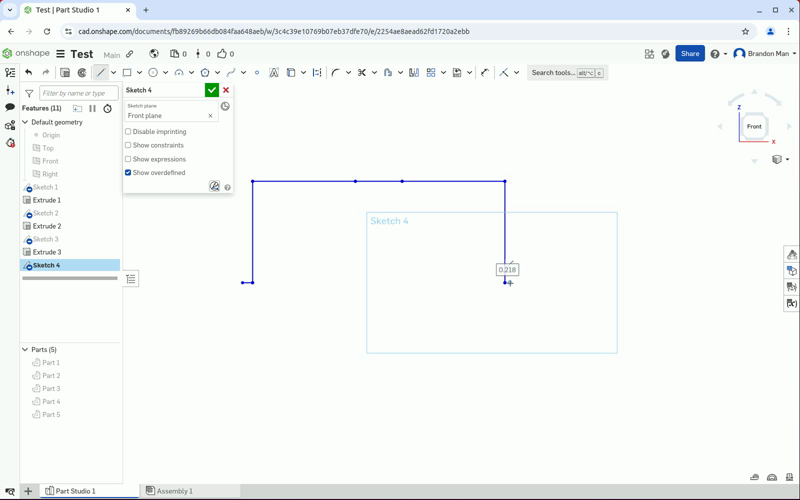
scroll(-6)
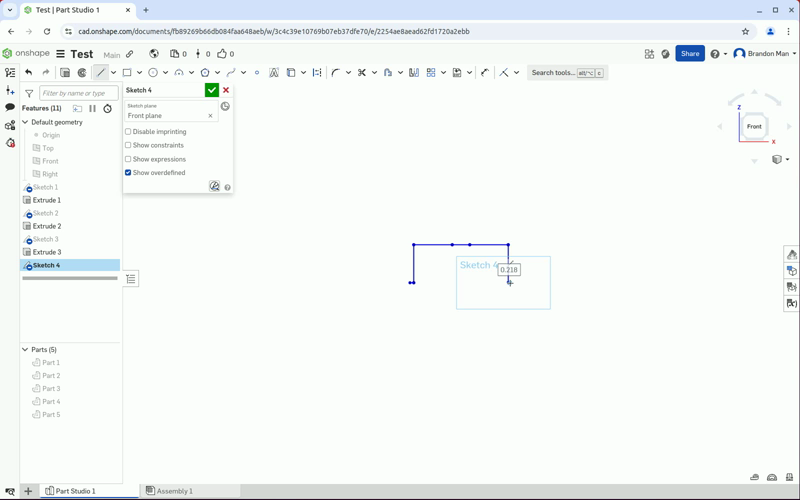
key_up(shift)
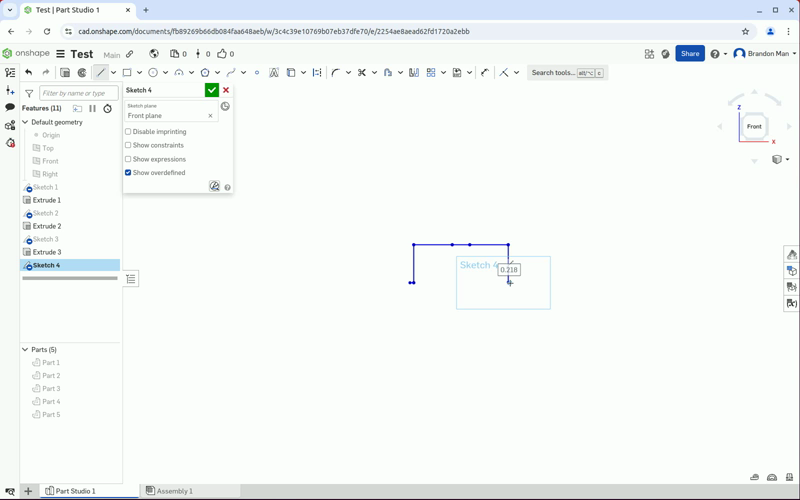
key_down(shift)
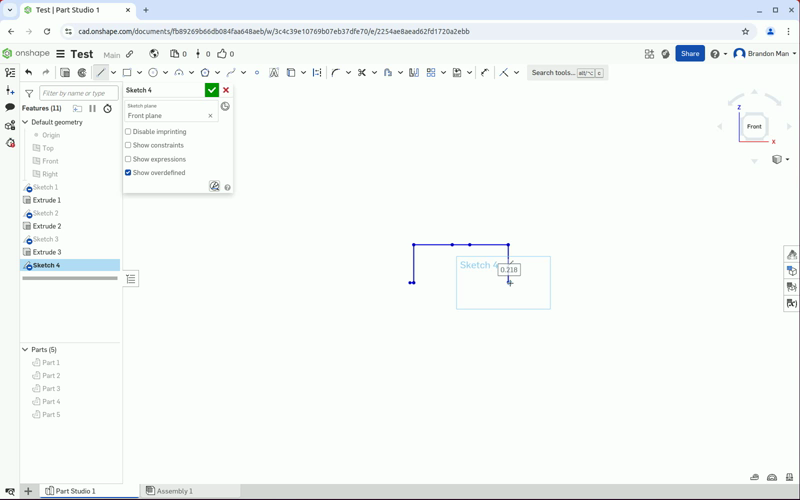
mouse_move(540, 282)
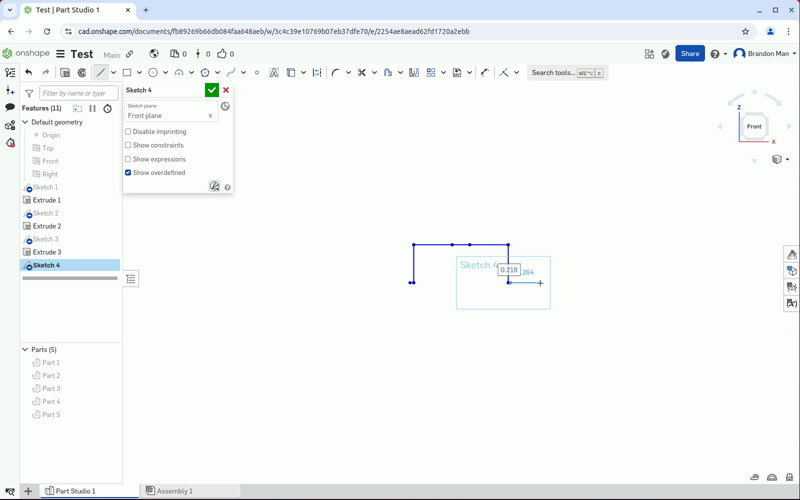
mouse_move(510, 242)
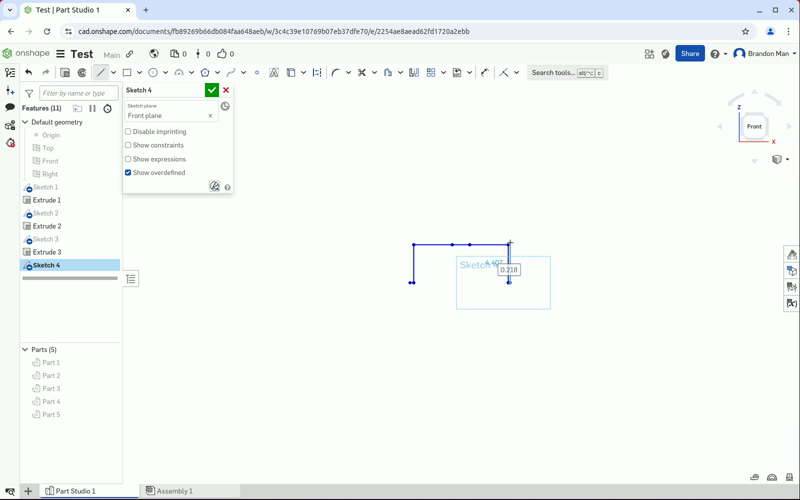
scroll(6)
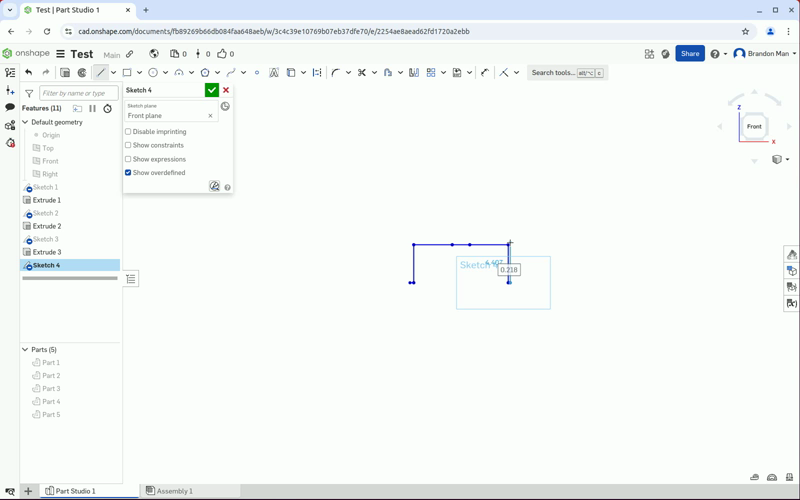
scroll(6)
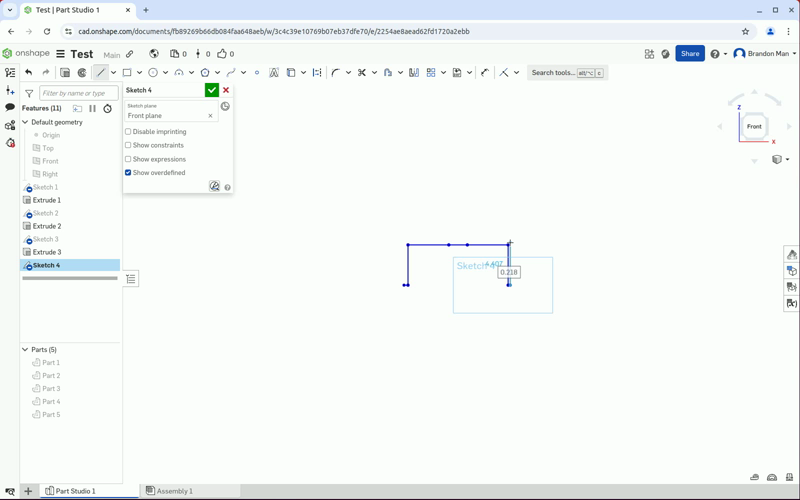
scroll(6)
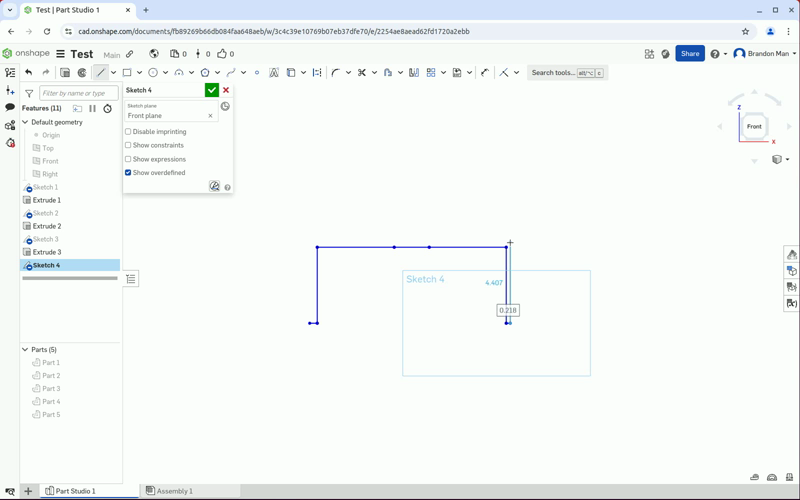
scroll(6)
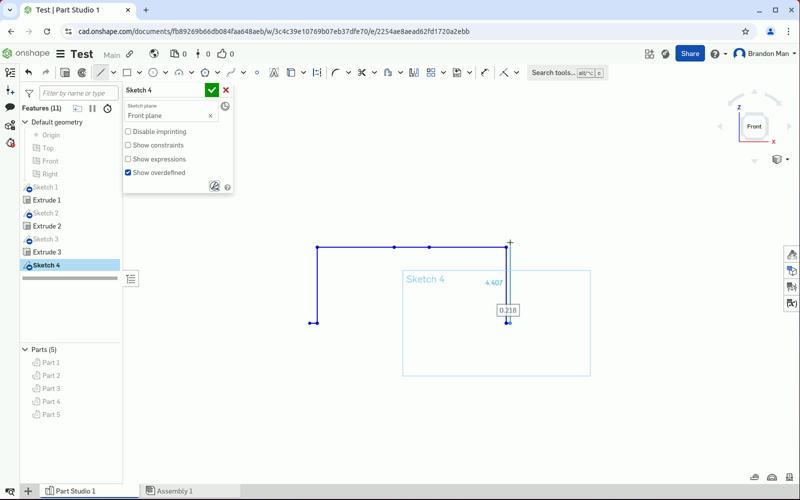
scroll(6)
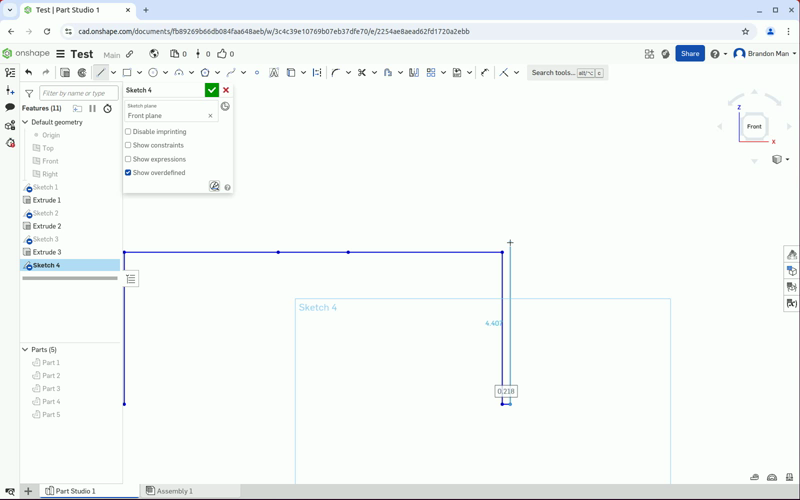
scroll(6)
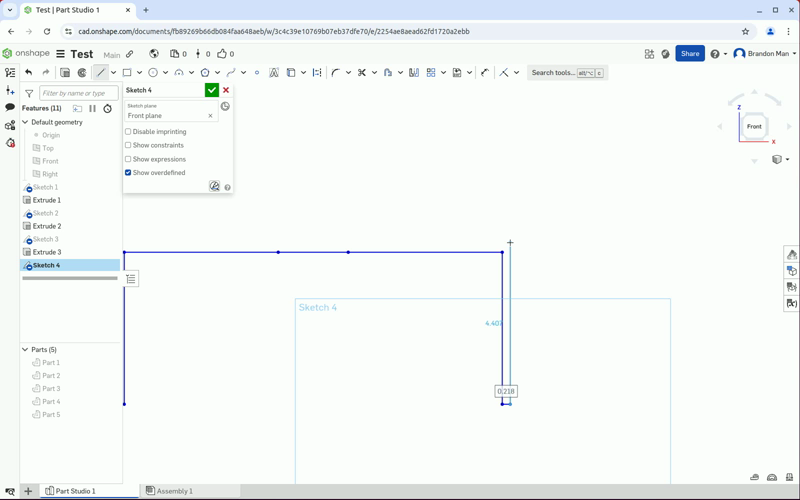
scroll(6)
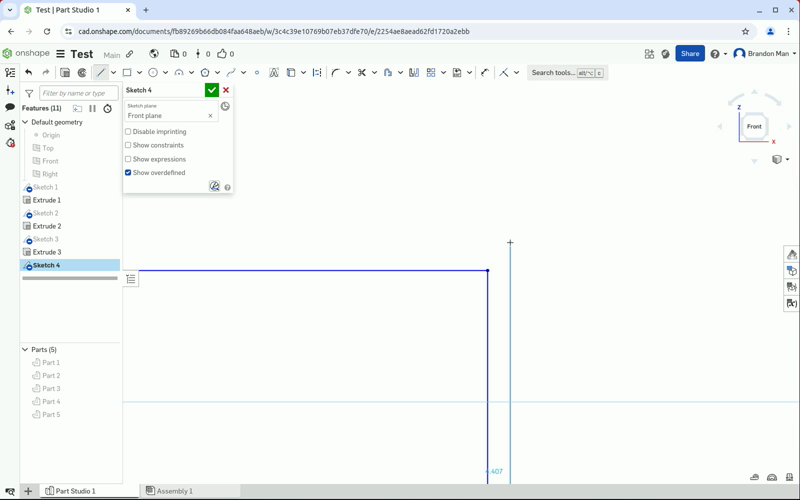
click(510, 242)
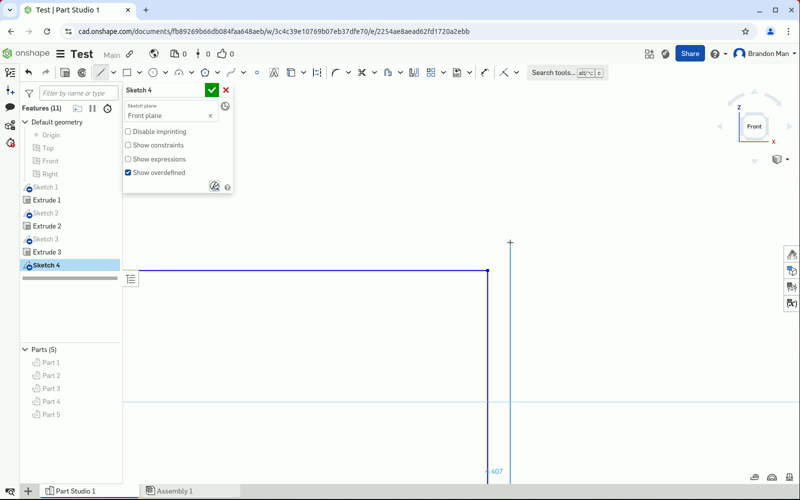
scroll(-6)
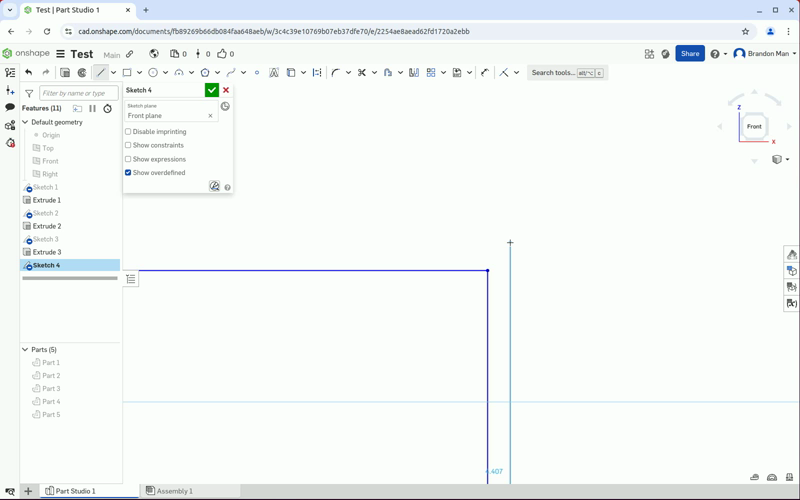
scroll(-6)
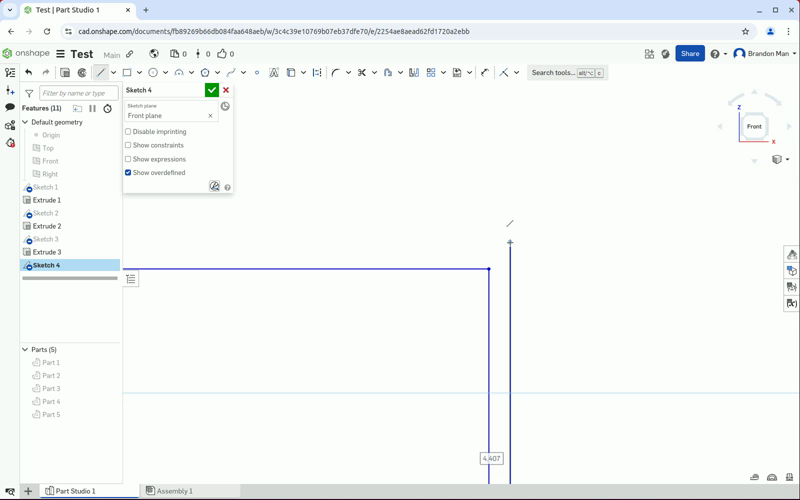
scroll(-6)
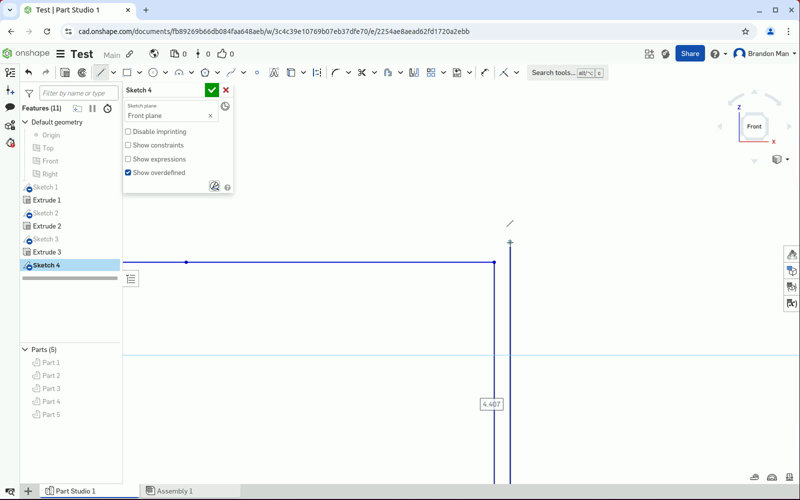
scroll(-6)
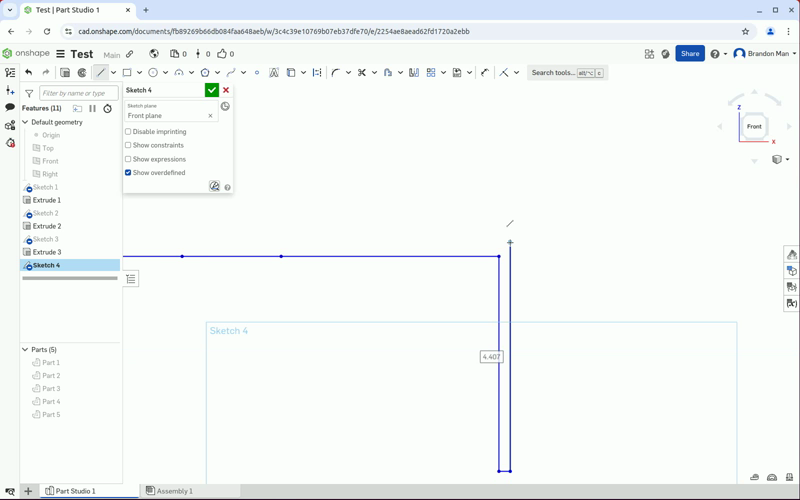
scroll(-6)
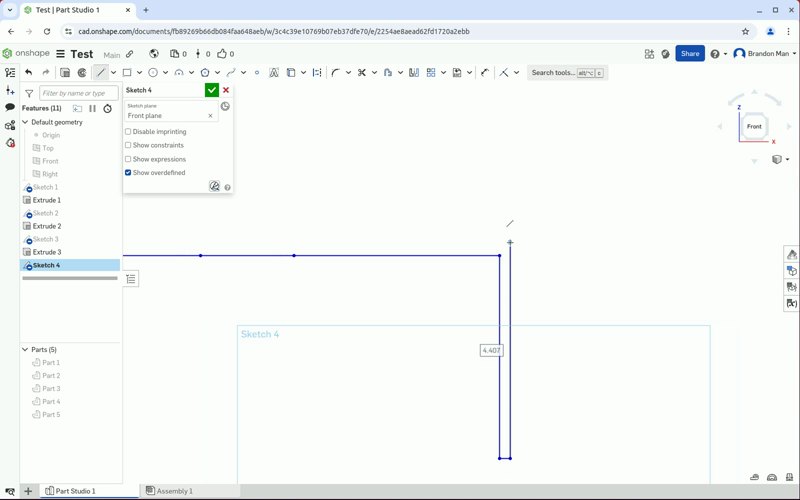
scroll(-6)
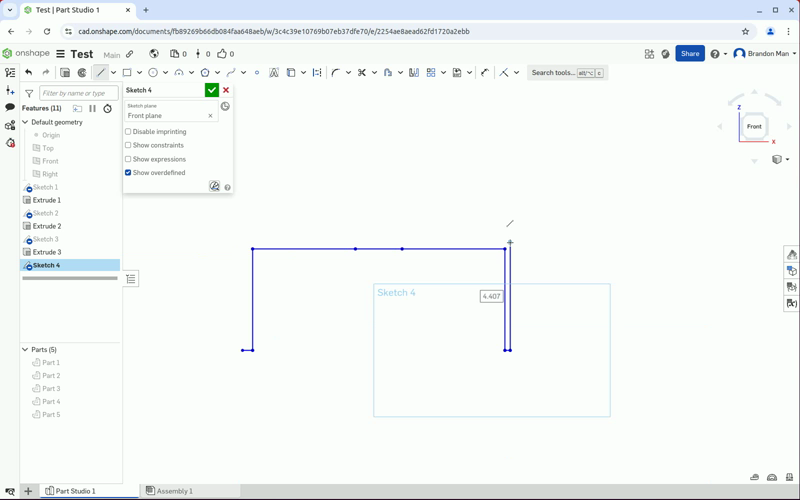
scroll(-6)
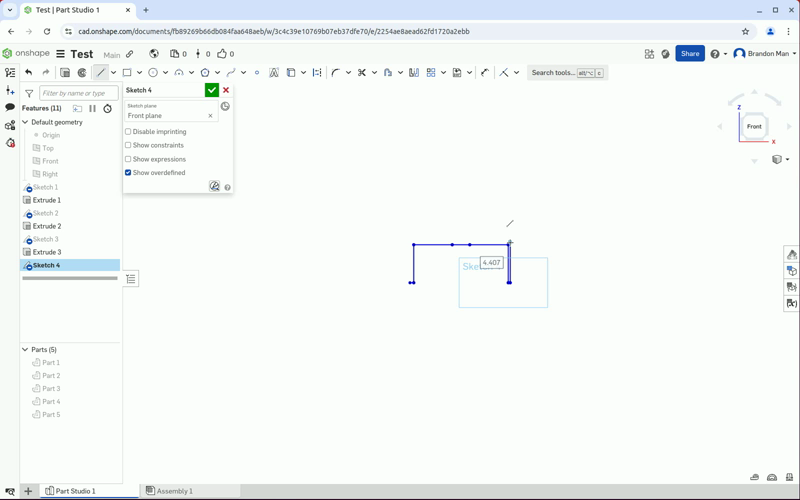
key_up(shift)
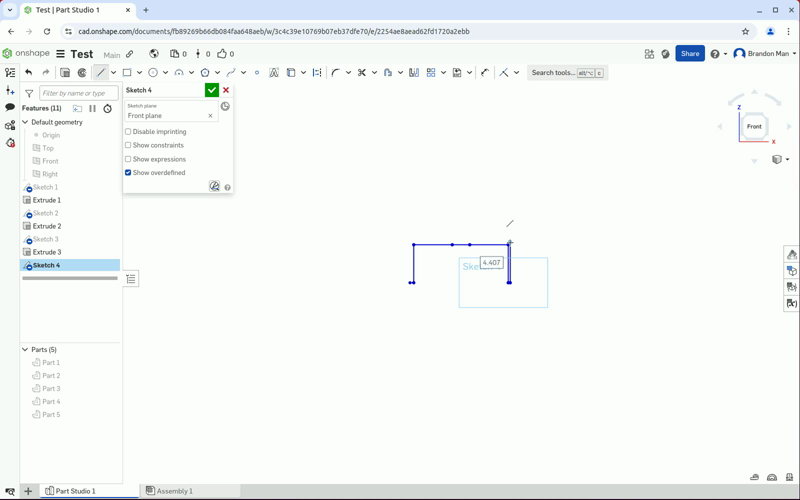
key_down(shift)
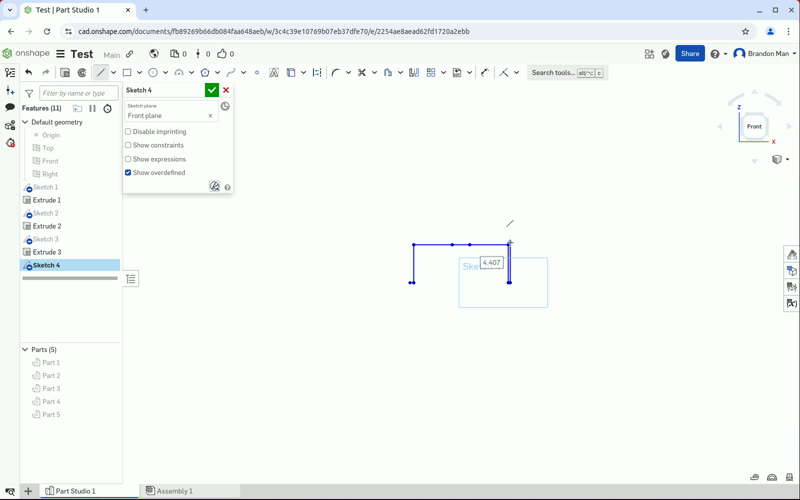
mouse_move(540, 242)
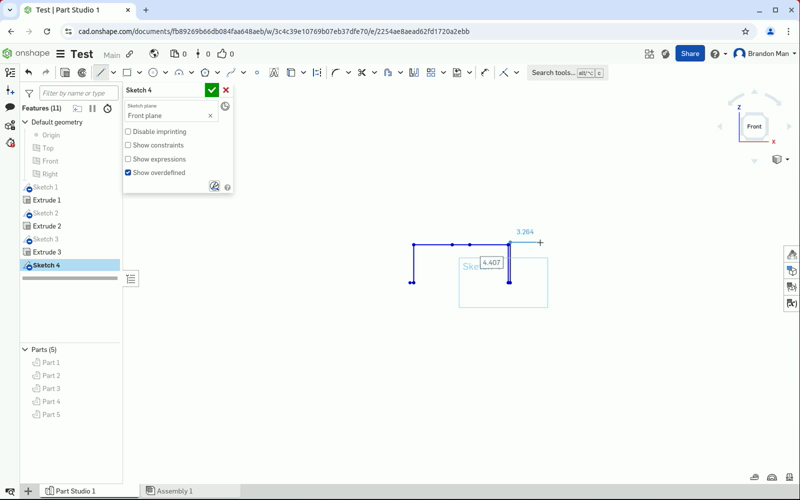
mouse_move(461, 242)
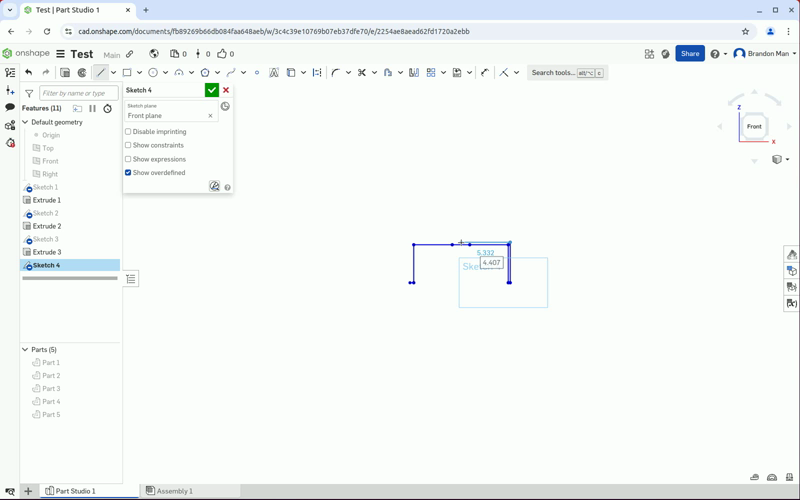
click(461, 242)
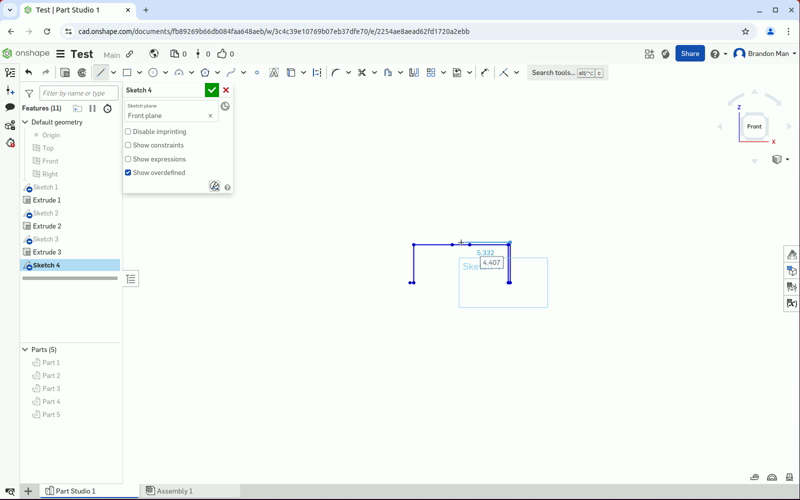
key_up(shift)
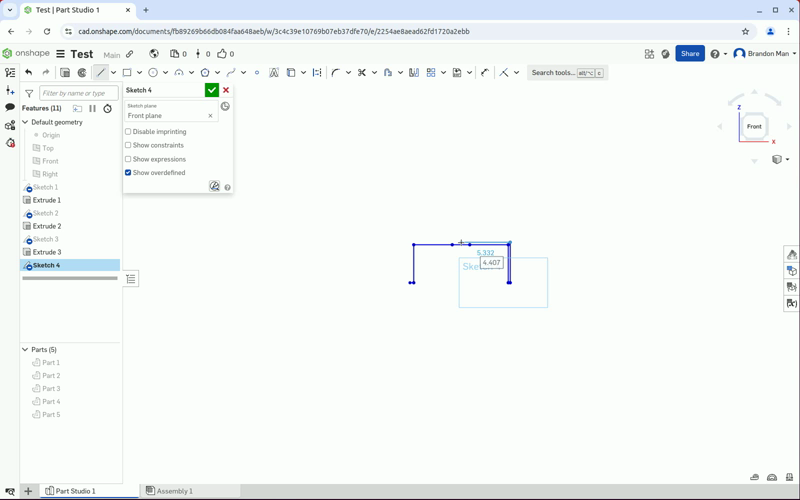
key_down(shift)
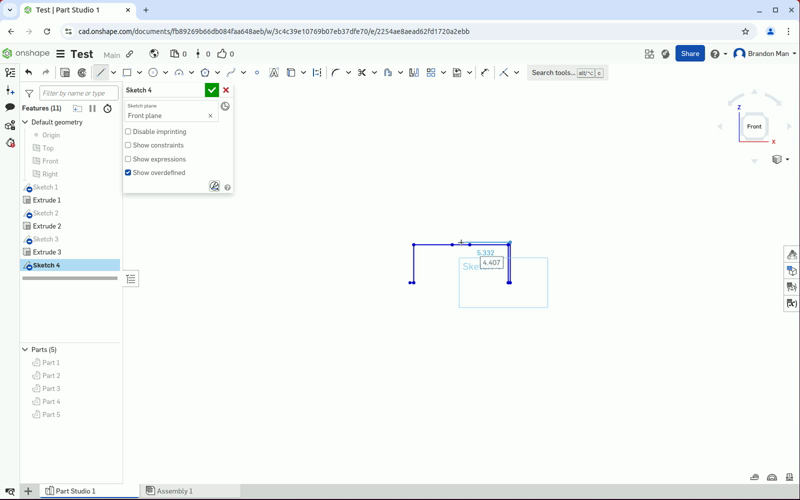
mouse_move(491, 242)
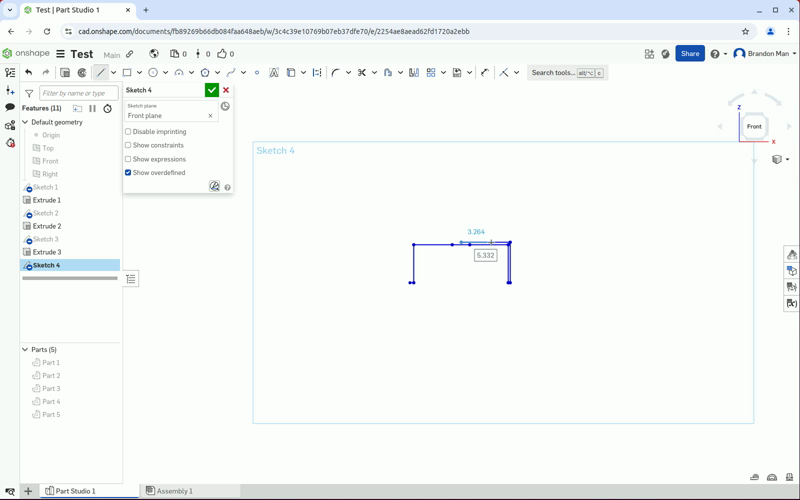
mouse_move(411, 242)
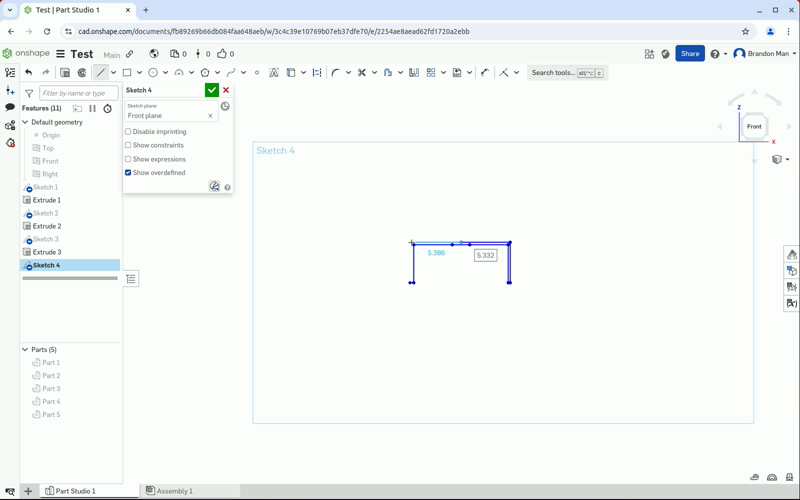
scroll(6)
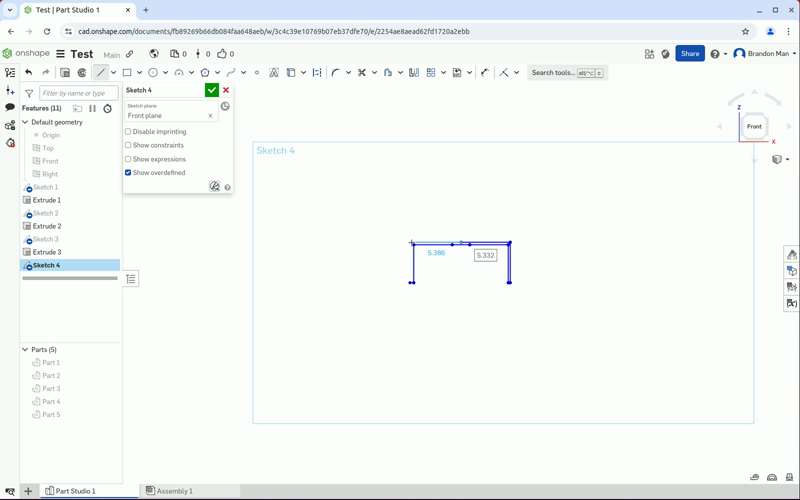
scroll(6)
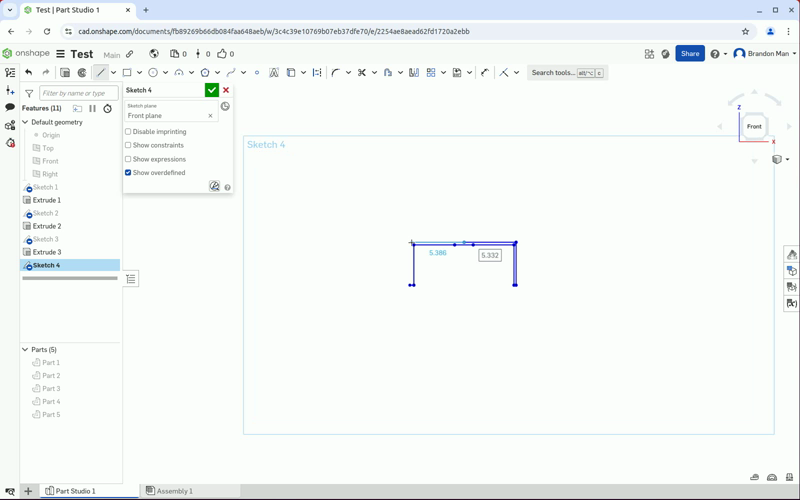
scroll(6)
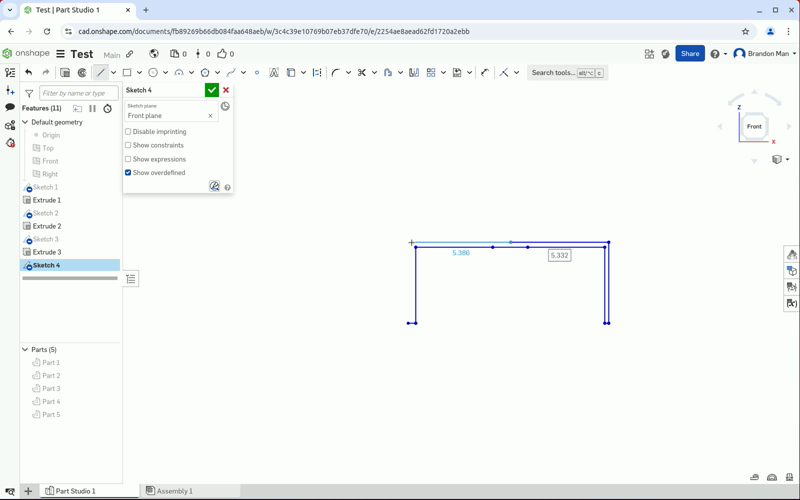
scroll(6)
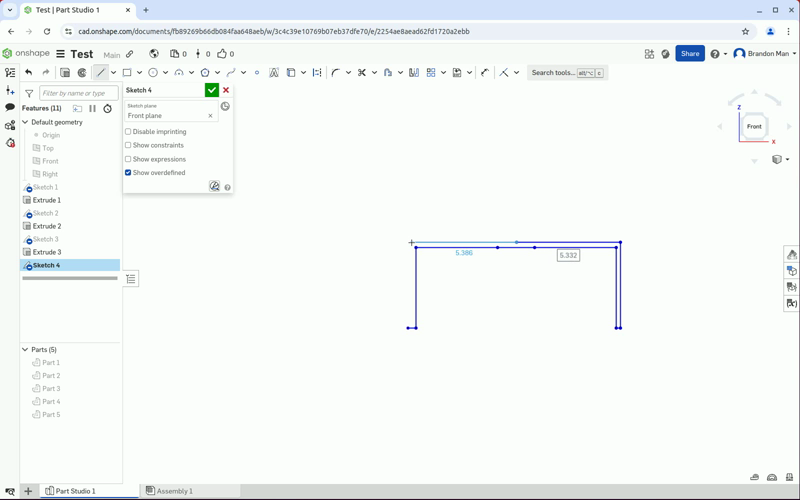
scroll(6)
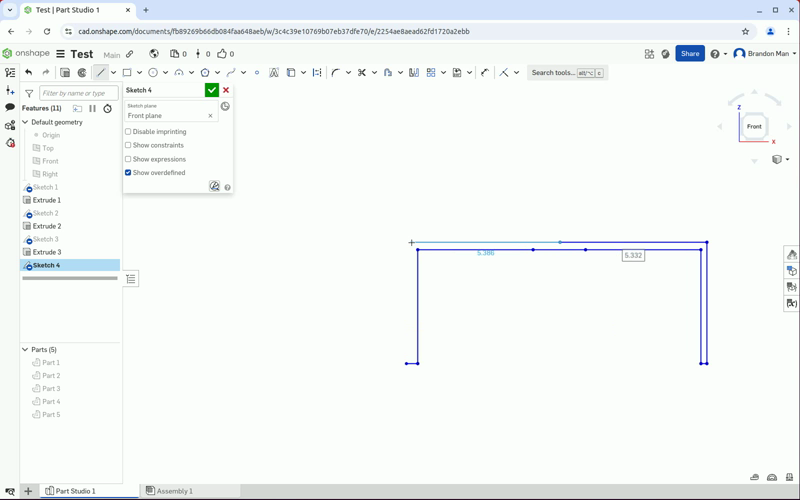
scroll(6)
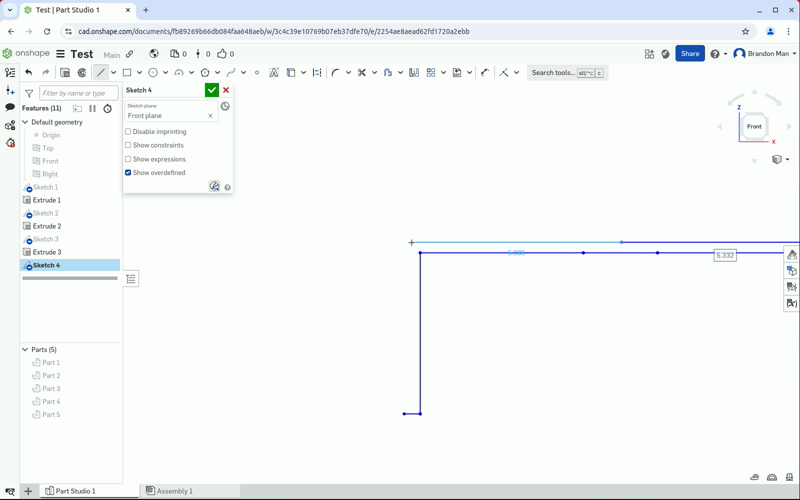
scroll(6)
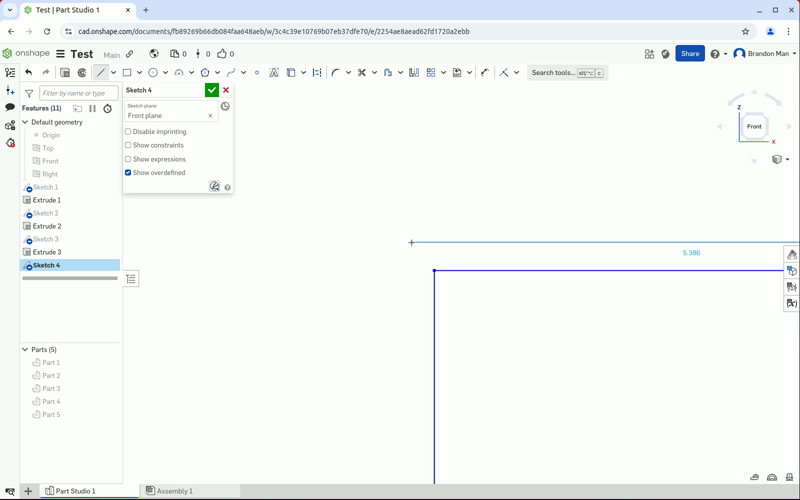
click(411, 242)
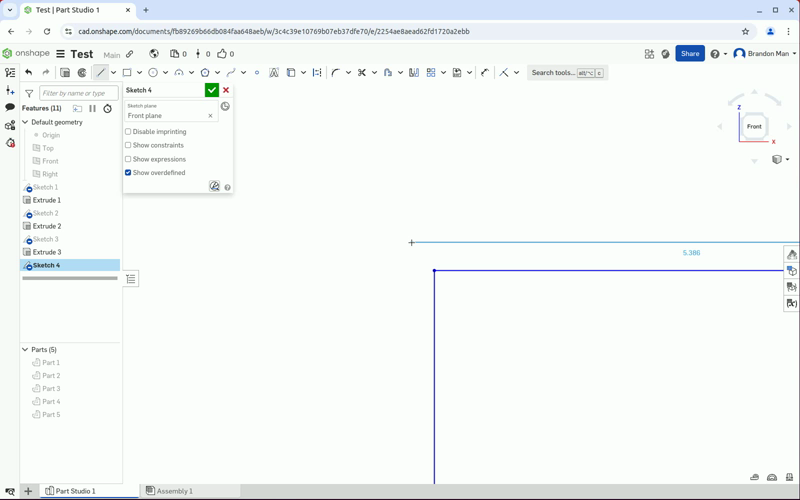
scroll(-6)
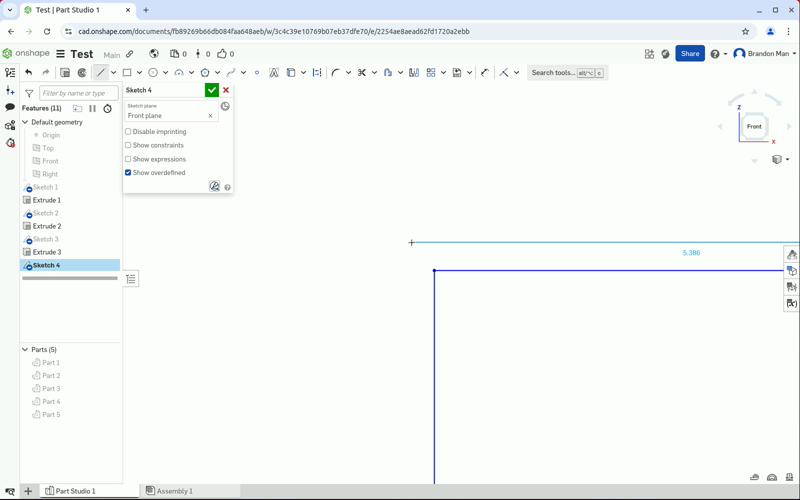
scroll(-6)
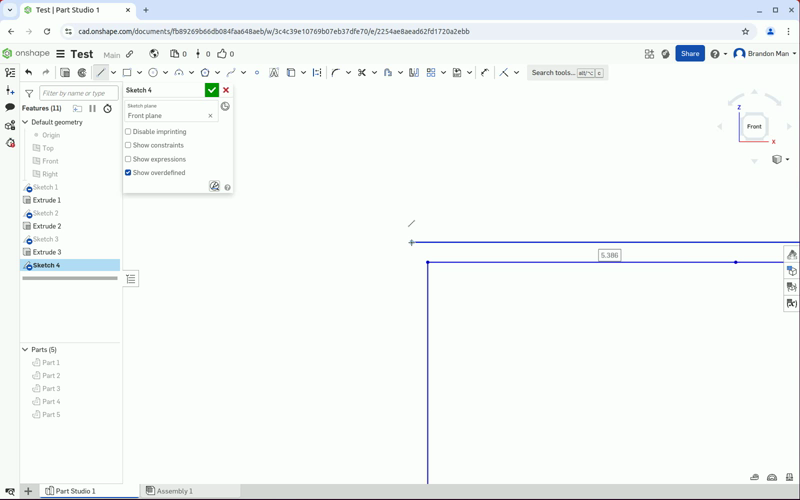
scroll(-6)
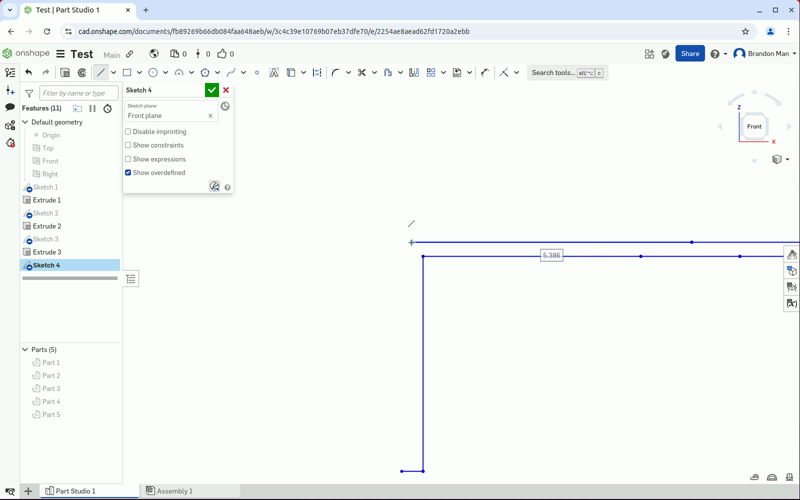
scroll(-6)
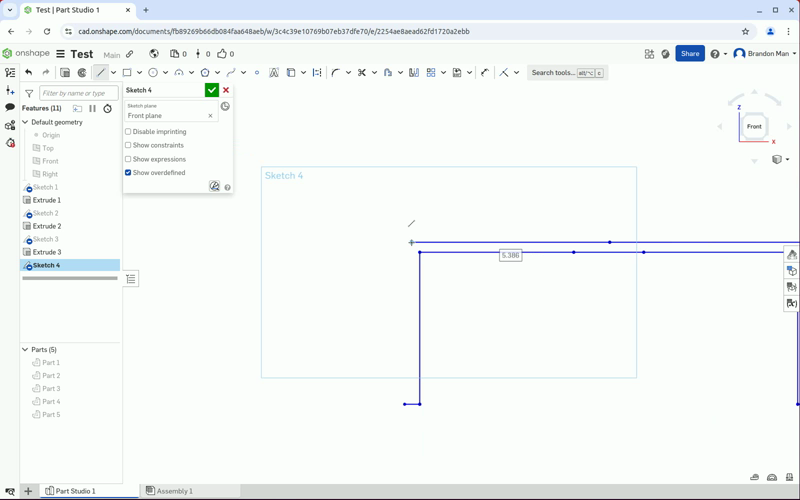
scroll(-6)
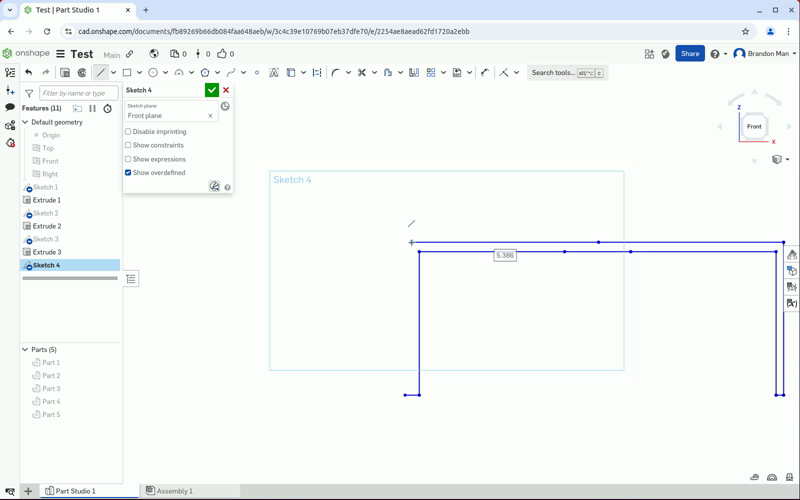
scroll(-6)
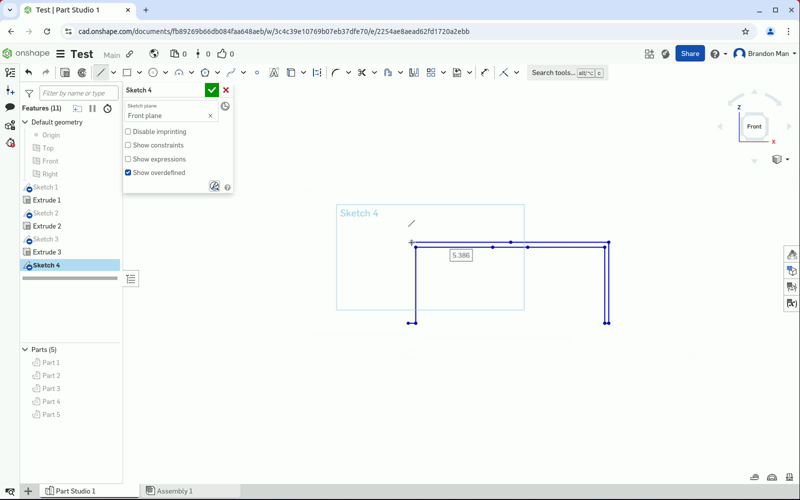
scroll(-6)
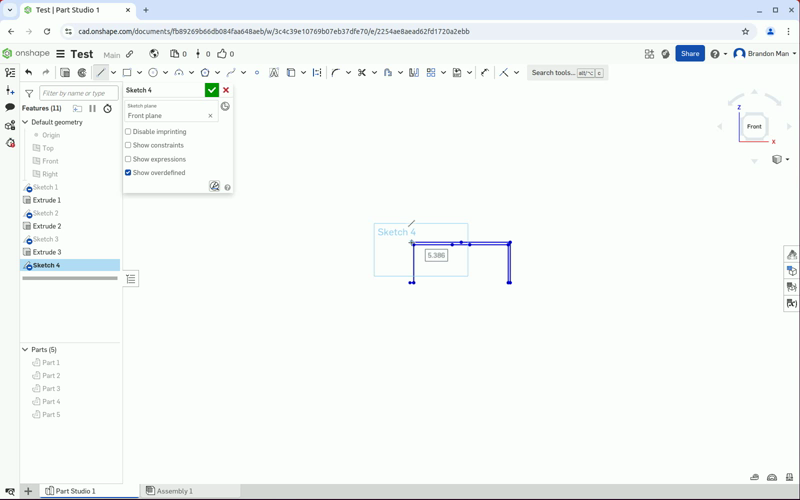
key_up(shift)
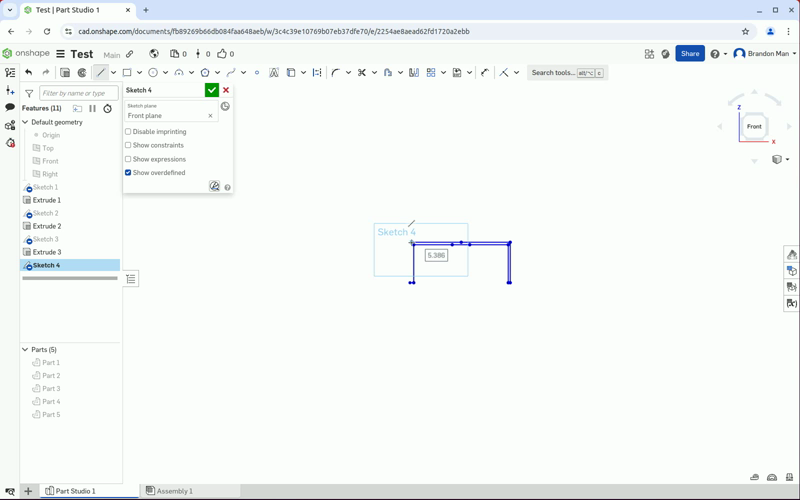
mouse_move(441, 242)
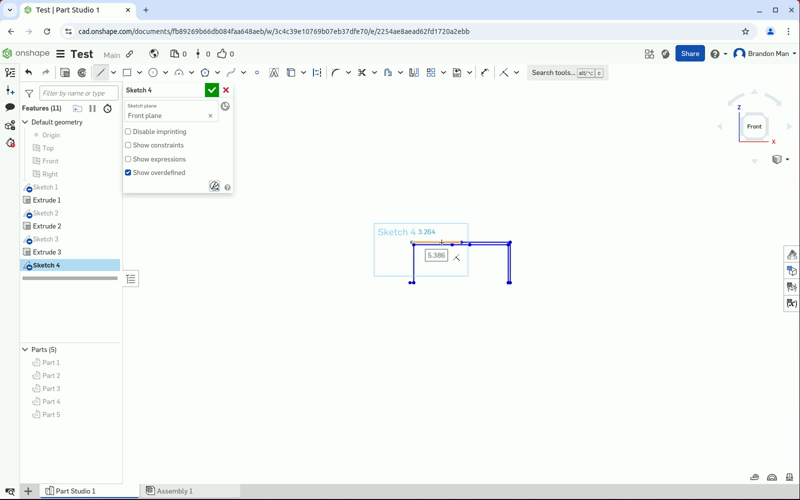
key_down(shift)
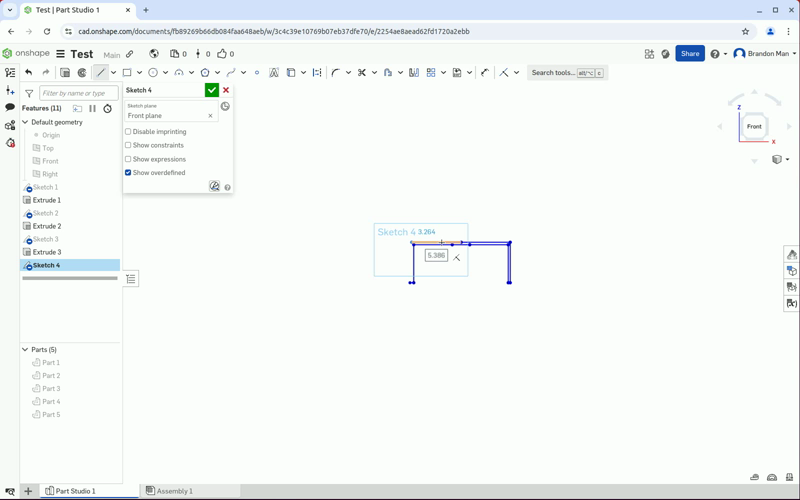
mouse_move(411, 282)
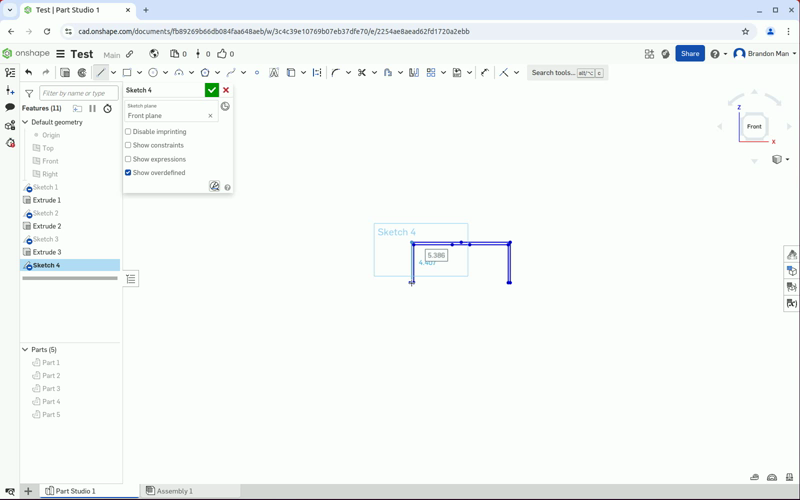
scroll(6)
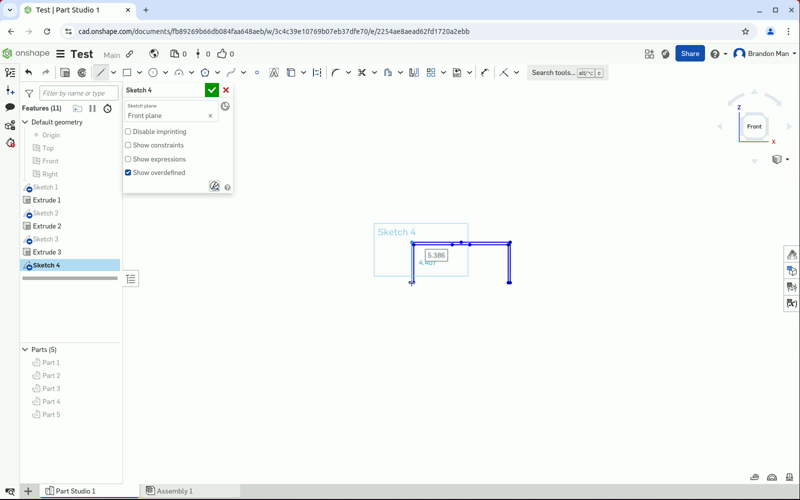
scroll(6)
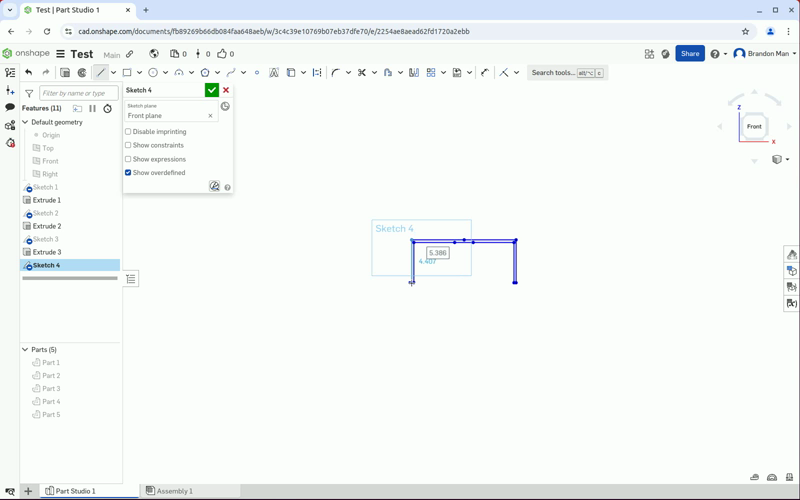
scroll(6)
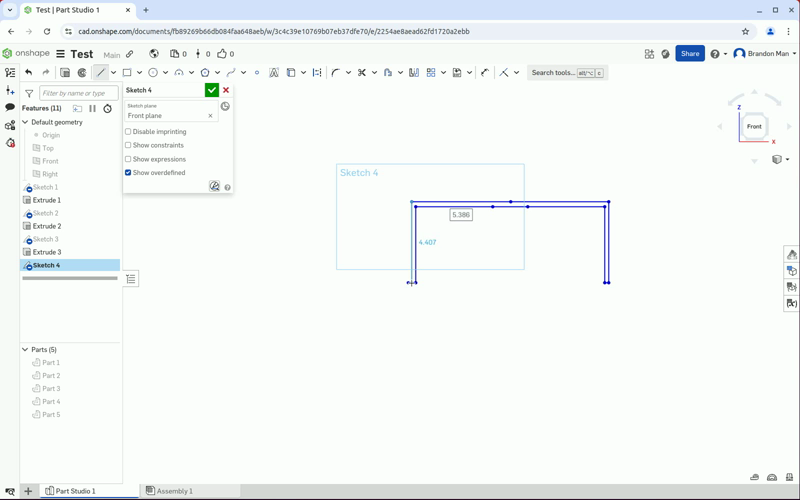
scroll(6)
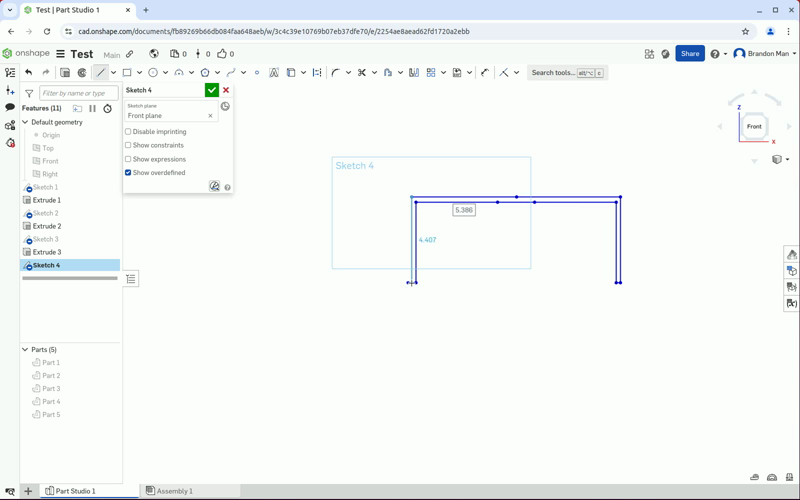
scroll(6)
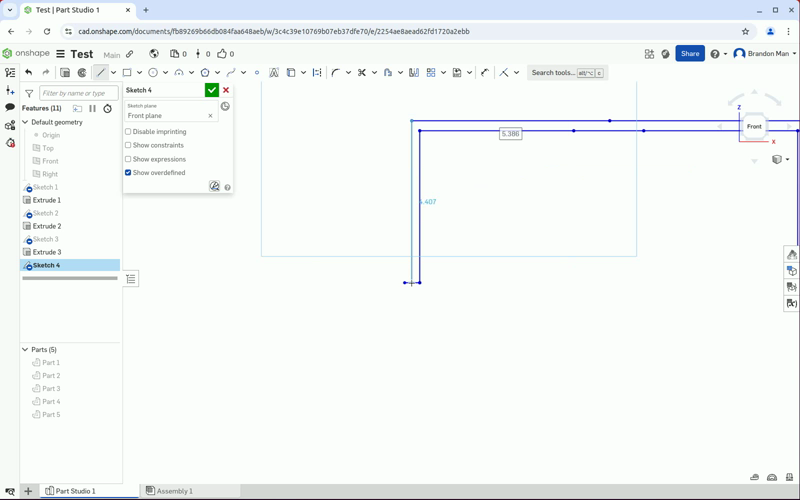
scroll(6)
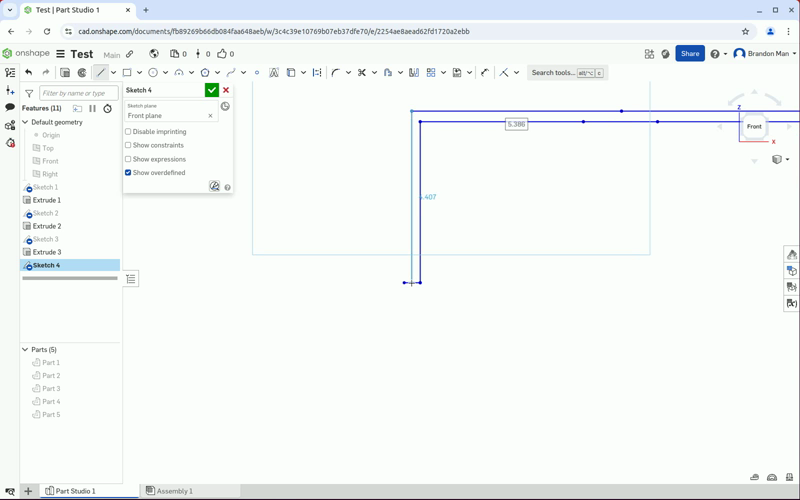
scroll(6)
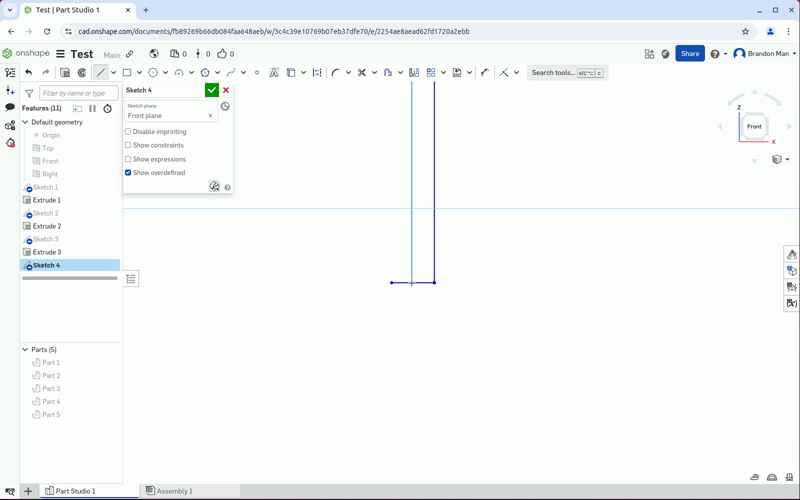
key_up(shift)
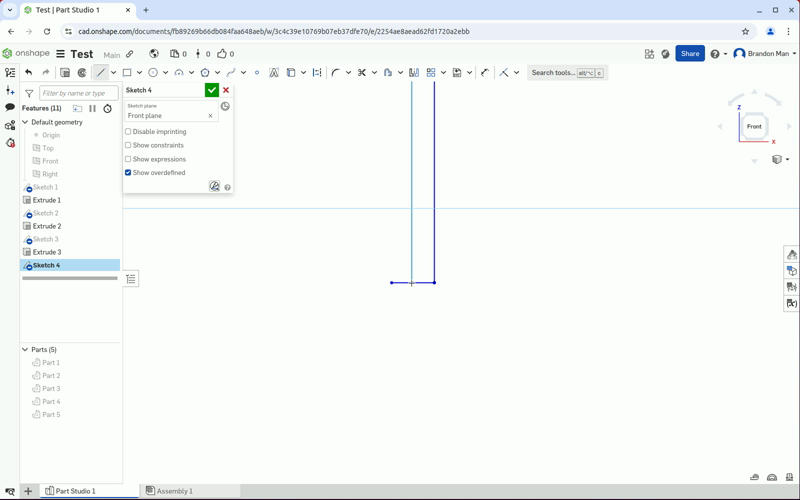
click(411, 282)
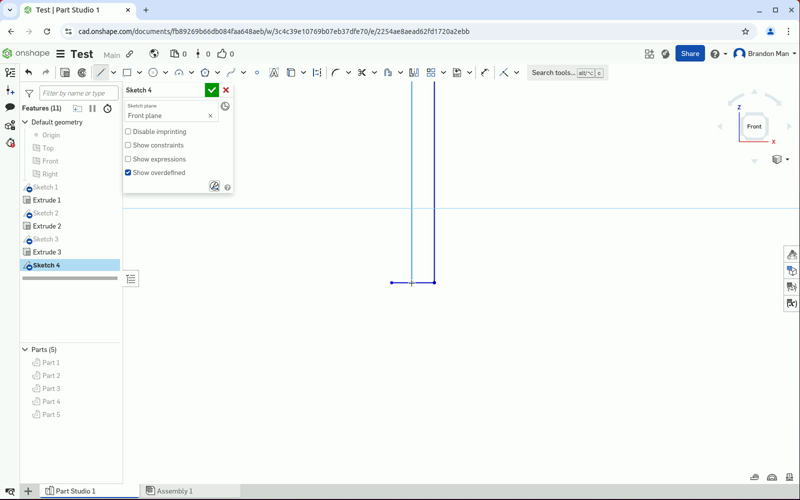
scroll(-6)
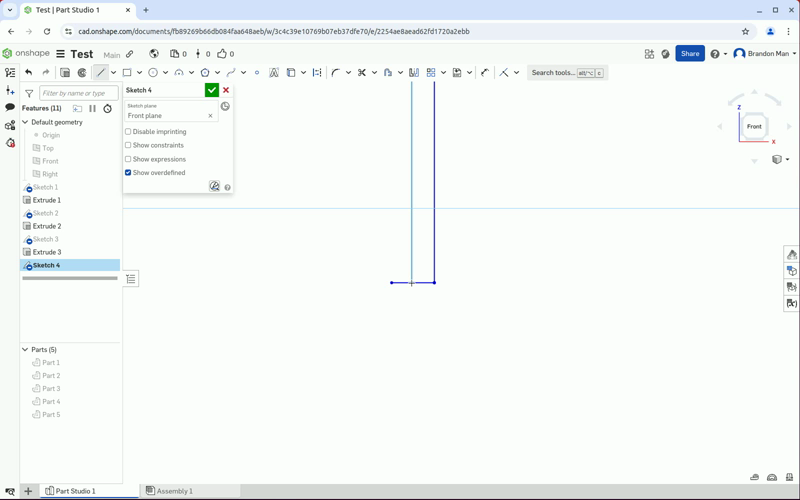
scroll(-6)
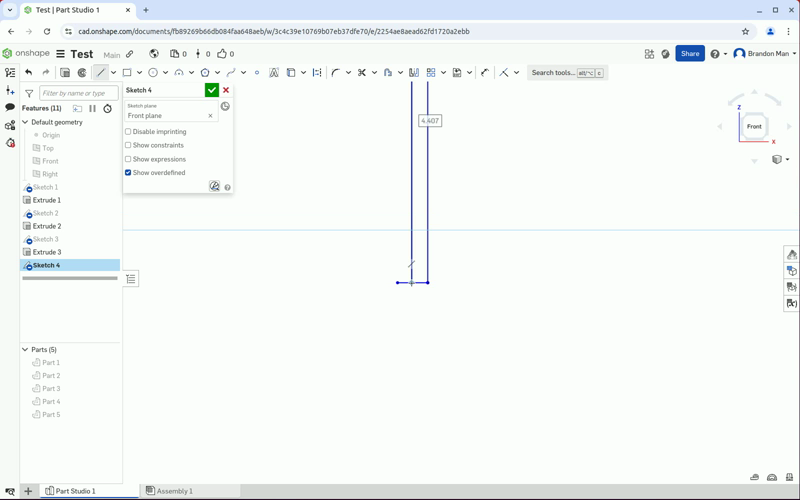
scroll(-6)
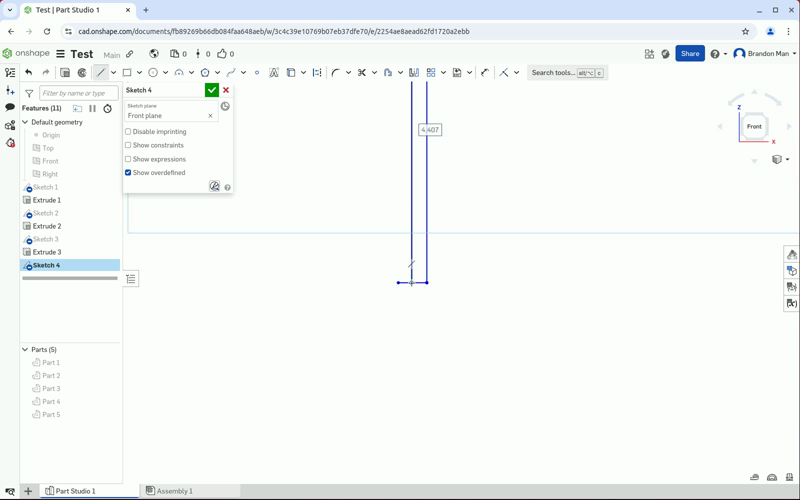
scroll(-6)
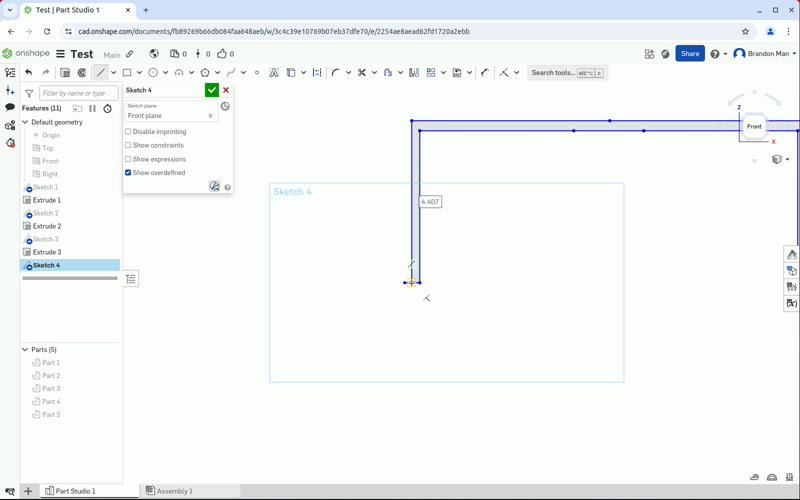
scroll(-6)
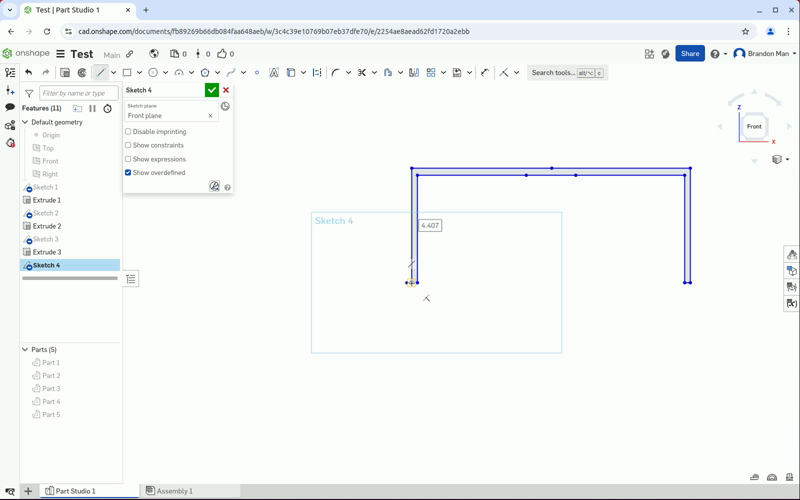
scroll(-6)
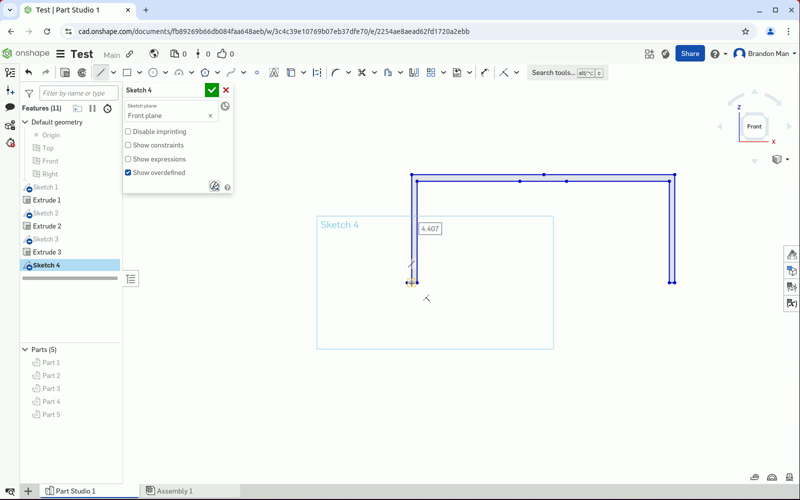
scroll(-6)
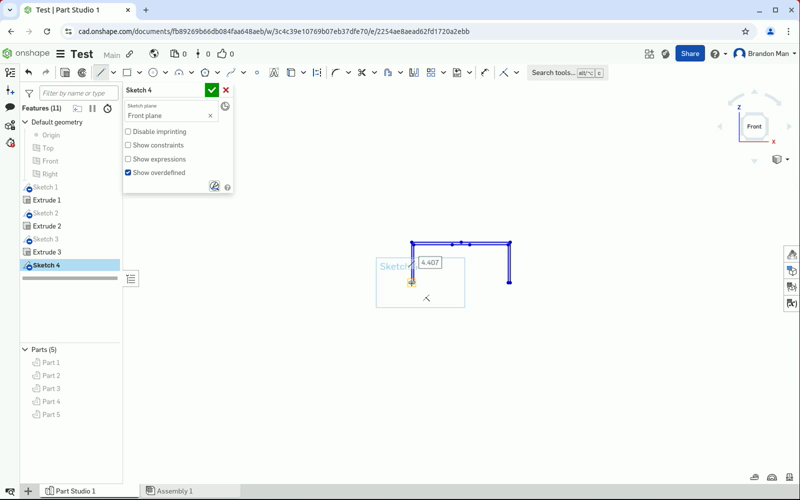
key(esc)
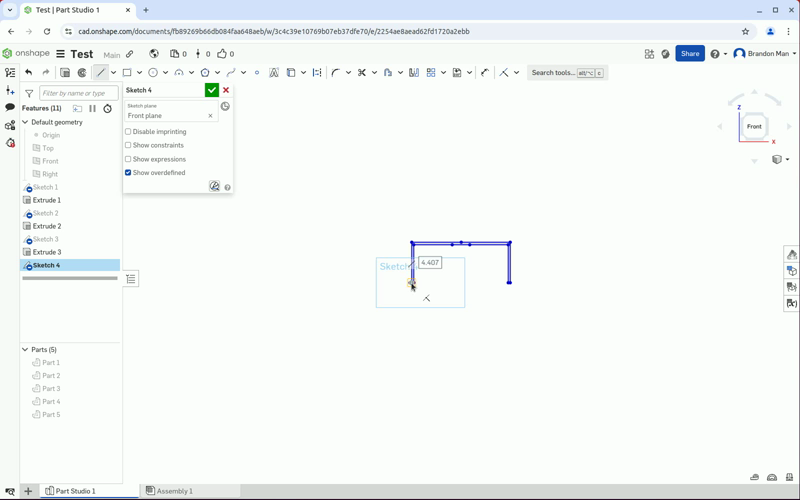
mouse_move(424, 243)
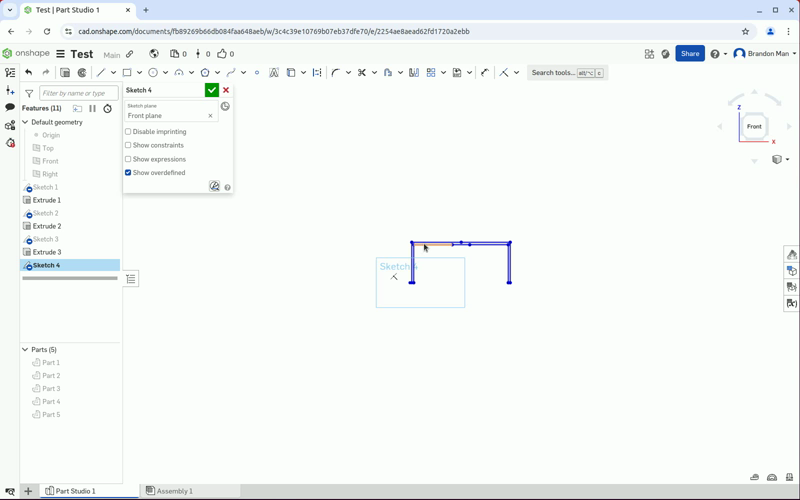
scroll(6)
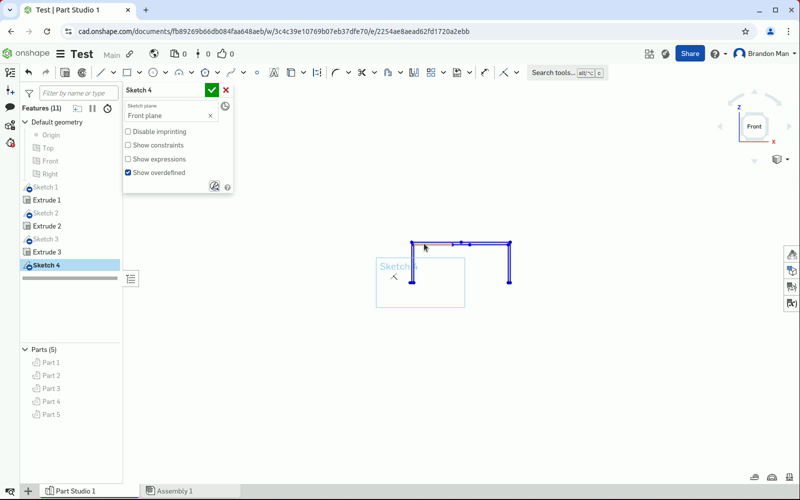
scroll(6)
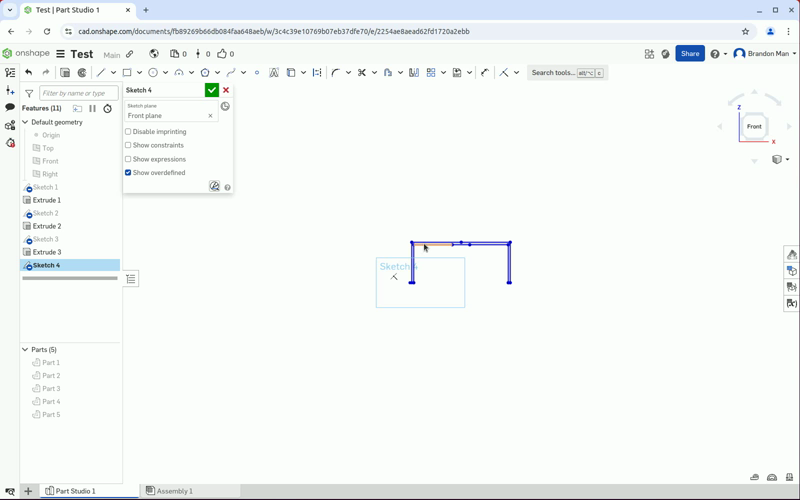
scroll(6)
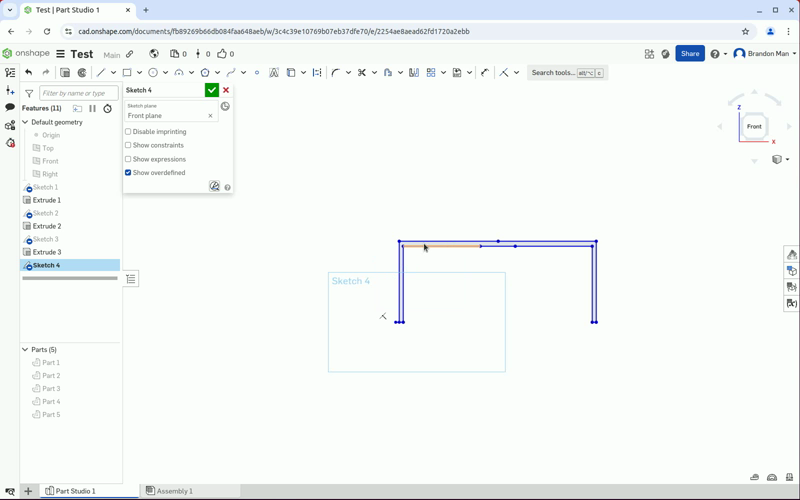
scroll(6)
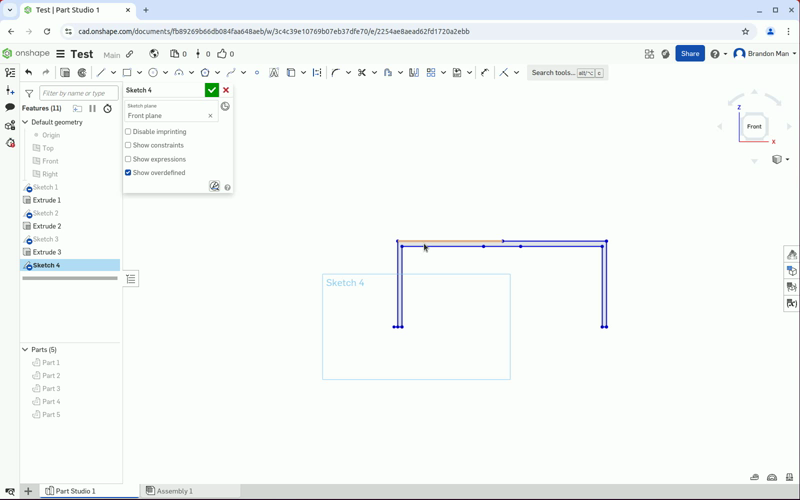
scroll(6)
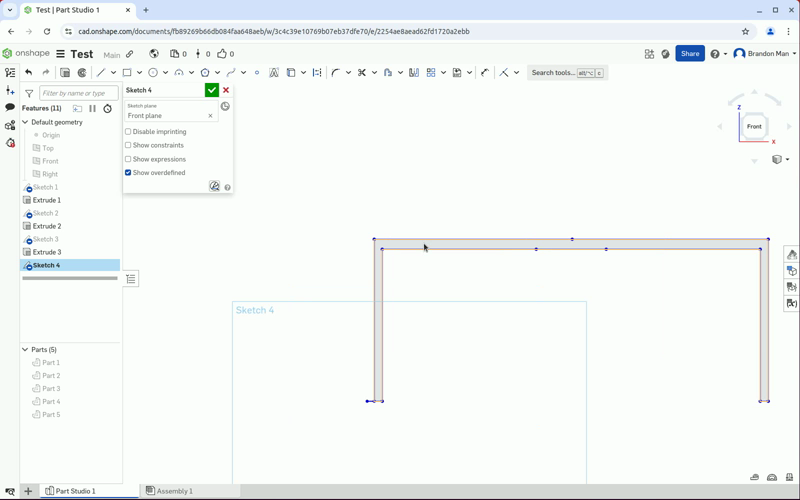
scroll(6)
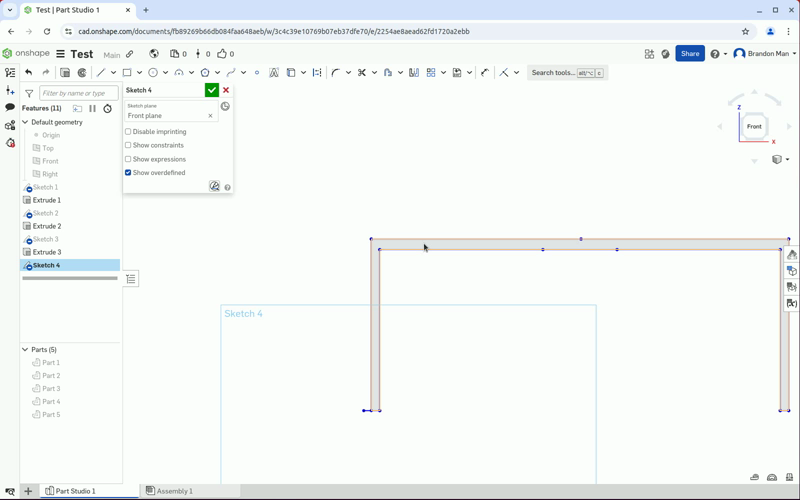
scroll(6)
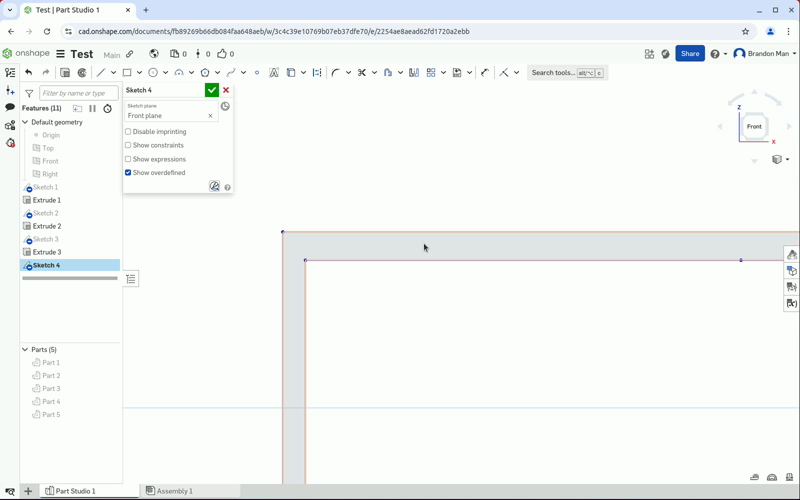
click(424, 243)
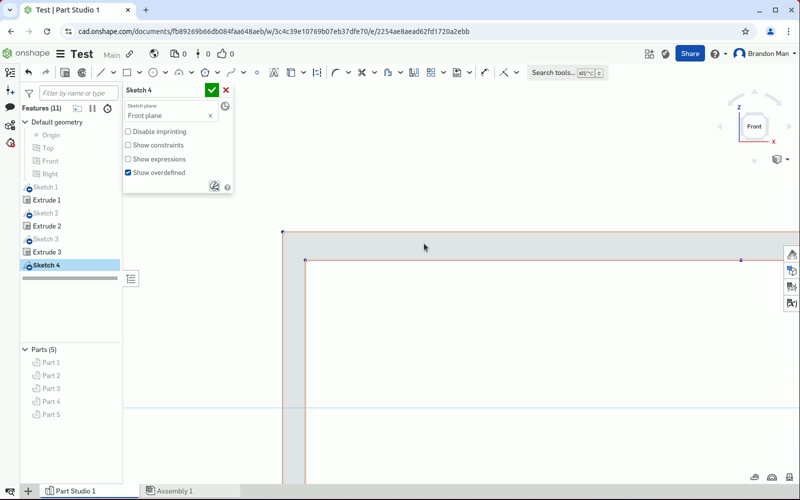
scroll(-6)
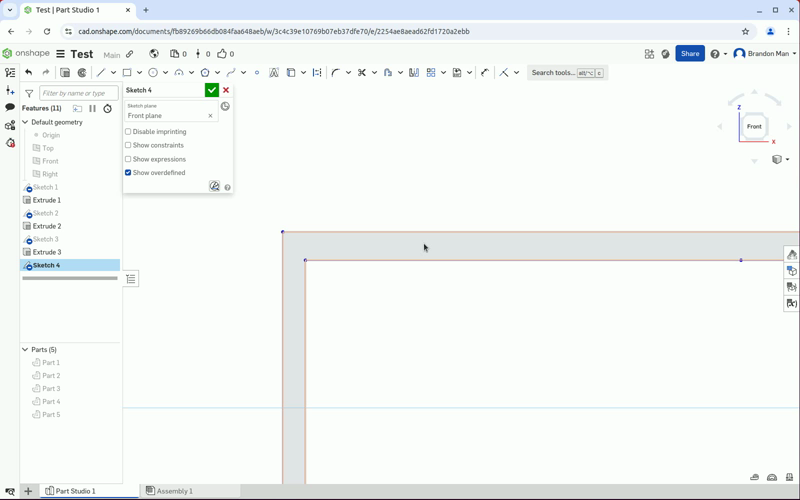
scroll(-6)
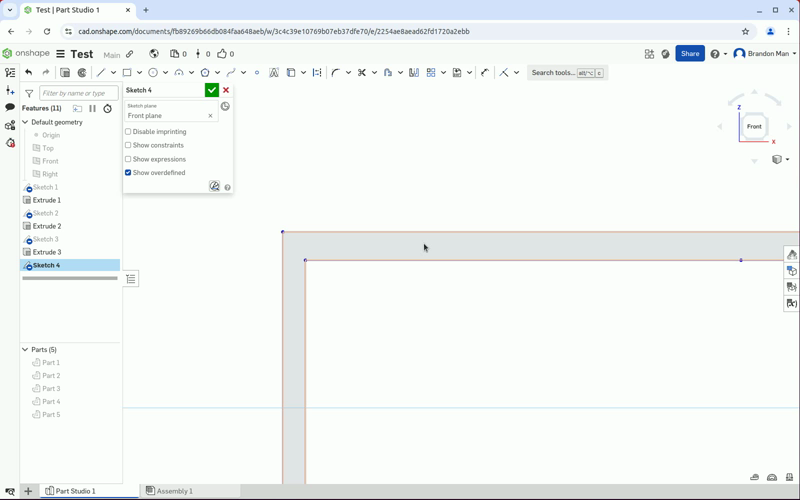
scroll(-6)
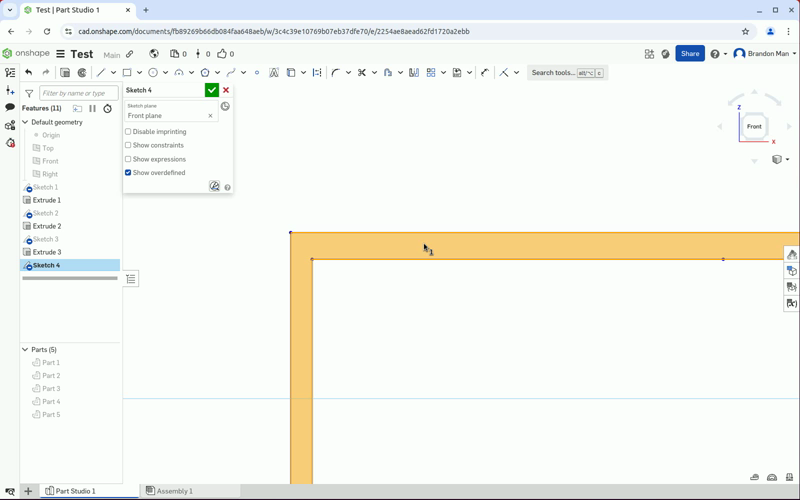
scroll(-6)
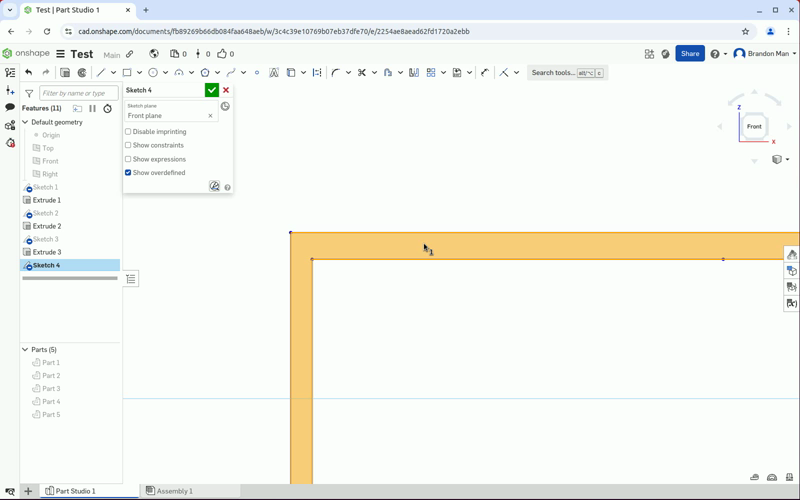
scroll(-6)
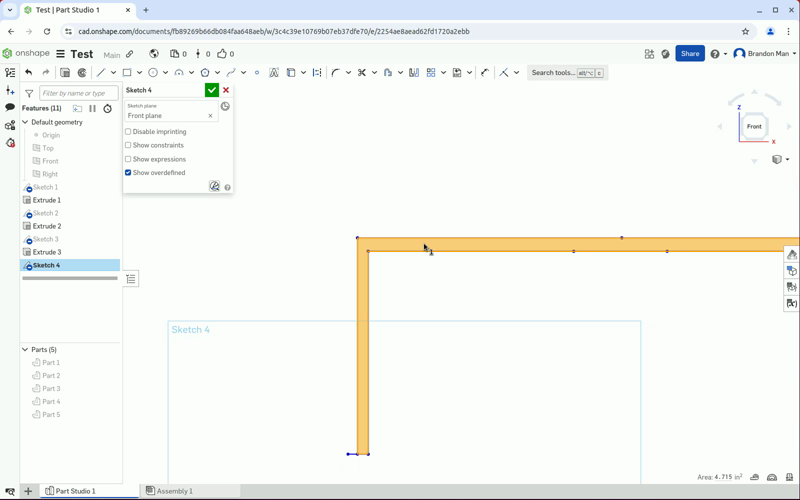
scroll(-6)
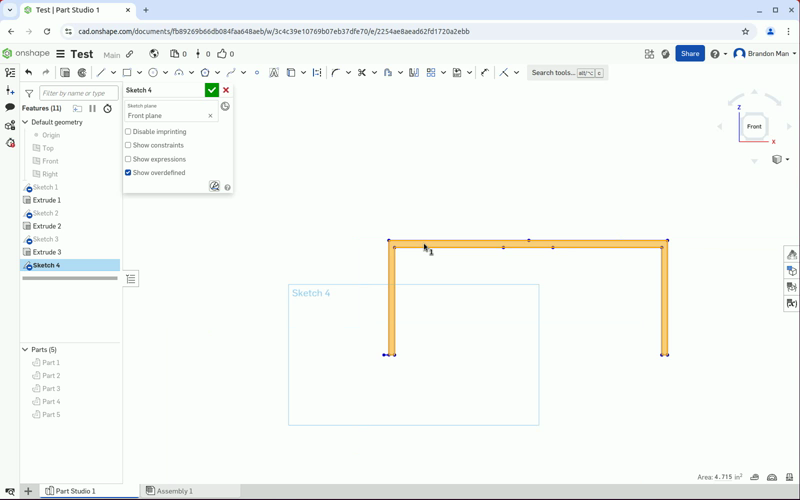
scroll(-6)
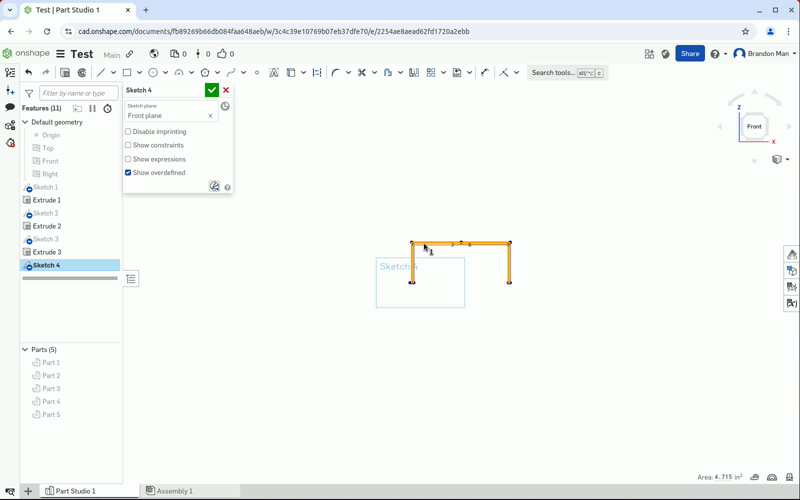
mouse_move(73, 352)
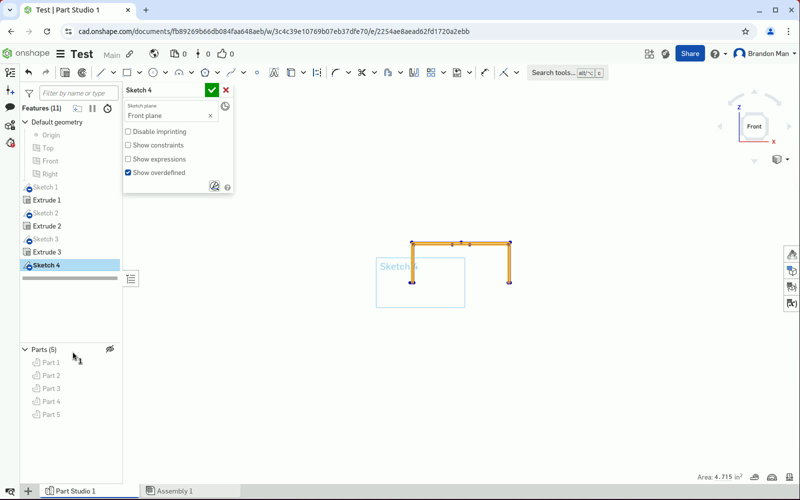
key(shift+y)
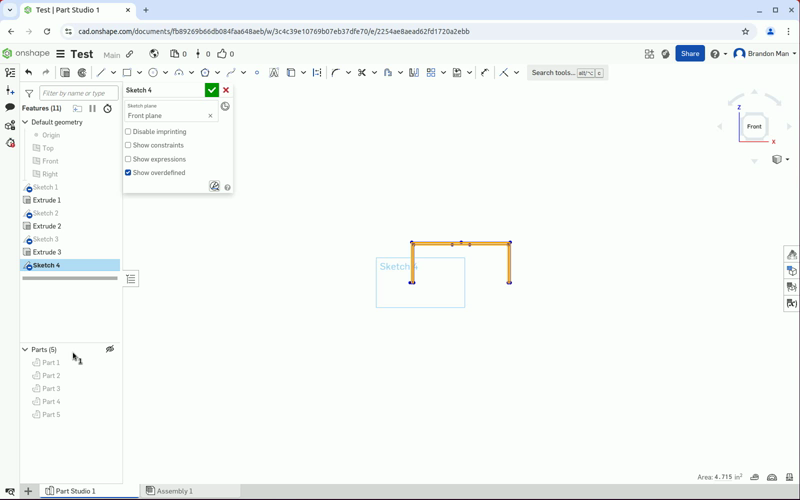
key(shift+e)
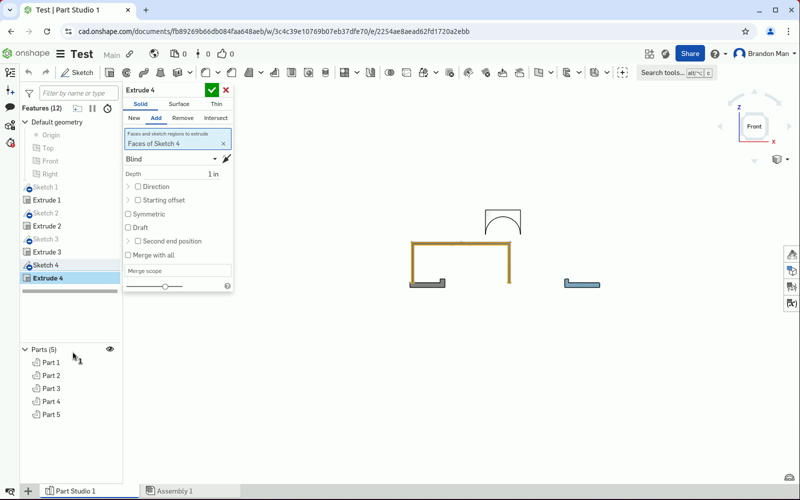
mouse_move(143, 106)
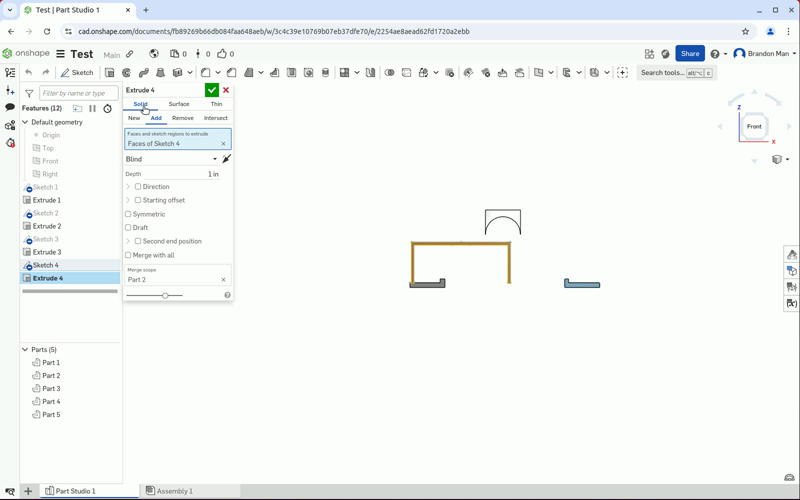
click(143, 106)
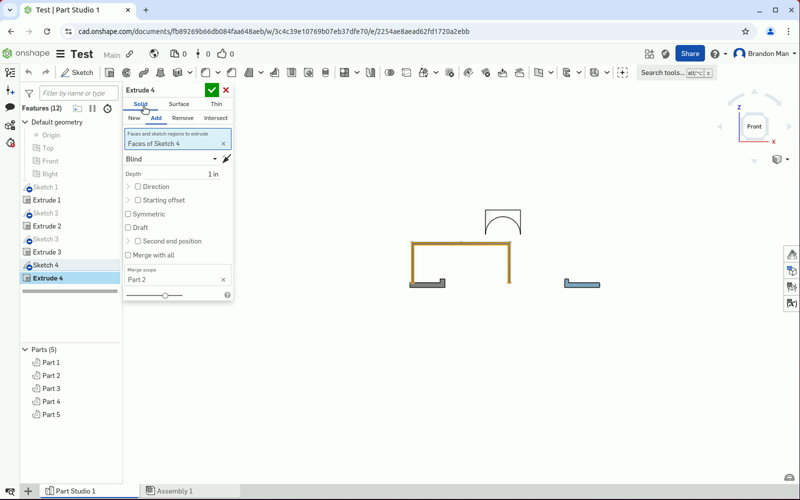
mouse_move(137, 120)
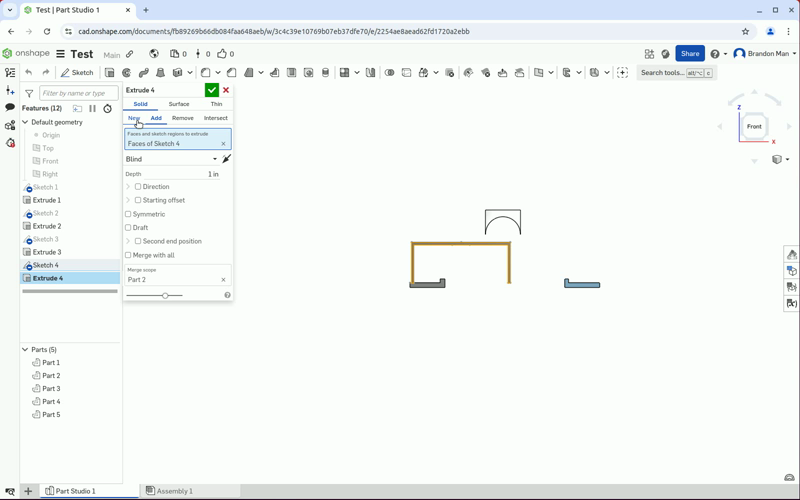
click(137, 120)
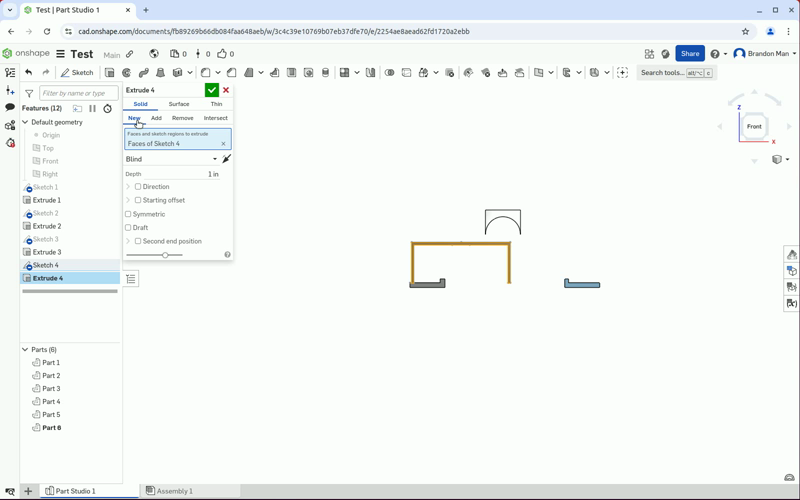
key(tab, 4)
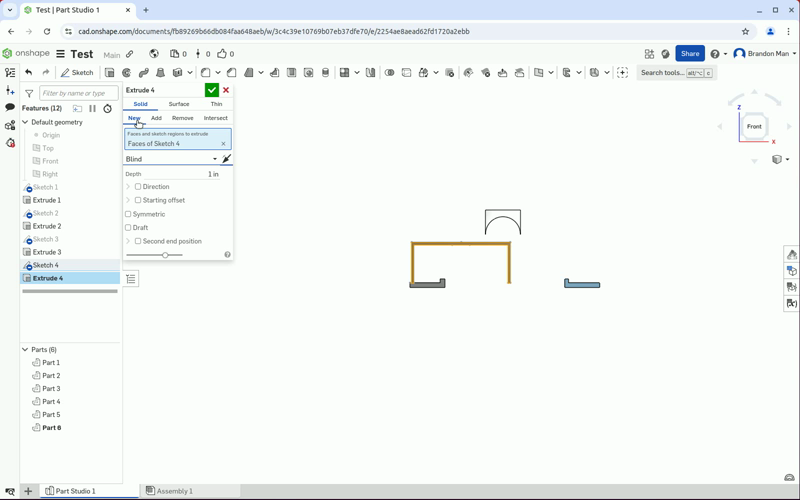
text(23.108)
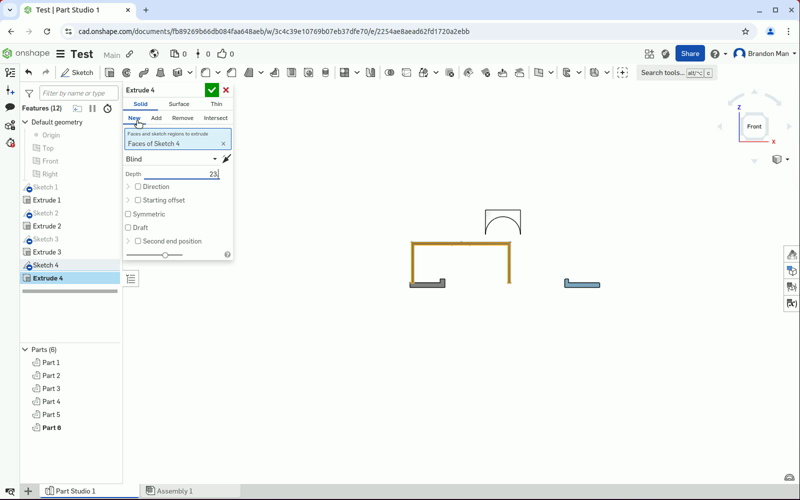
key(enter)
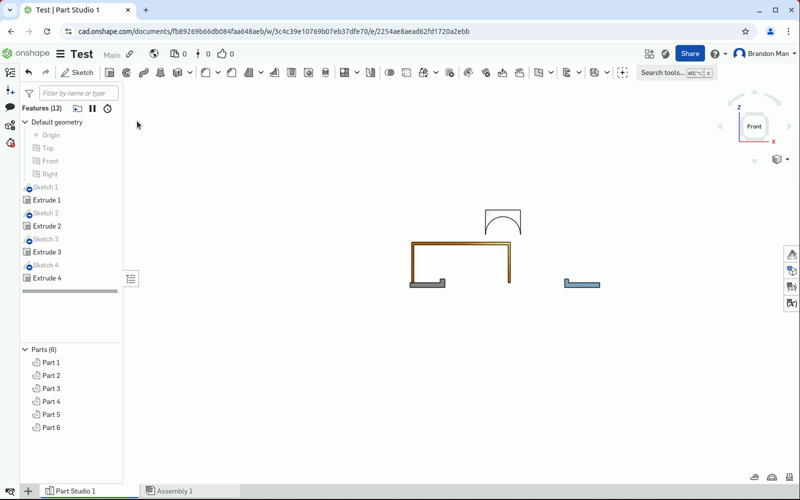
key(shift+h)
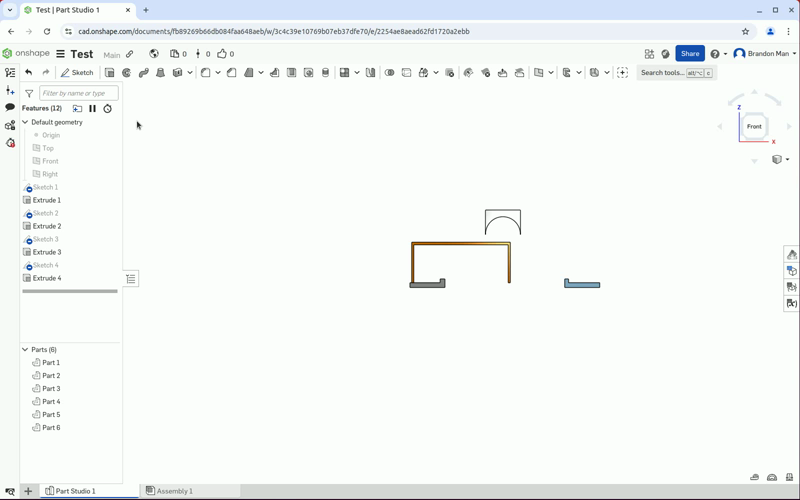
key(shift+h)
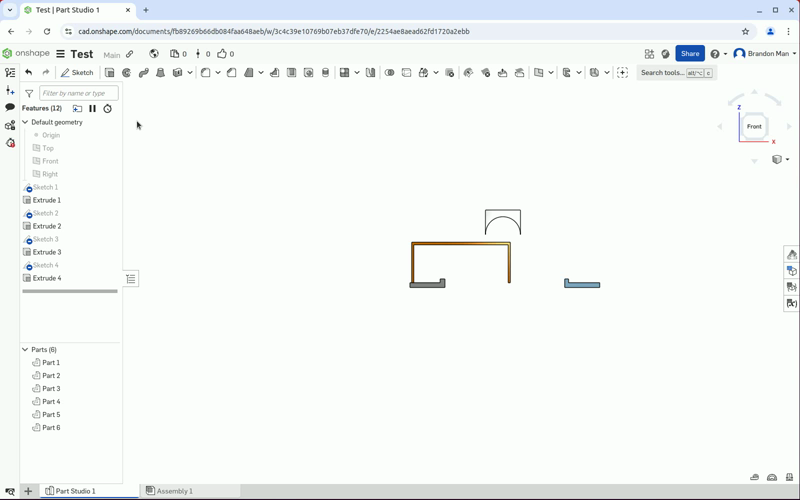
key(shift+7)
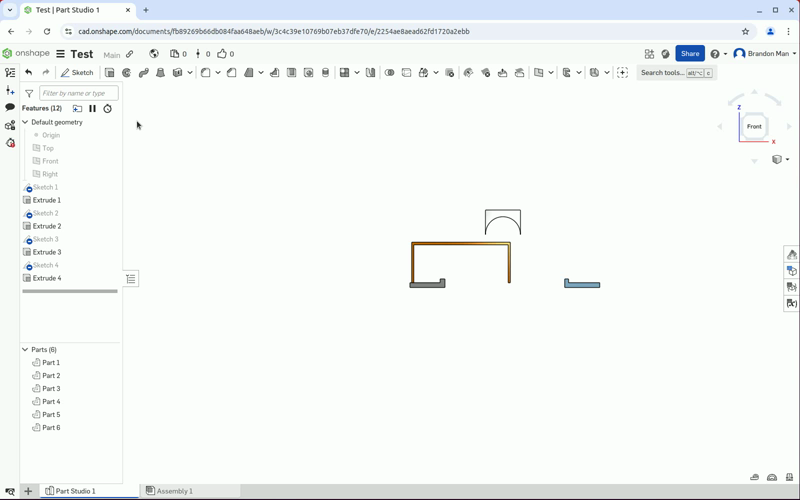
key(left, 2)
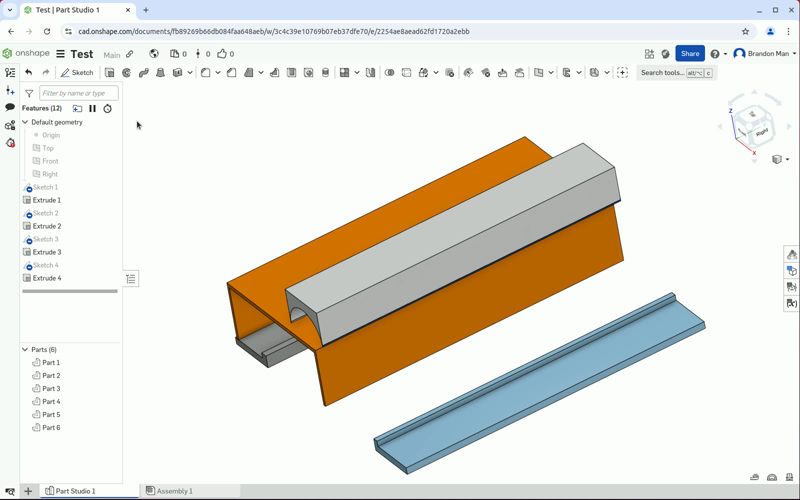
key(down, 2)
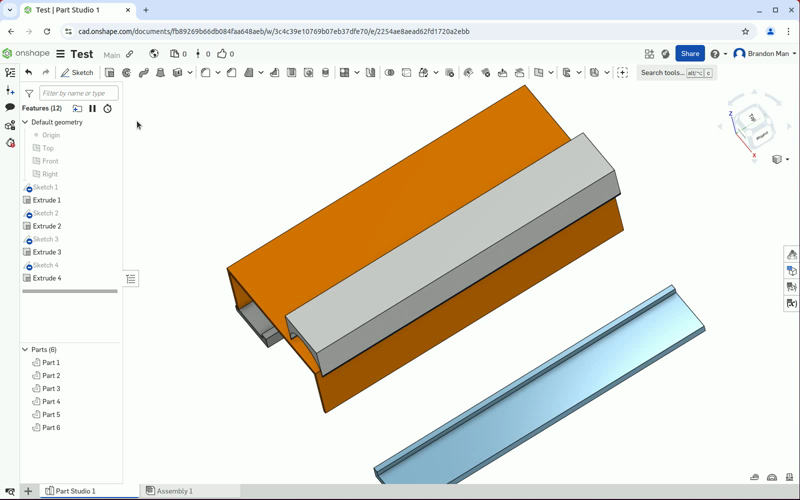
key(up, 2)
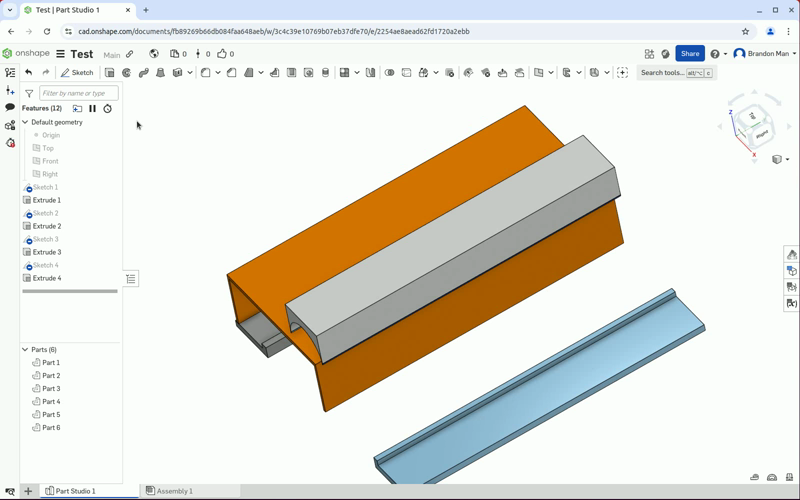
key(right, 2)
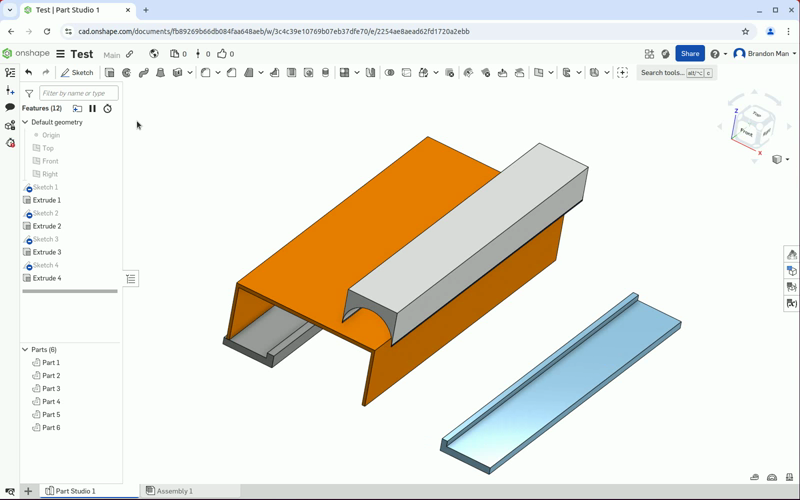
mouse_move(73, 189)
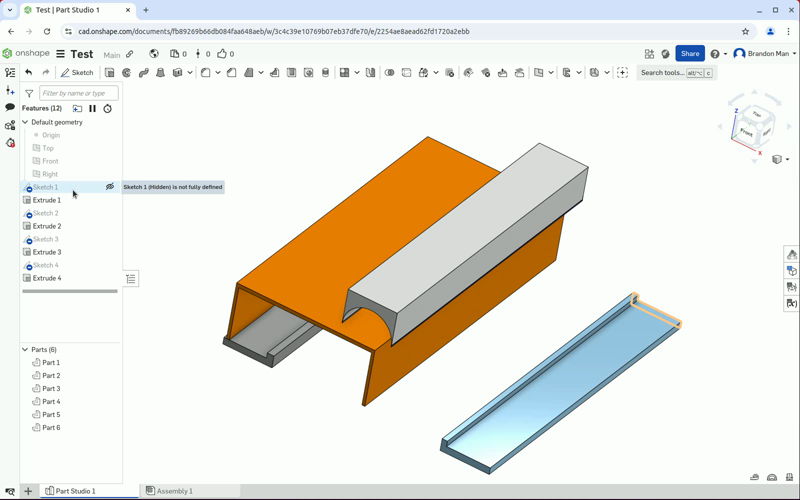
click(73, 189)